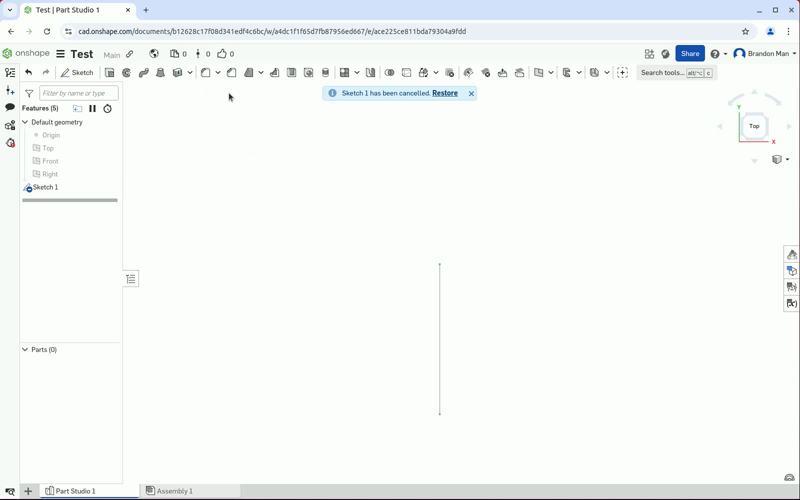
key(shift+h)
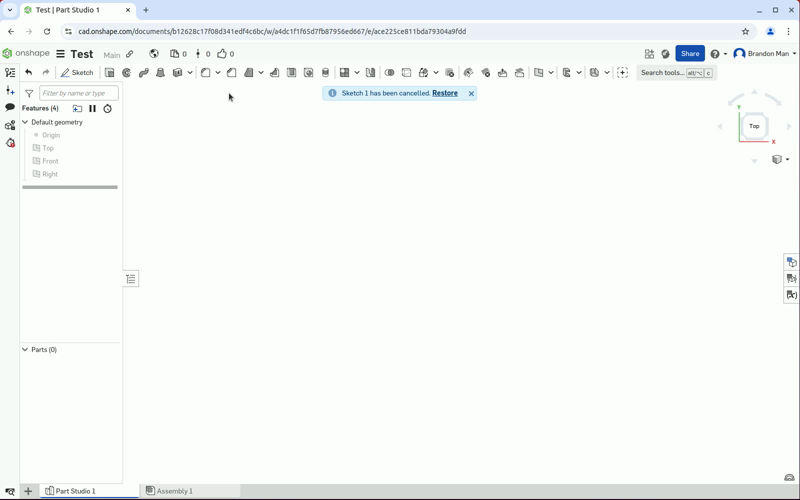
mouse_move(73, 352)
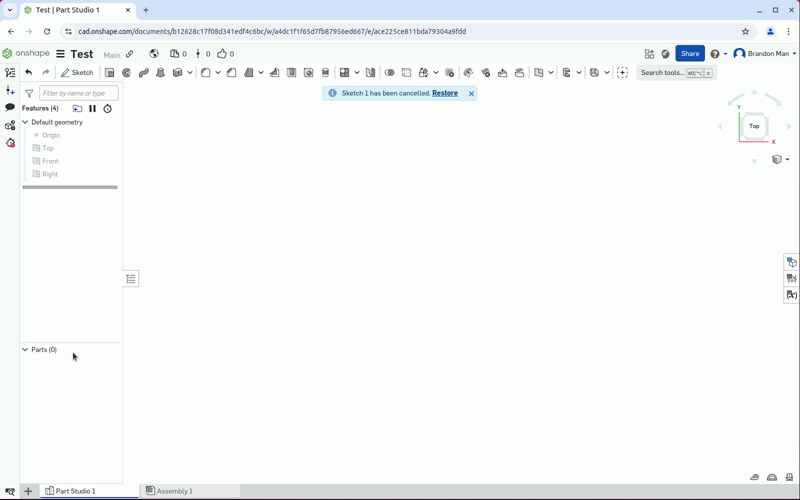
key(y)
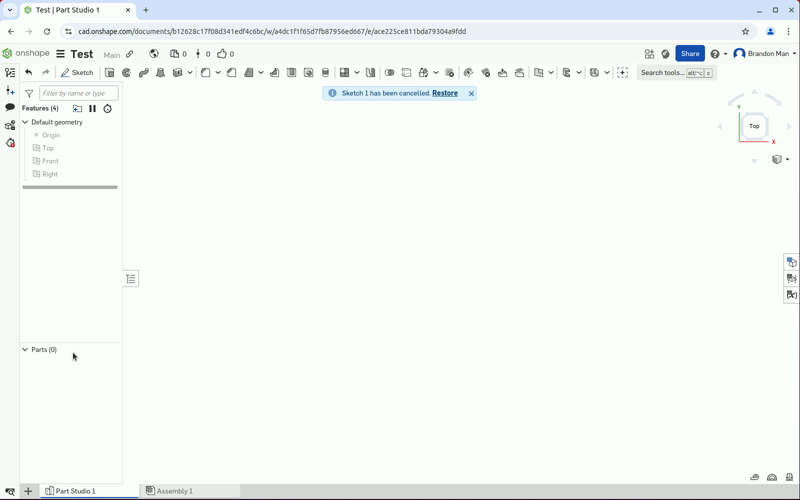
key(shift+p)
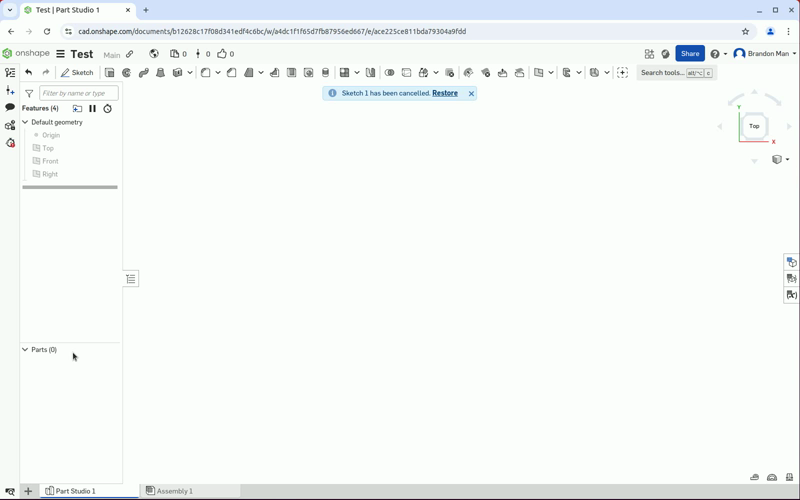
key(space)
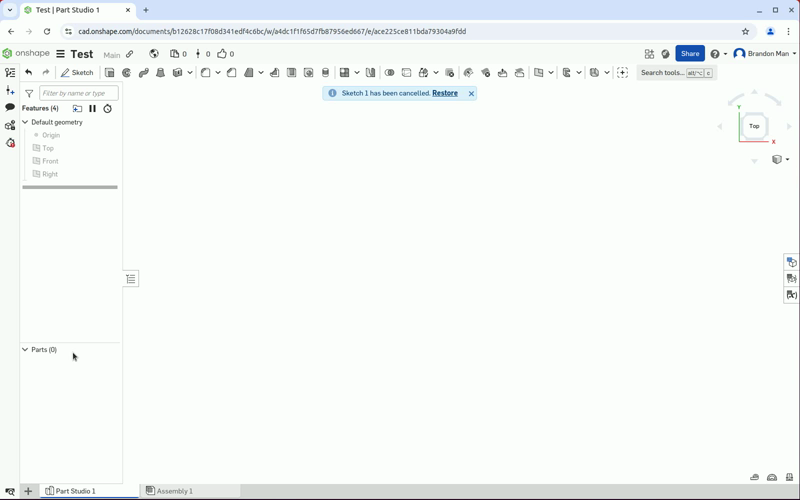
key_down(shift)
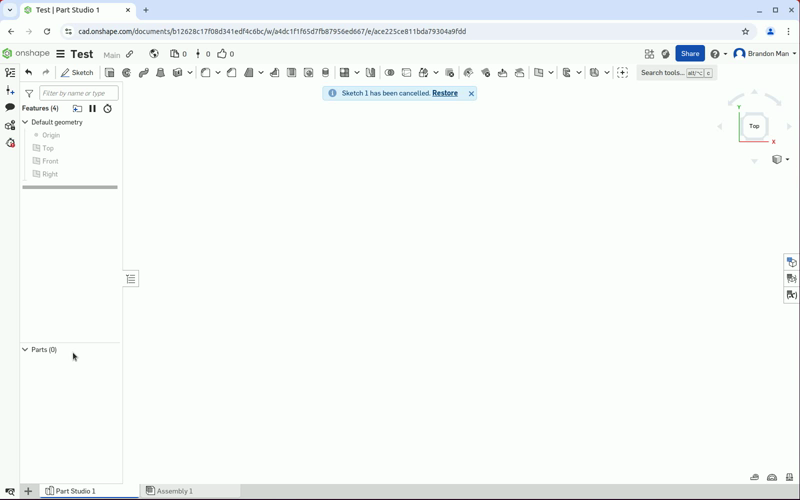
key(up)
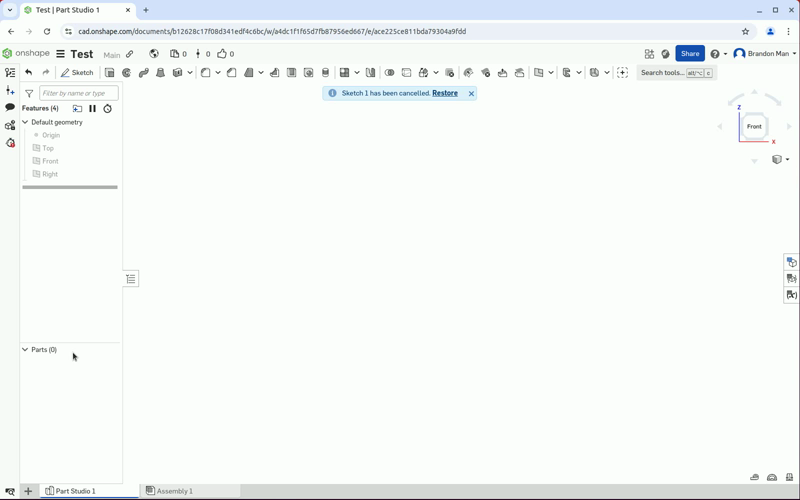
key_up(shift)
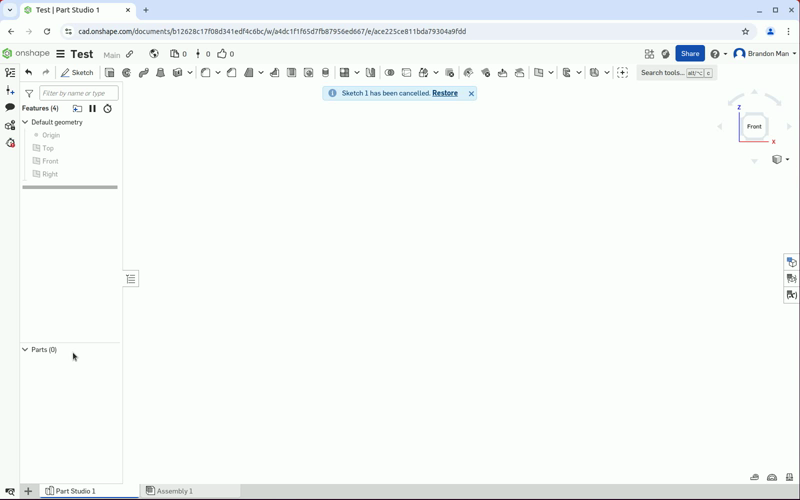
key(space)
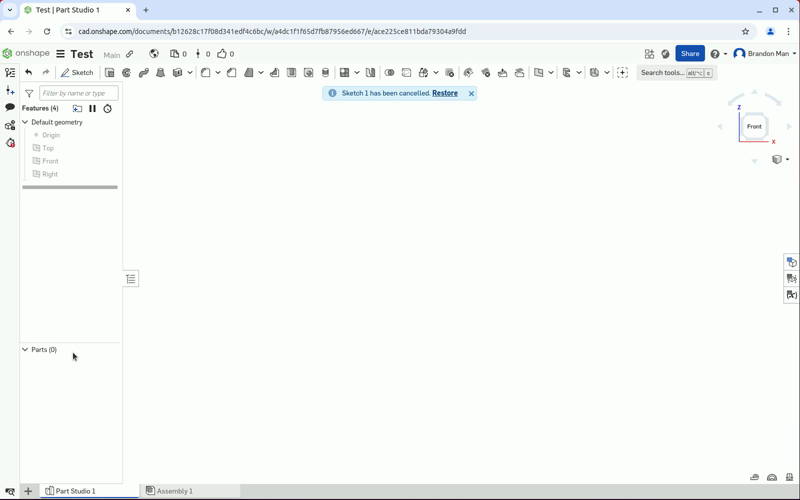
key_down(shift)
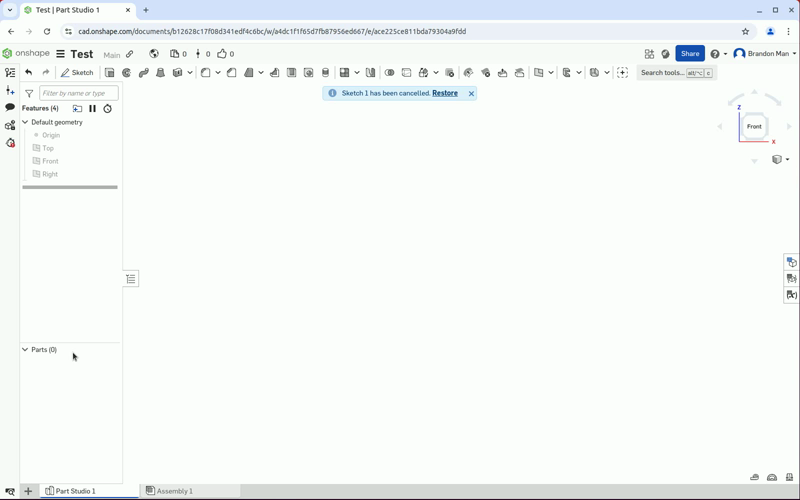
key(left)
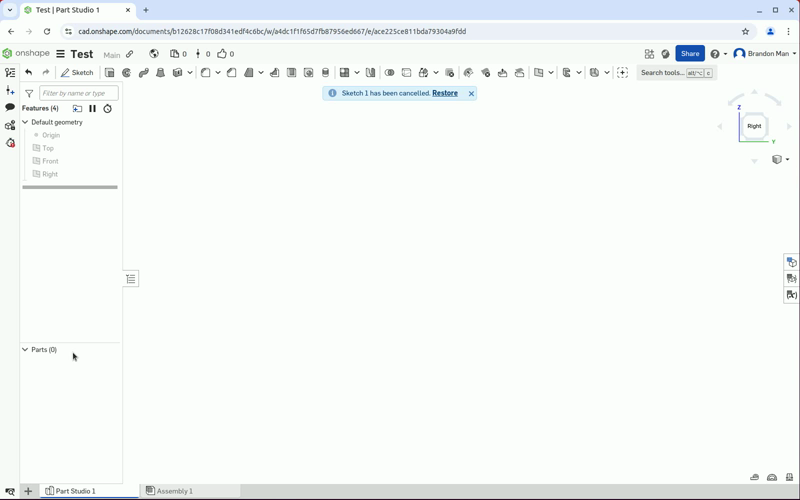
key_up(shift)
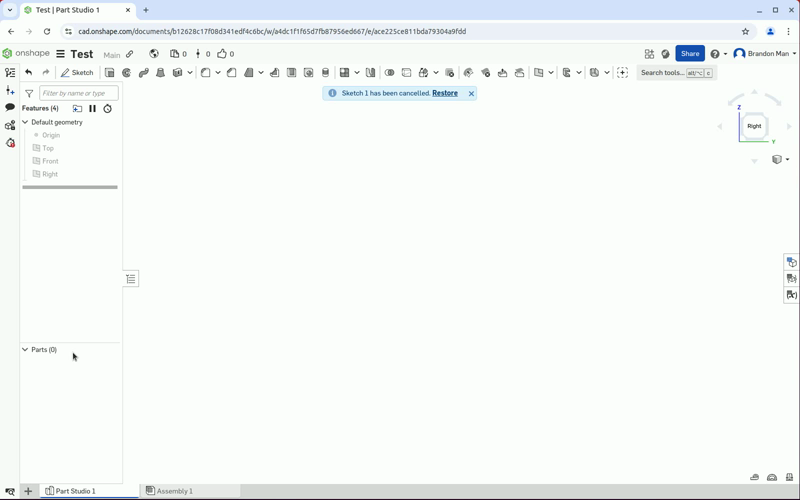
mouse_move(73, 352)
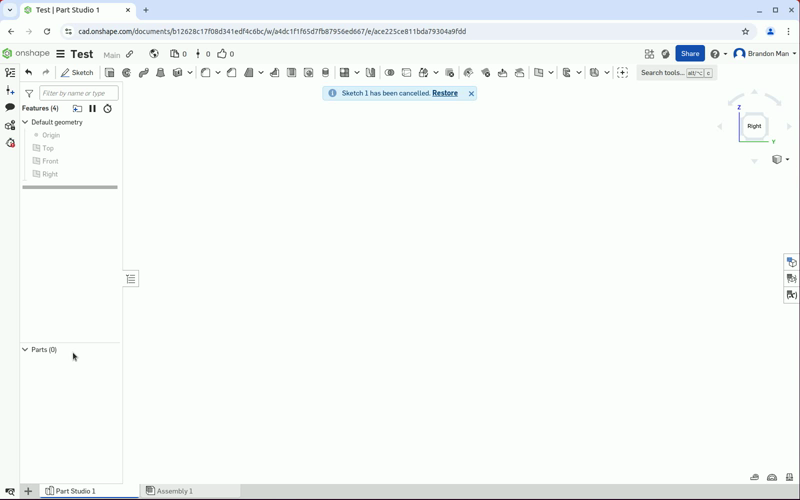
key(shift+y)
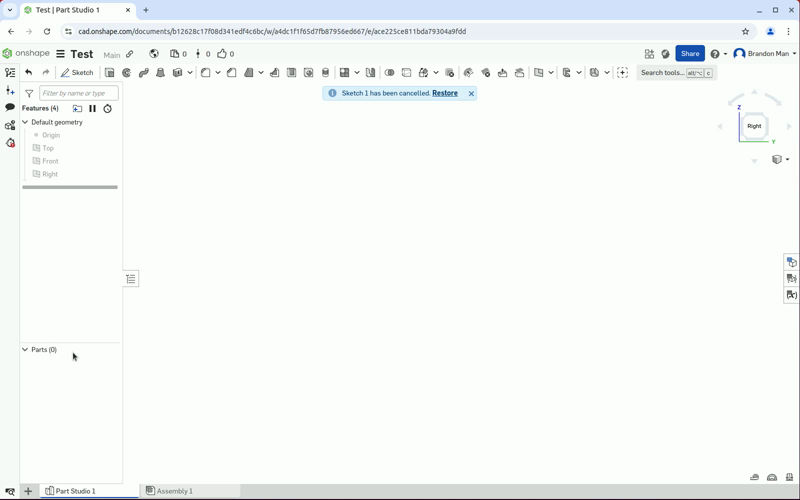
key(shift+s)
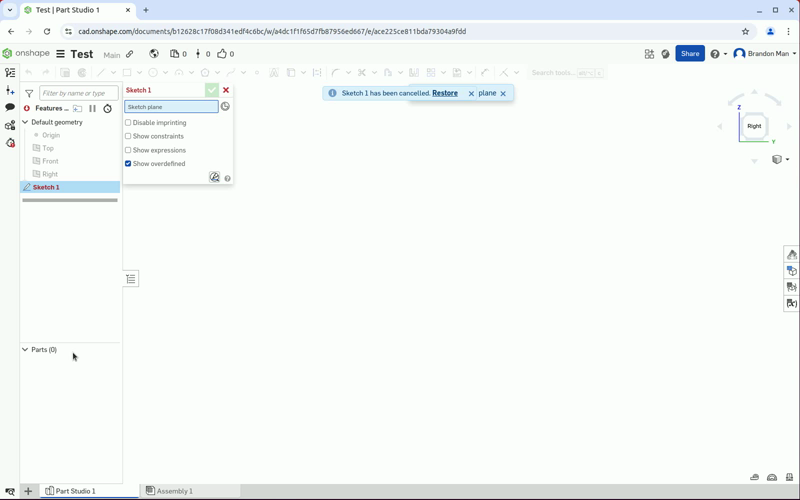
mouse_move(73, 176)
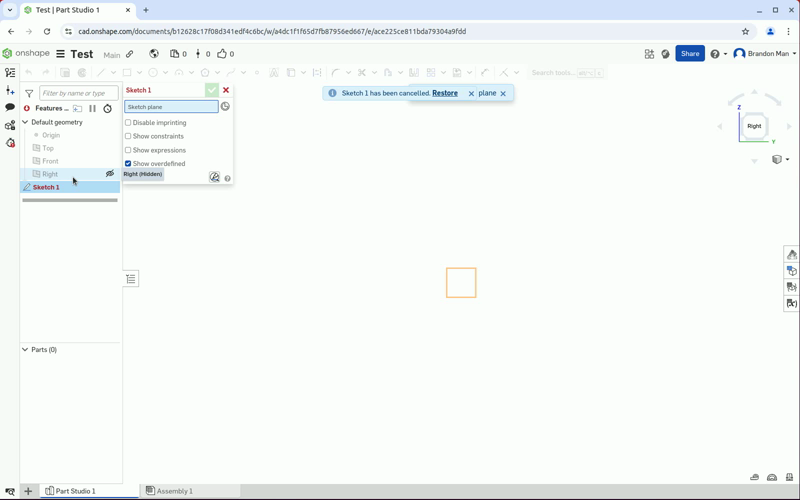
click(73, 176)
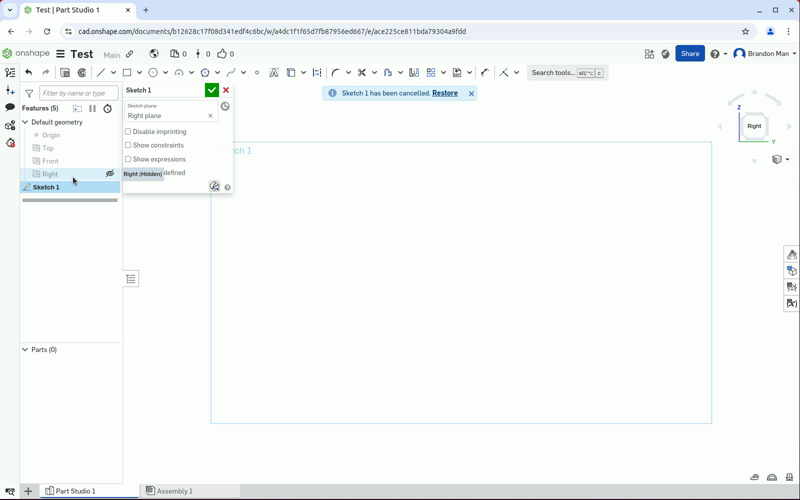
mouse_move(73, 352)
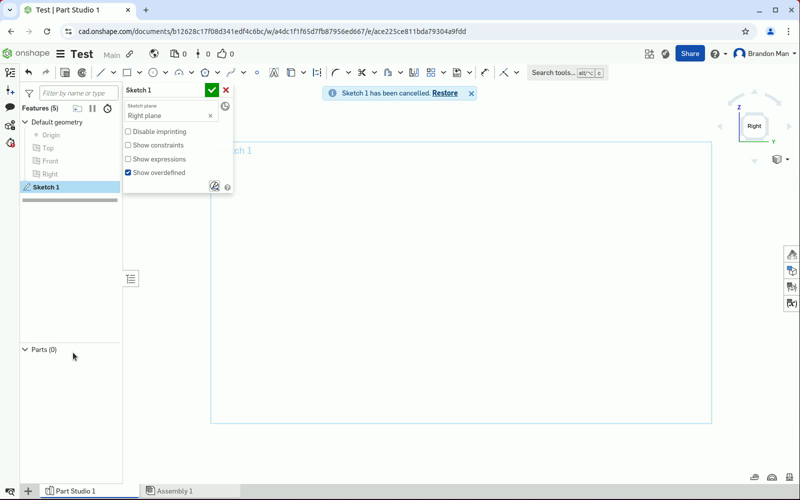
key(y)
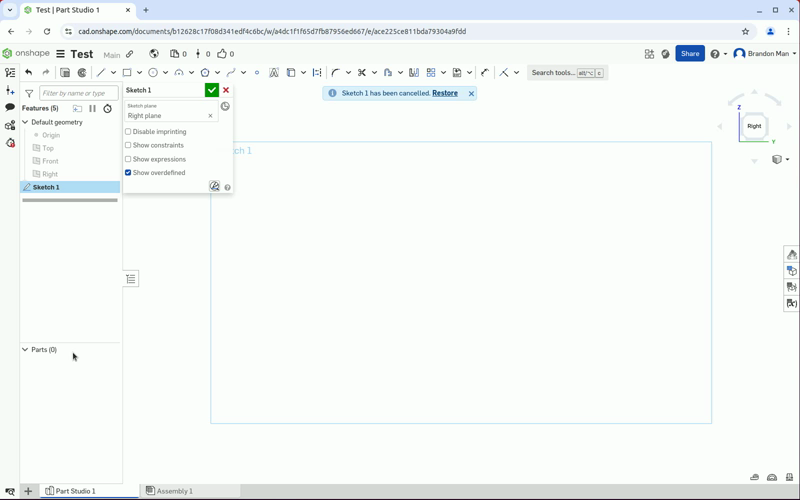
key(l)
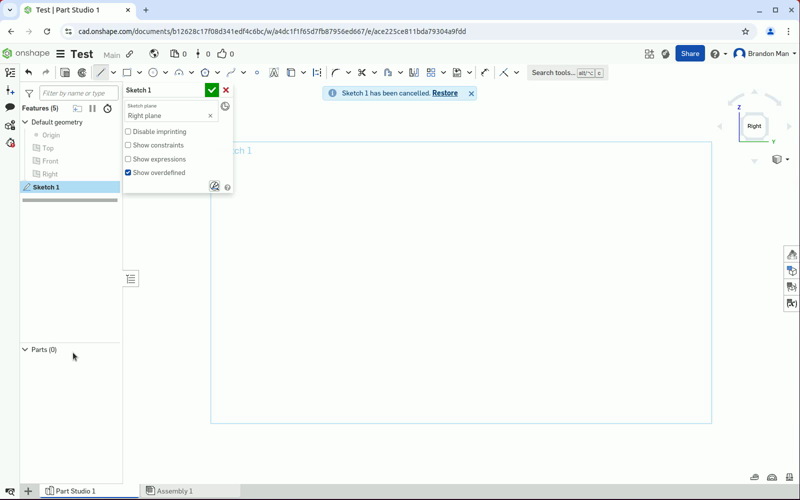
key_down(shift)
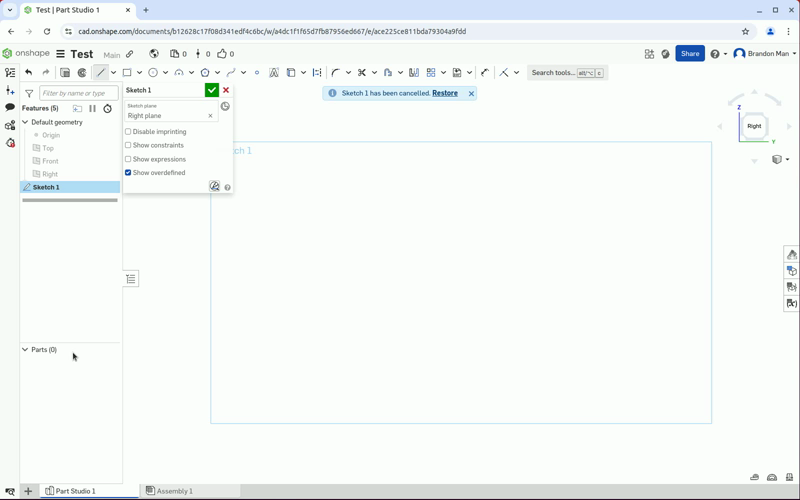
mouse_move(348, 355)
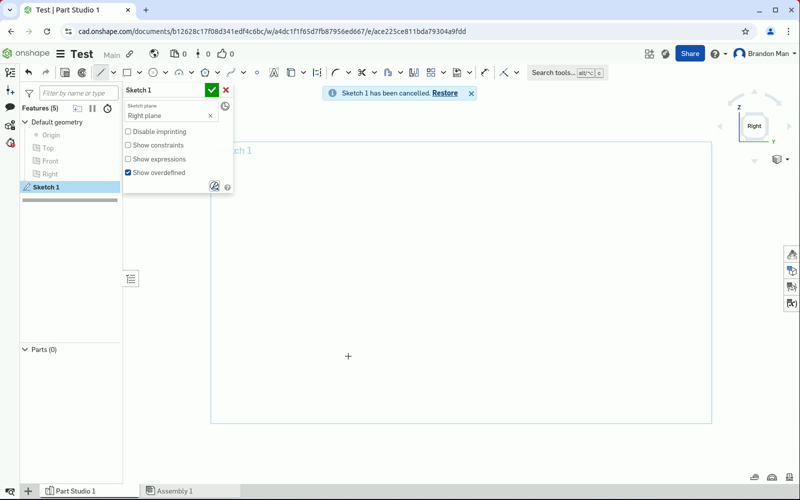
click(348, 355)
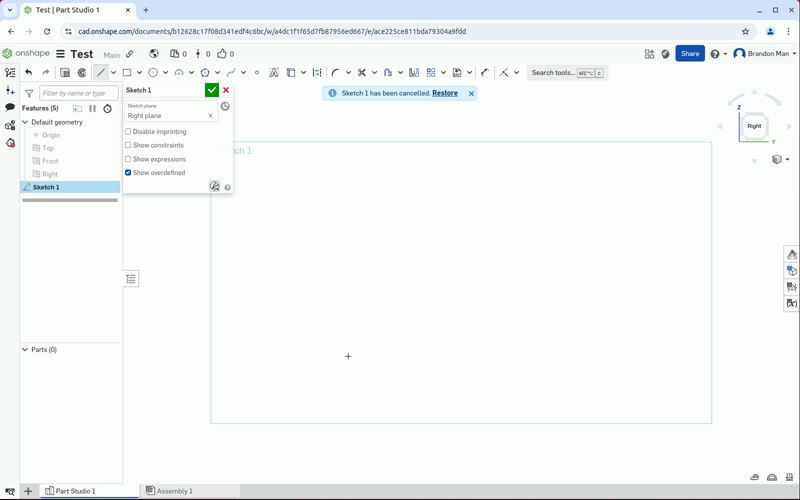
key_up(shift)
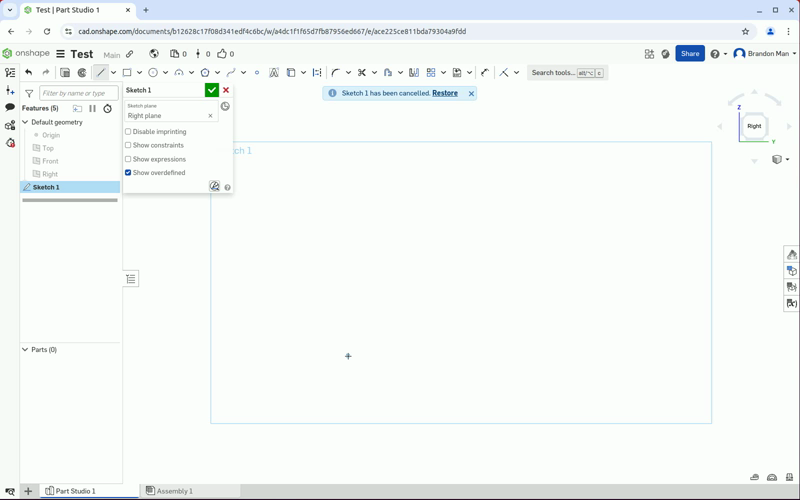
key_down(shift)
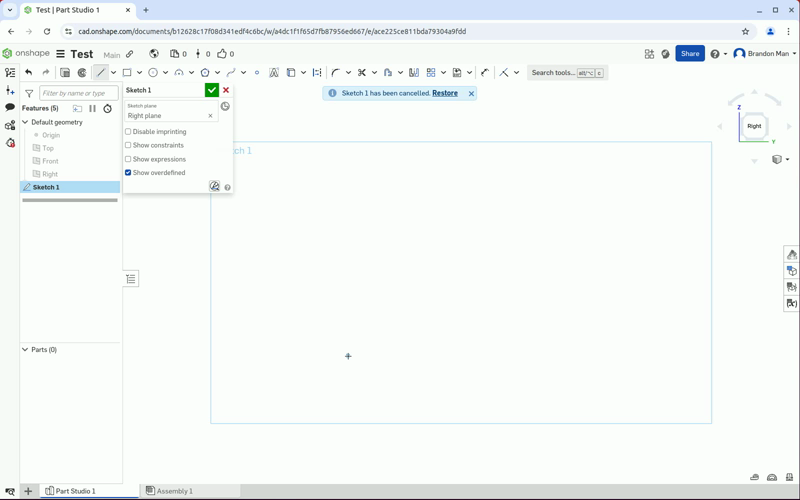
mouse_move(572, 355)
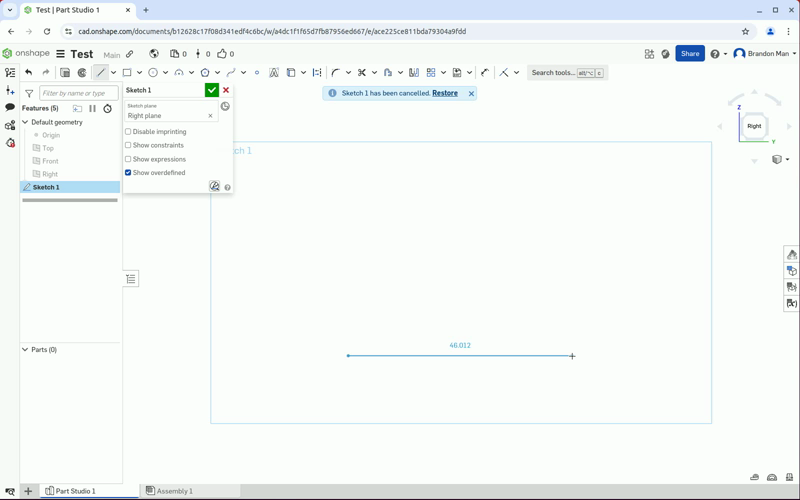
click(572, 355)
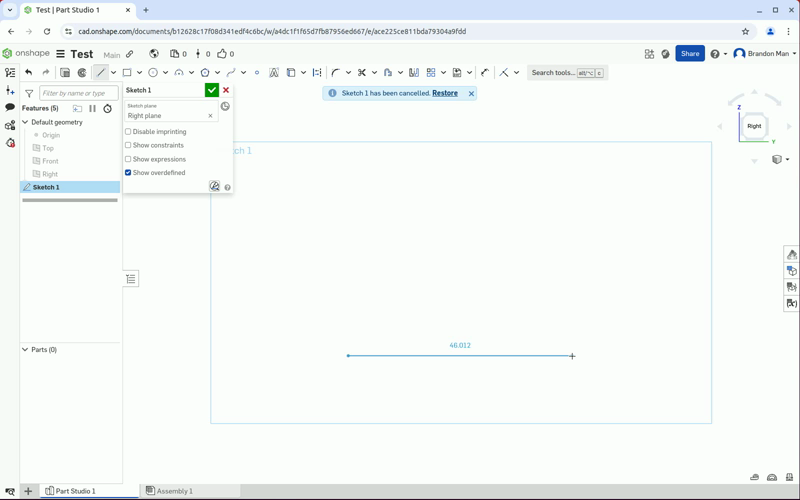
key_up(shift)
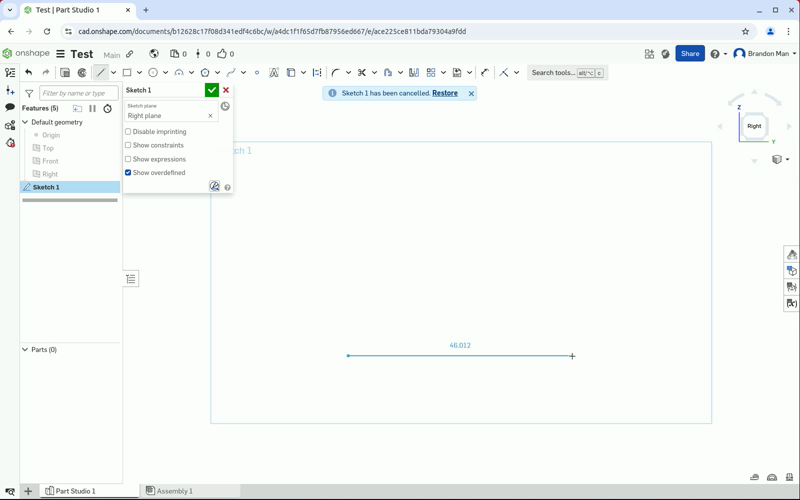
key_down(shift)
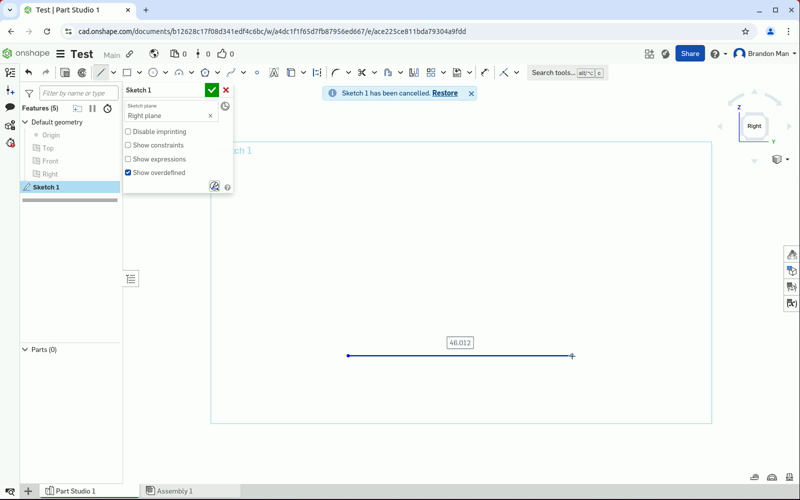
mouse_move(572, 211)
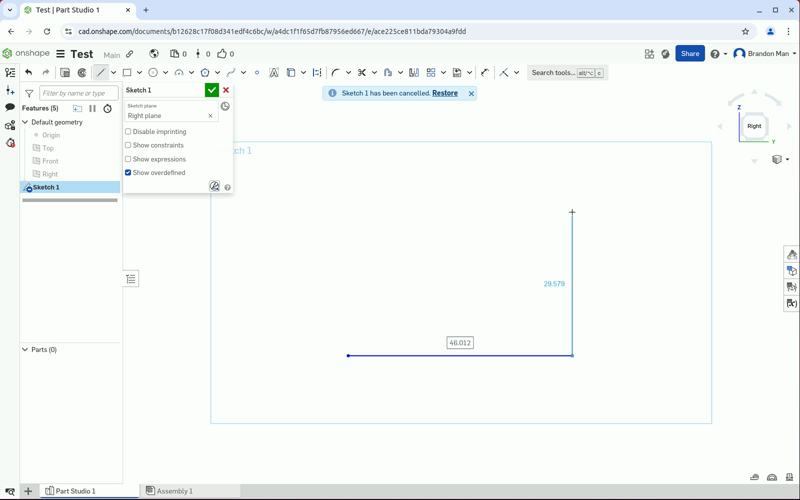
click(572, 211)
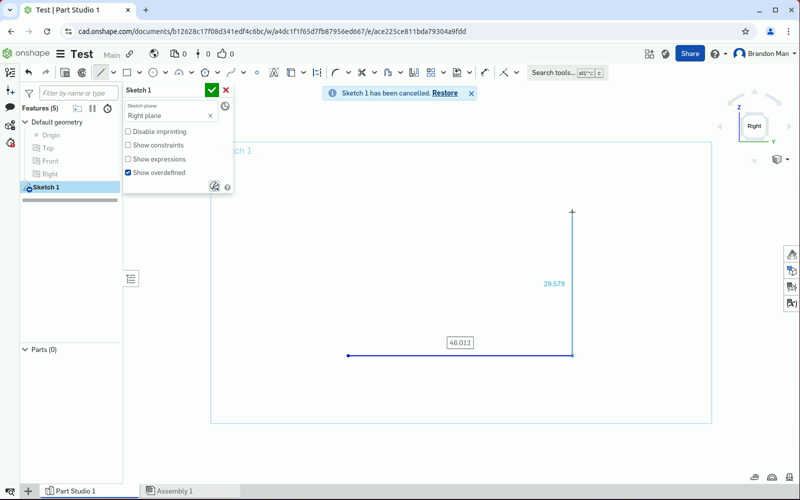
key_up(shift)
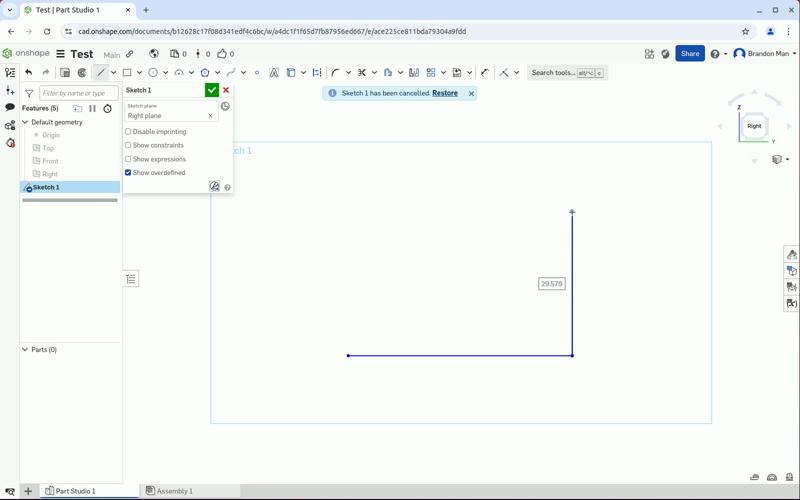
key_down(shift)
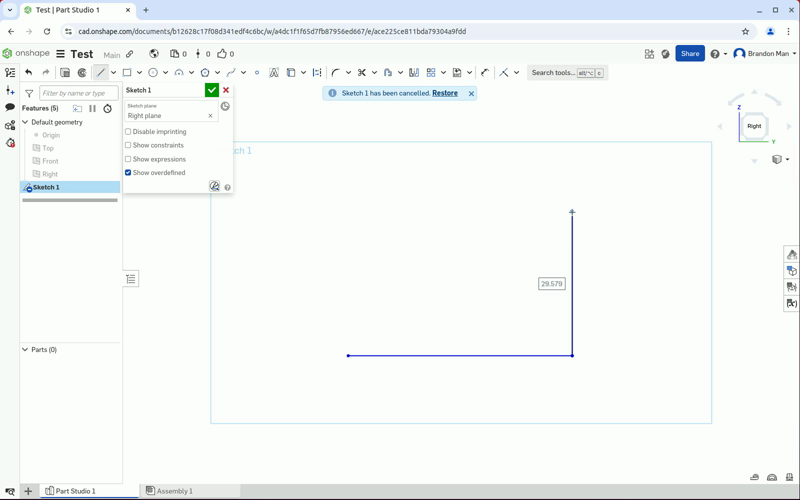
mouse_move(348, 211)
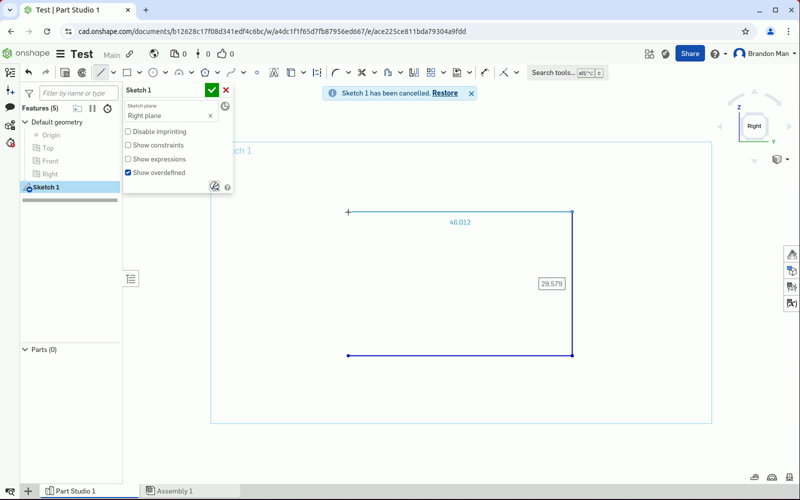
click(348, 211)
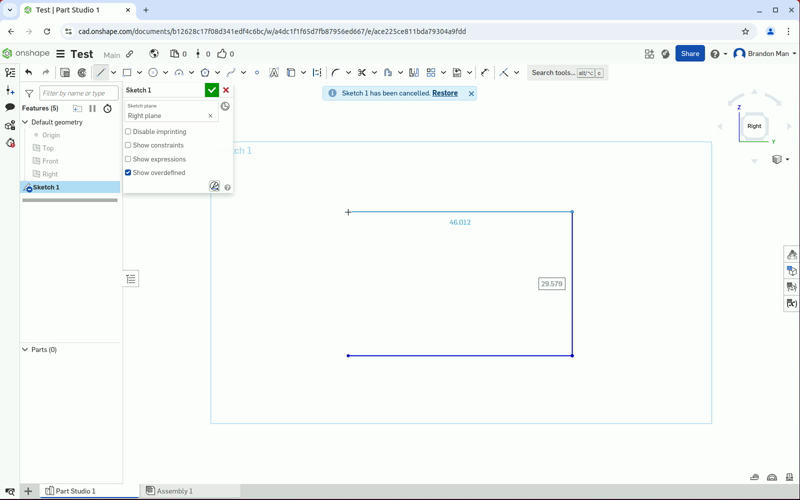
key_up(shift)
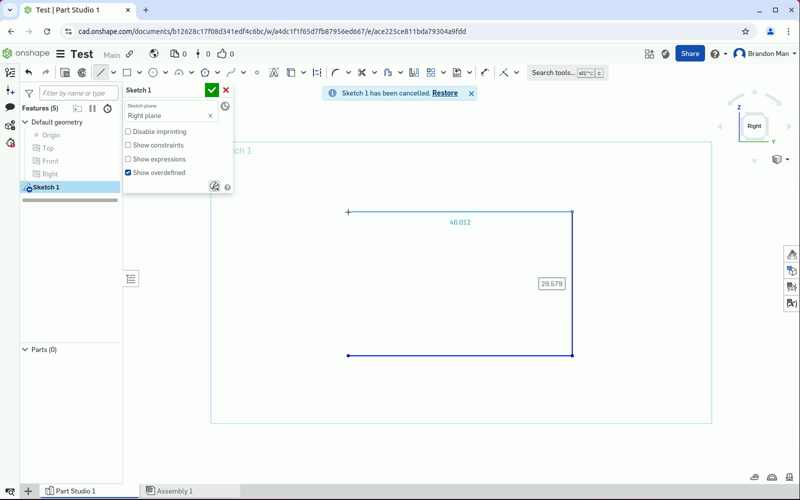
key_down(shift)
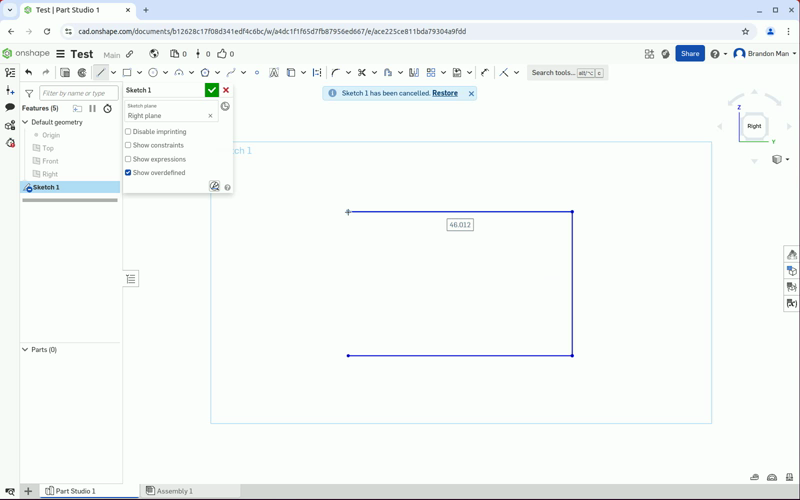
mouse_move(348, 355)
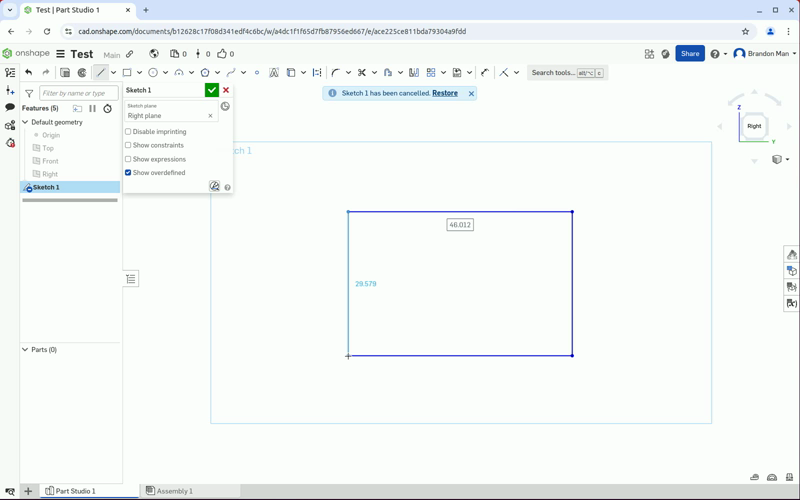
key_up(shift)
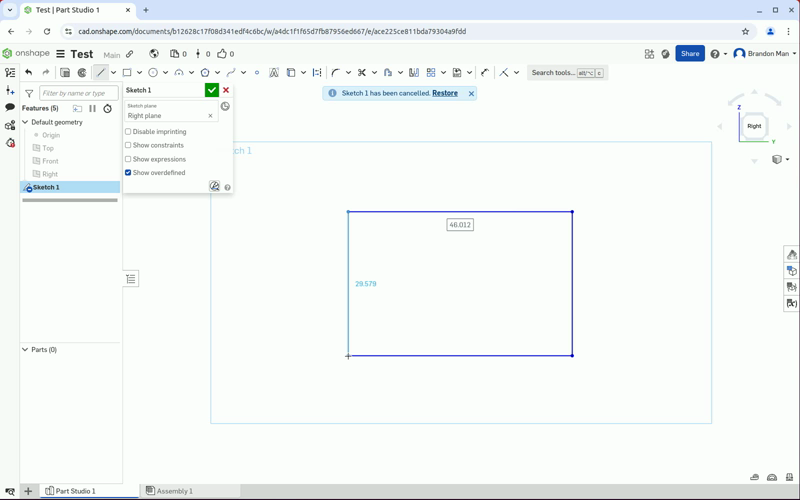
click(348, 355)
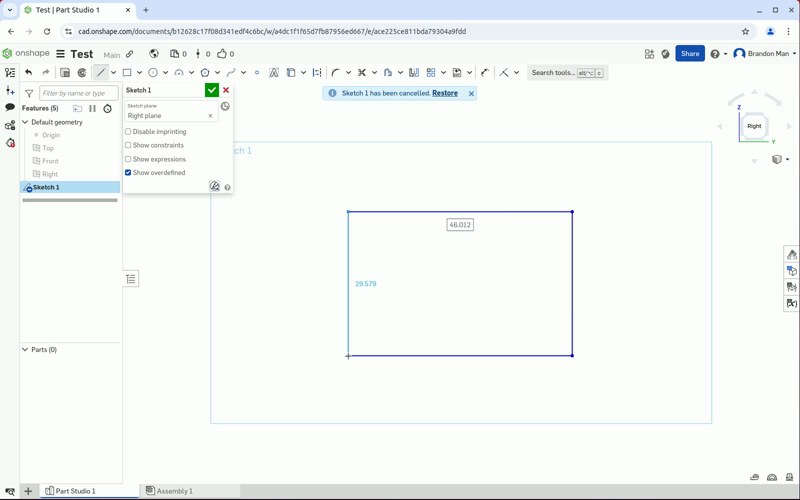
key(esc)
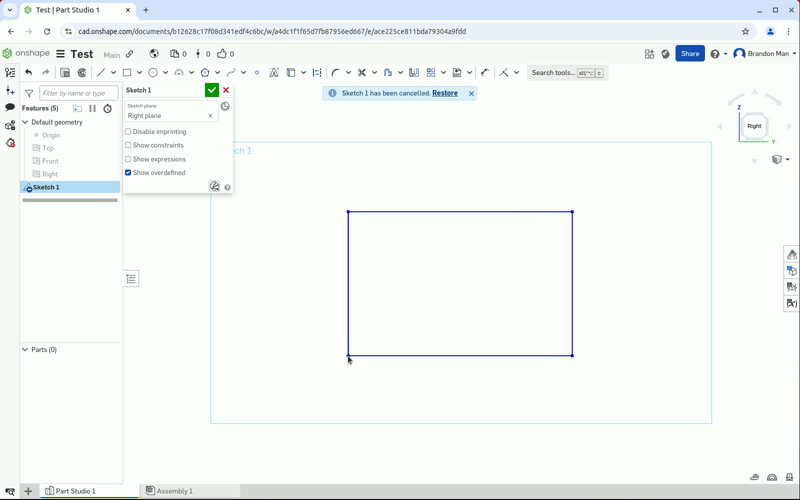
key(c)
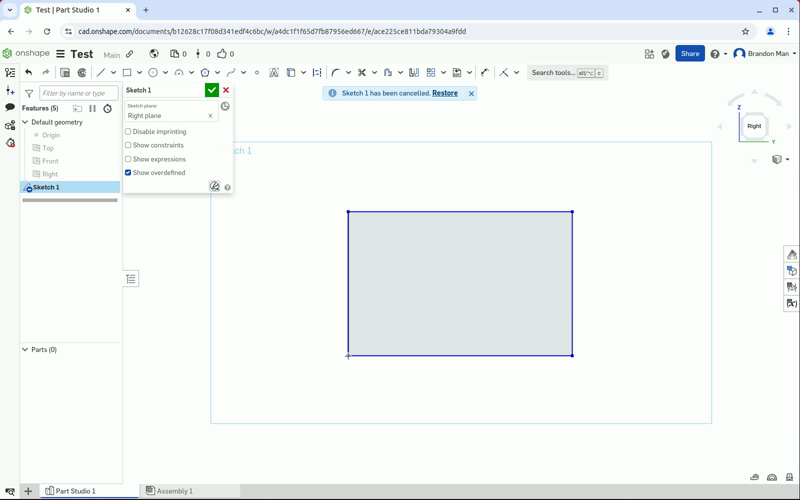
key_down(shift)
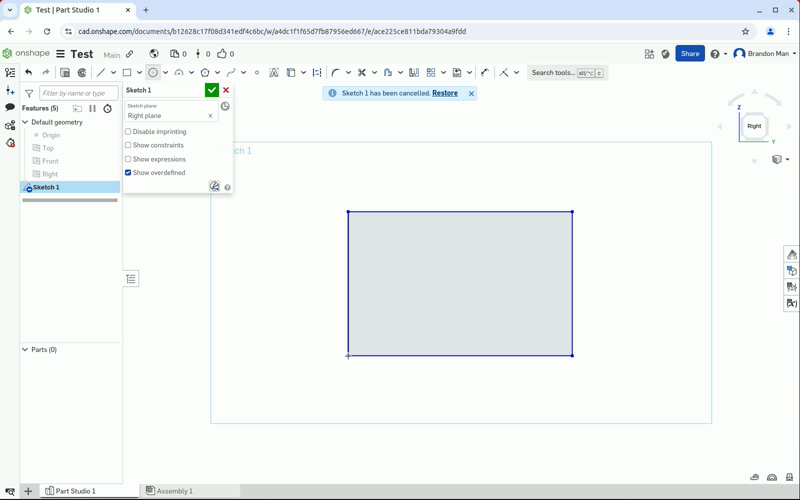
mouse_move(461, 282)
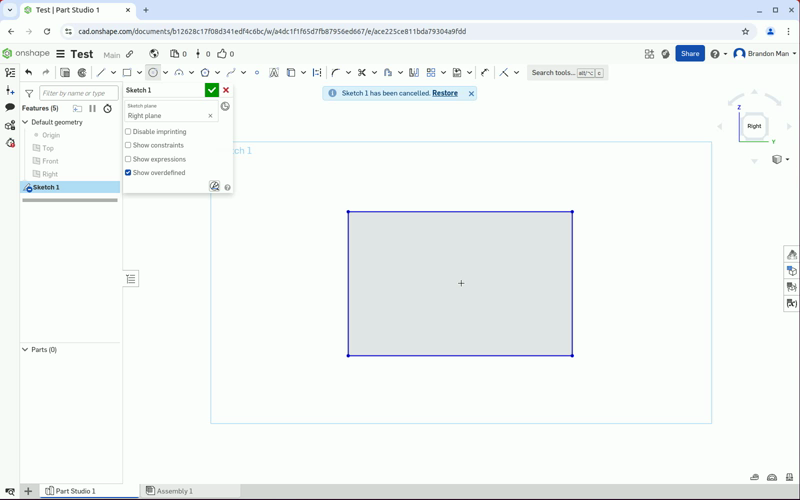
click(461, 282)
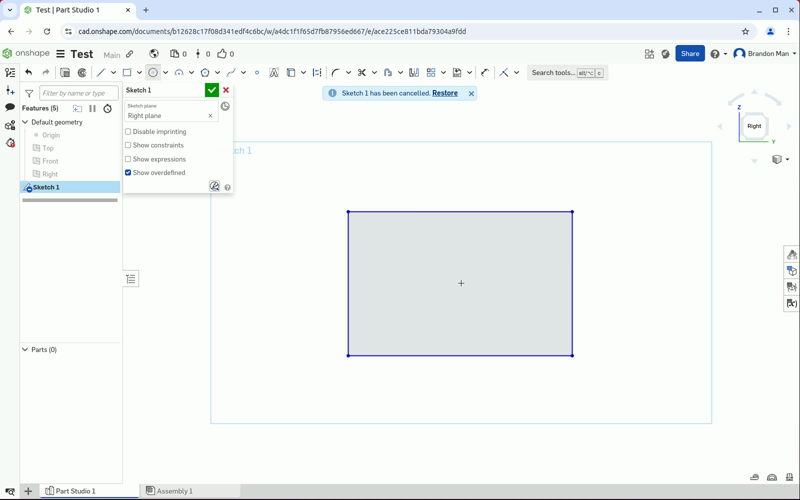
key_up(shift)
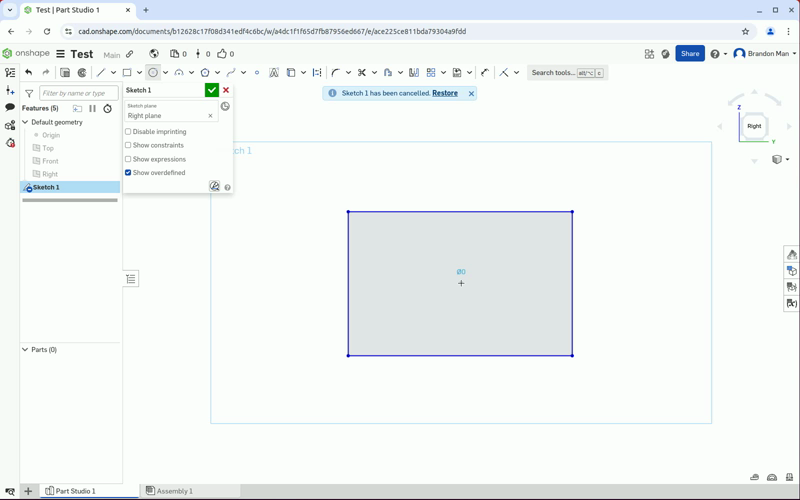
mouse_move(532, 282)
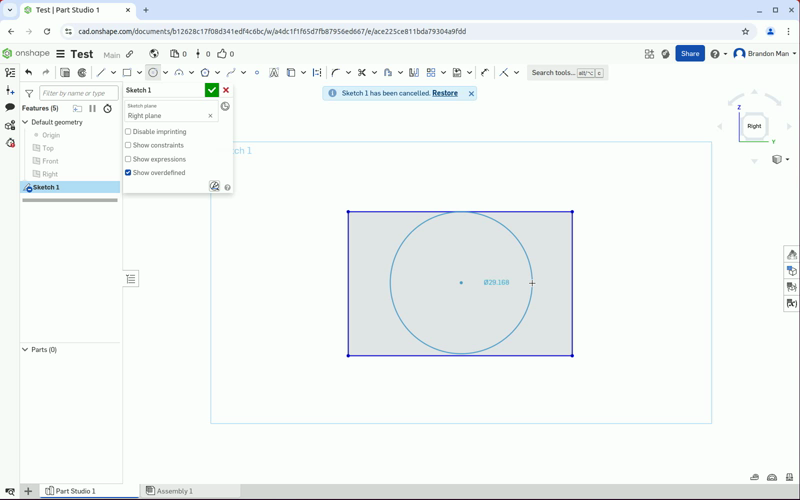
click(532, 282)
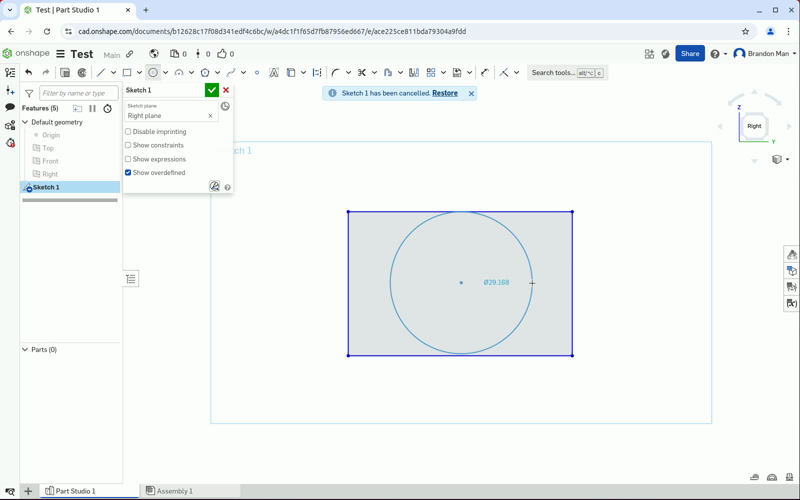
key(esc)
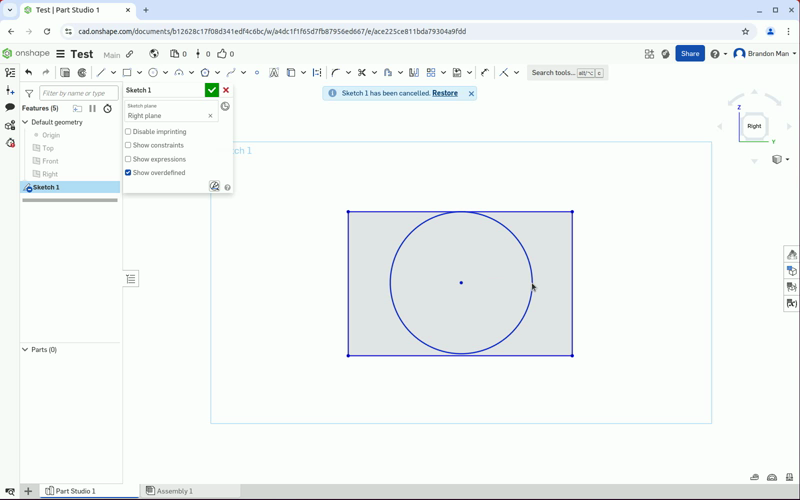
mouse_move(555, 245)
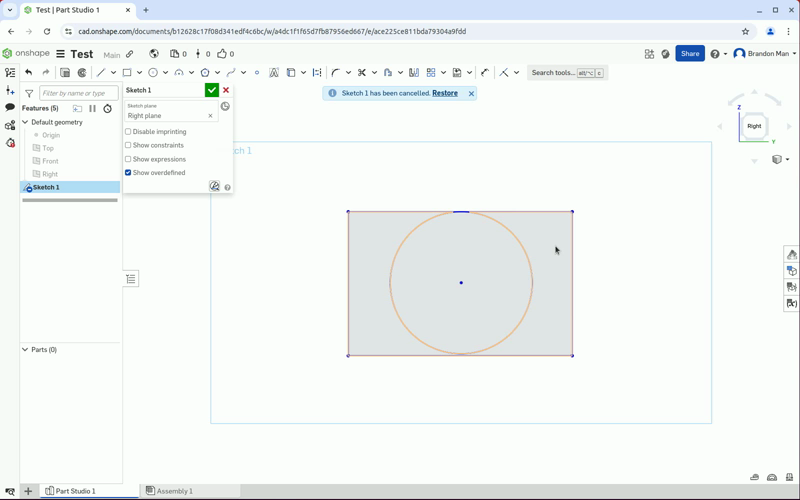
click(555, 245)
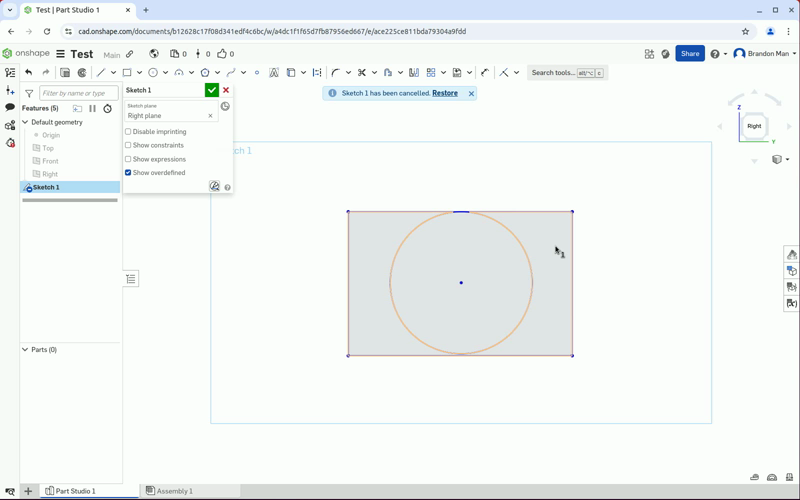
mouse_move(73, 352)
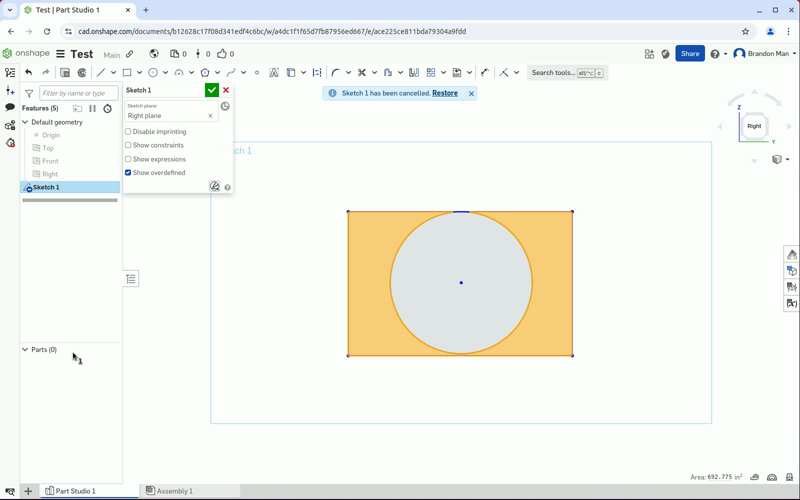
key(shift+y)
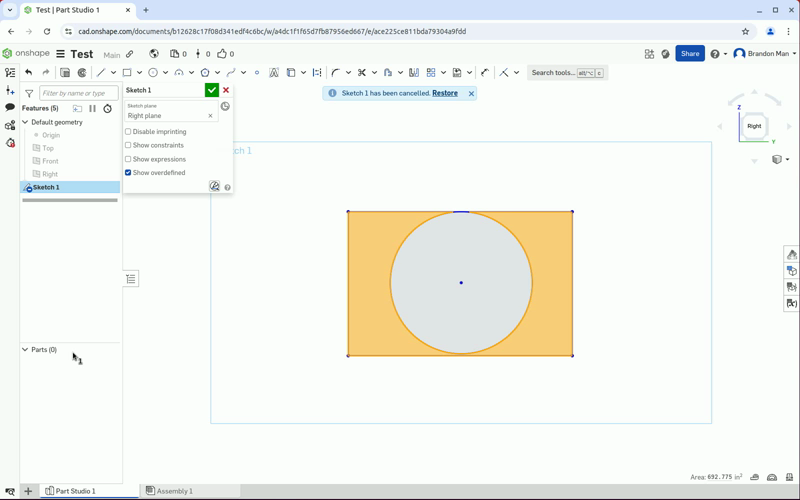
key(shift+e)
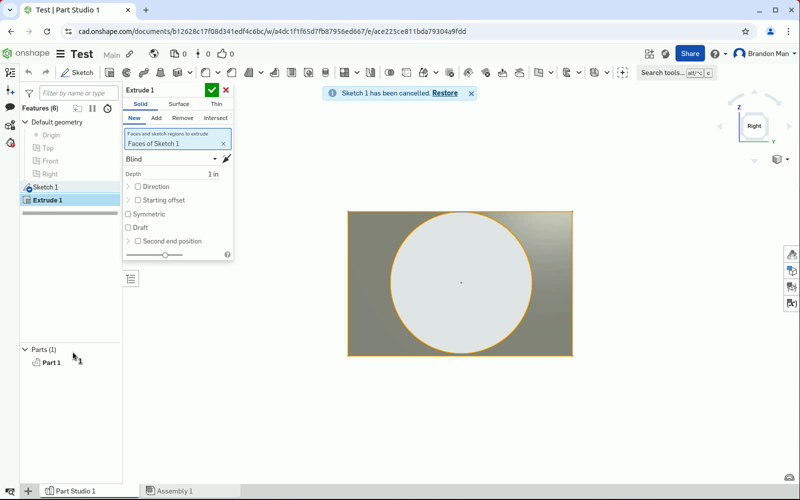
mouse_move(143, 106)
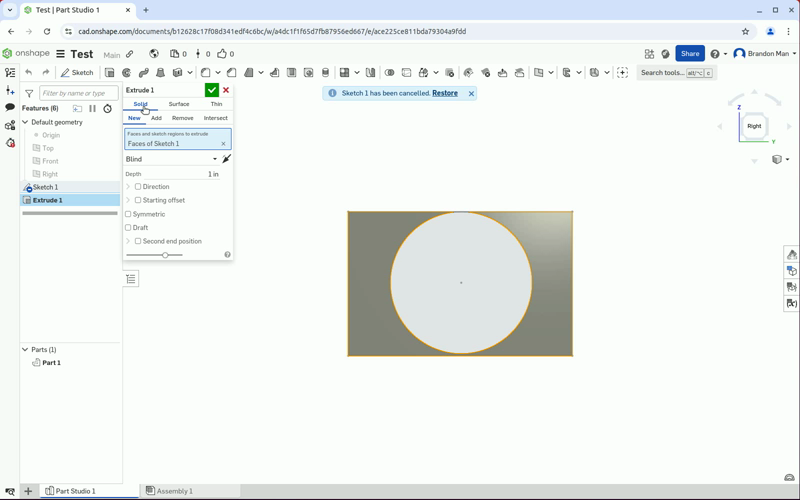
click(143, 106)
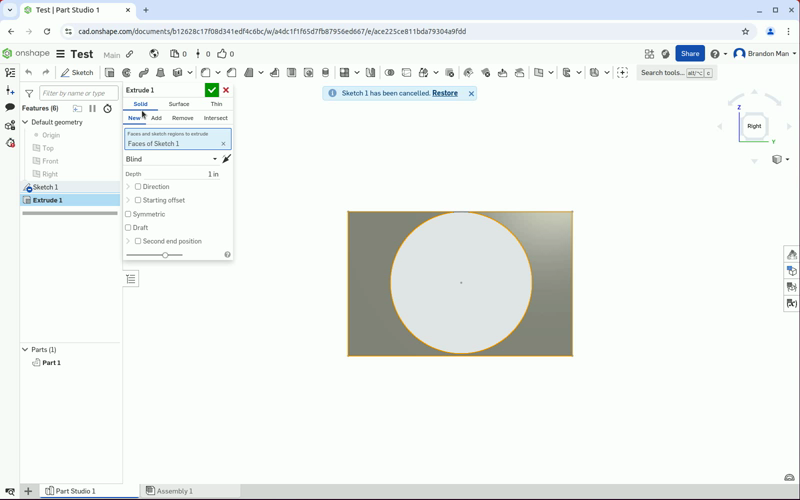
mouse_move(137, 120)
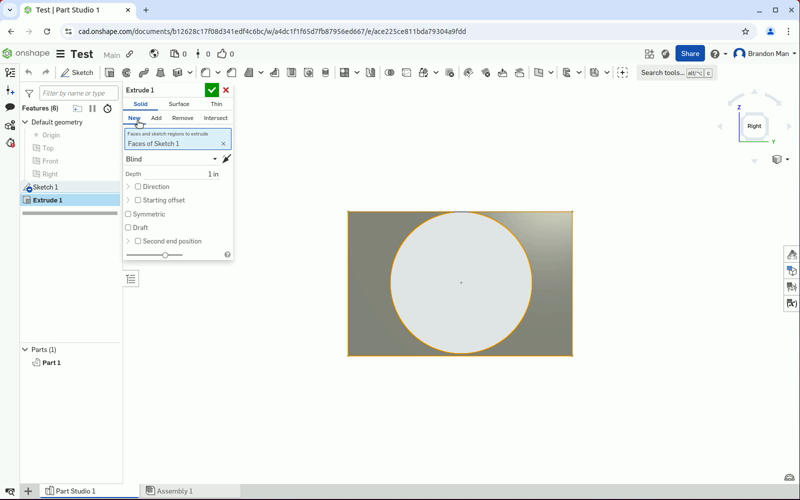
click(137, 120)
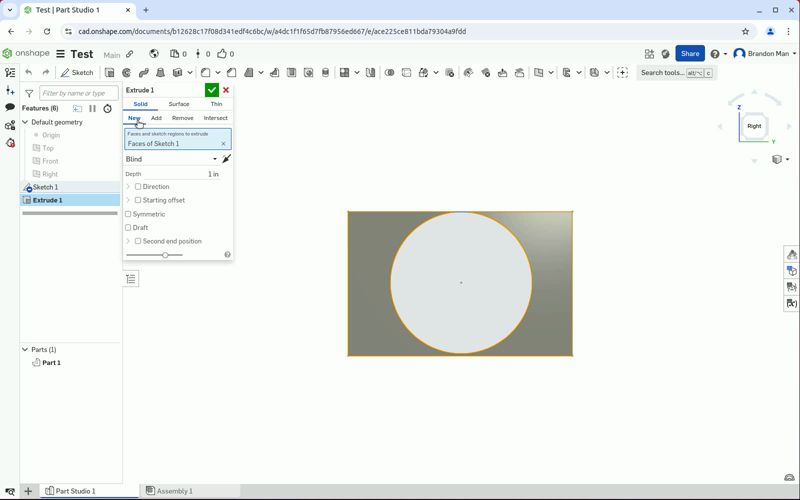
key(tab, 4)
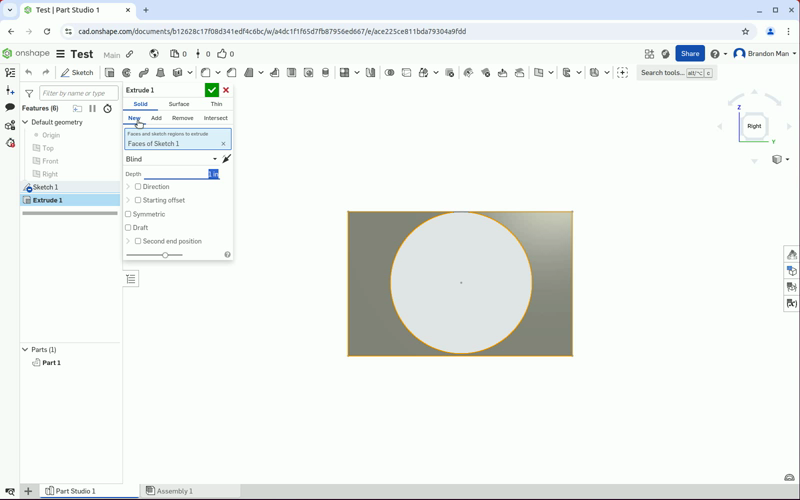
text(0.963)
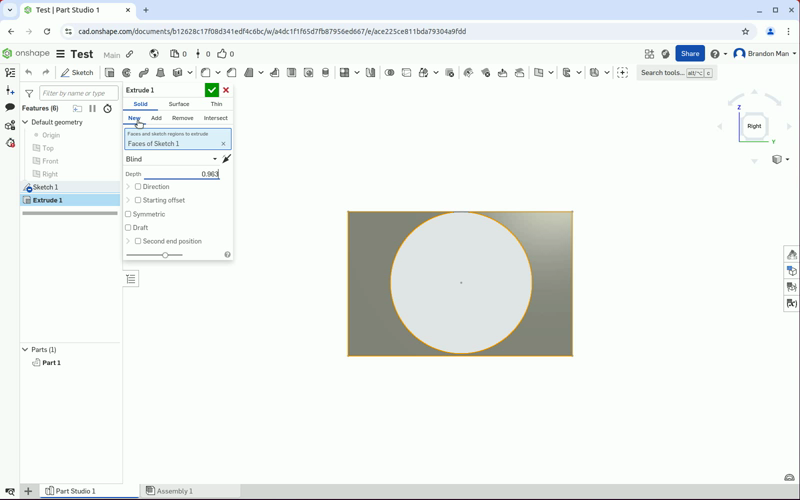
key(enter)
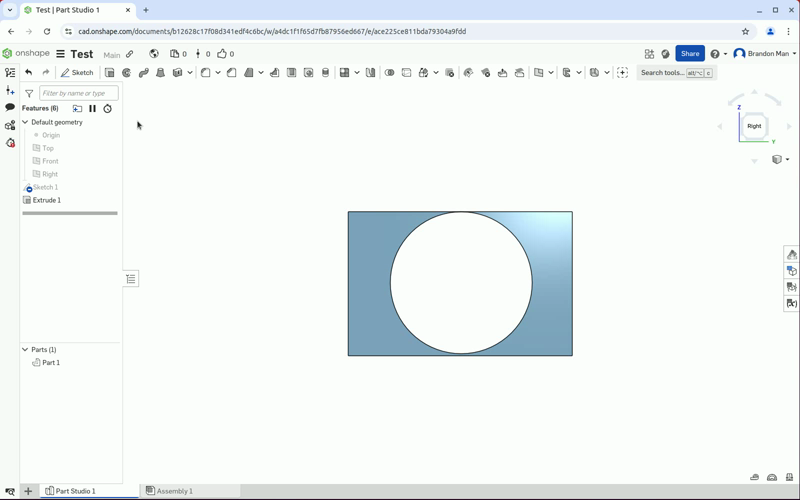
key(shift+h)
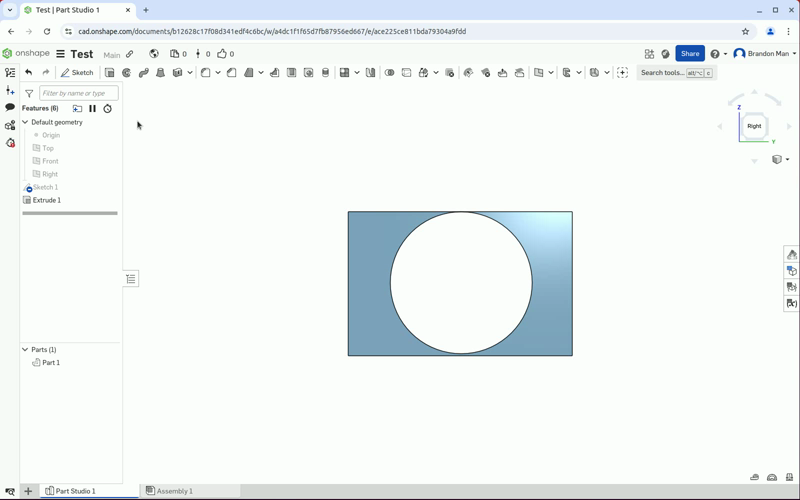
key(shift+h)
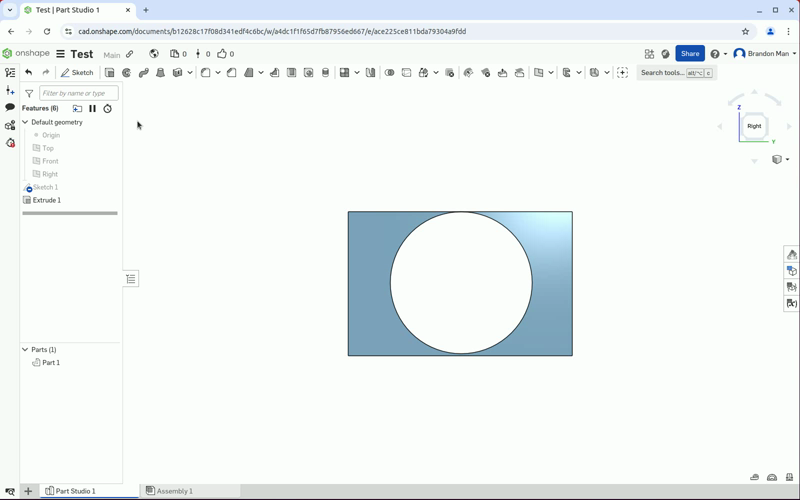
mouse_move(73, 189)
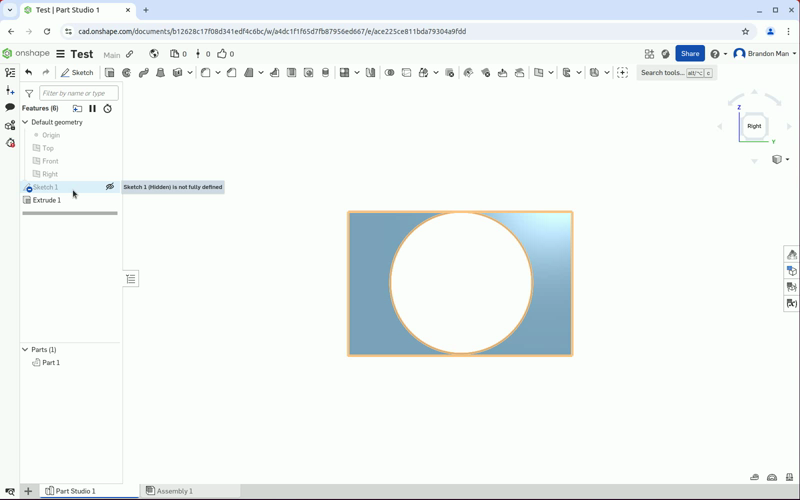
click(73, 189)
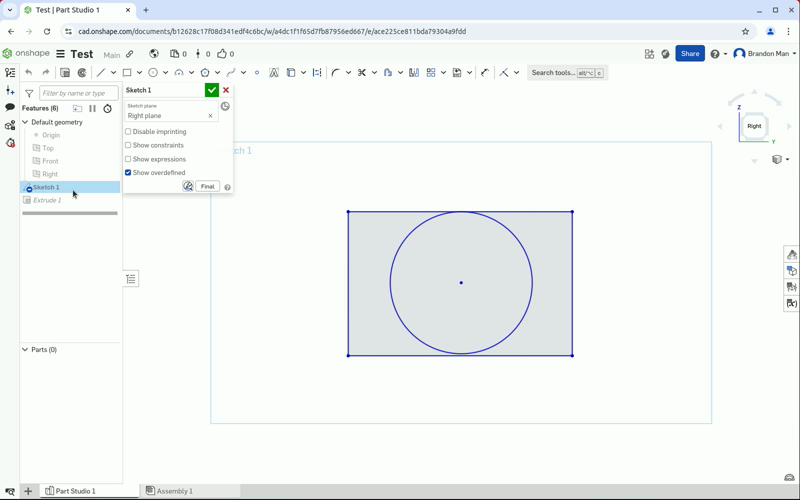
mouse_move(229, 92)
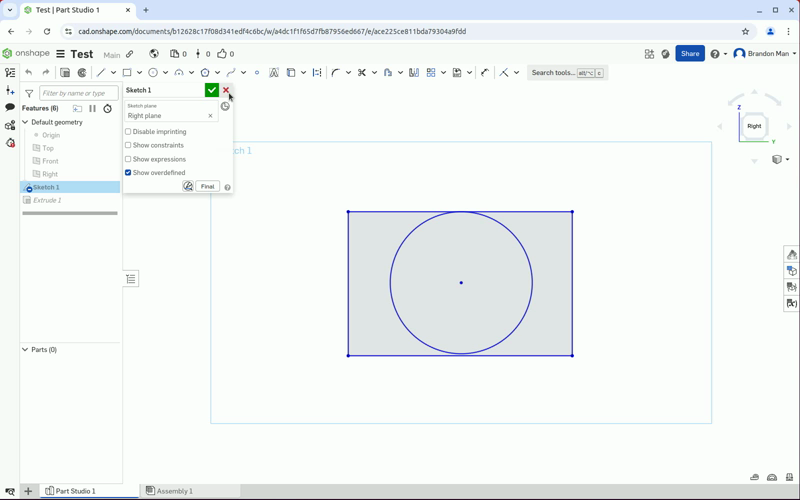
click(229, 92)
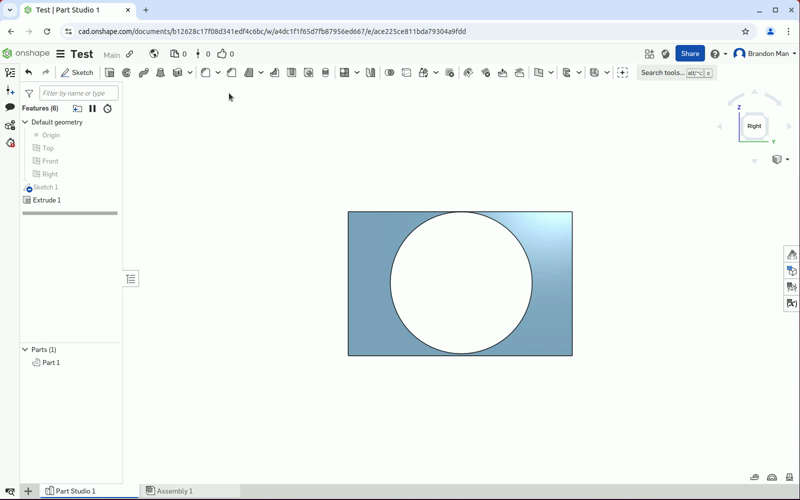
mouse_move(541, 75)
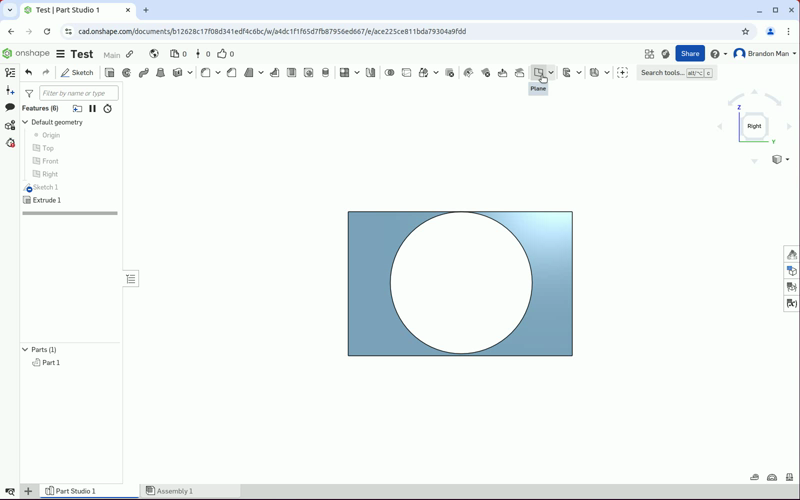
click(541, 75)
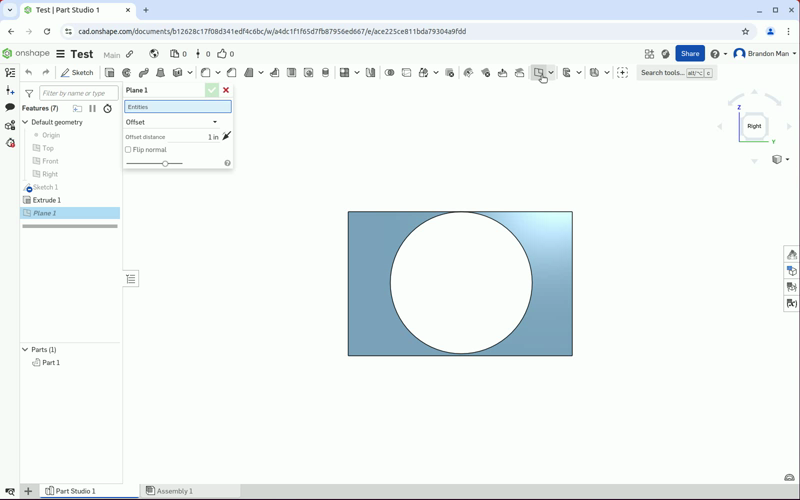
mouse_move(73, 176)
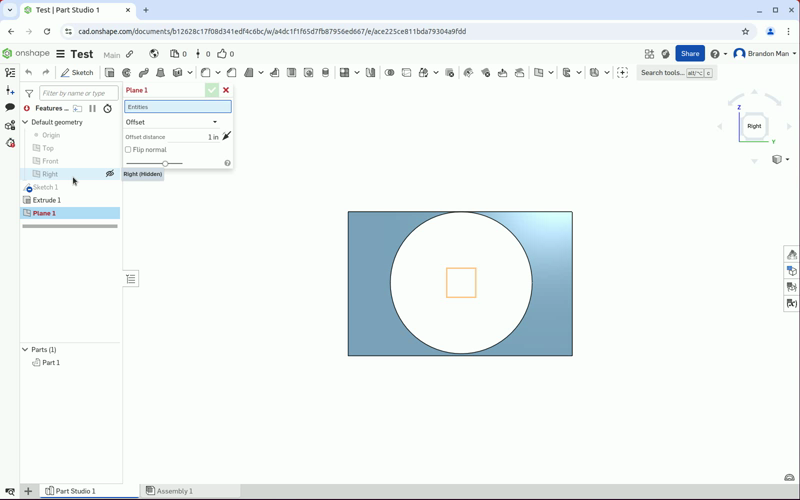
click(73, 176)
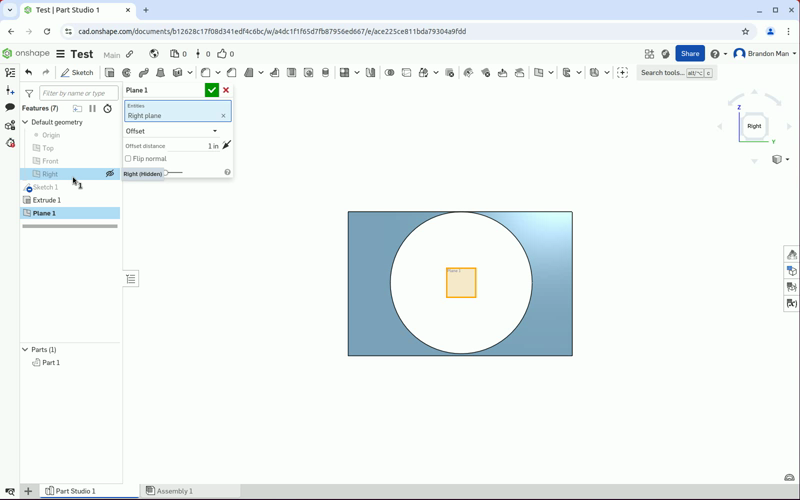
key(tab, 2)
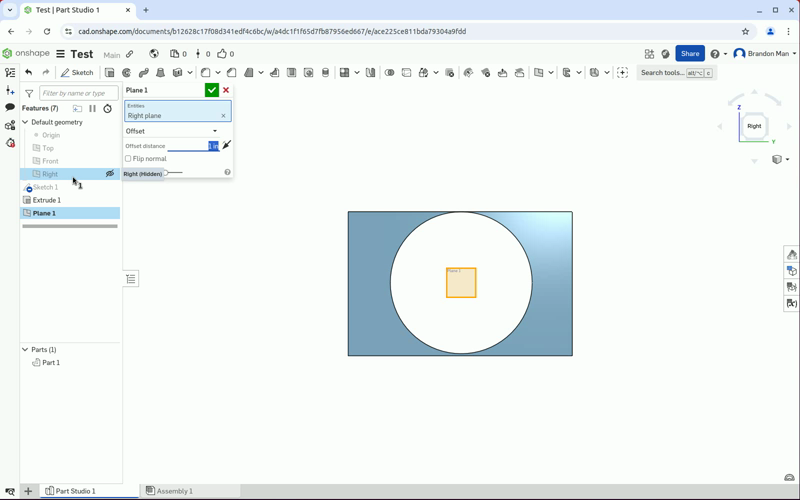
text(0.955)
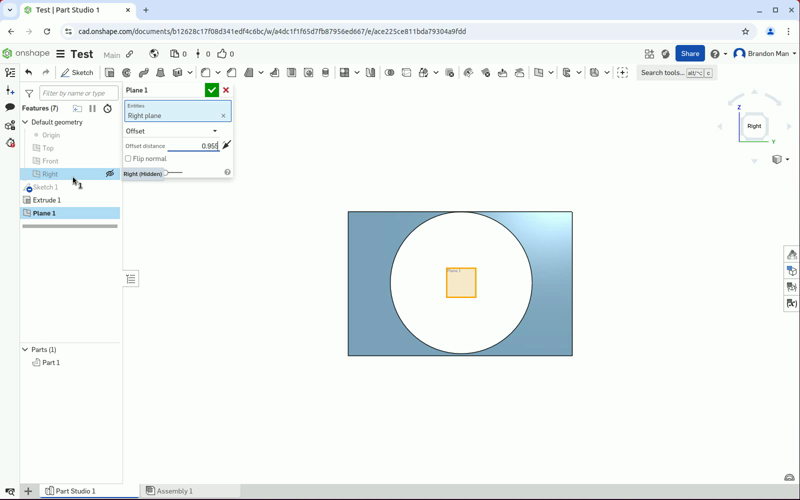
key(enter, 2)
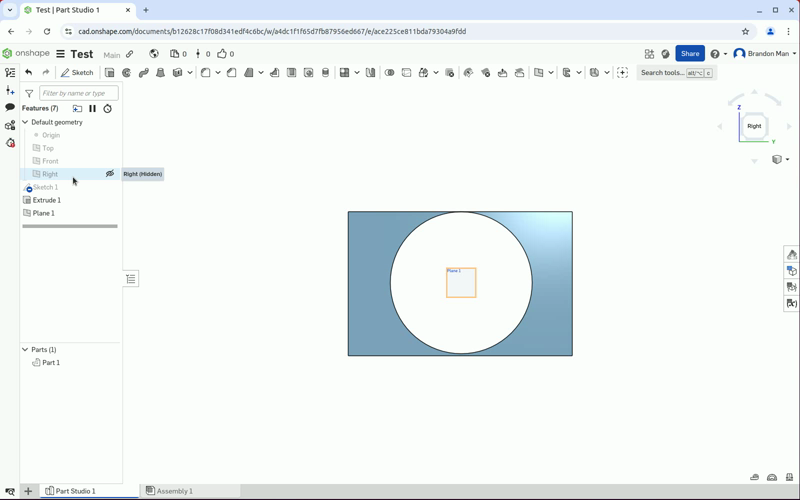
key(shift+s)
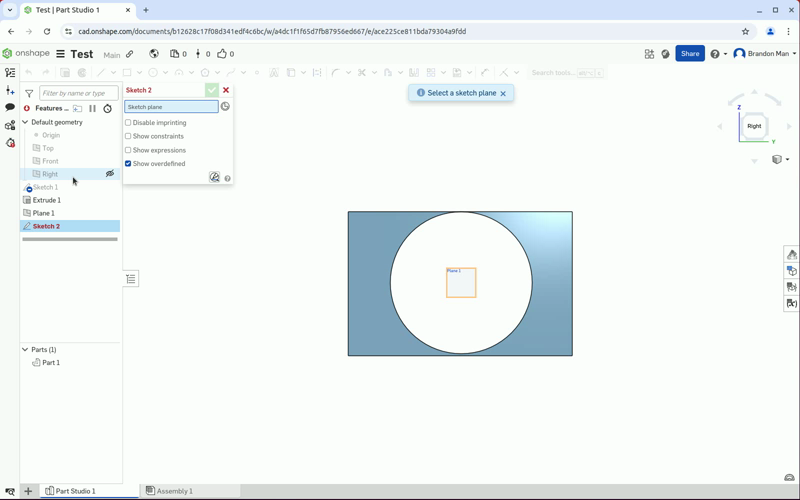
mouse_move(73, 215)
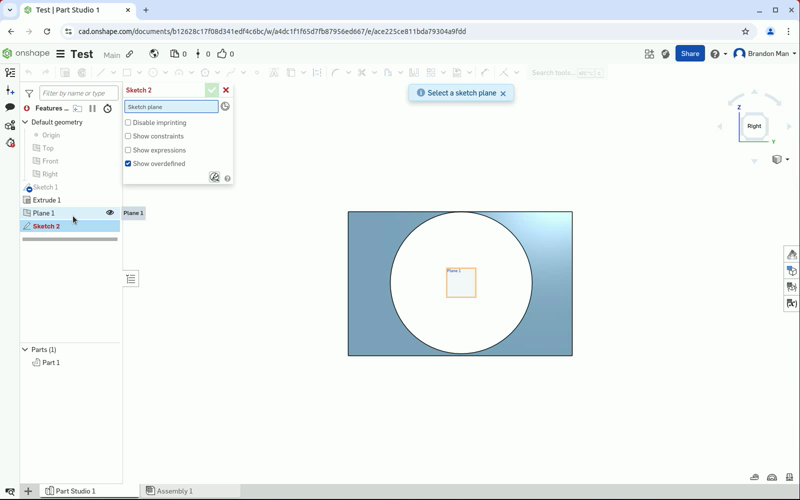
click(73, 215)
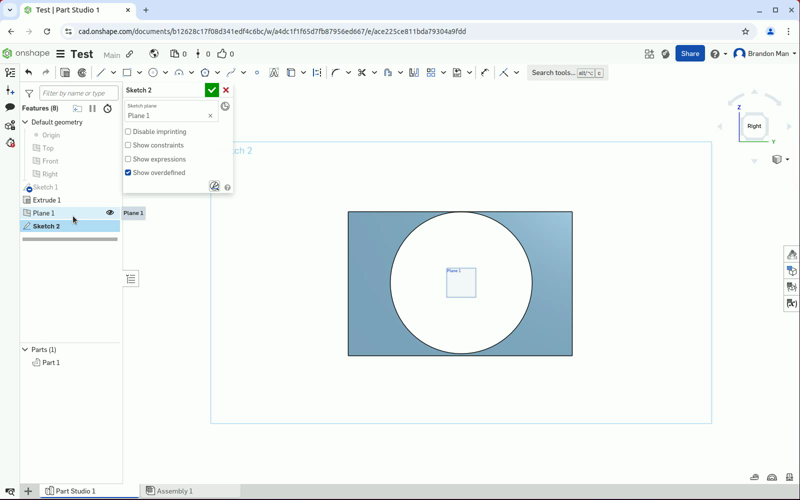
mouse_move(73, 352)
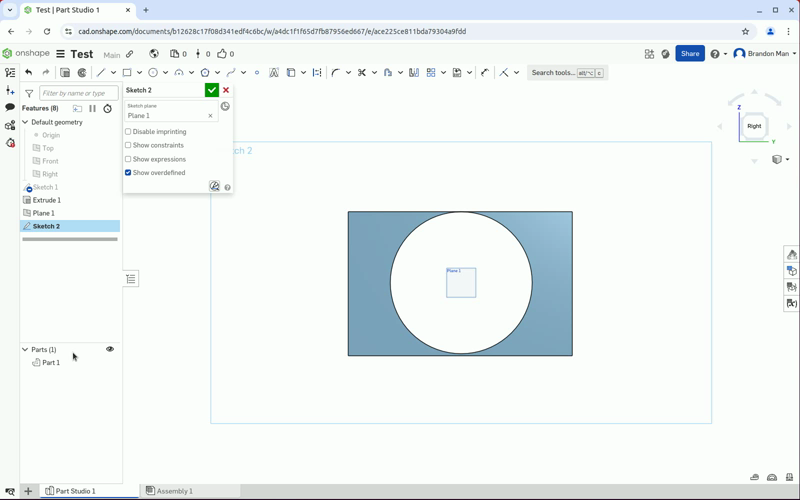
key(y)
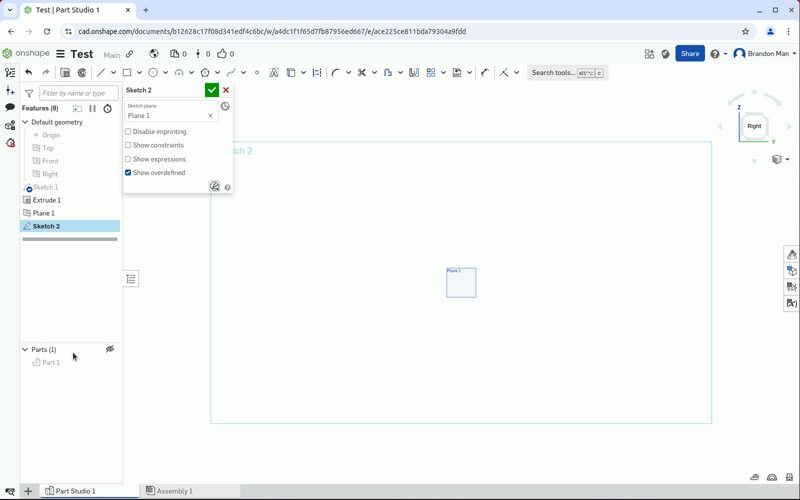
key(l)
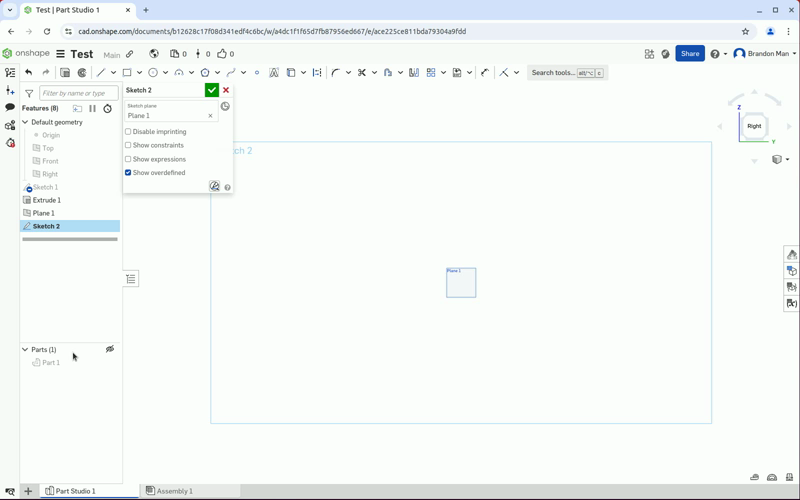
key_down(shift)
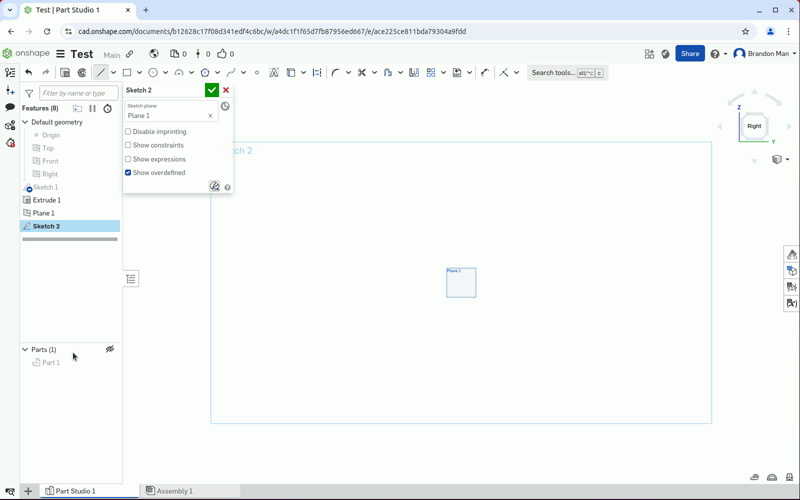
mouse_move(425, 346)
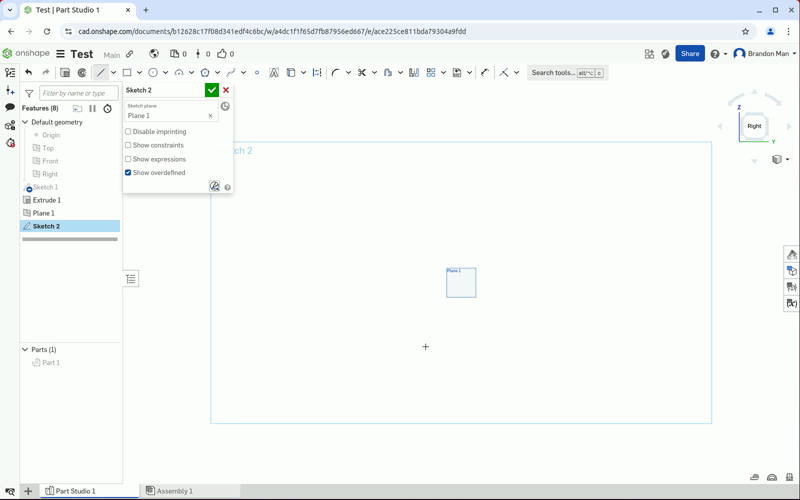
click(425, 346)
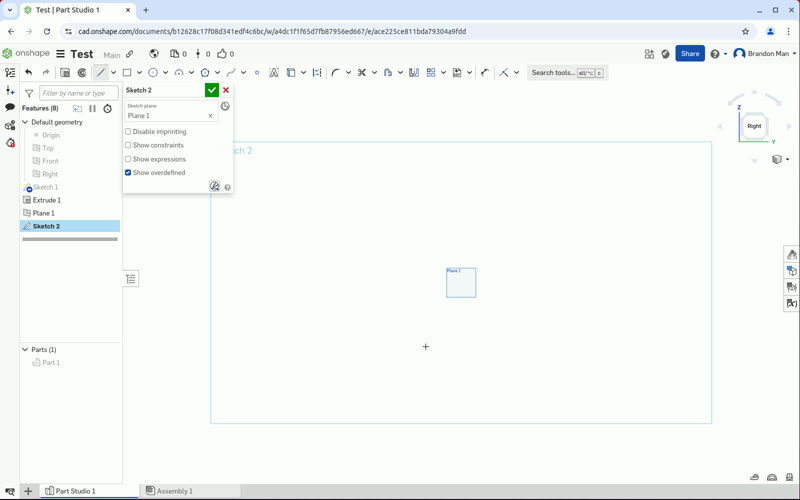
key_up(shift)
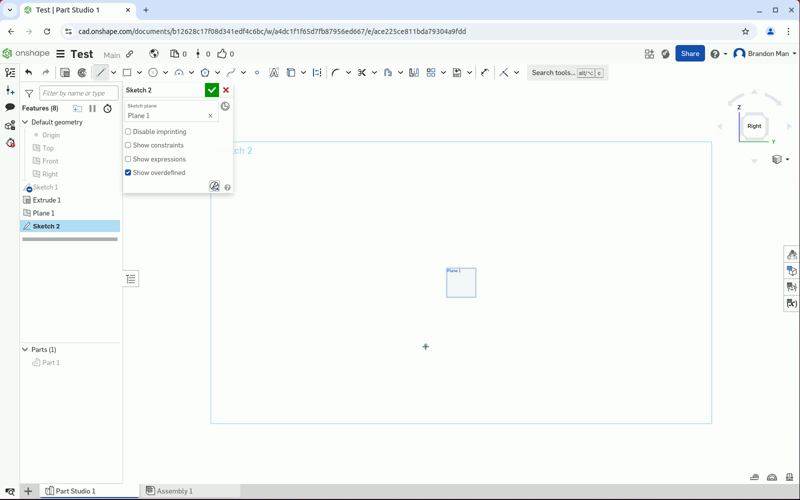
key_down(shift)
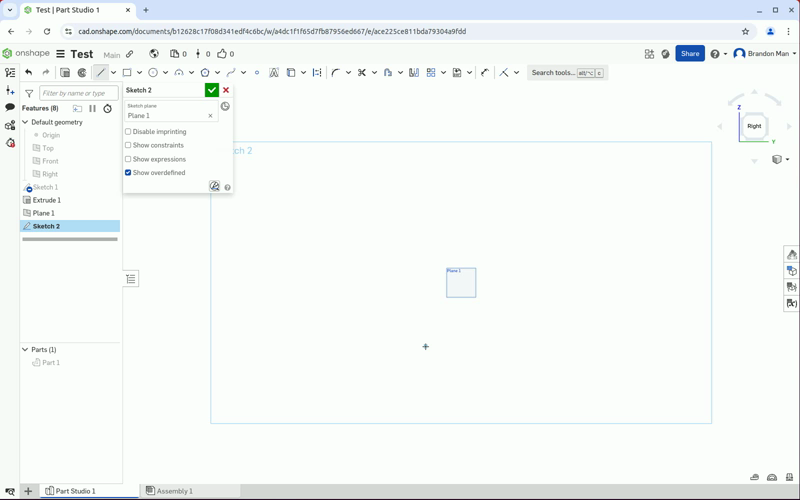
mouse_move(455, 346)
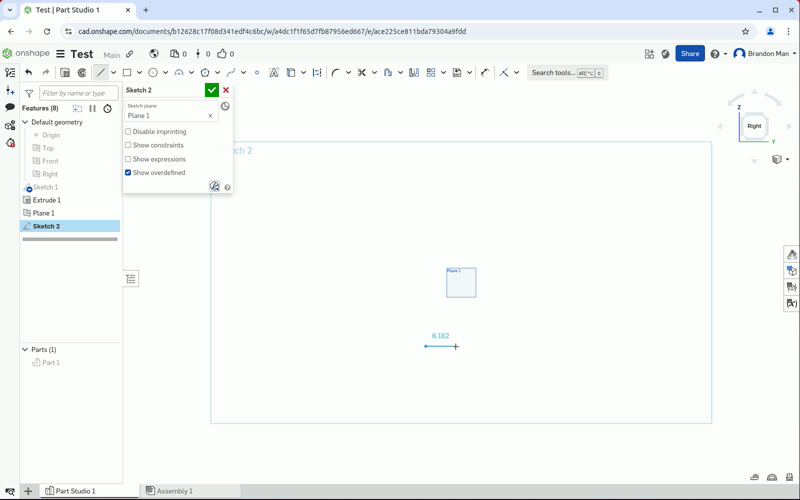
mouse_move(426, 346)
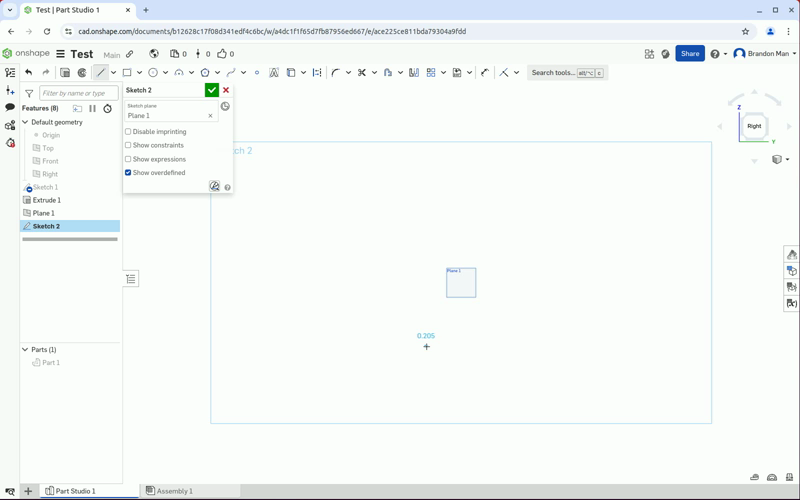
scroll(6)
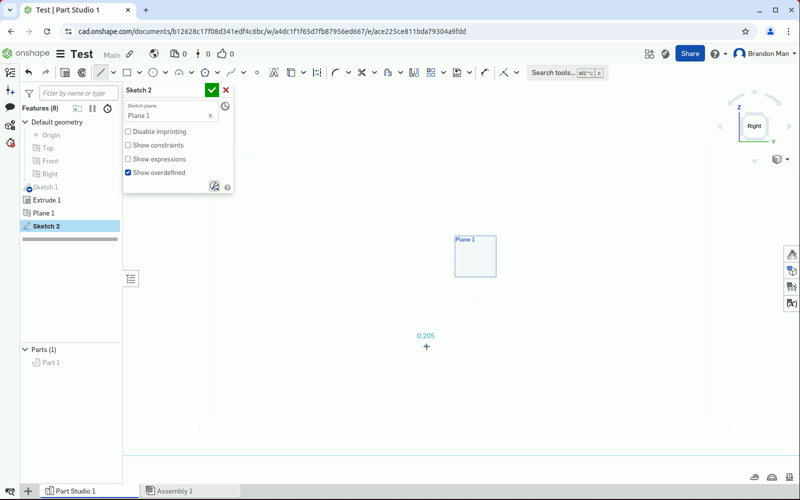
scroll(6)
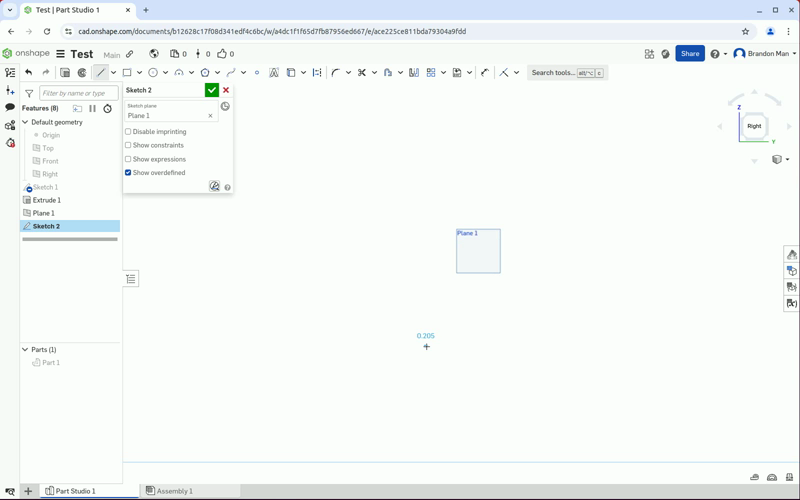
scroll(6)
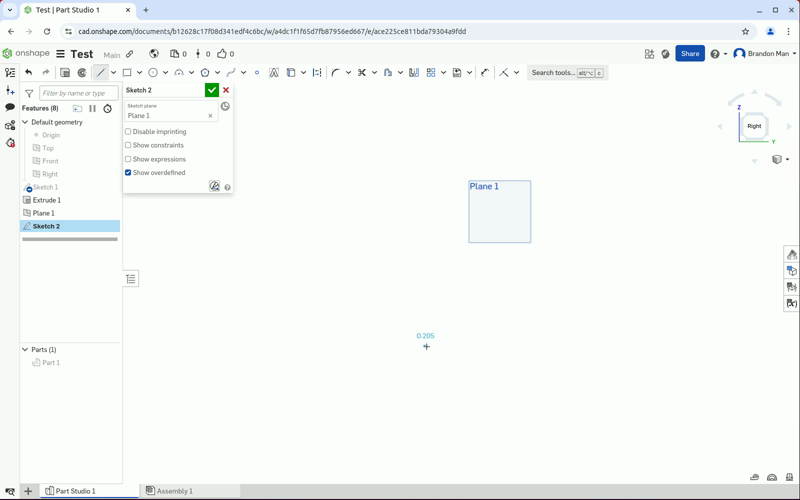
scroll(6)
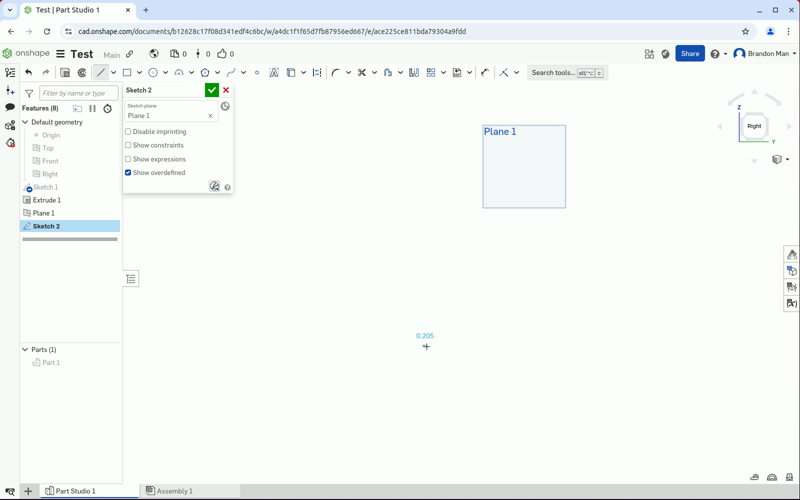
scroll(6)
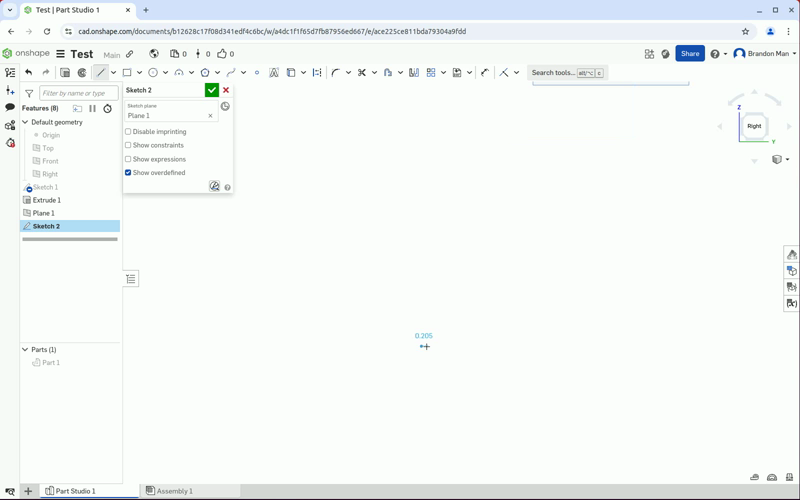
scroll(6)
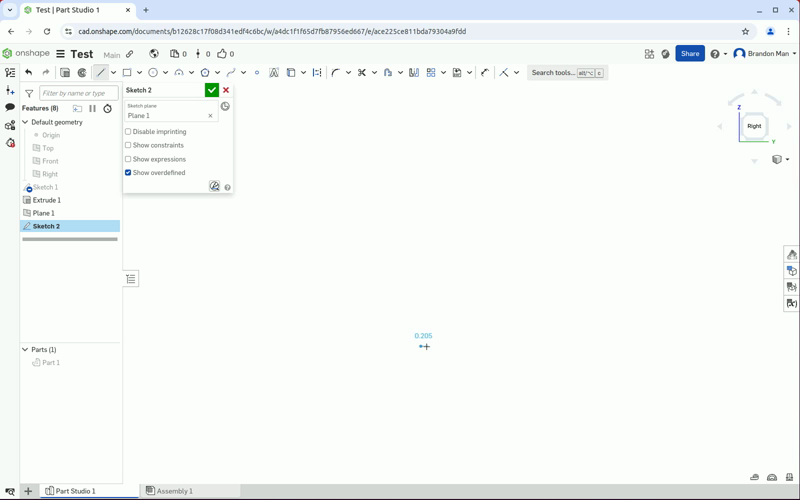
scroll(6)
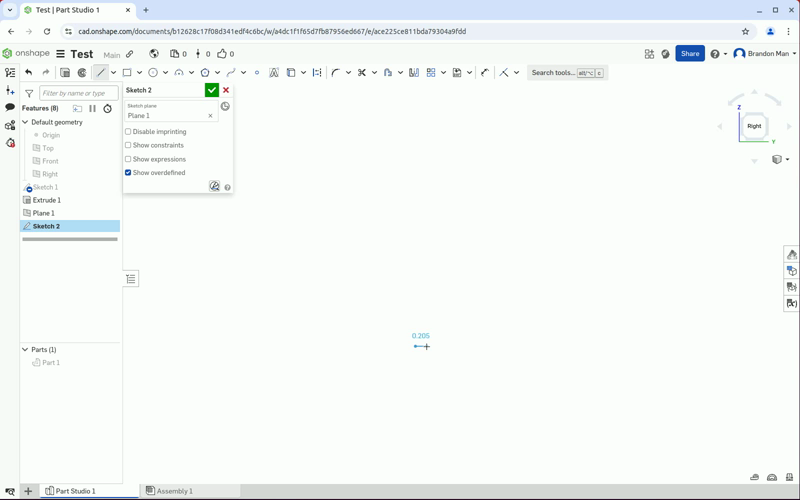
click(426, 346)
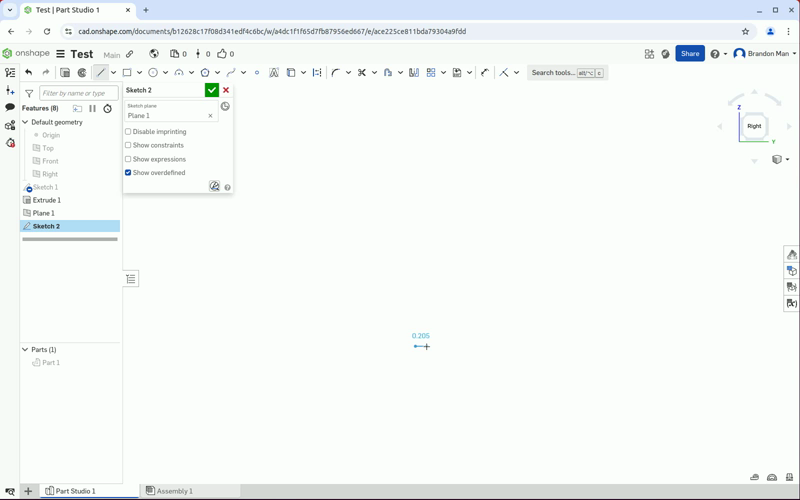
scroll(-6)
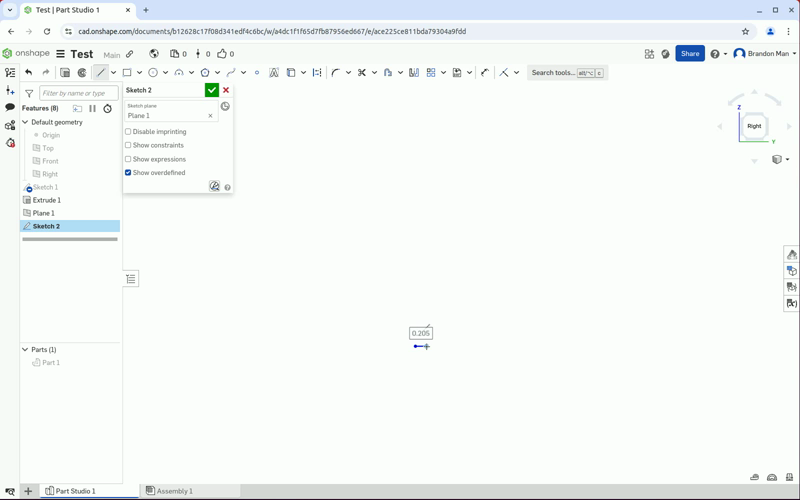
scroll(-6)
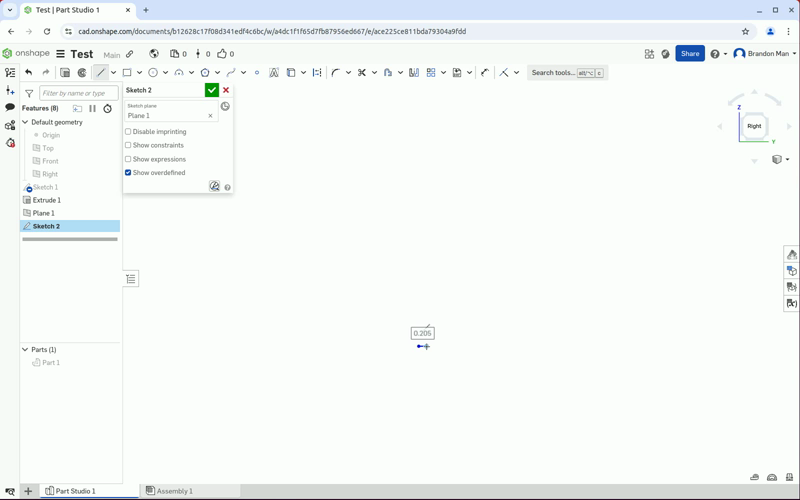
scroll(-6)
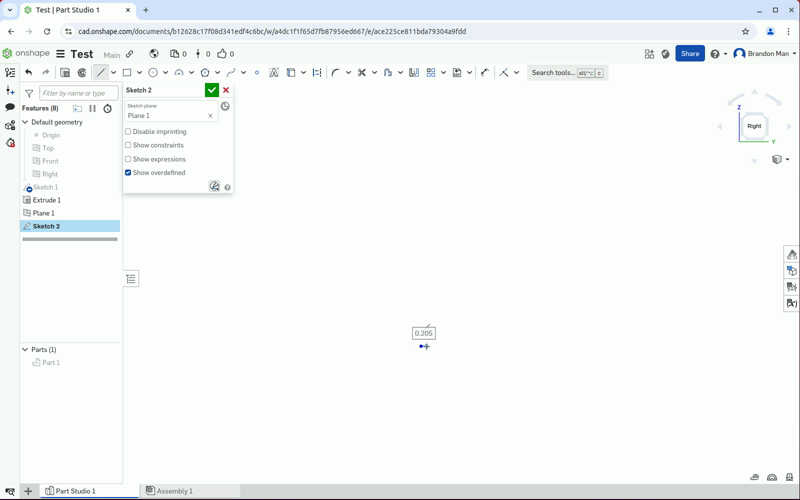
scroll(-6)
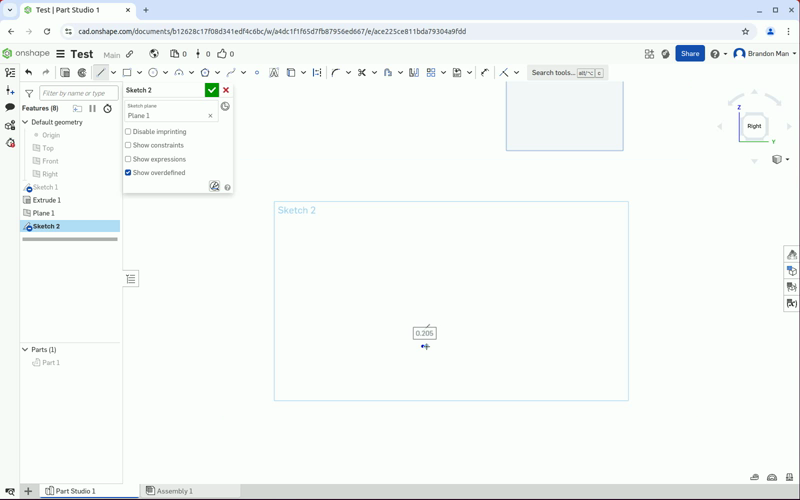
scroll(-6)
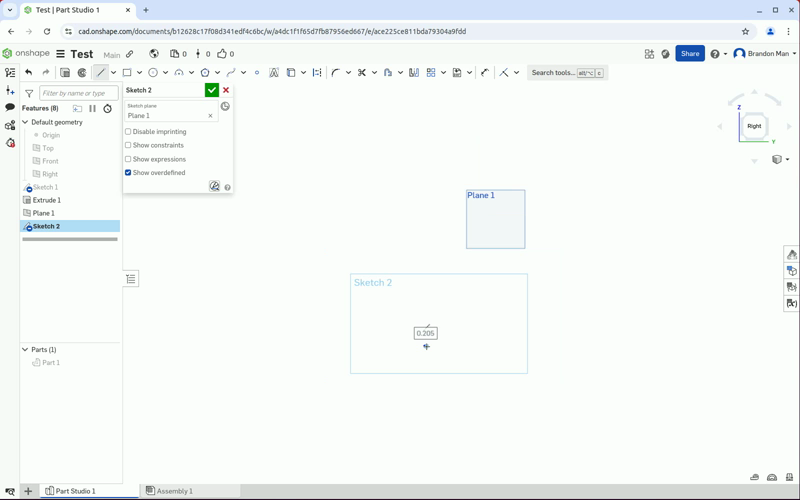
scroll(-6)
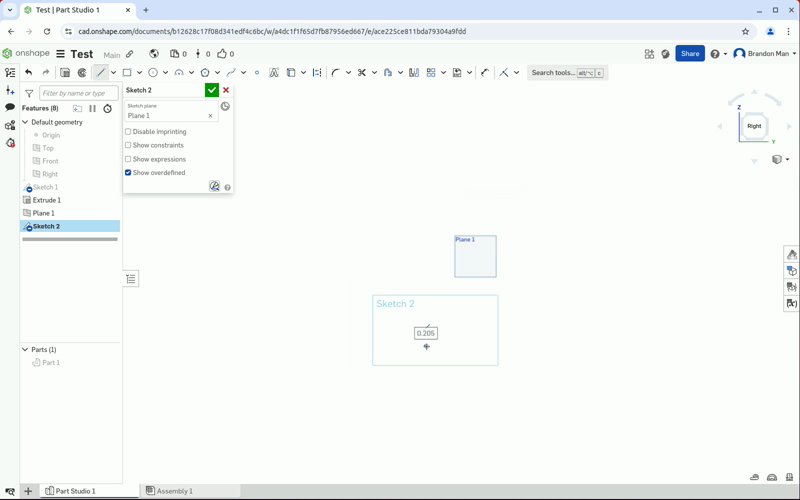
scroll(-6)
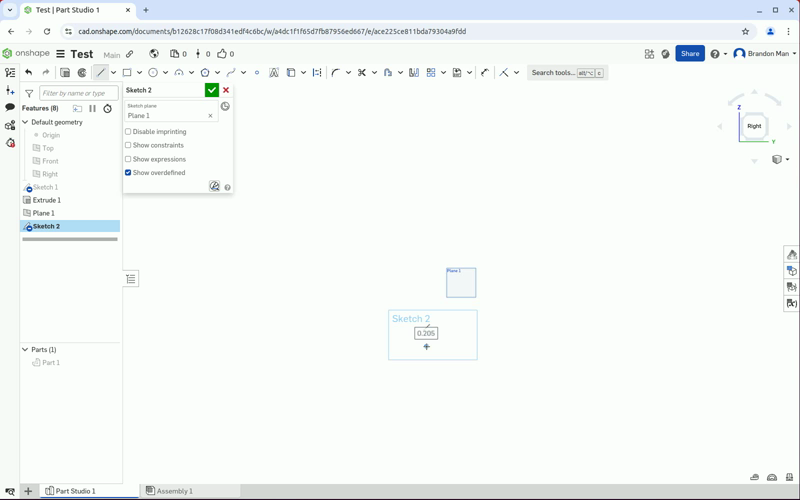
key_up(shift)
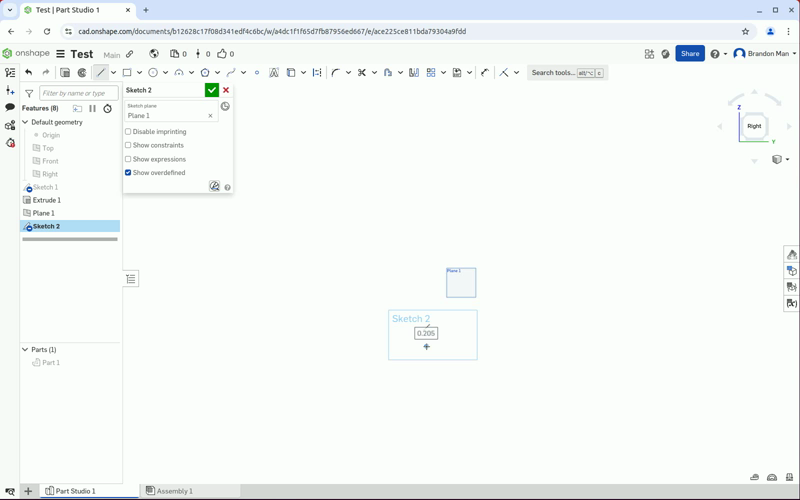
key(esc)
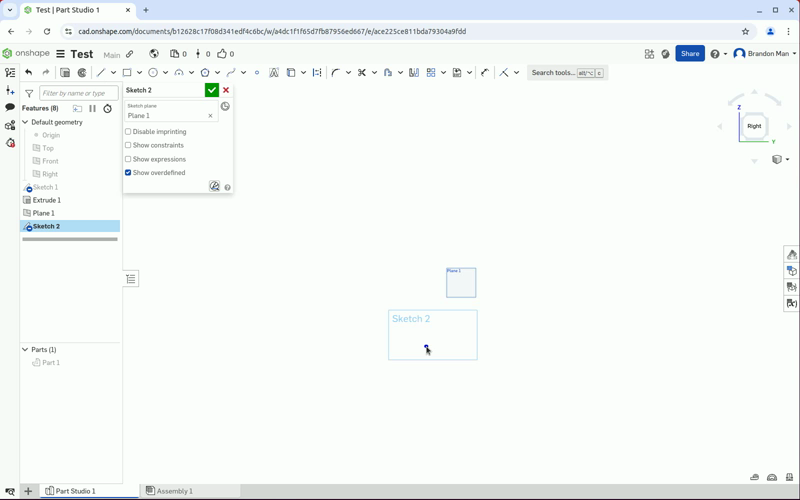
key(a)
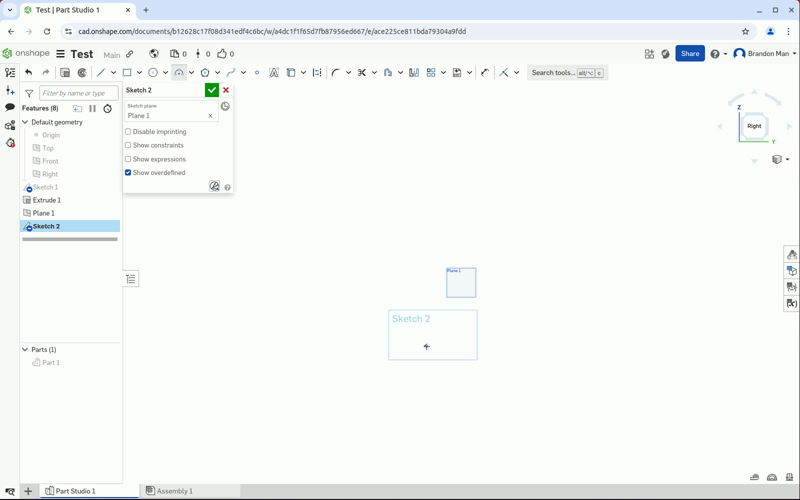
mouse_move(426, 346)
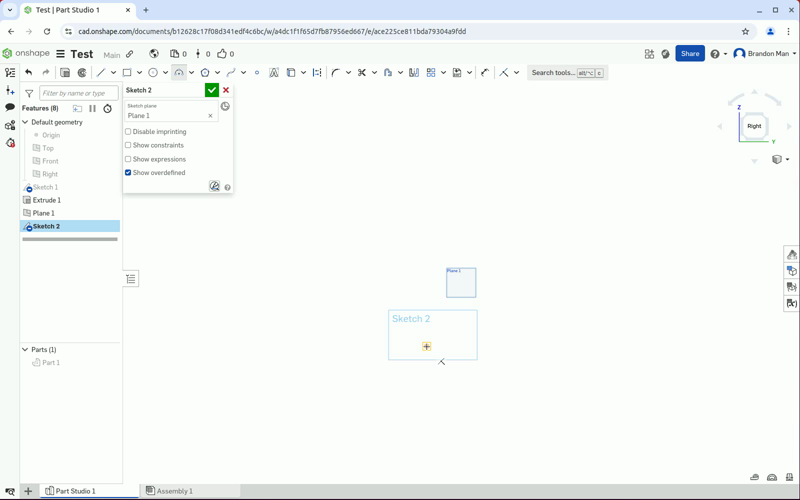
scroll(6)
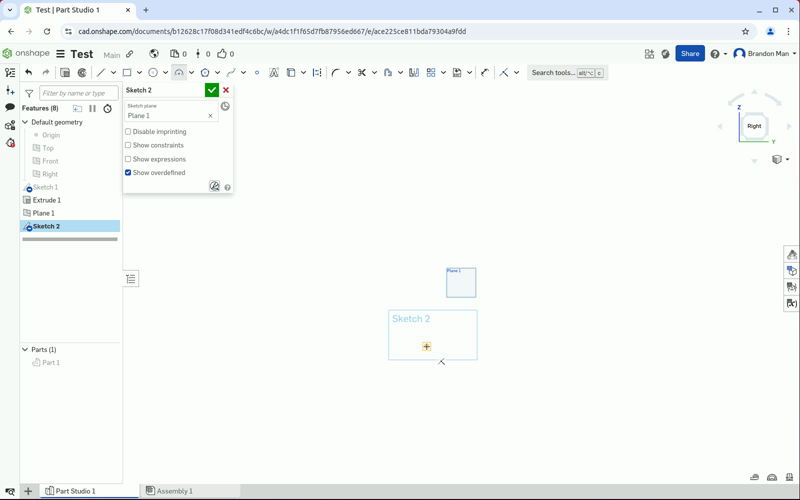
scroll(6)
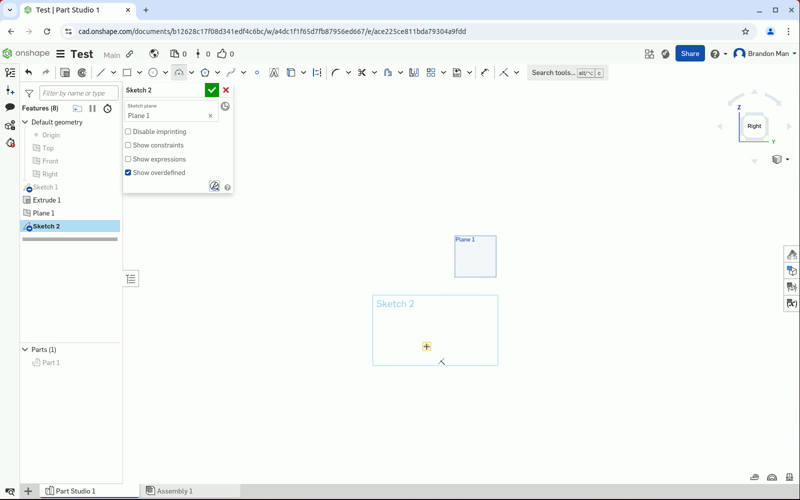
scroll(6)
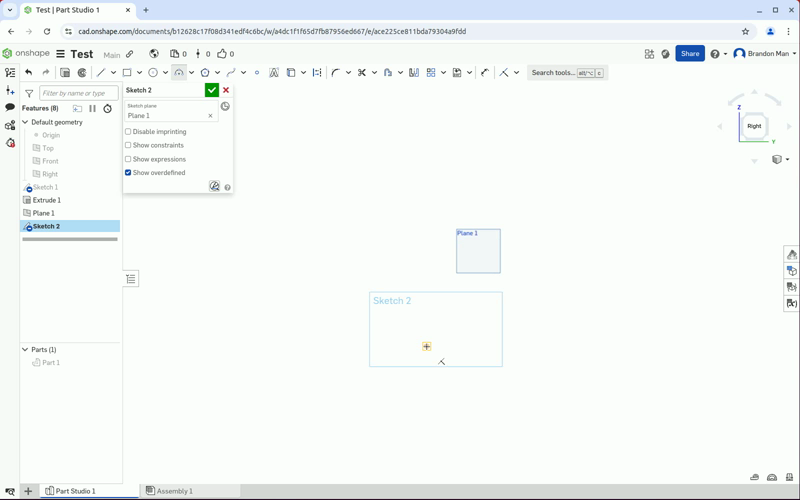
scroll(6)
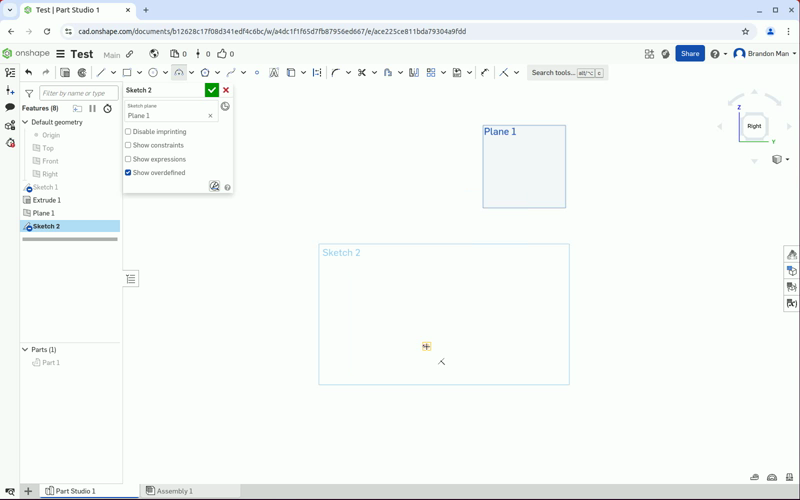
scroll(6)
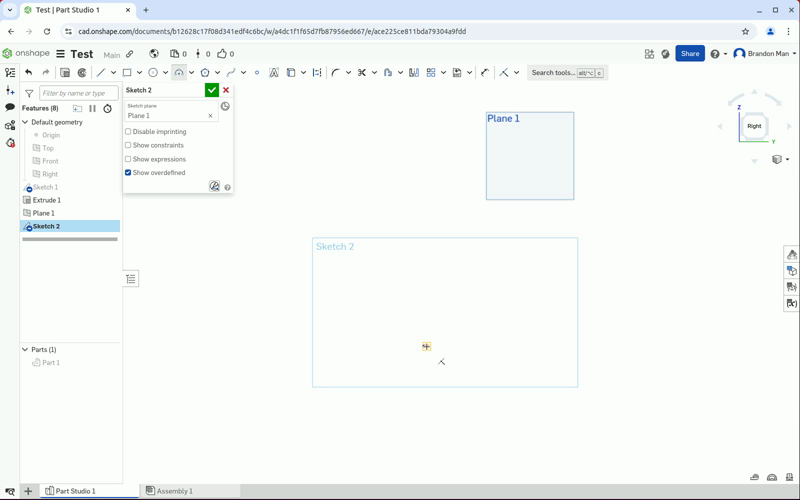
scroll(6)
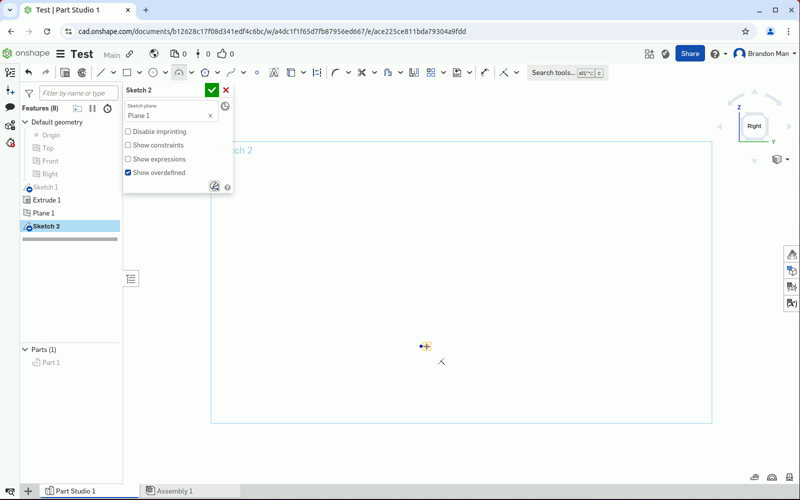
scroll(6)
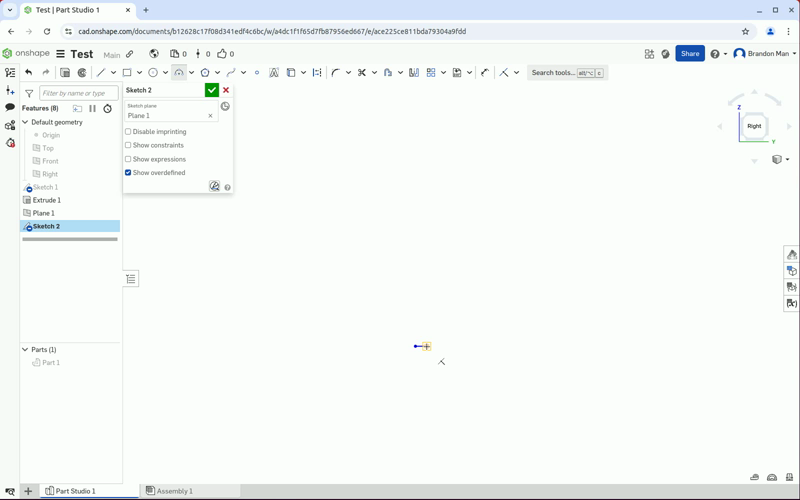
click(426, 346)
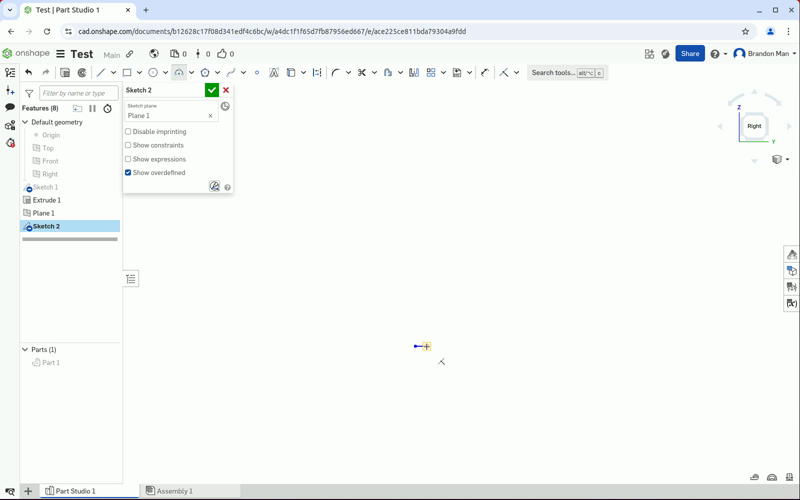
scroll(-6)
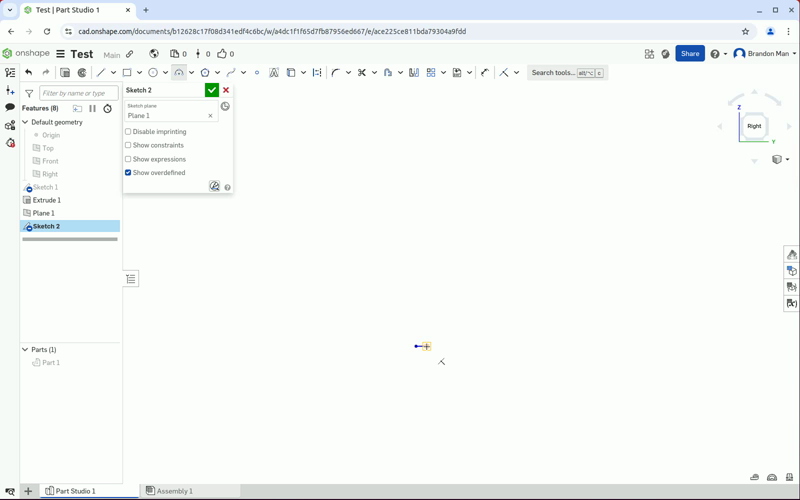
scroll(-6)
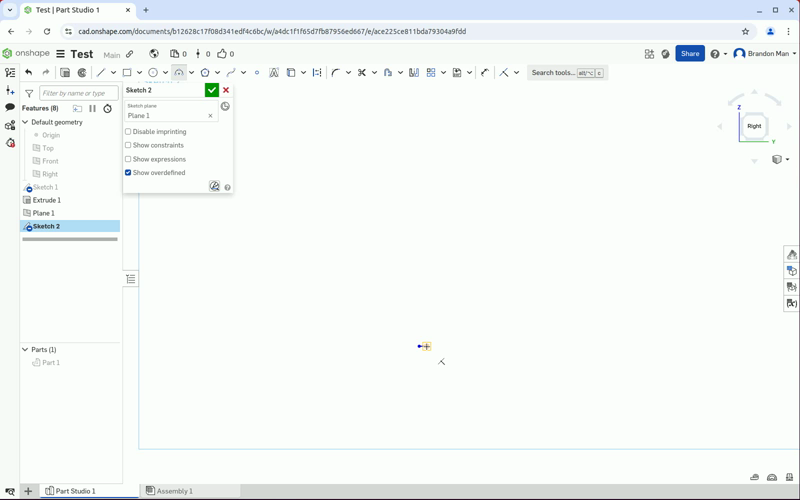
scroll(-6)
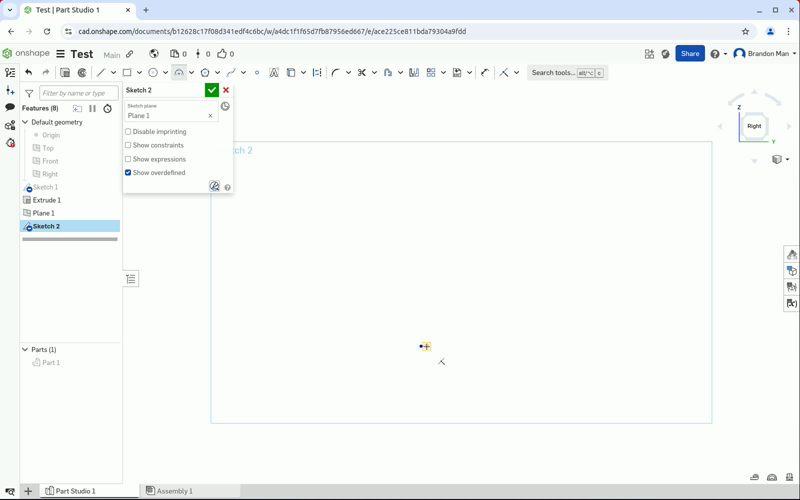
scroll(-6)
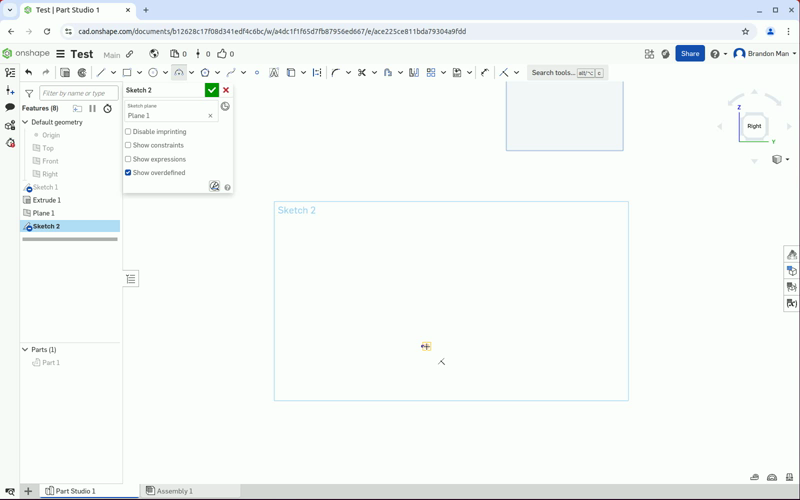
scroll(-6)
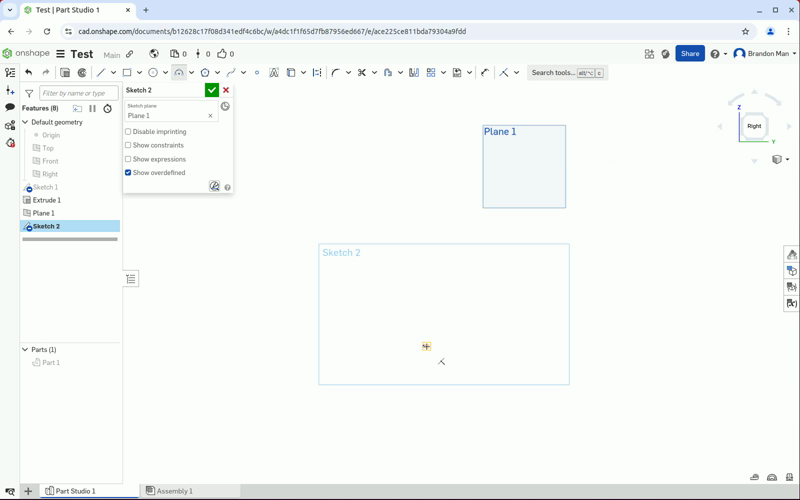
scroll(-6)
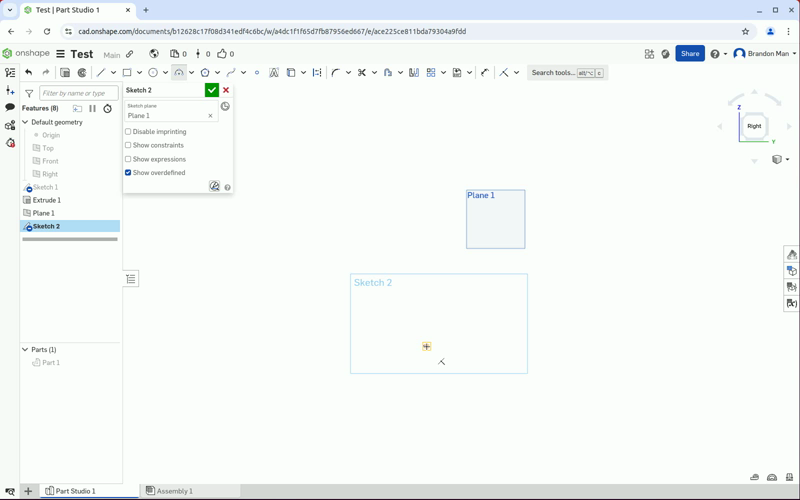
scroll(-6)
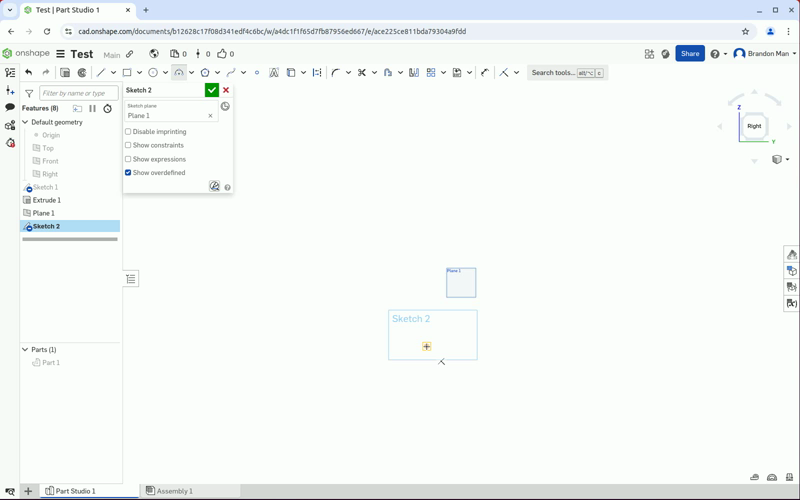
key_down(shift)
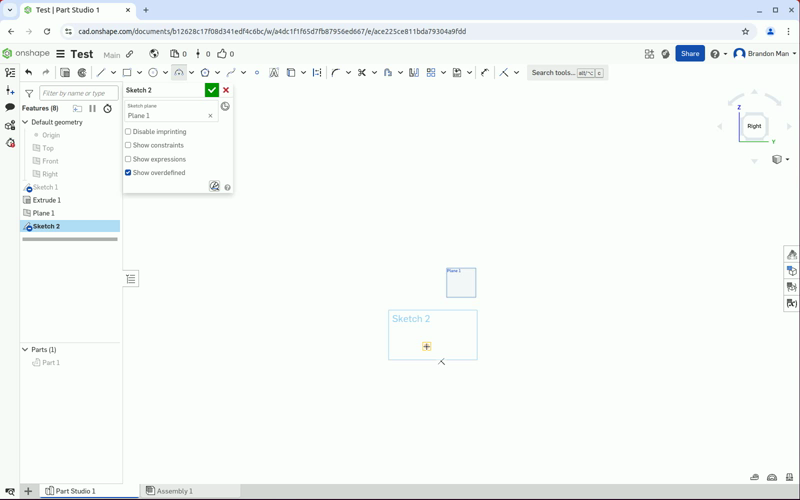
mouse_move(426, 219)
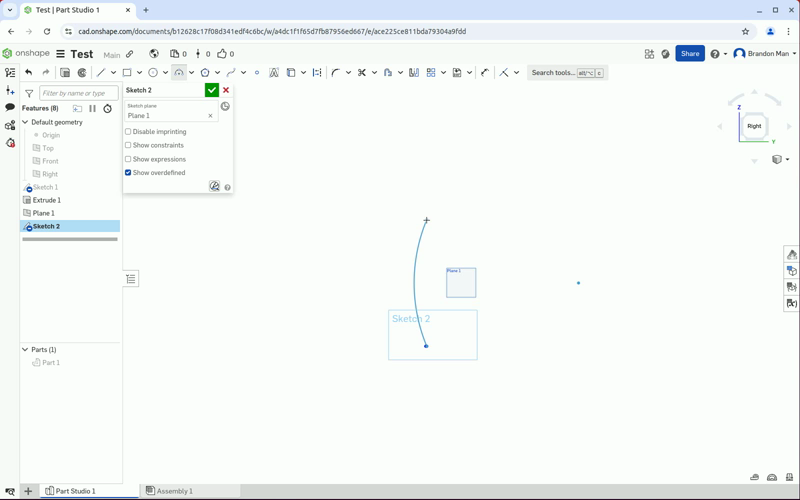
click(426, 219)
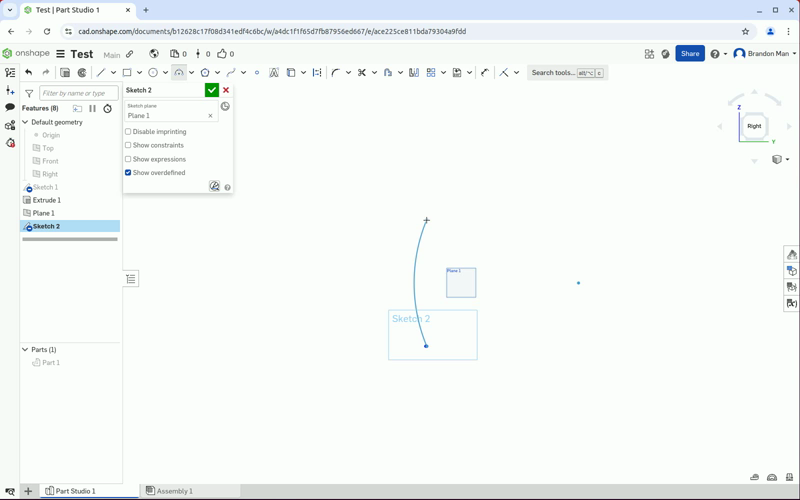
mouse_move(388, 282)
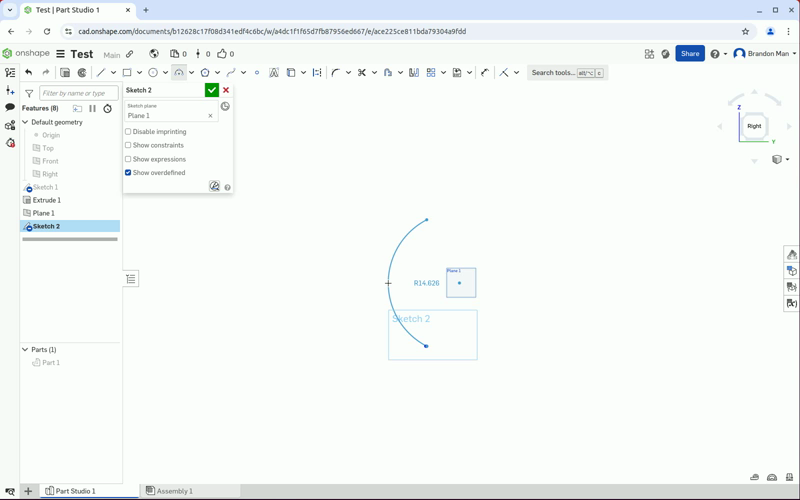
click(388, 282)
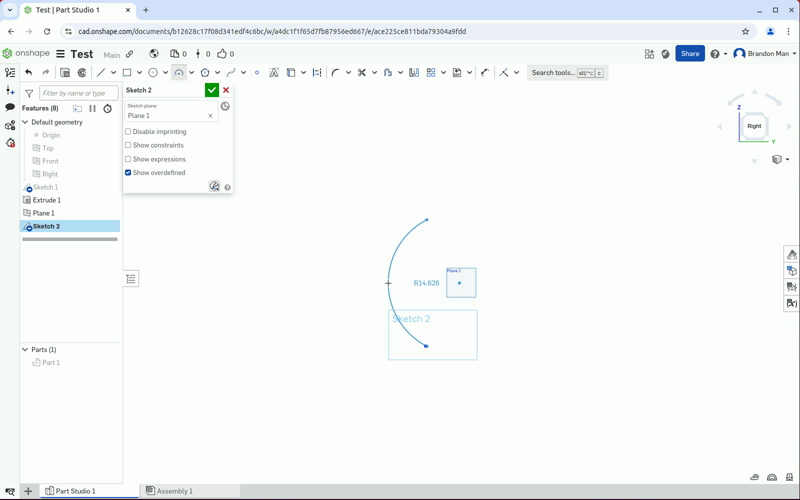
key_up(shift)
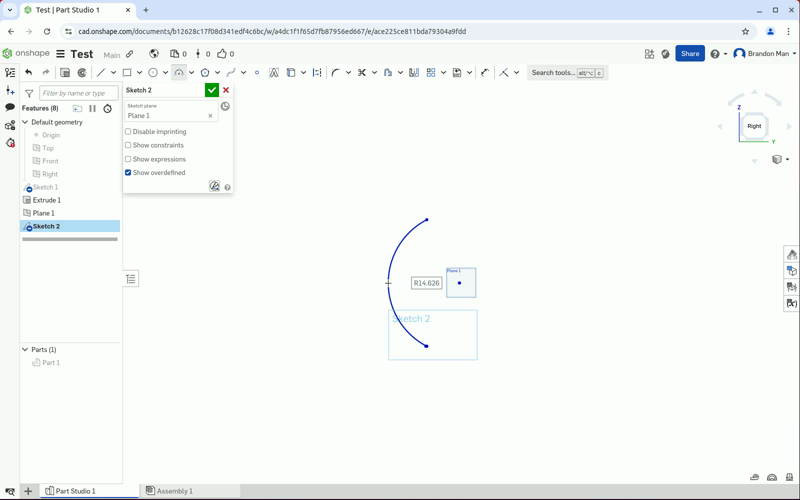
key(esc)
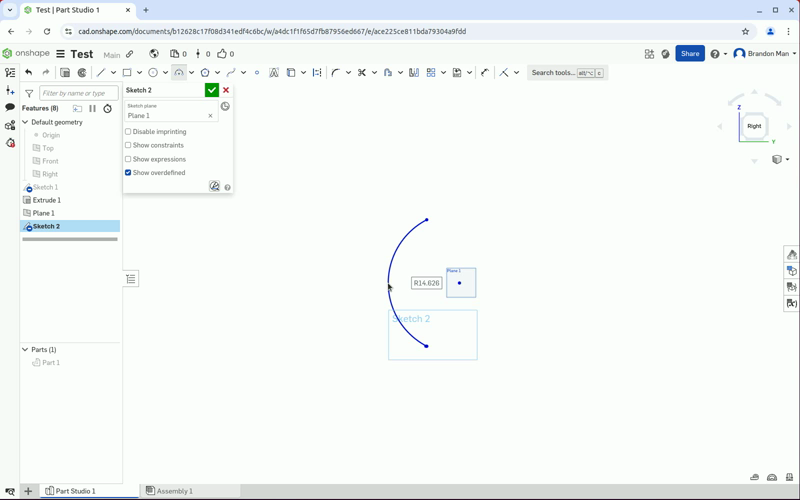
key(l)
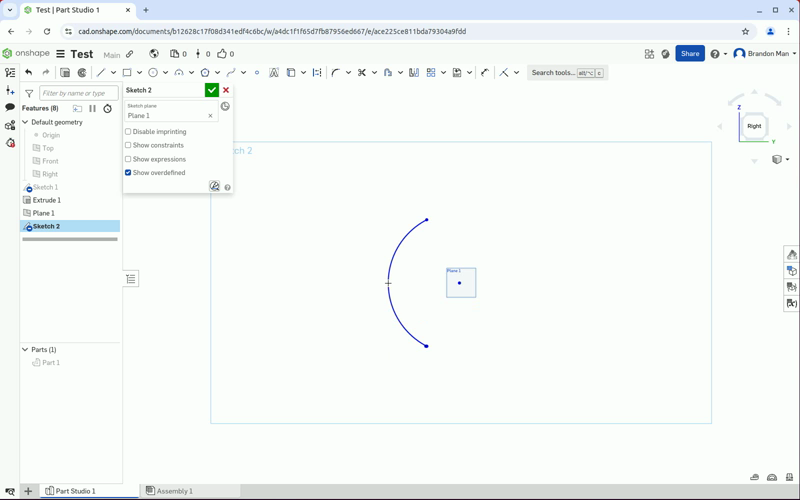
mouse_move(426, 219)
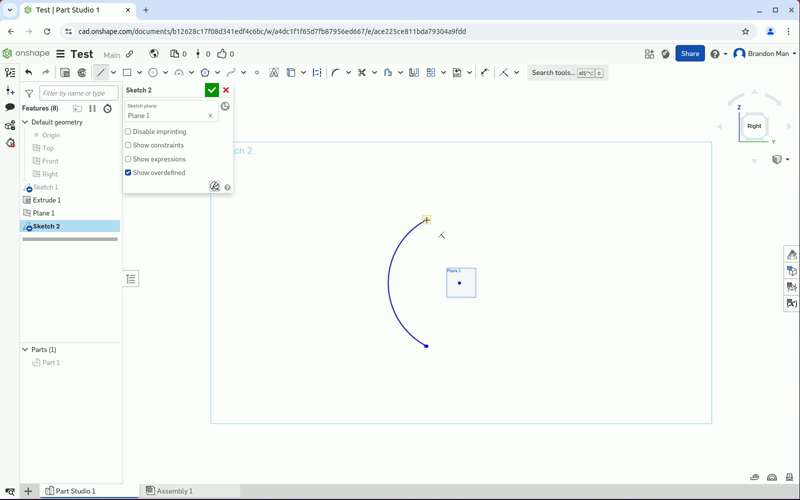
click(426, 219)
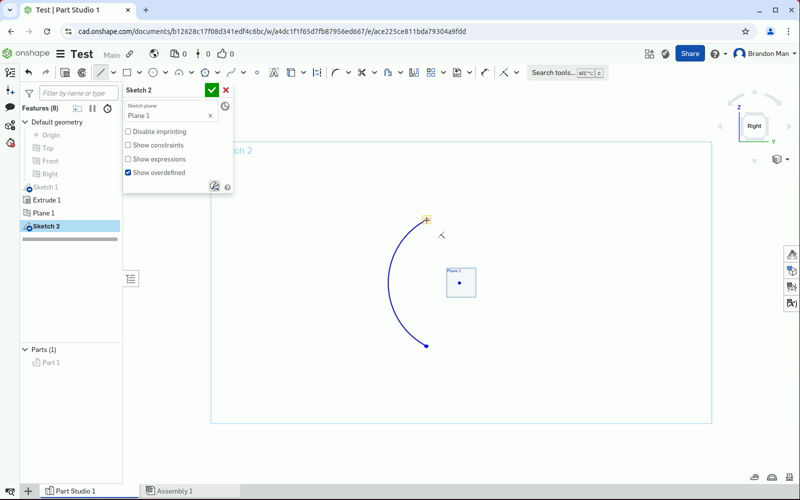
key_down(shift)
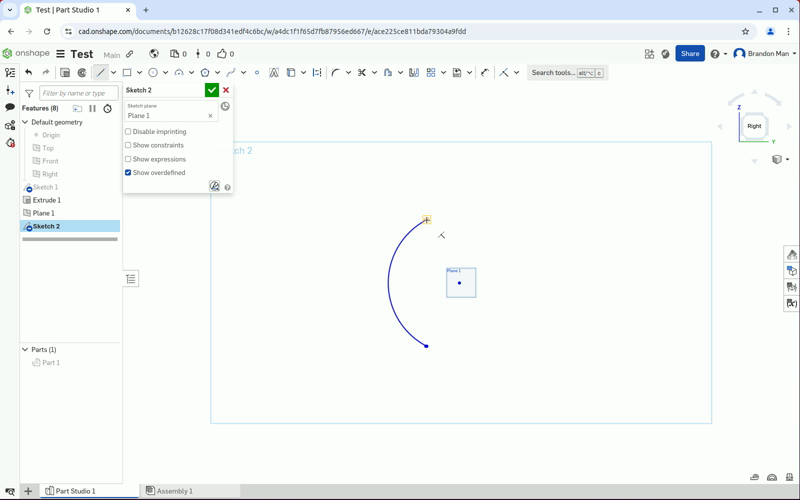
mouse_move(456, 219)
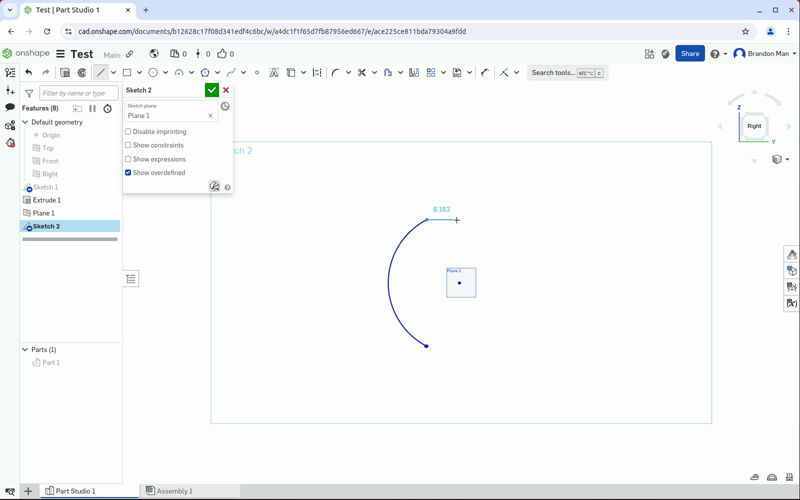
mouse_move(425, 219)
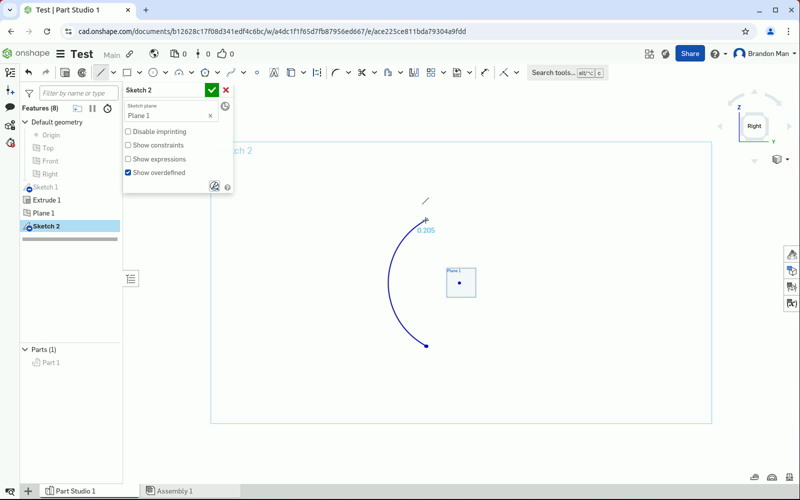
scroll(6)
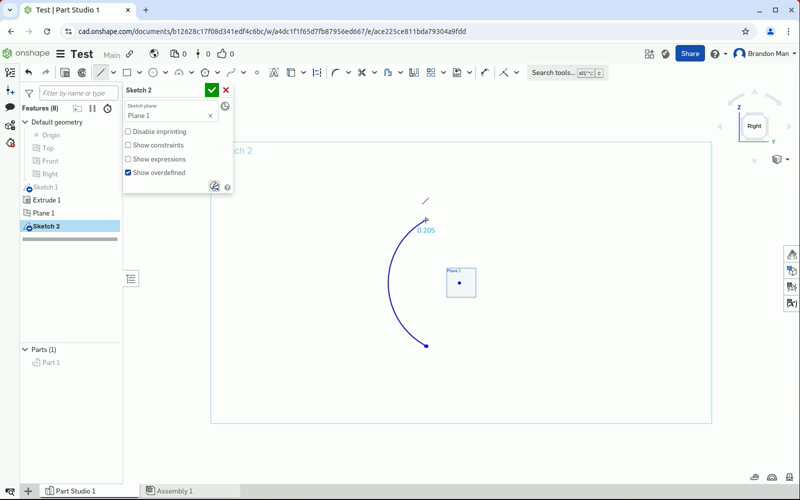
scroll(6)
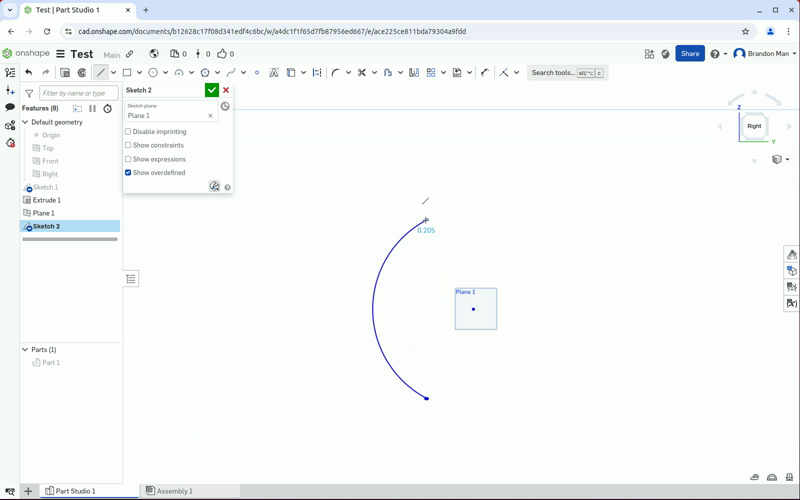
scroll(6)
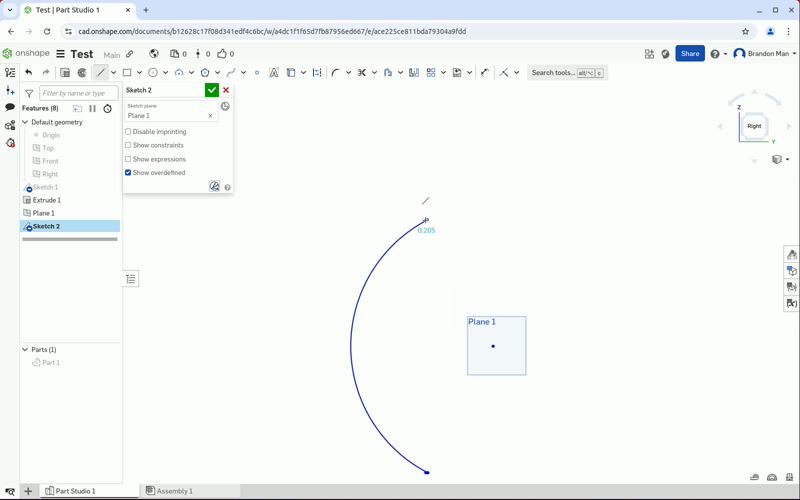
scroll(6)
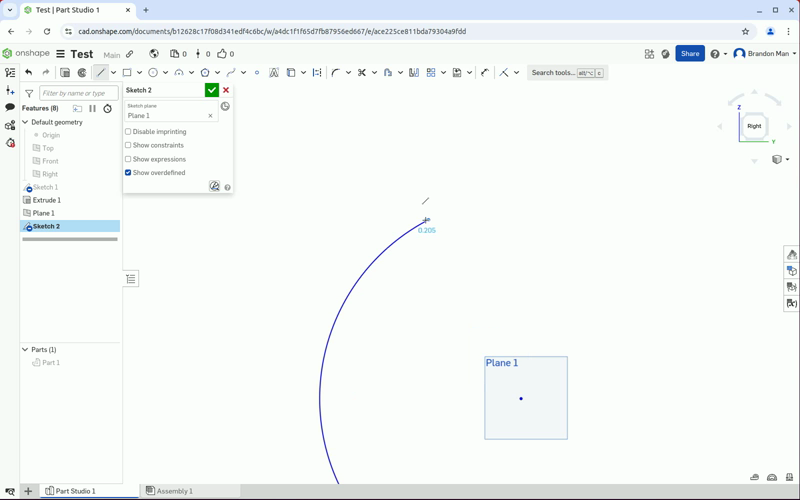
scroll(6)
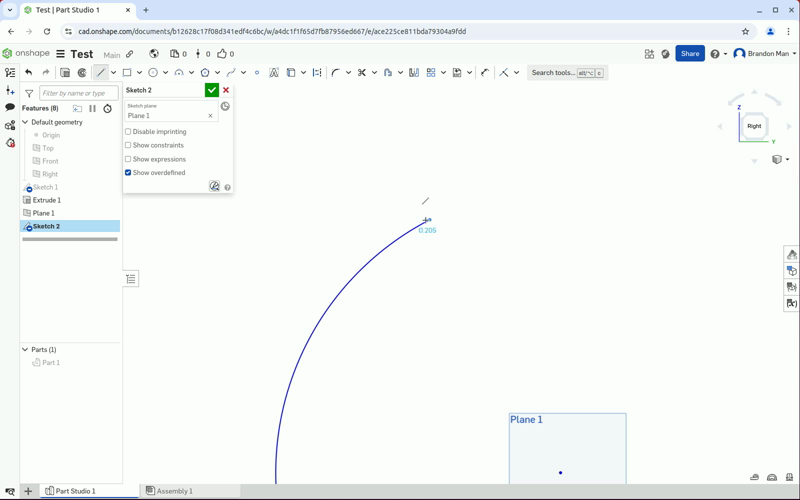
scroll(6)
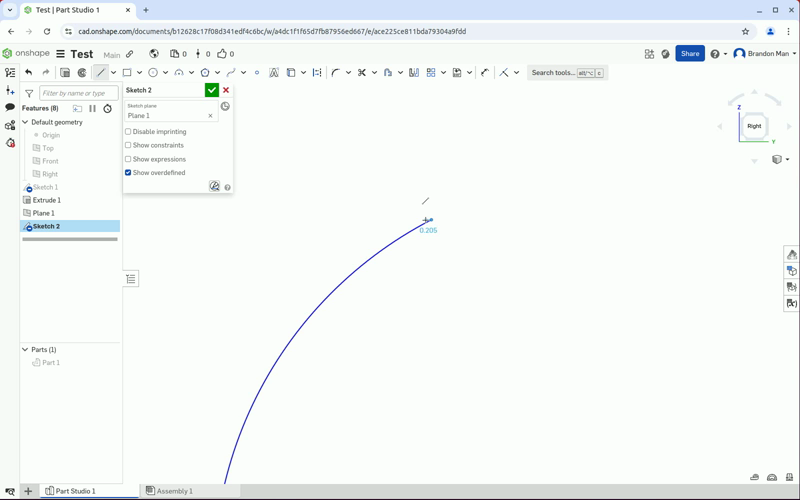
scroll(6)
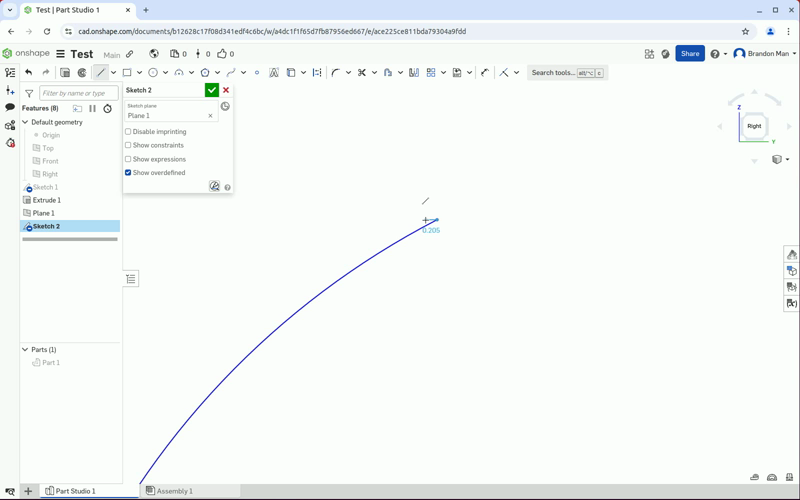
click(425, 219)
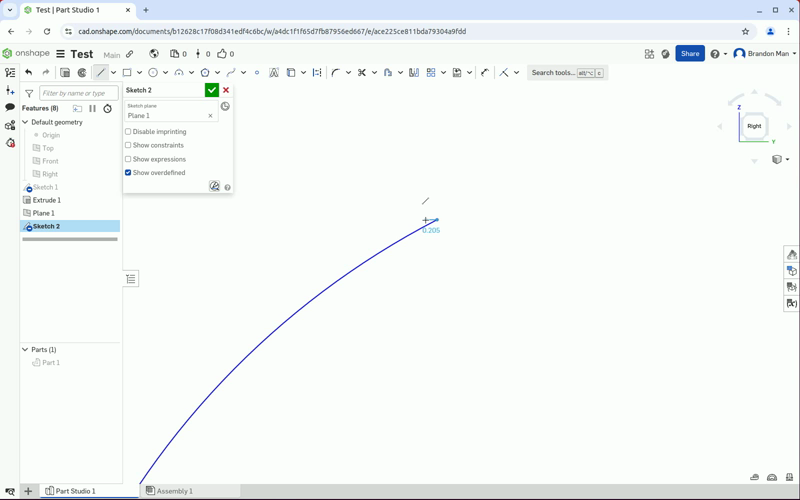
scroll(-6)
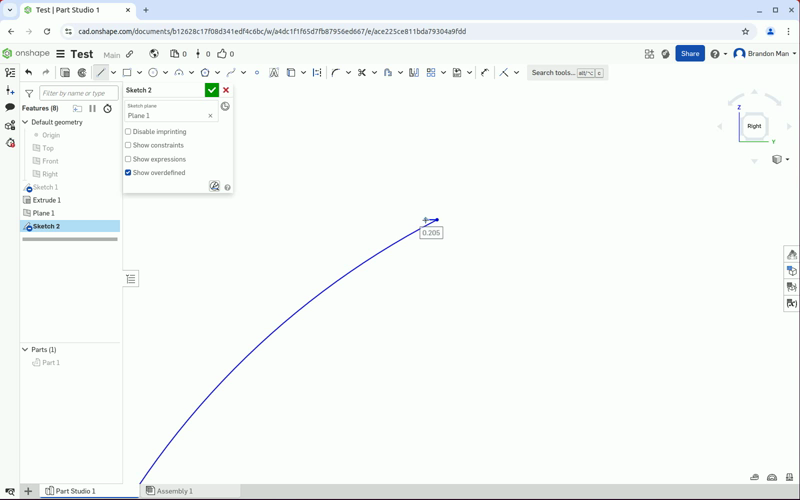
scroll(-6)
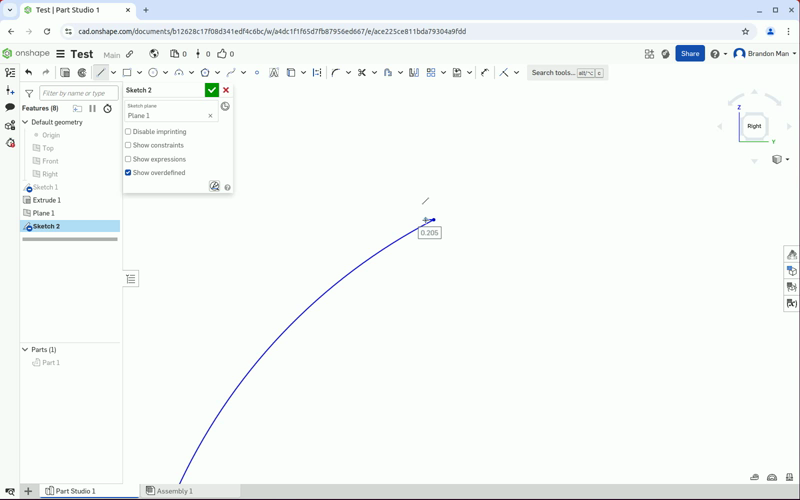
scroll(-6)
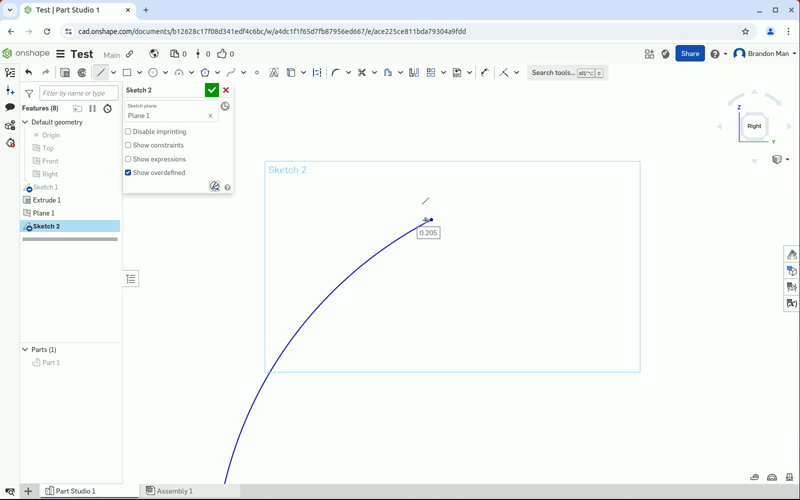
scroll(-6)
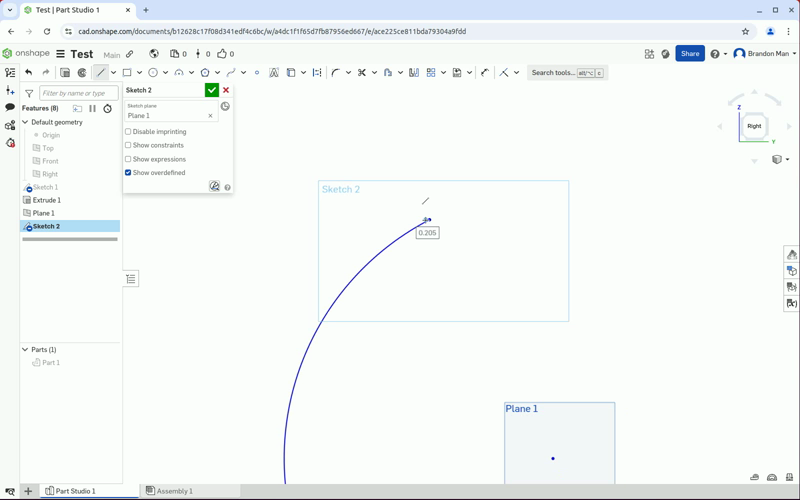
scroll(-6)
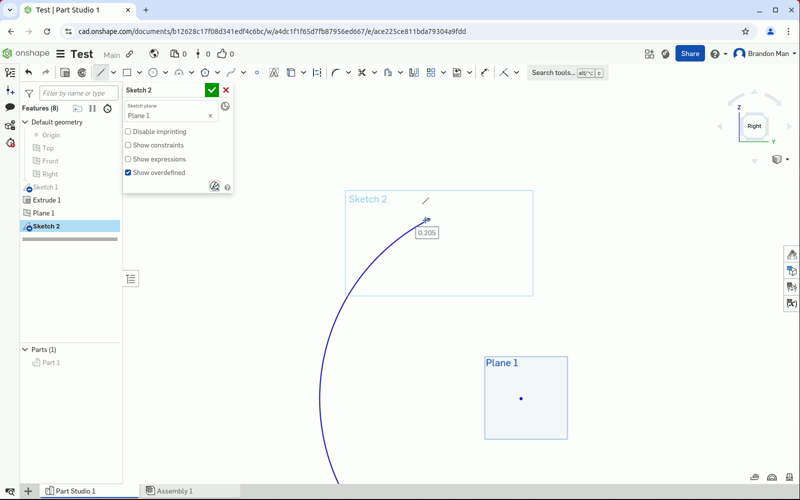
scroll(-6)
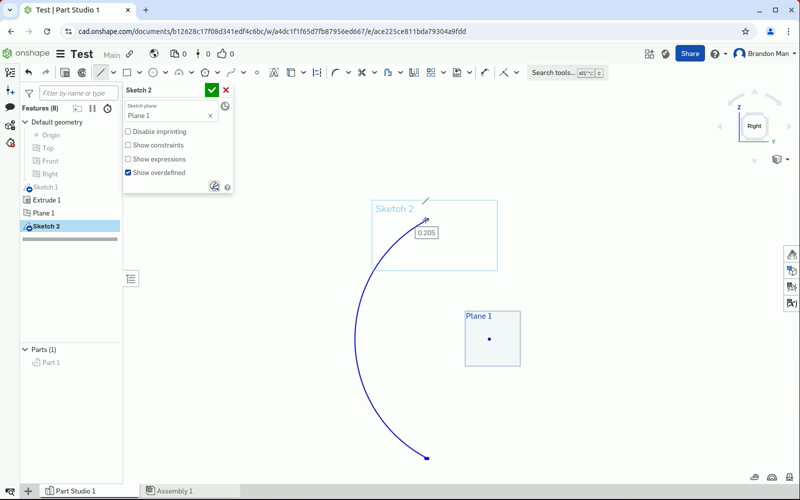
scroll(-6)
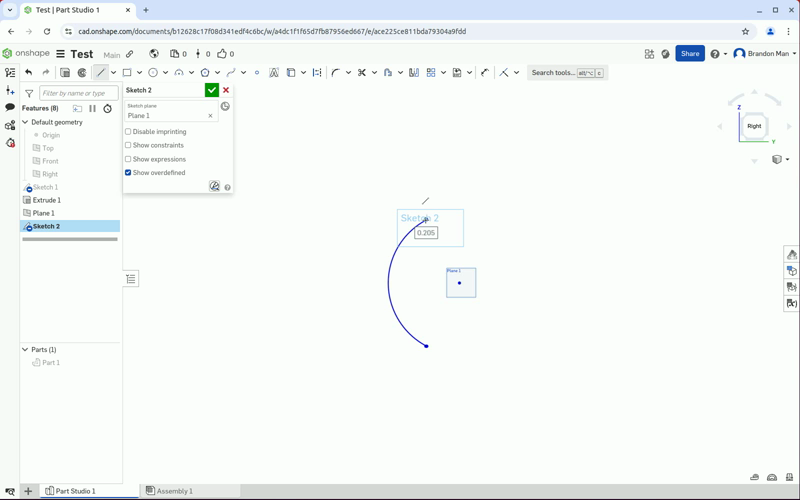
key_up(shift)
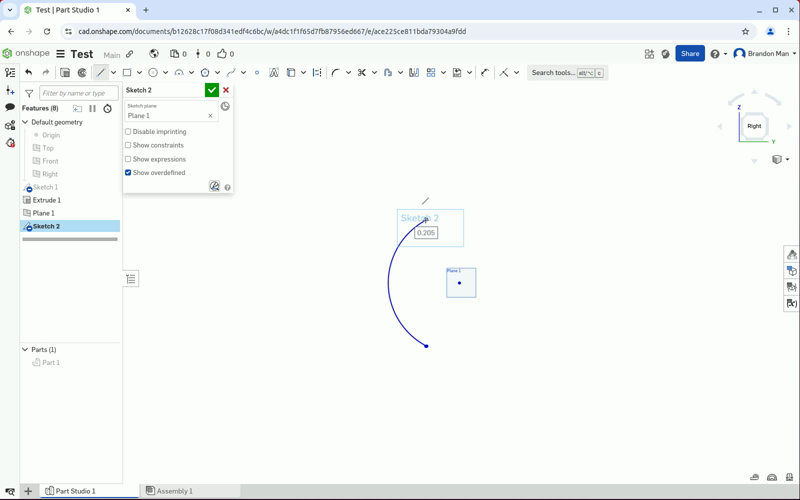
key(esc)
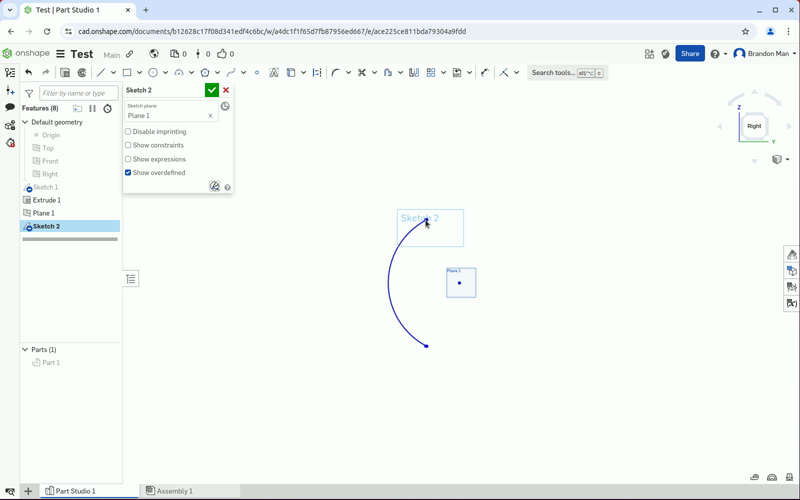
key(a)
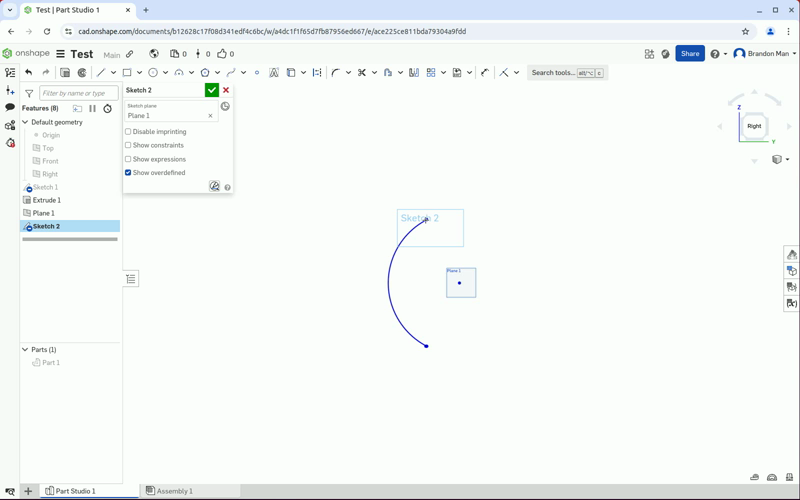
mouse_move(425, 219)
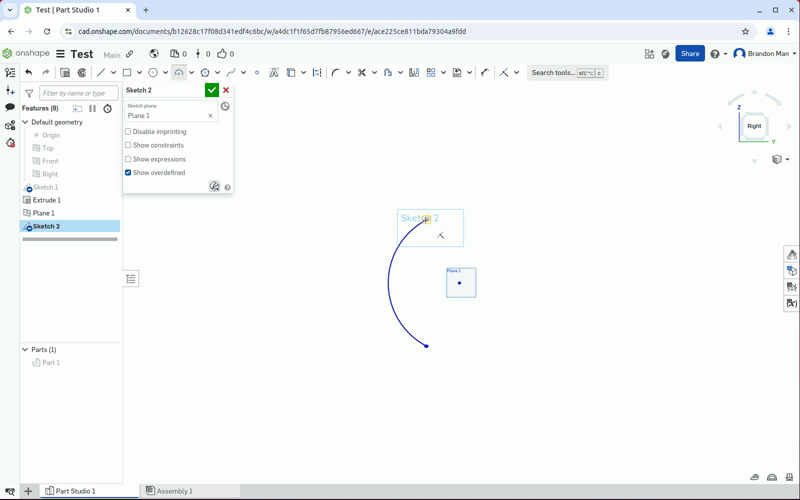
scroll(6)
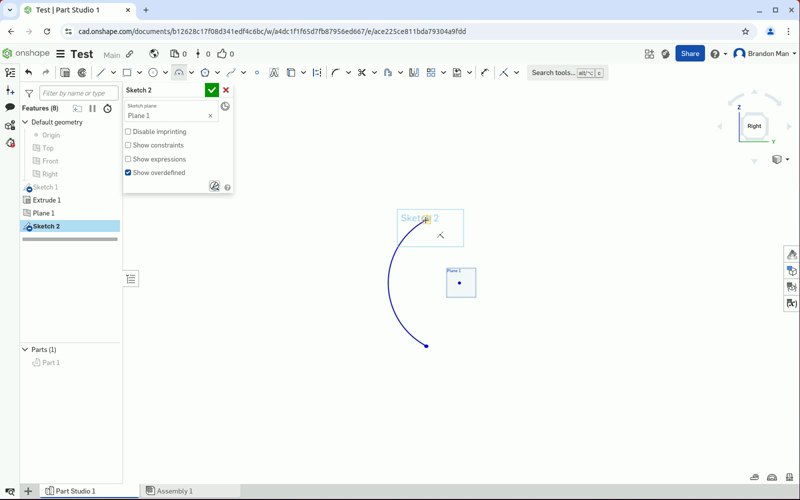
scroll(6)
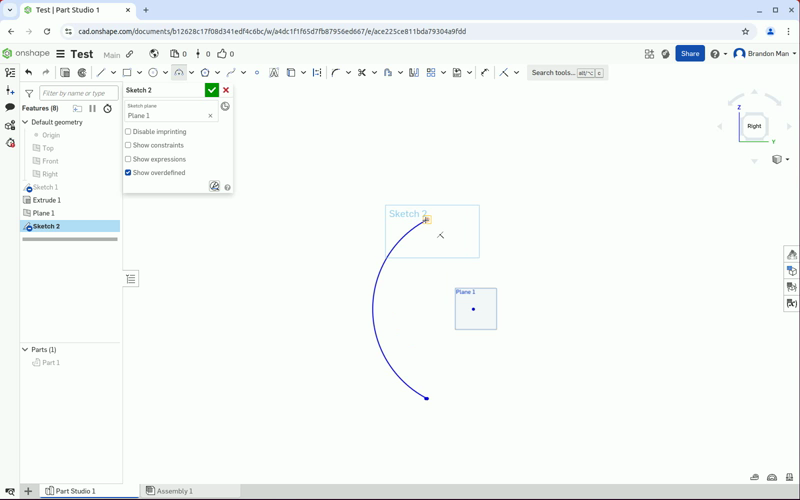
scroll(6)
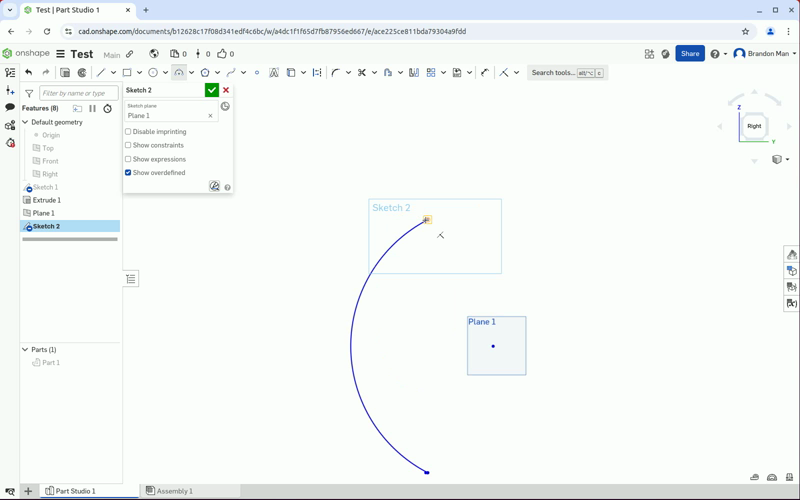
scroll(6)
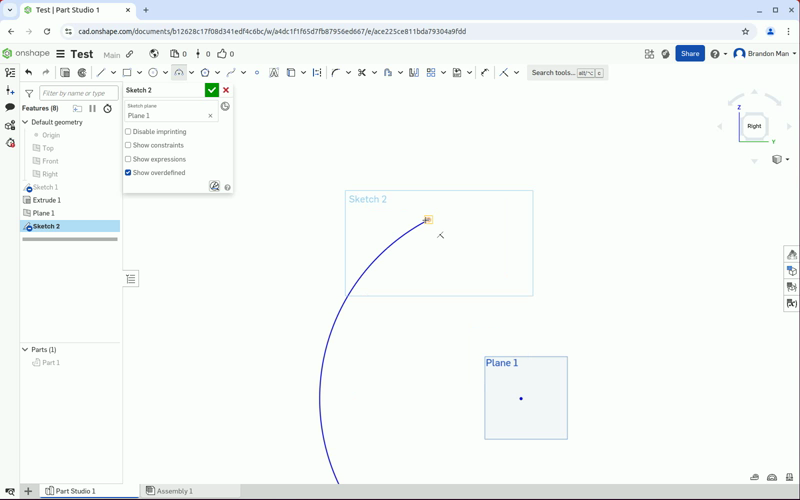
scroll(6)
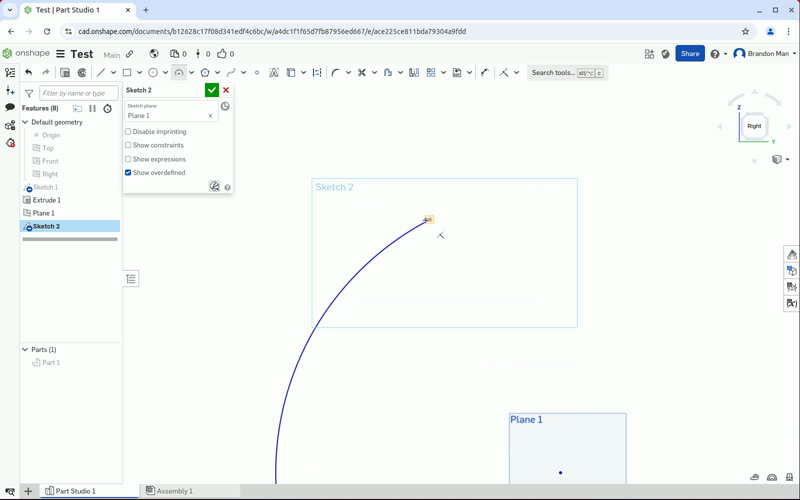
scroll(6)
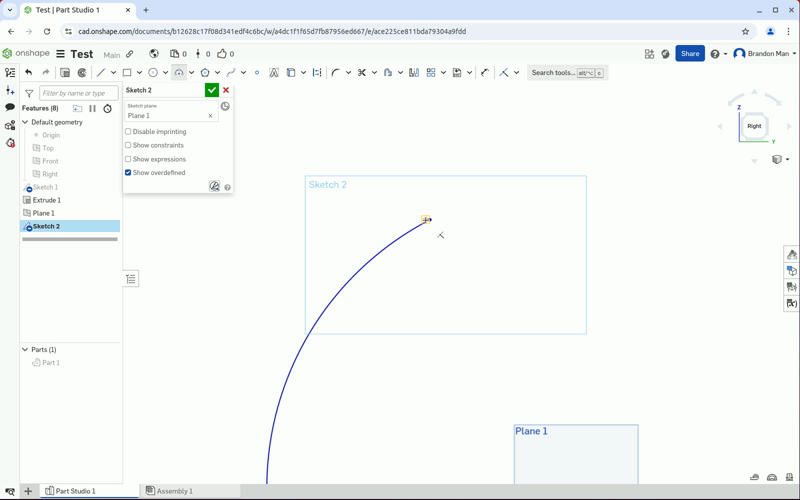
scroll(6)
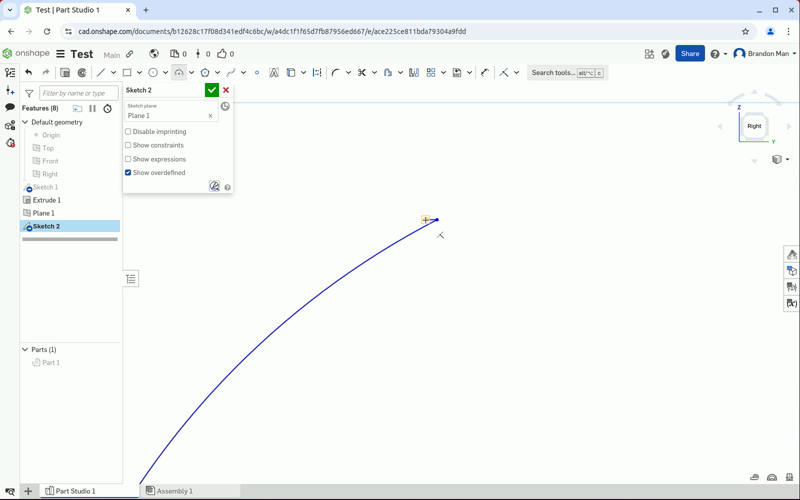
click(425, 219)
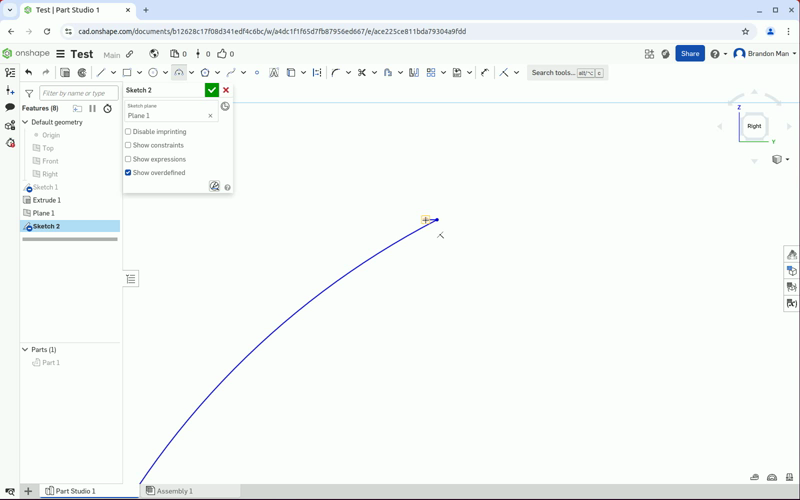
scroll(-6)
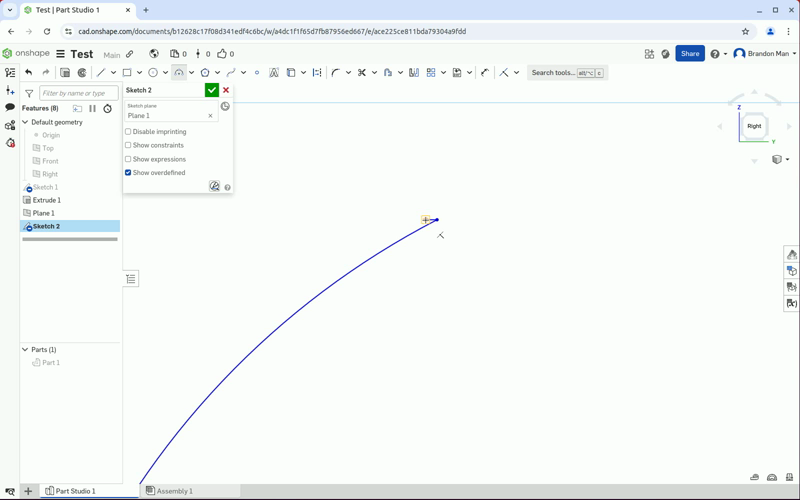
scroll(-6)
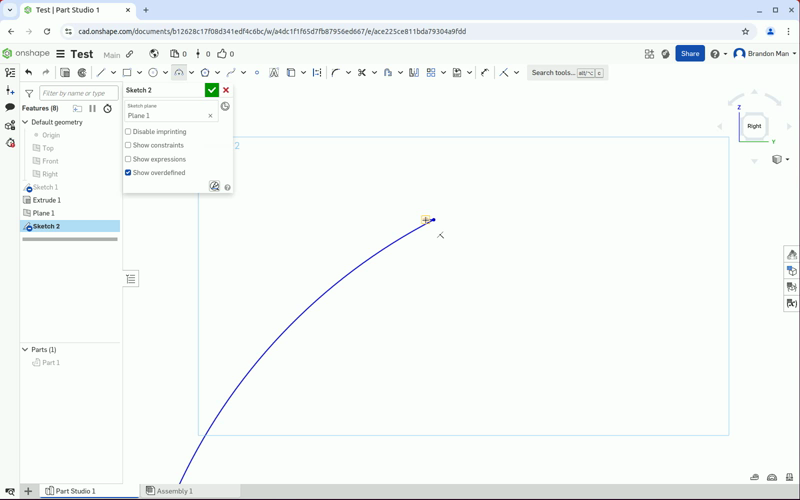
scroll(-6)
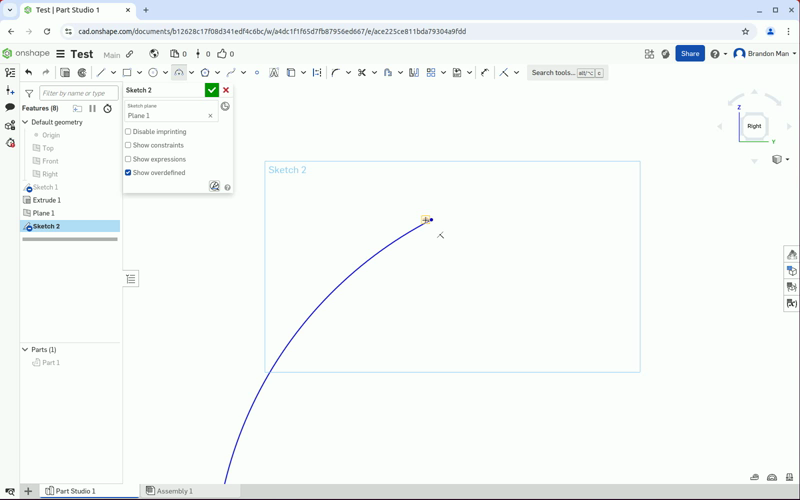
scroll(-6)
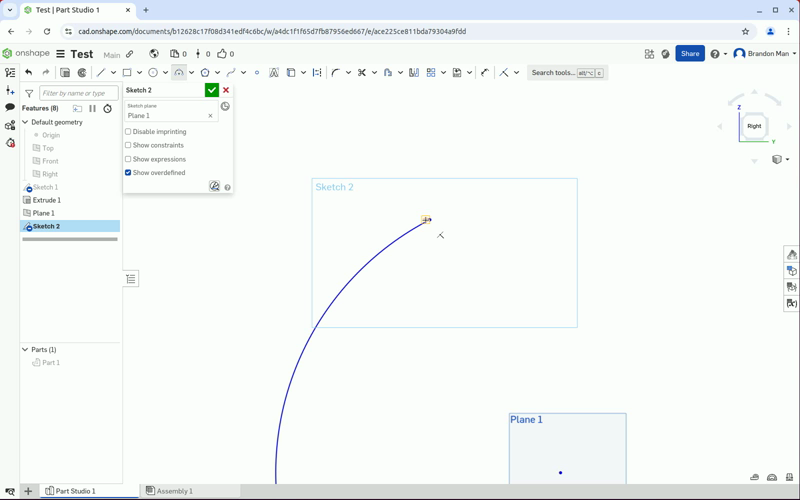
scroll(-6)
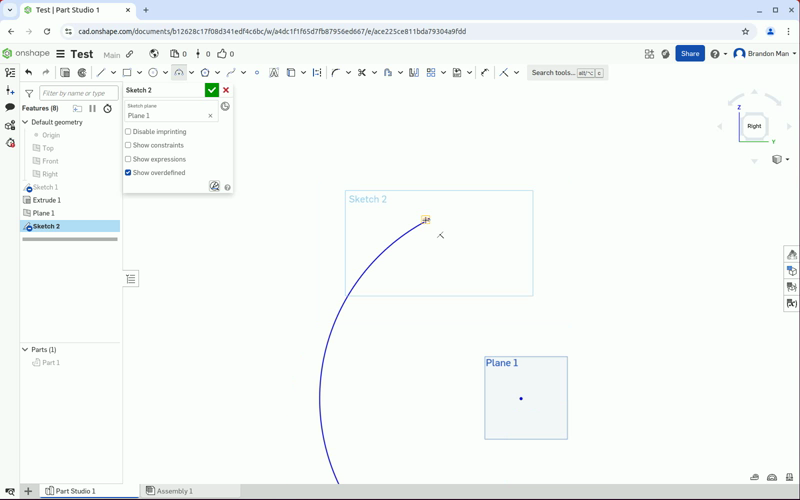
scroll(-6)
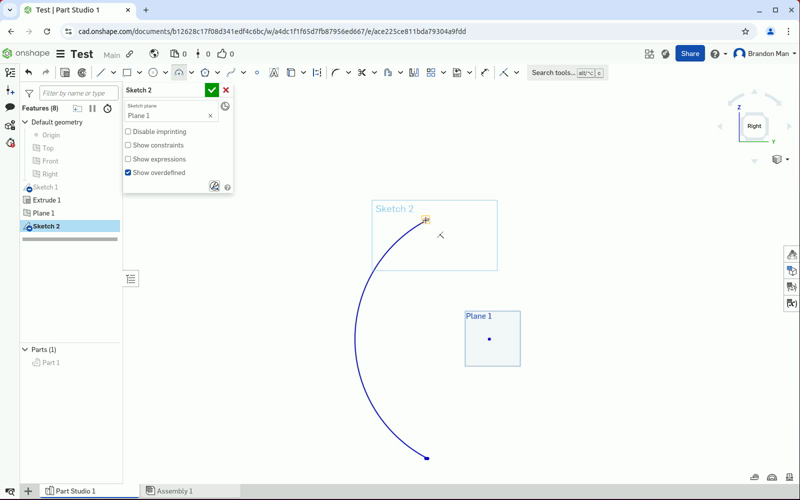
scroll(-6)
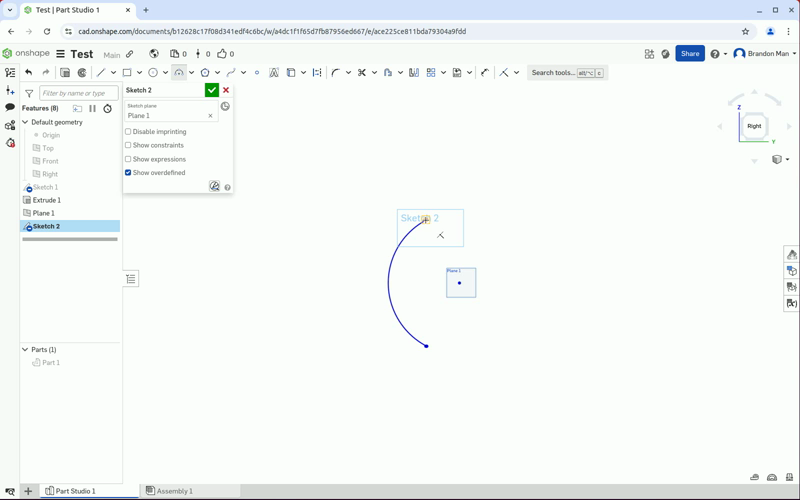
mouse_move(425, 346)
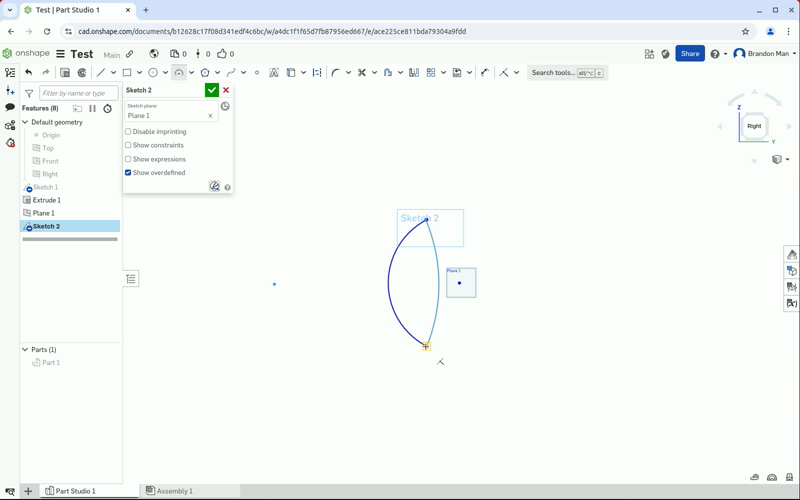
scroll(6)
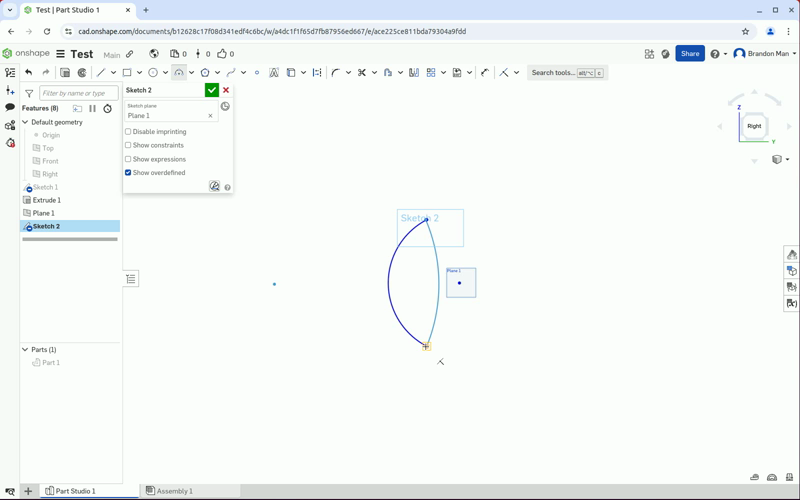
scroll(6)
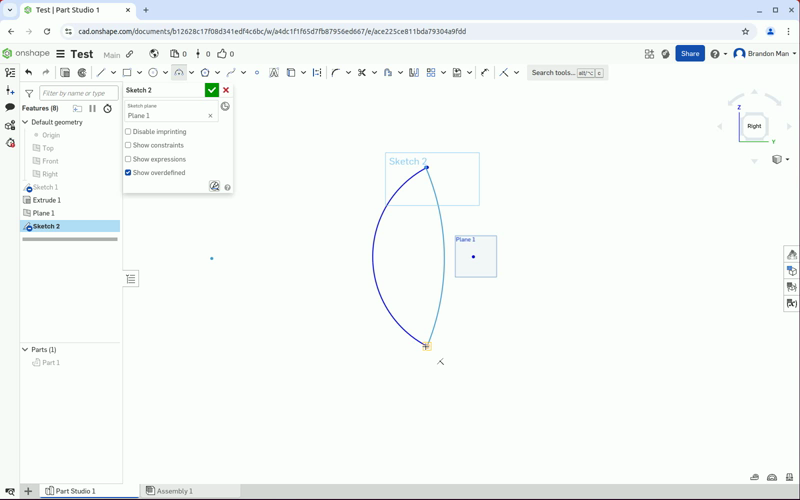
scroll(6)
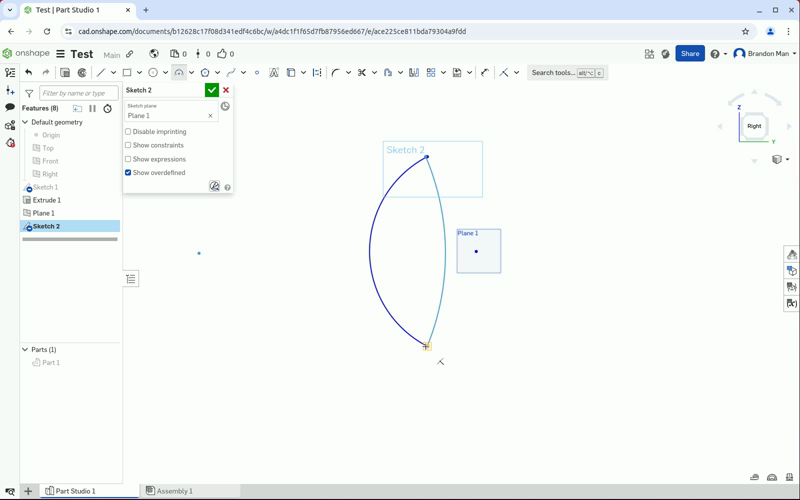
scroll(6)
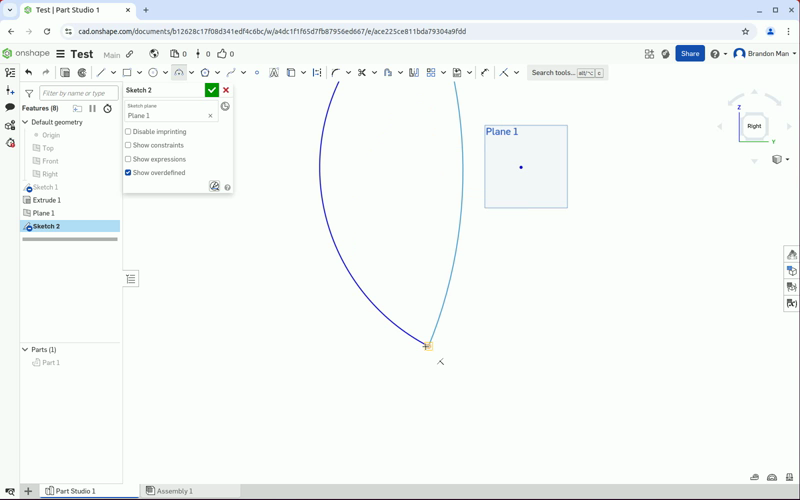
scroll(6)
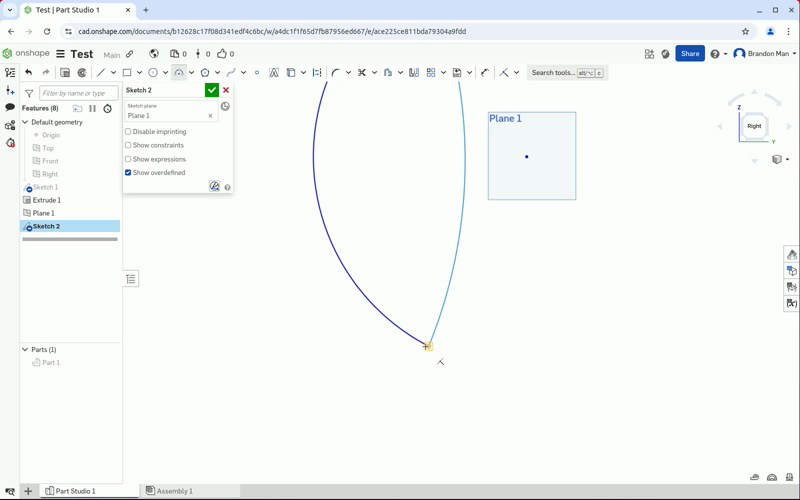
scroll(6)
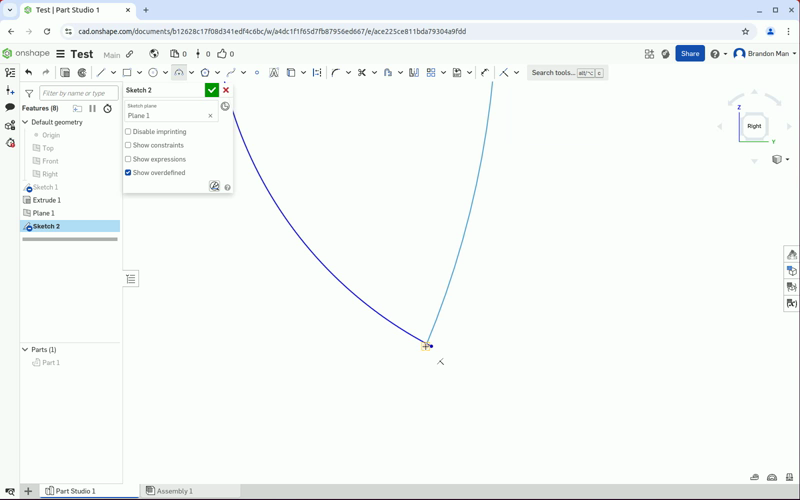
scroll(6)
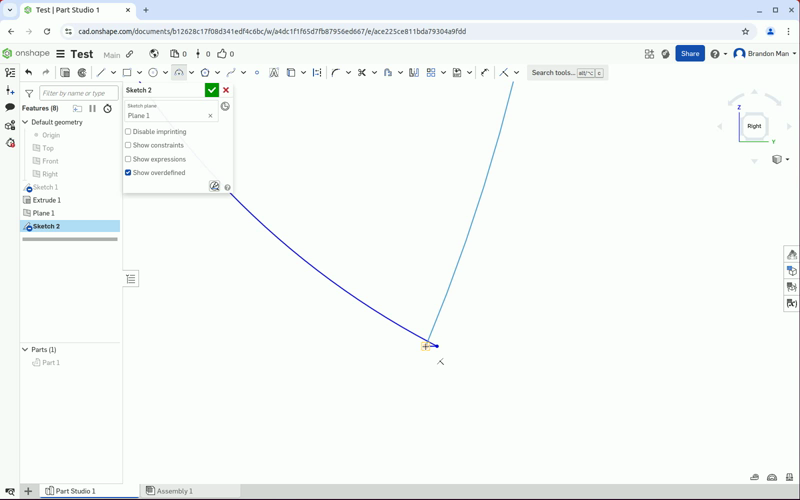
click(425, 346)
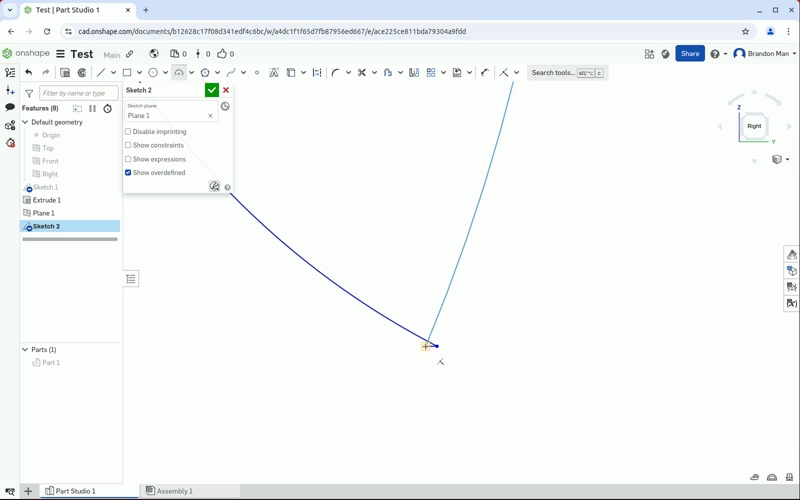
scroll(-6)
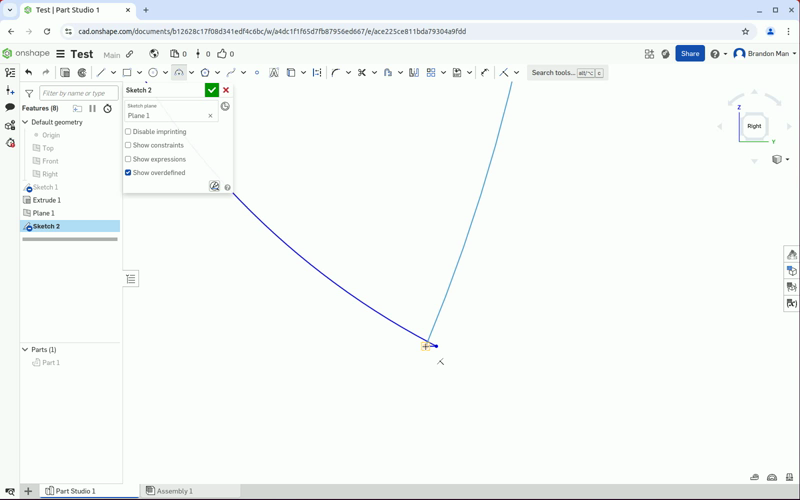
scroll(-6)
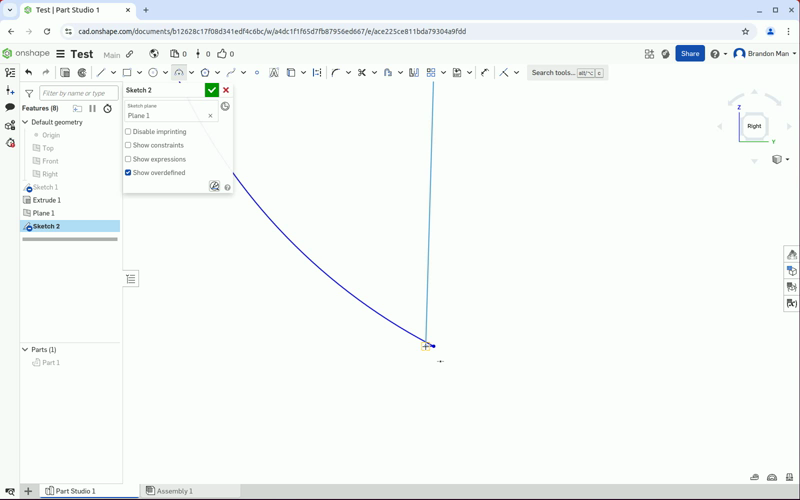
scroll(-6)
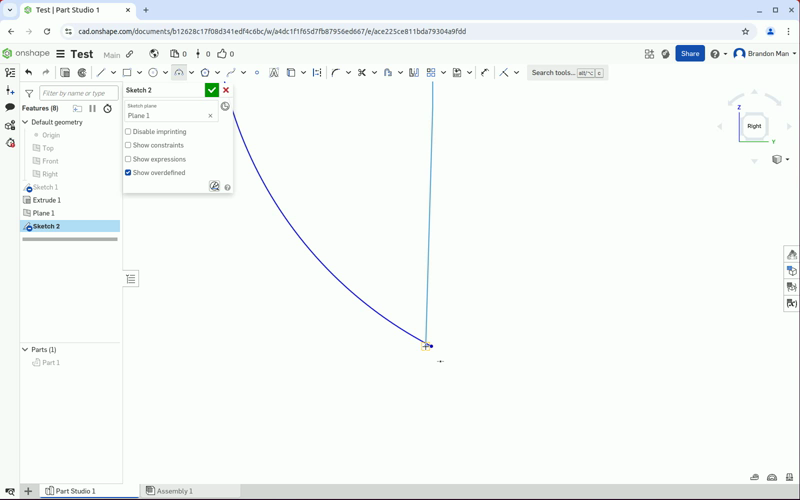
scroll(-6)
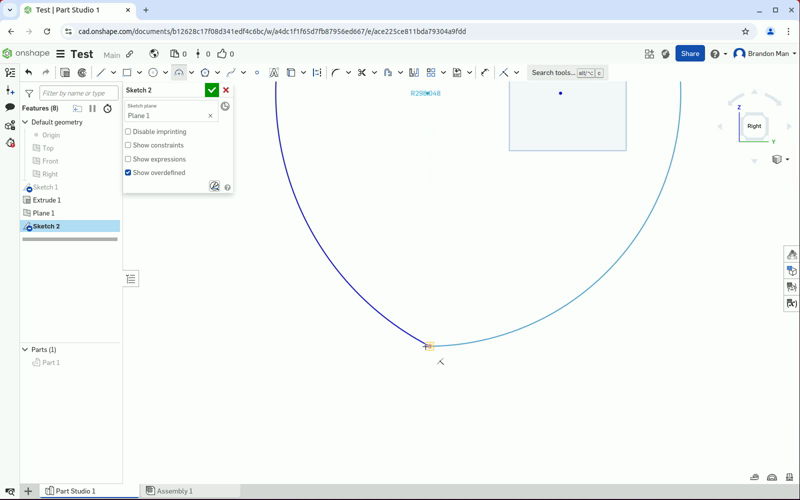
scroll(-6)
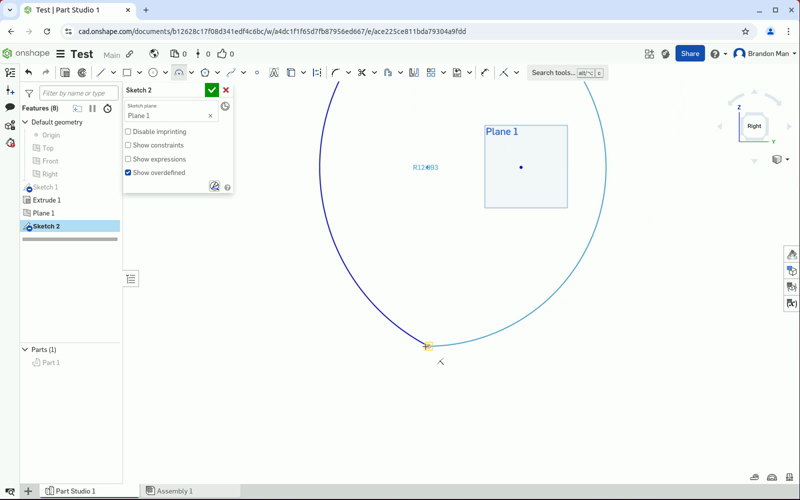
scroll(-6)
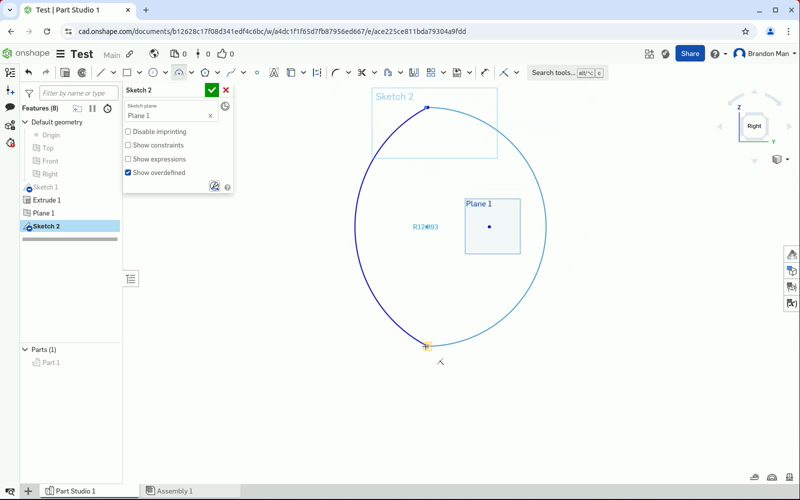
scroll(-6)
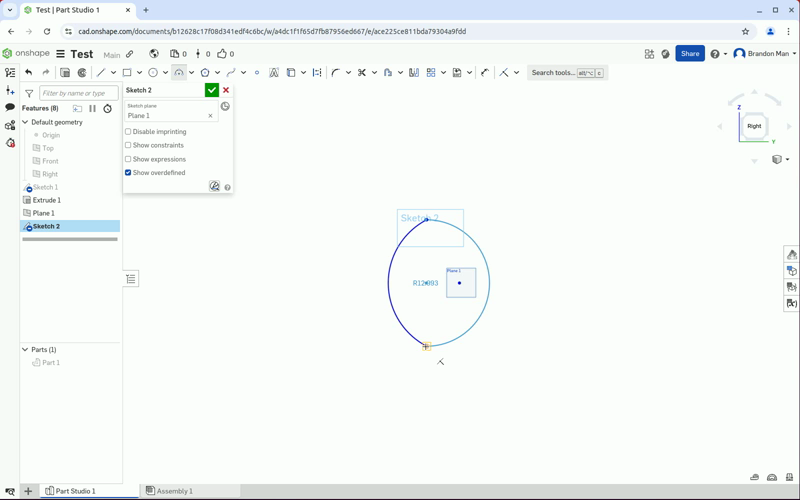
key_down(shift)
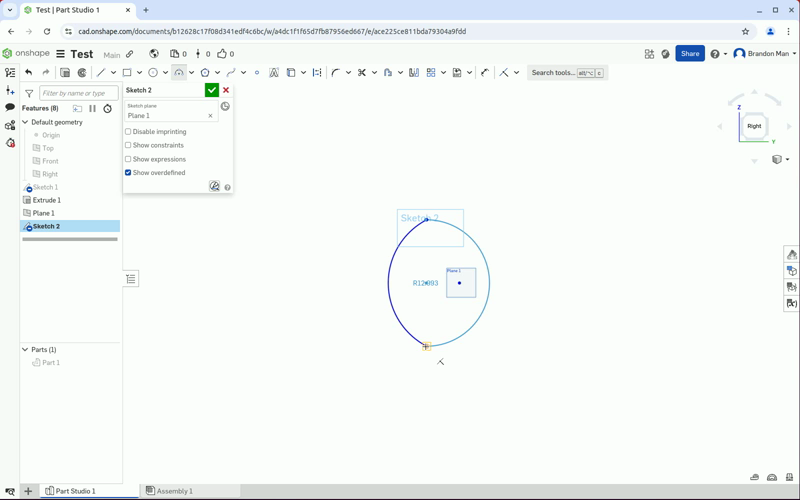
mouse_move(388, 282)
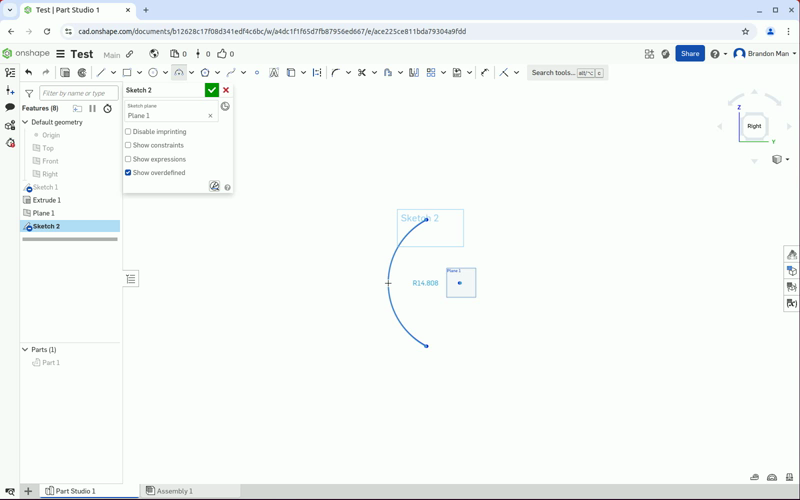
click(388, 282)
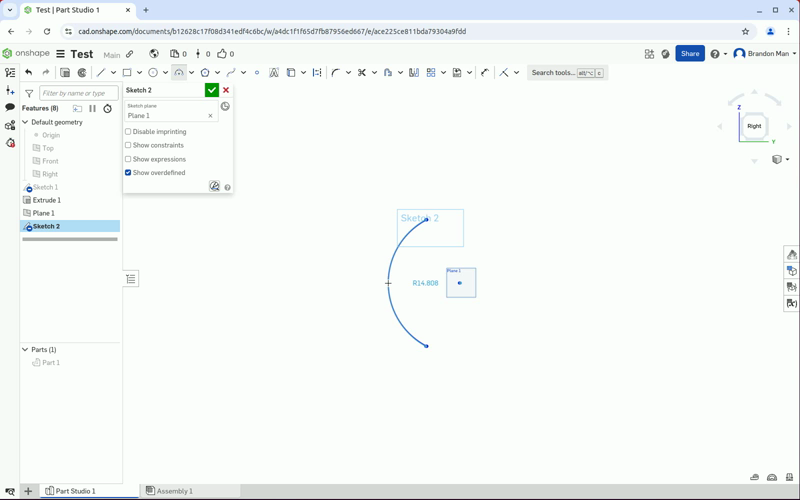
key_up(shift)
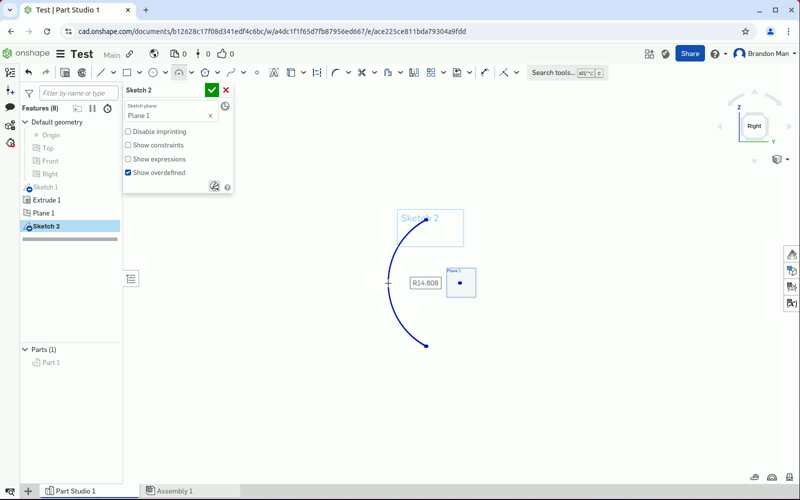
key(esc)
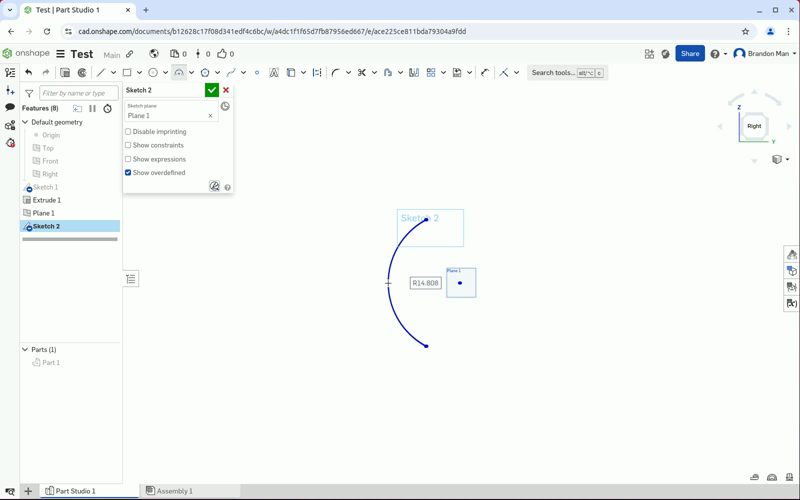
mouse_move(401, 241)
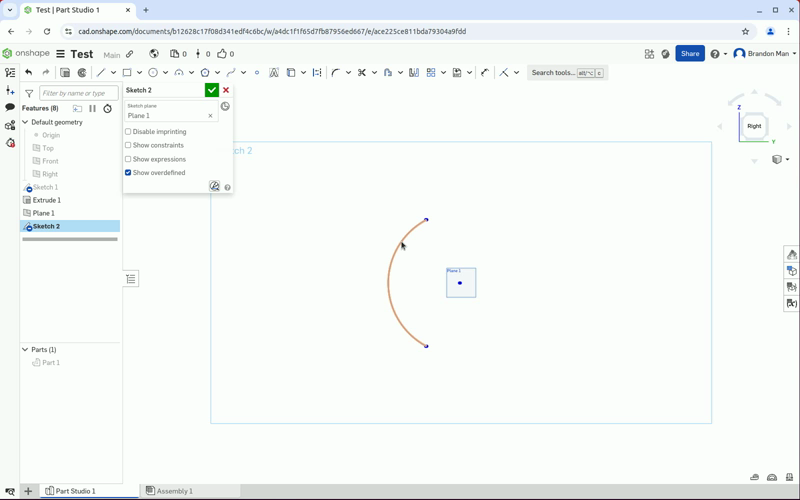
scroll(6)
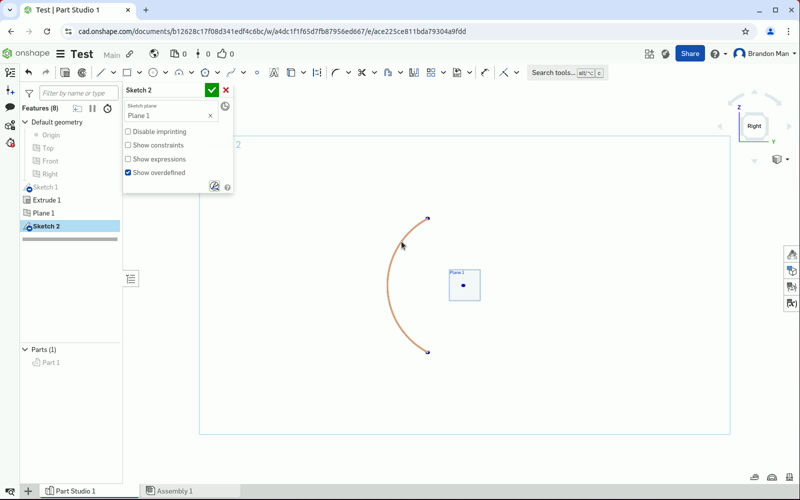
scroll(6)
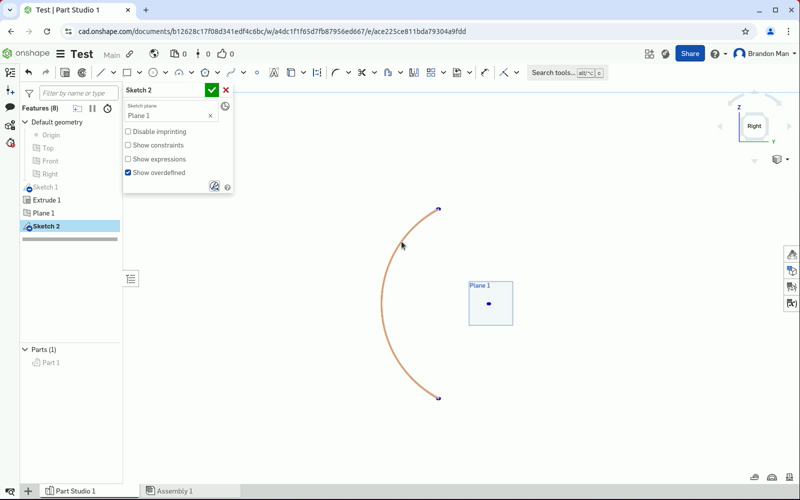
scroll(6)
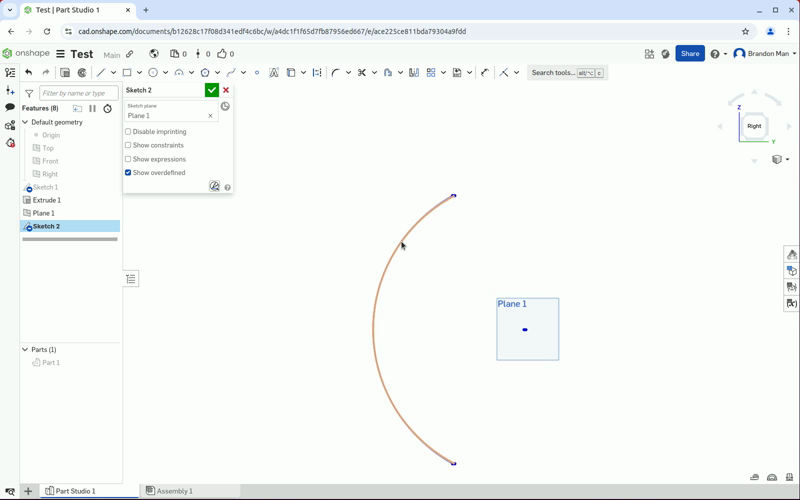
scroll(6)
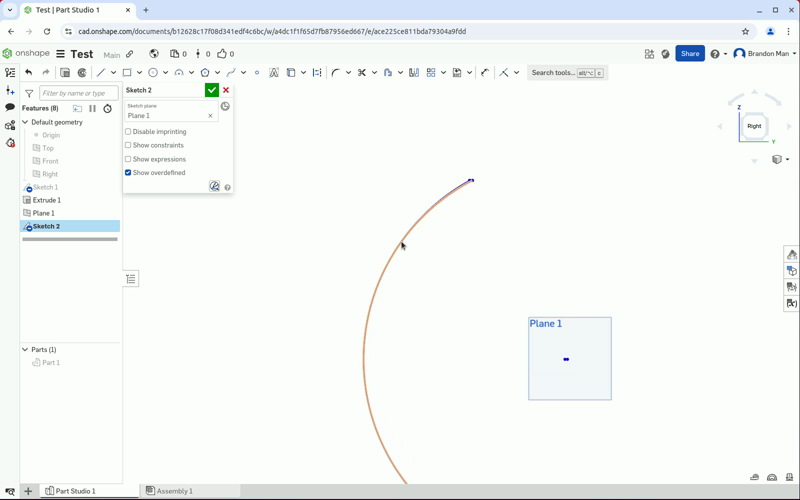
scroll(6)
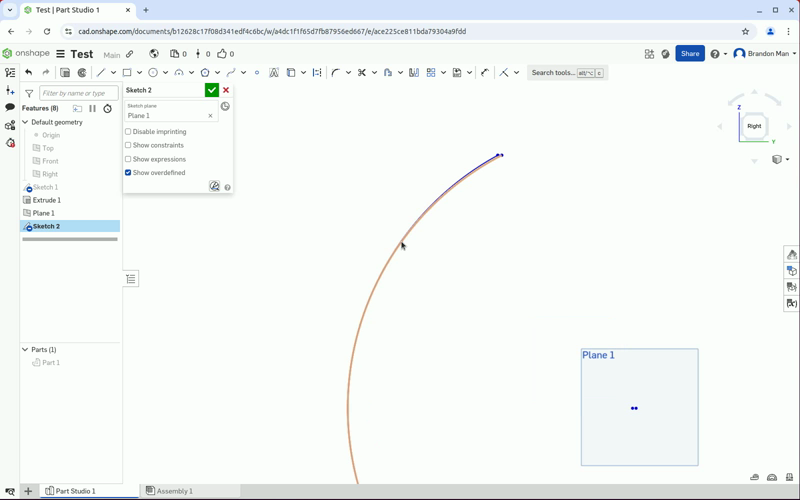
scroll(6)
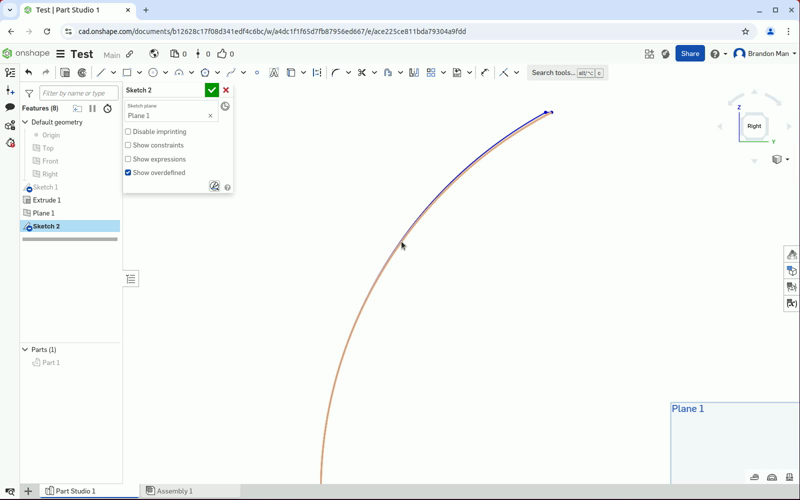
scroll(6)
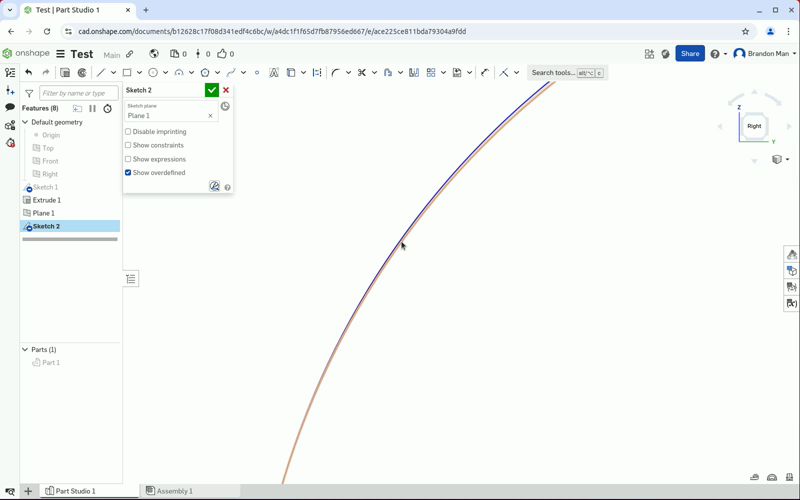
click(401, 241)
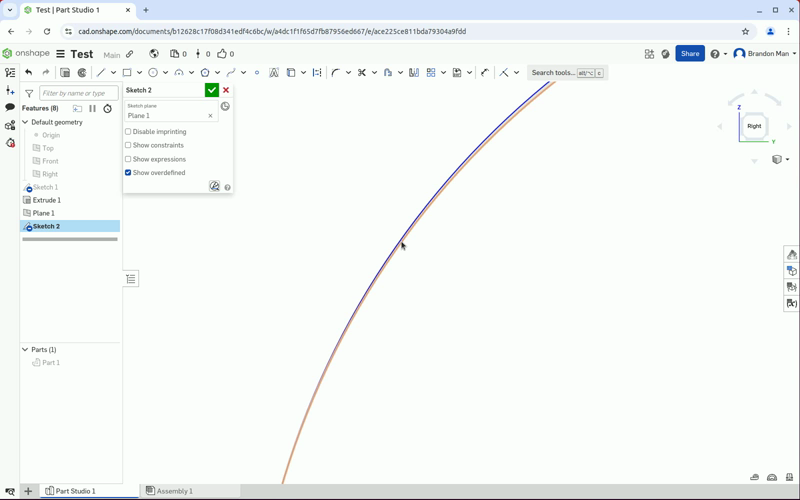
scroll(-6)
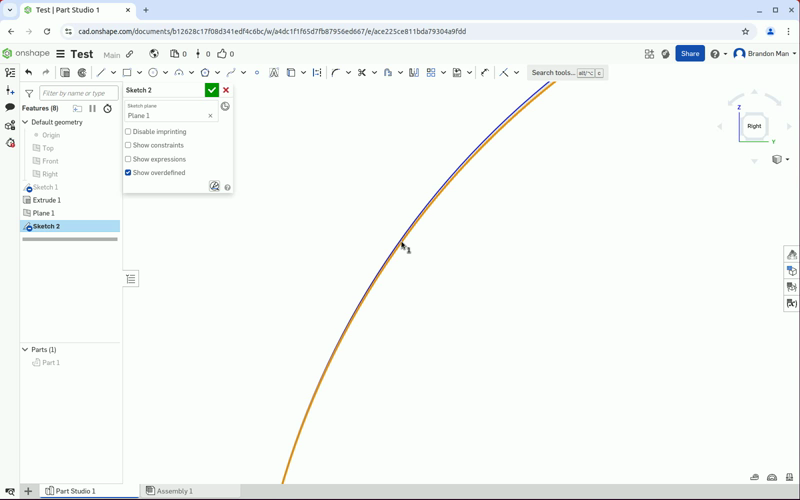
scroll(-6)
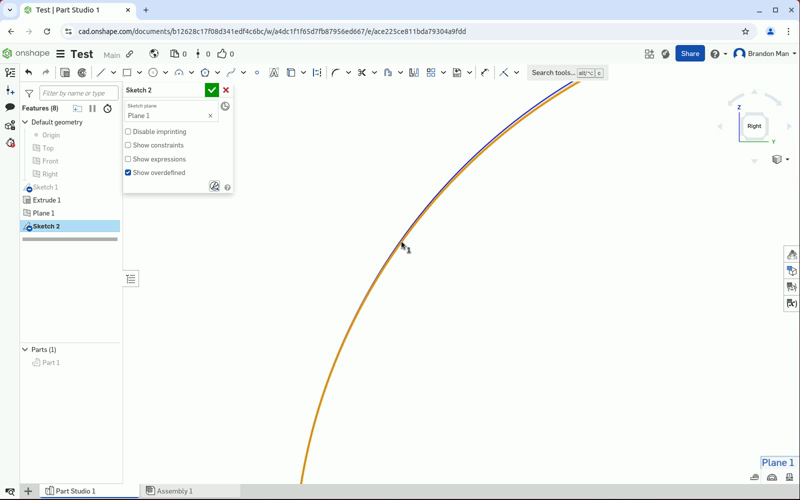
scroll(-6)
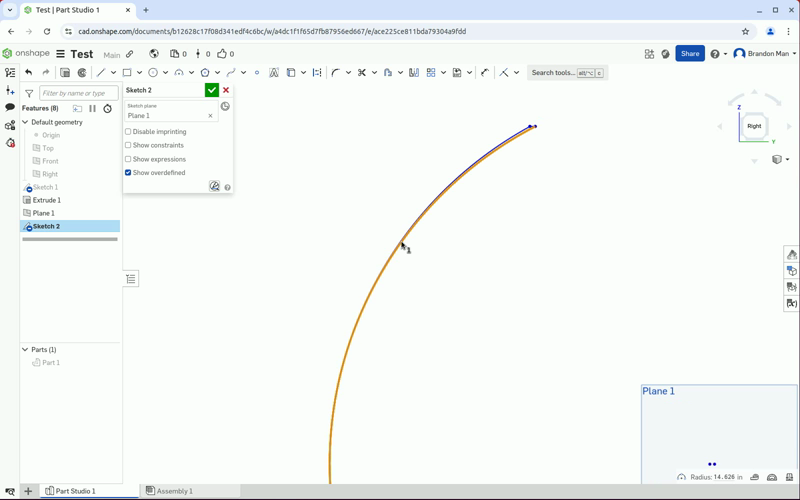
scroll(-6)
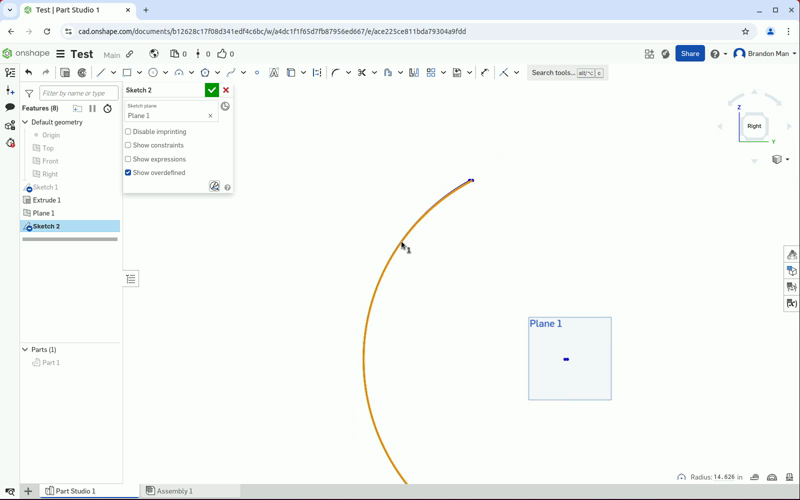
scroll(-6)
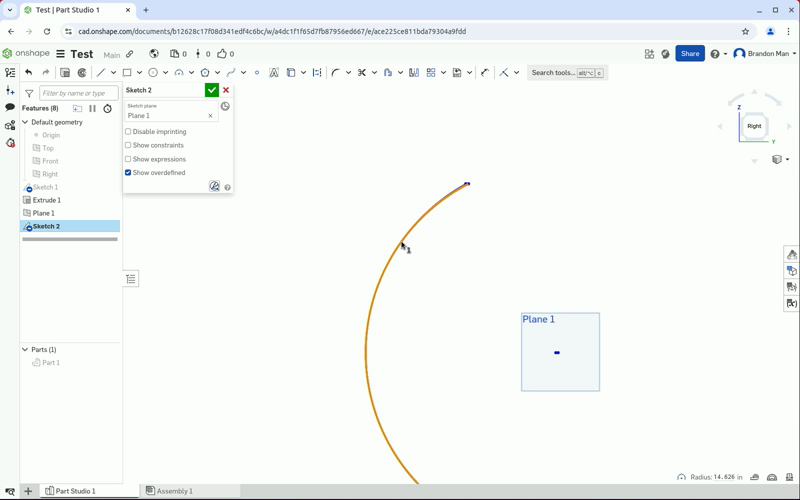
scroll(-6)
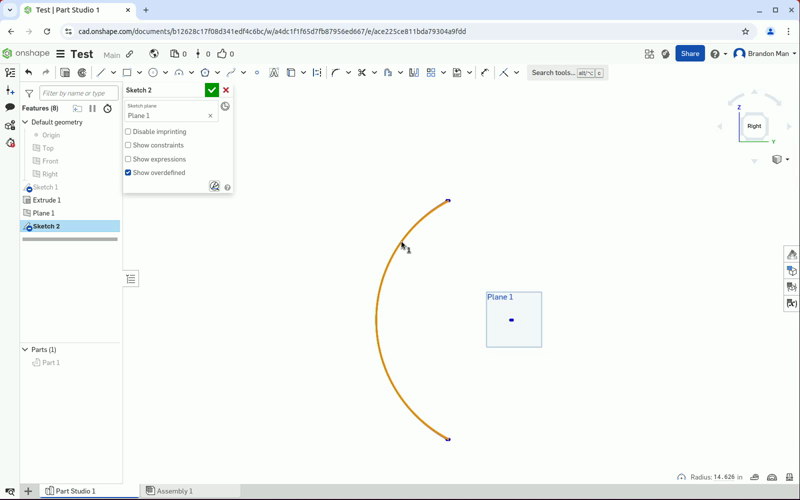
scroll(-6)
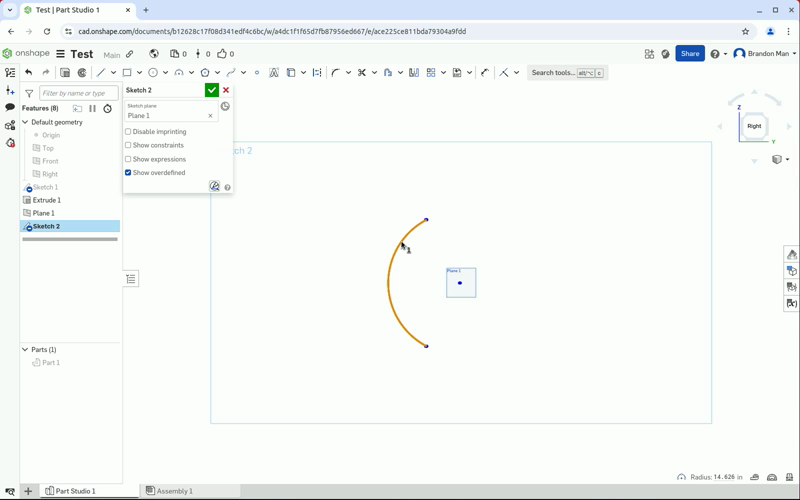
mouse_move(73, 352)
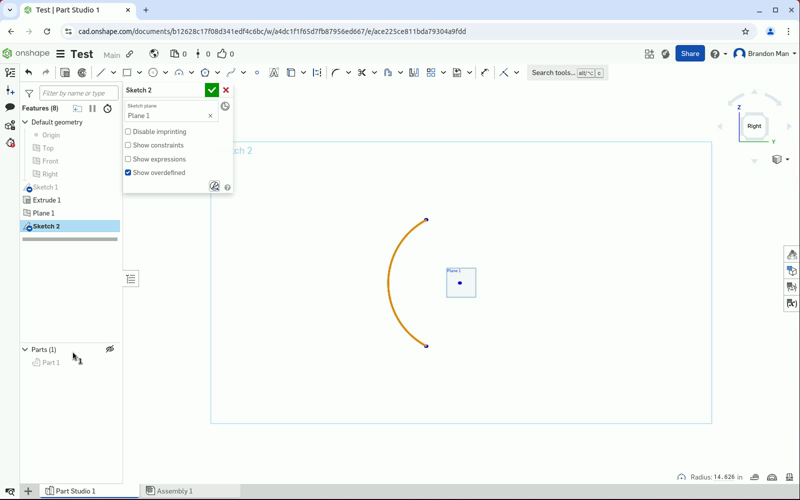
key(shift+y)
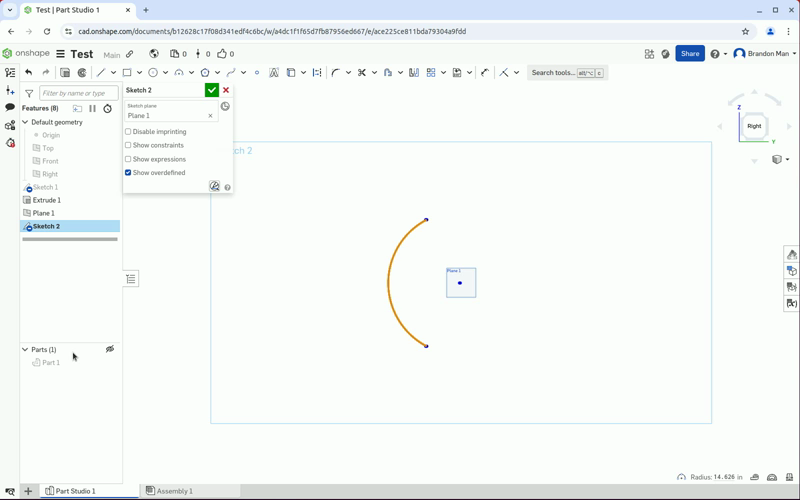
key(shift+e)
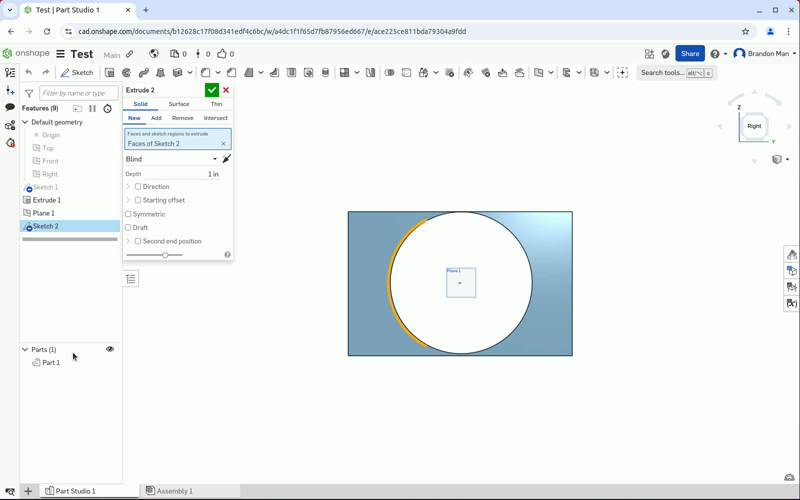
mouse_move(143, 106)
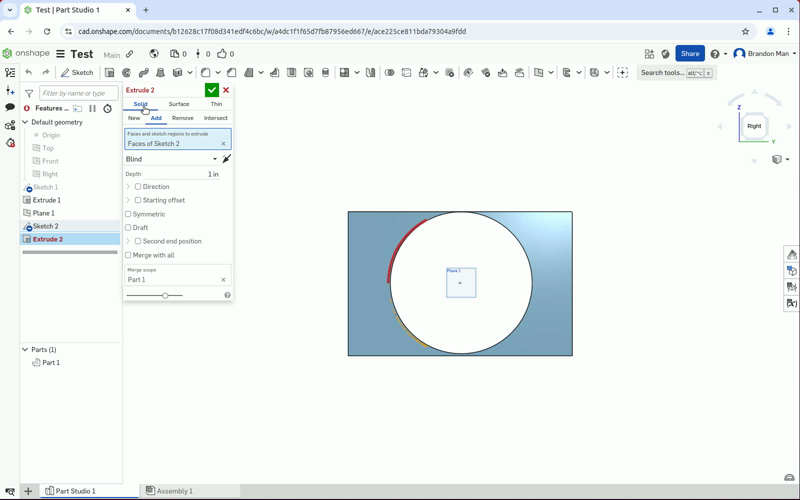
click(143, 106)
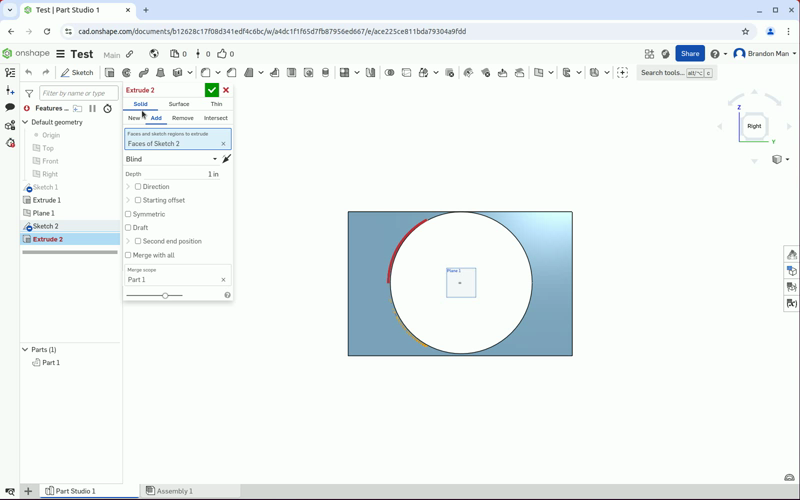
mouse_move(137, 120)
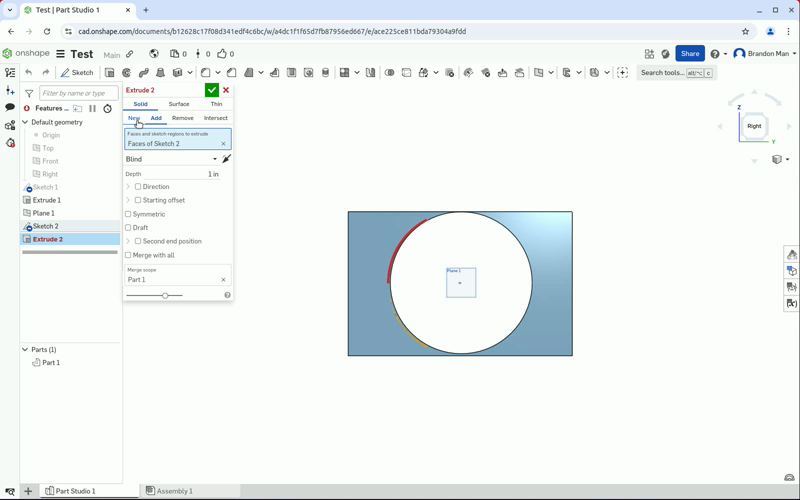
click(137, 120)
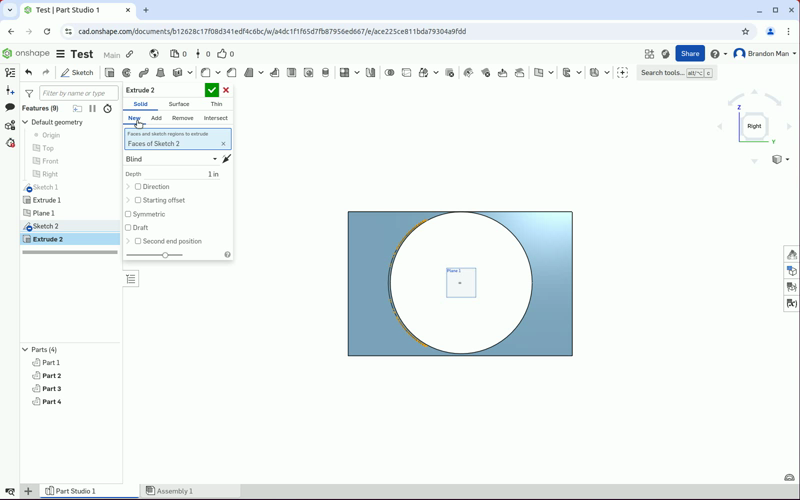
key(tab, 4)
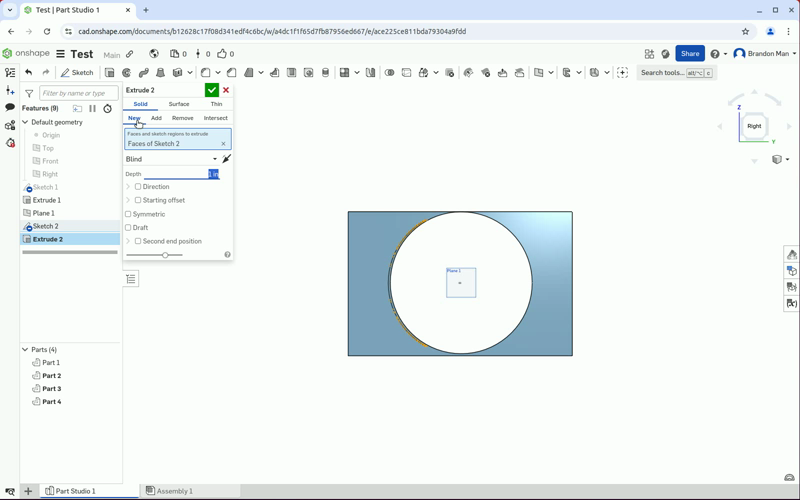
text(14.924)
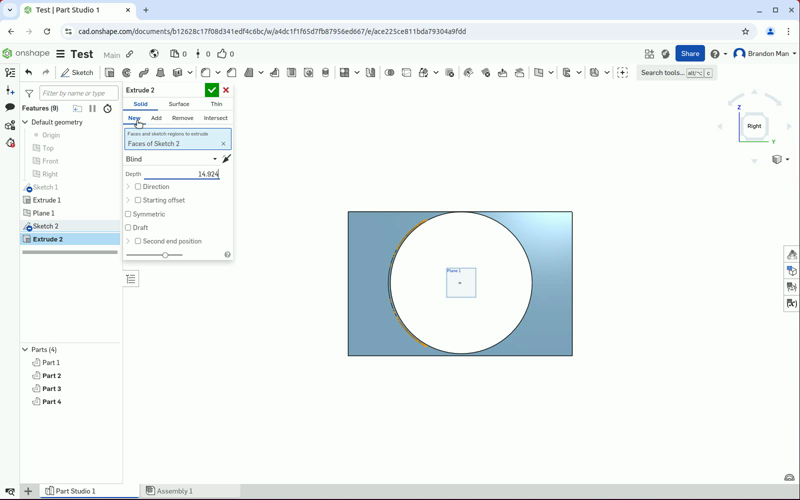
key(enter)
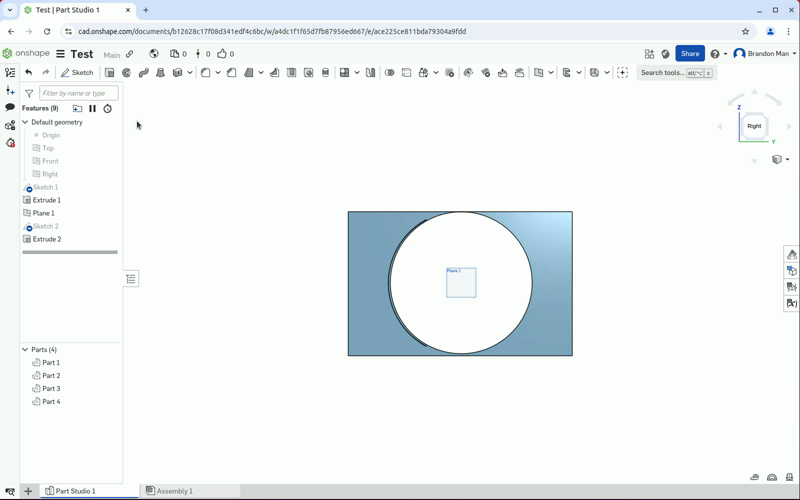
key(shift+h)
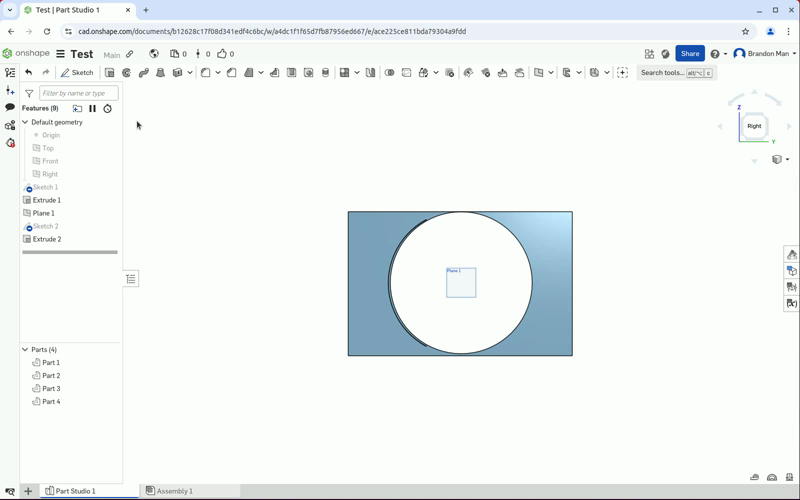
key(shift+h)
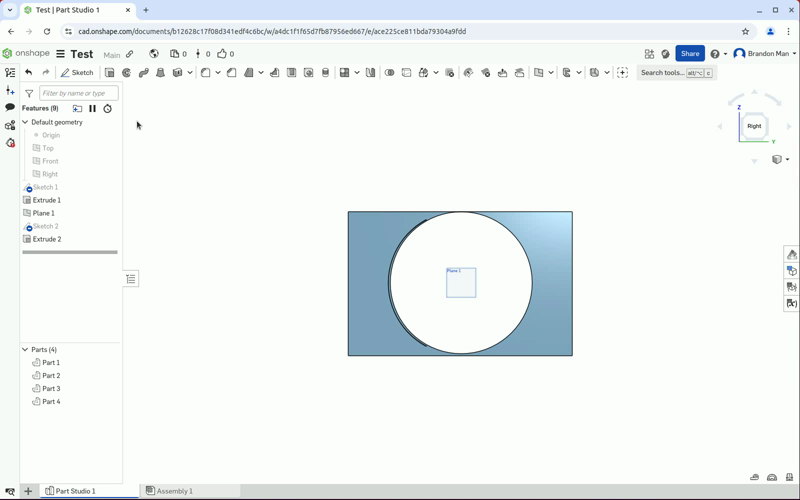
mouse_move(73, 189)
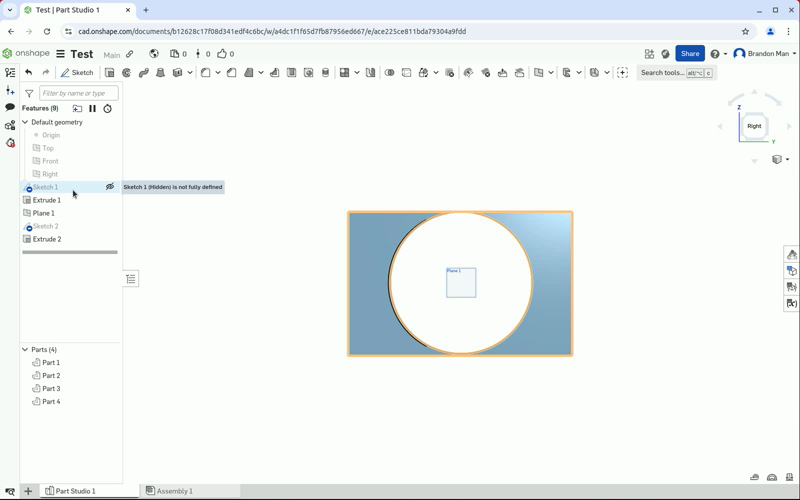
click(73, 189)
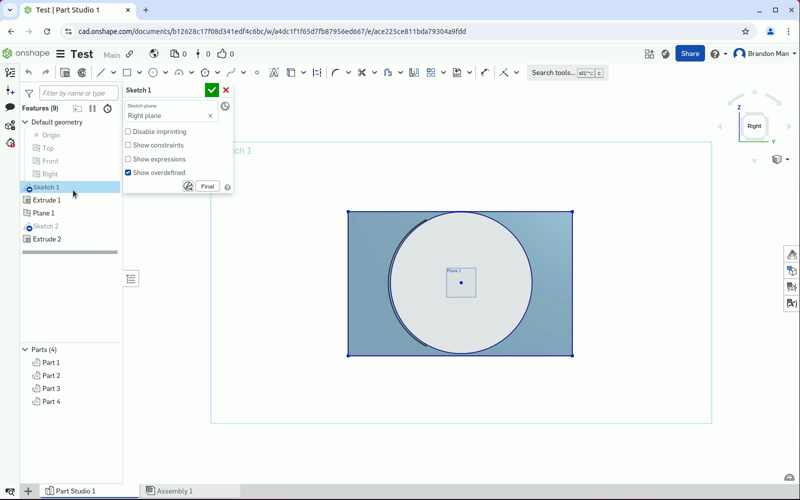
mouse_move(229, 92)
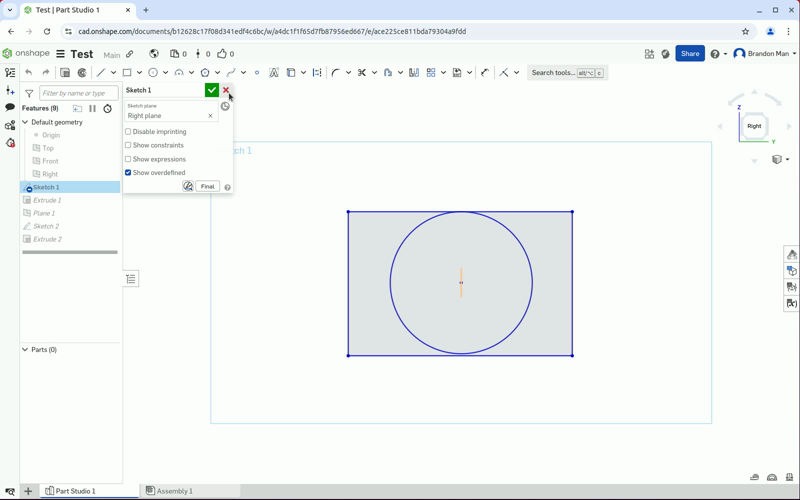
click(229, 92)
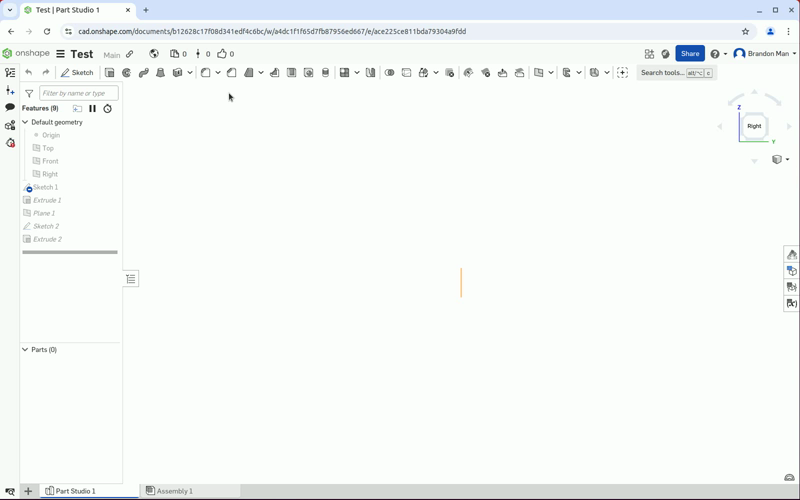
key(shift+s)
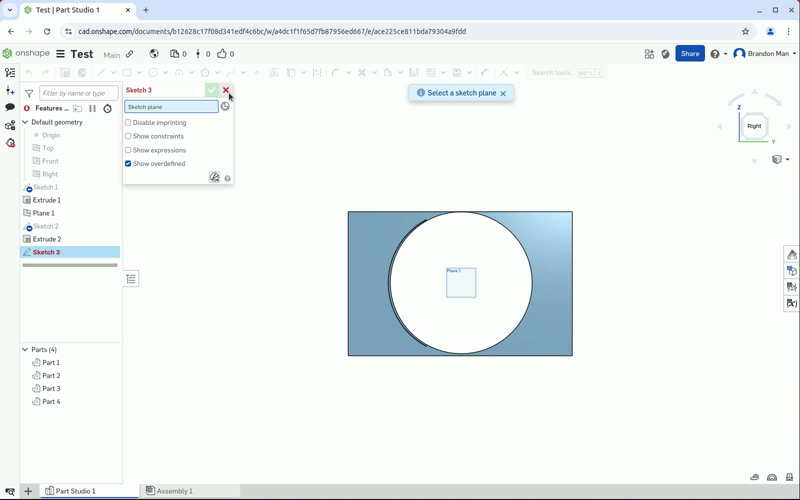
mouse_move(73, 215)
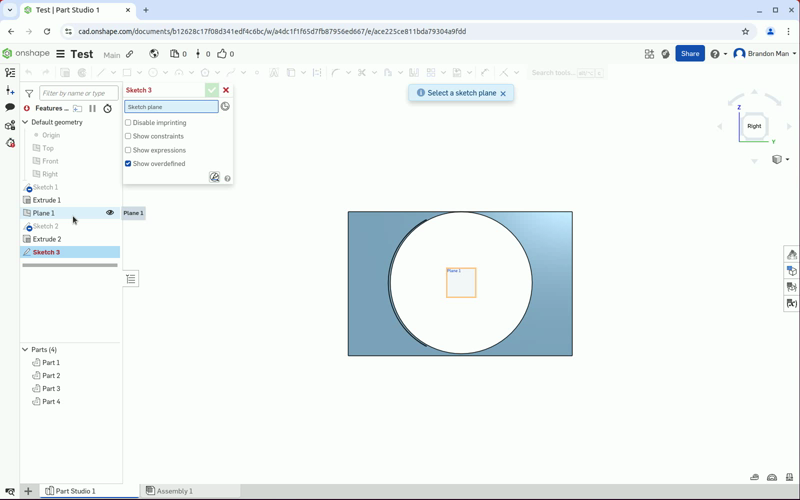
click(73, 215)
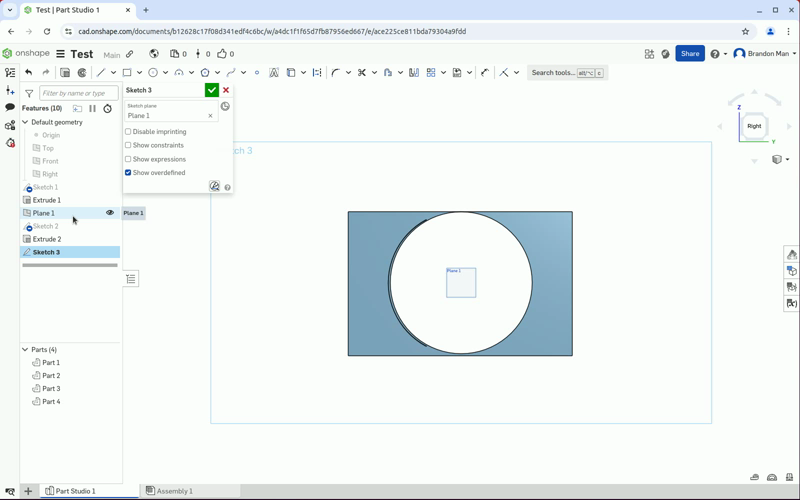
mouse_move(73, 352)
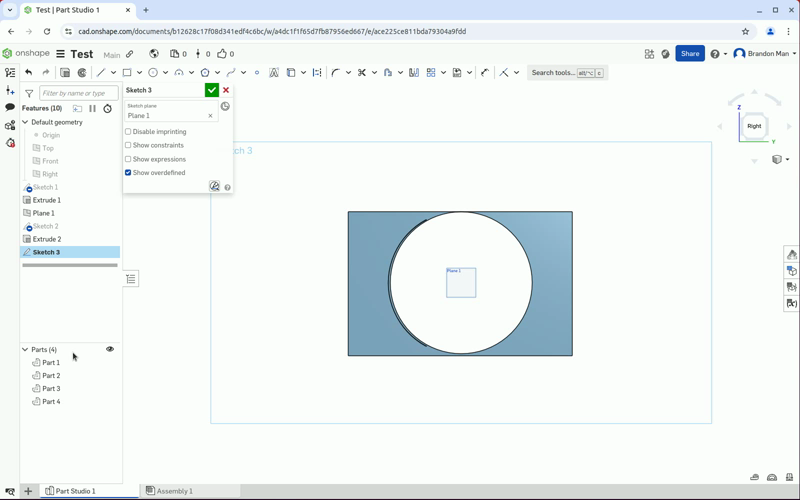
key(y)
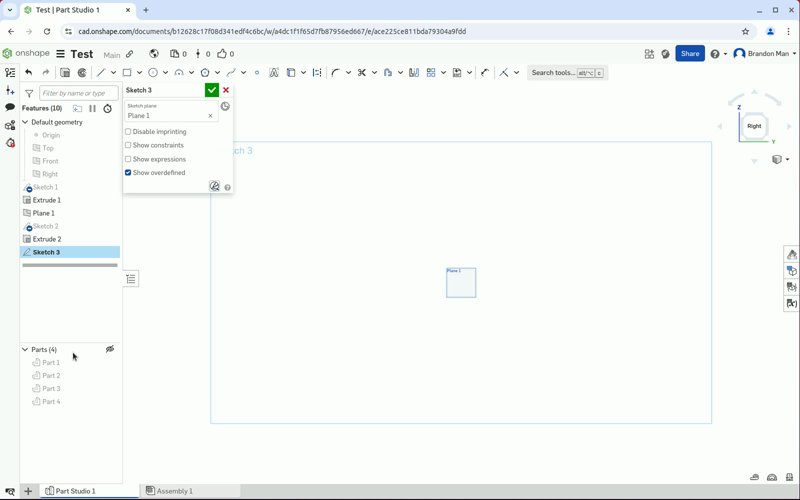
key(l)
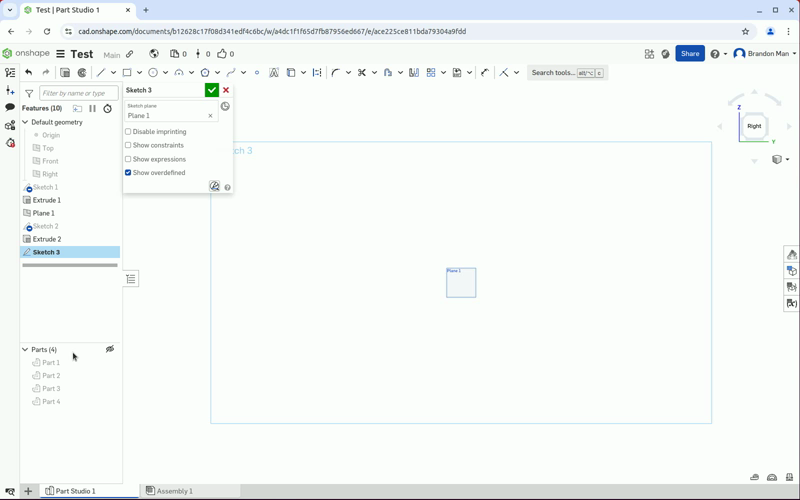
key_down(shift)
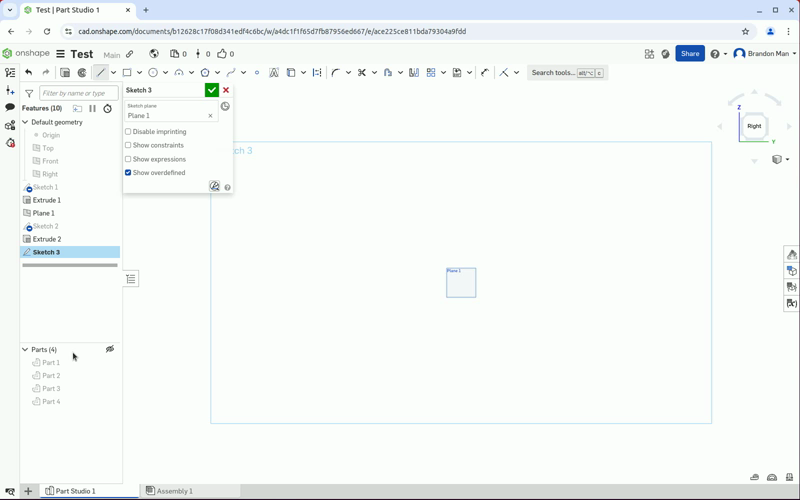
mouse_move(493, 346)
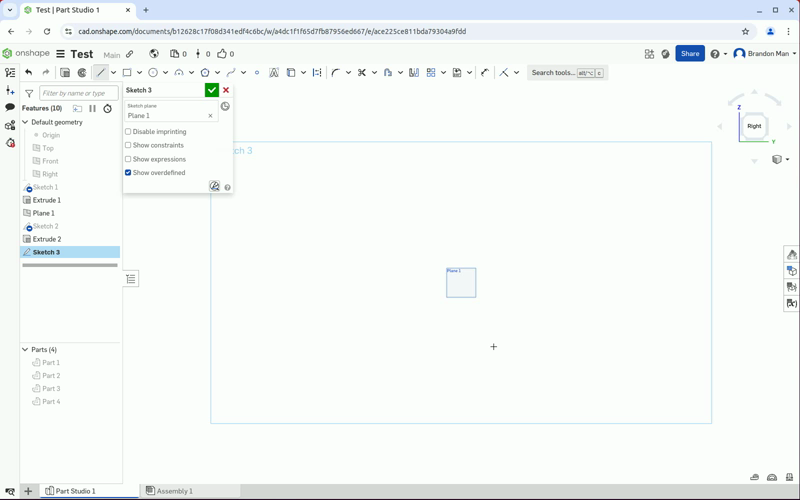
click(493, 346)
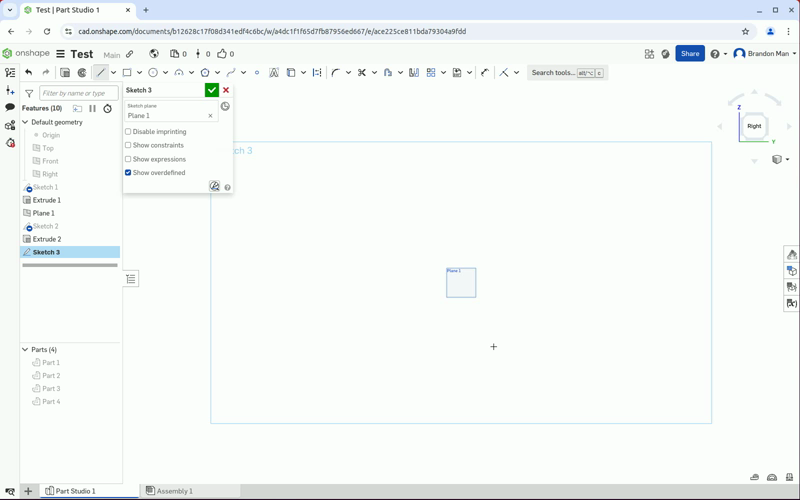
key_up(shift)
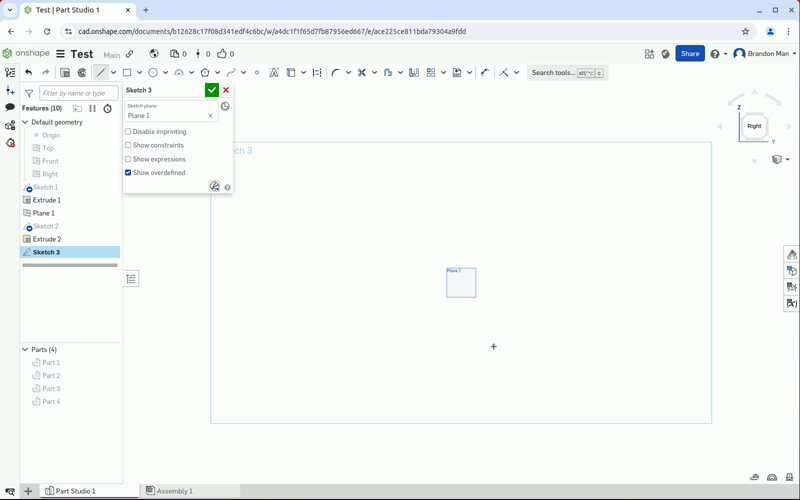
key_down(shift)
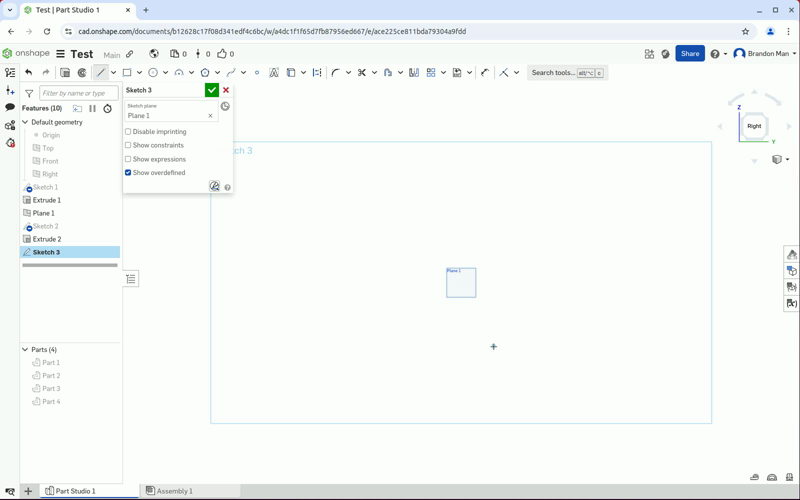
mouse_move(523, 346)
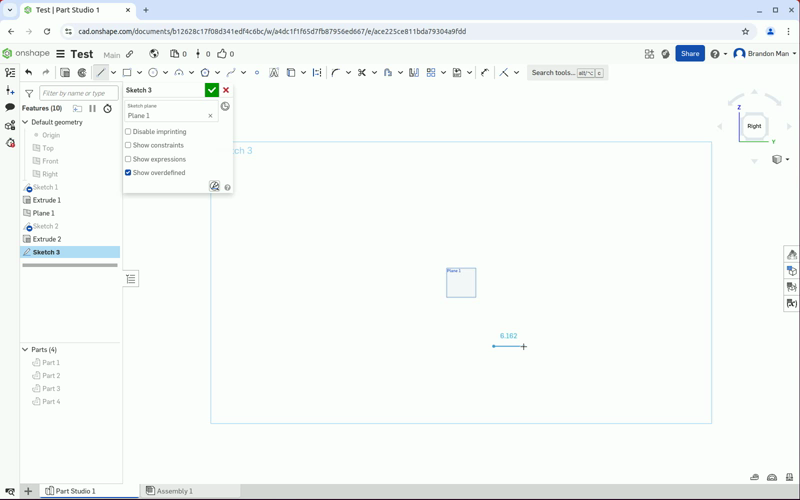
mouse_move(495, 346)
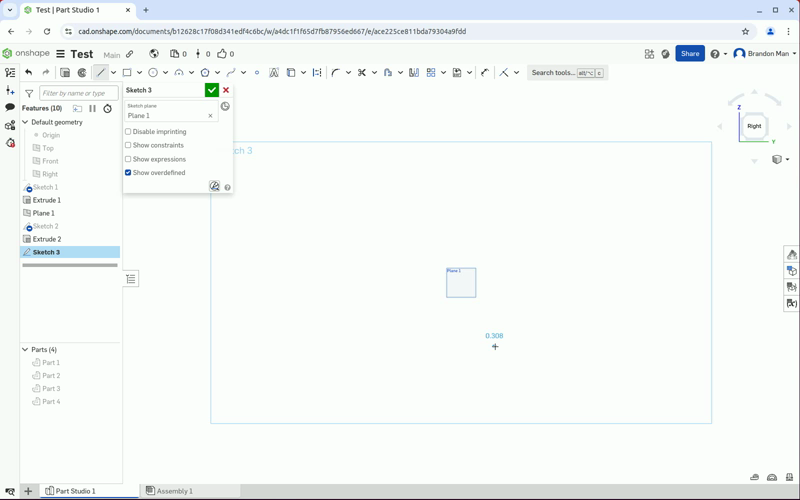
scroll(6)
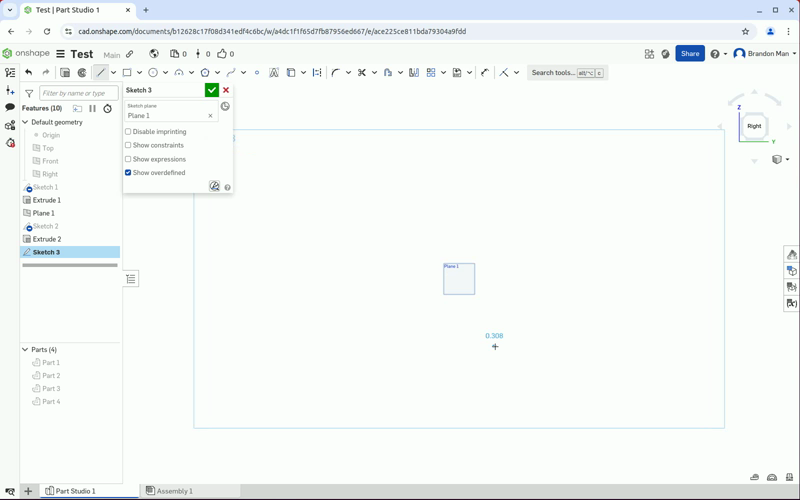
scroll(6)
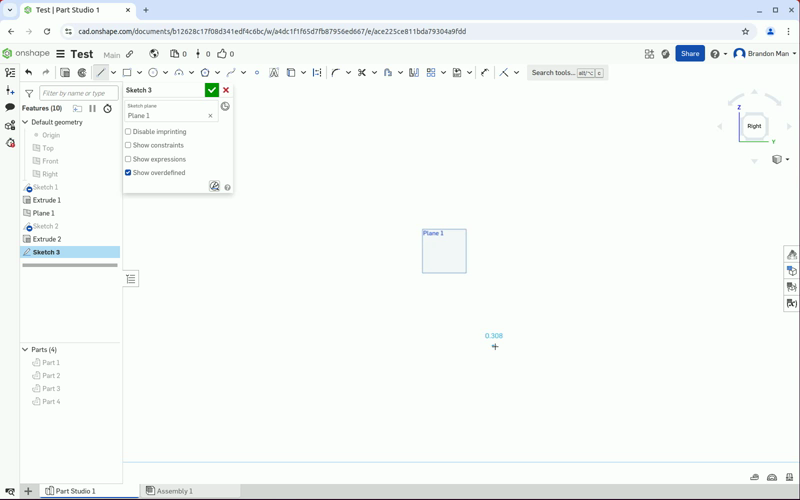
scroll(6)
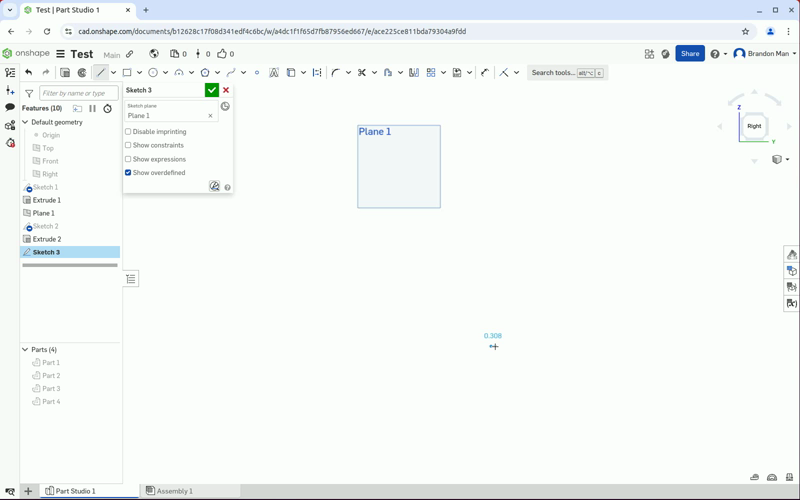
scroll(6)
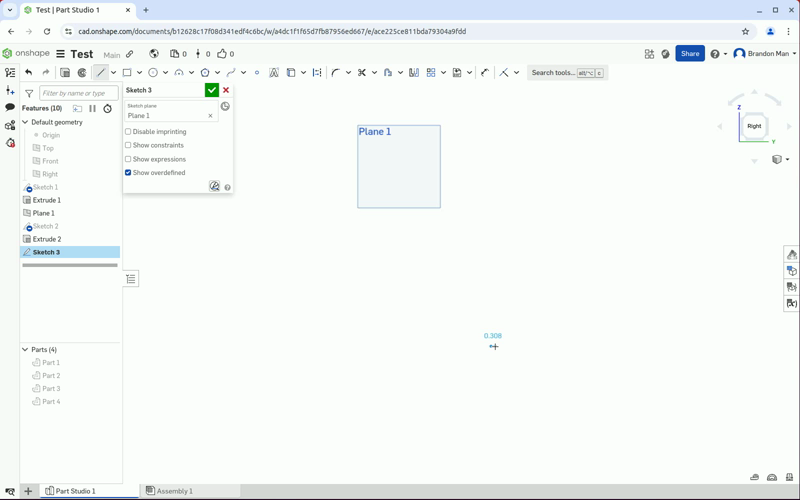
scroll(6)
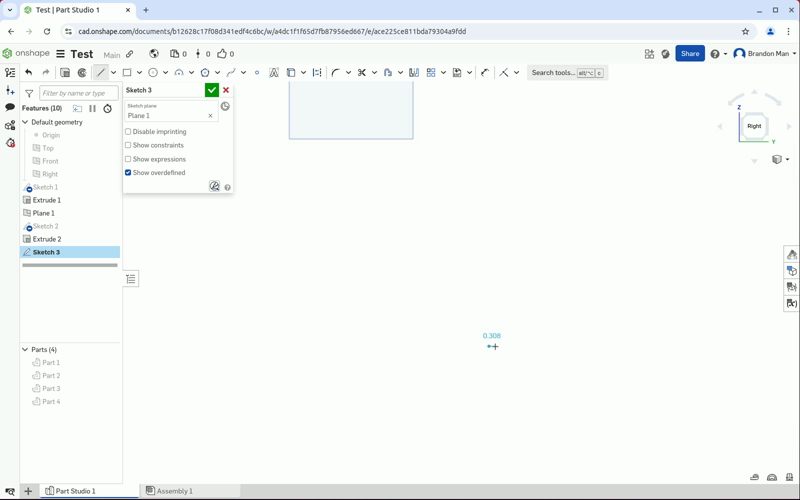
scroll(6)
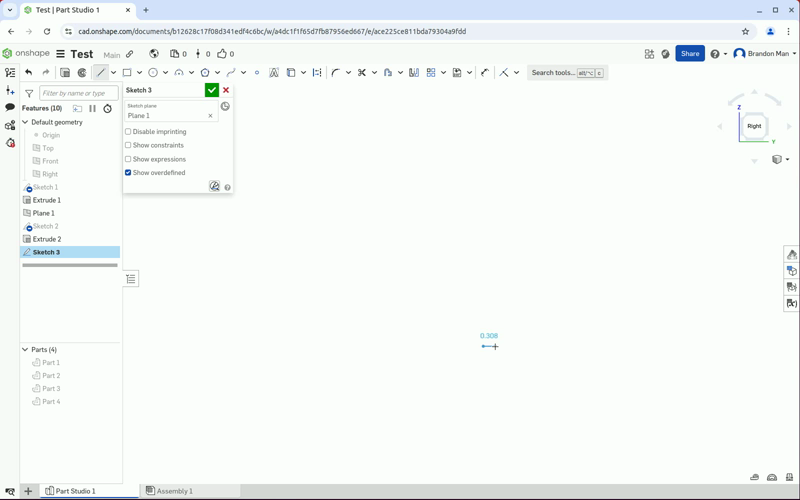
scroll(6)
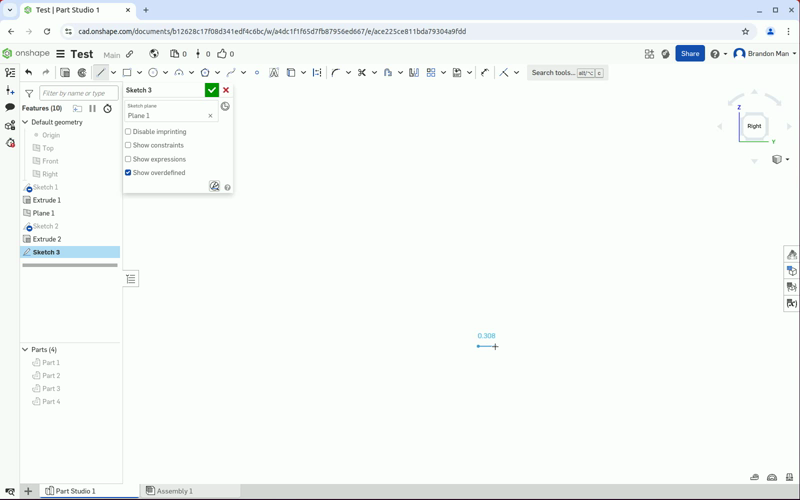
click(495, 346)
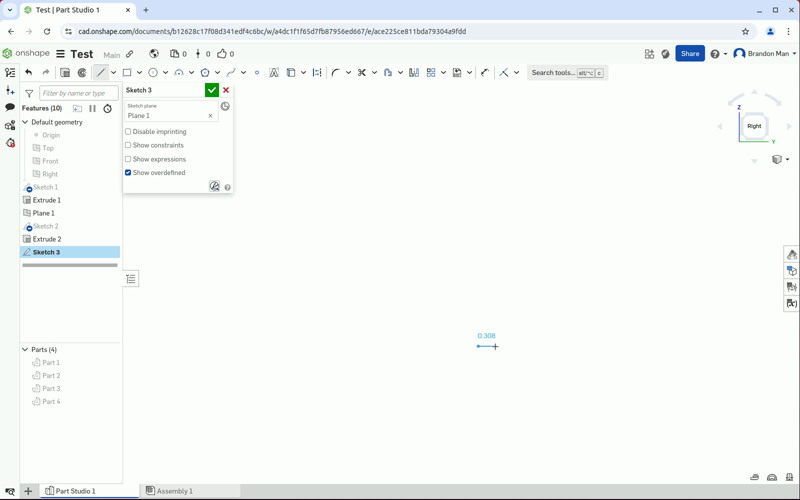
scroll(-6)
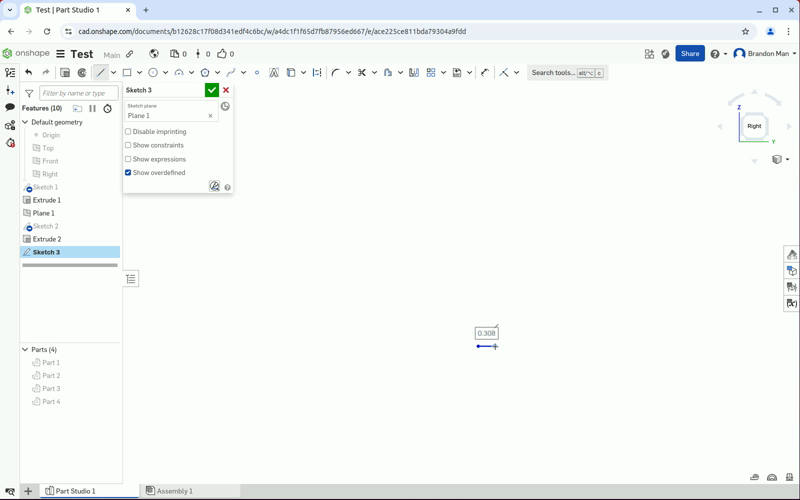
scroll(-6)
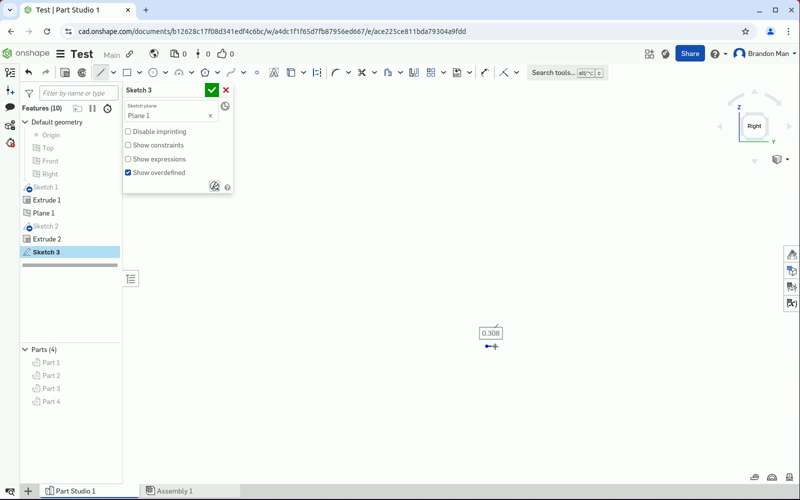
scroll(-6)
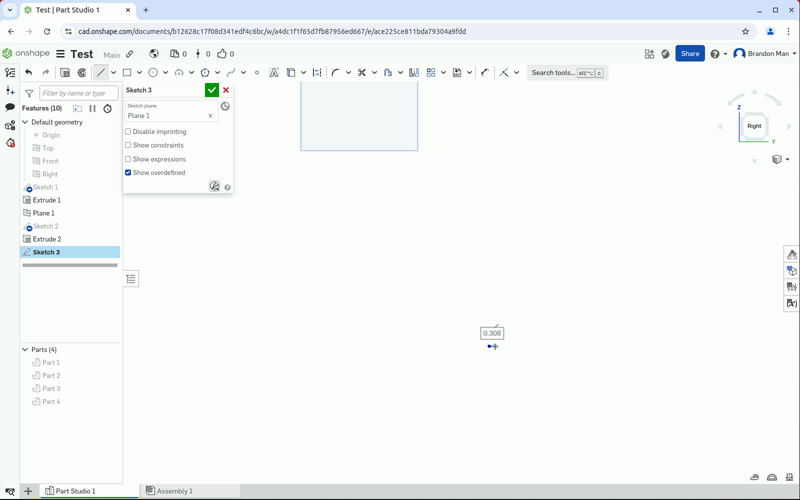
scroll(-6)
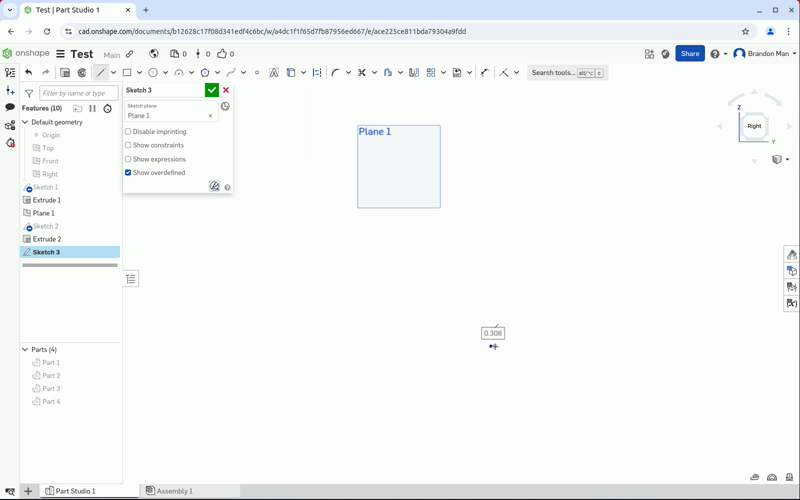
scroll(-6)
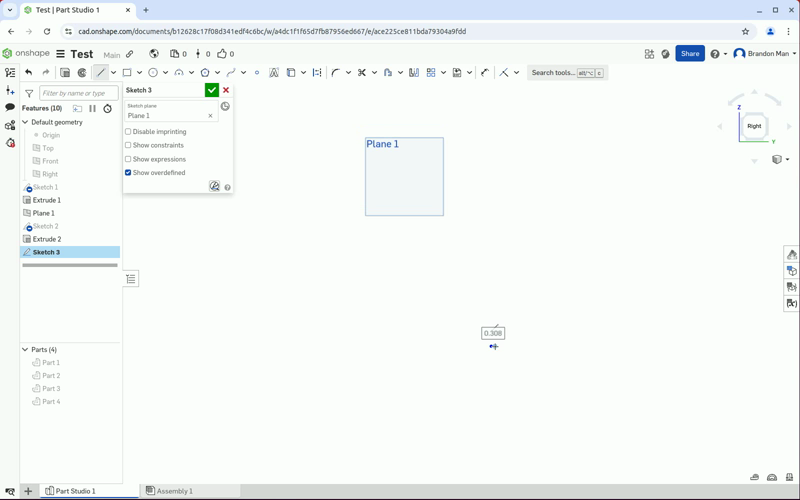
scroll(-6)
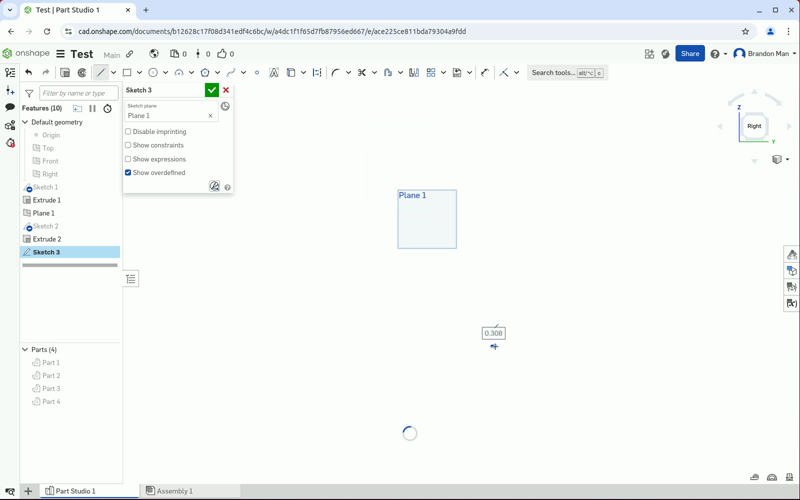
scroll(-6)
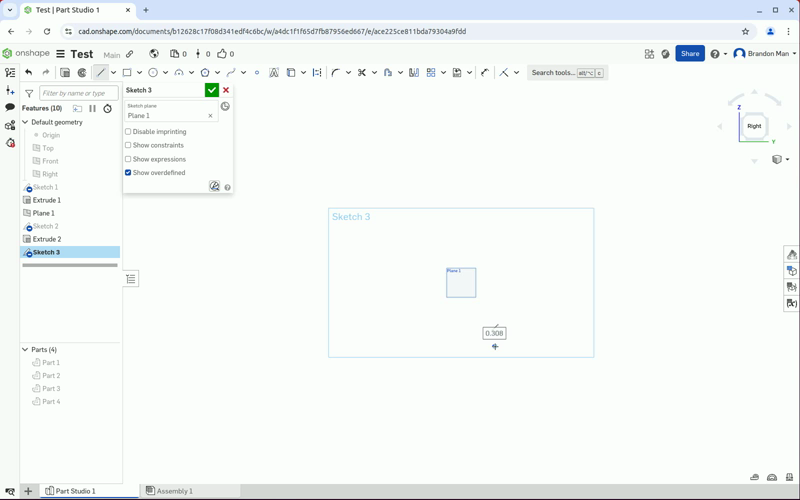
key_up(shift)
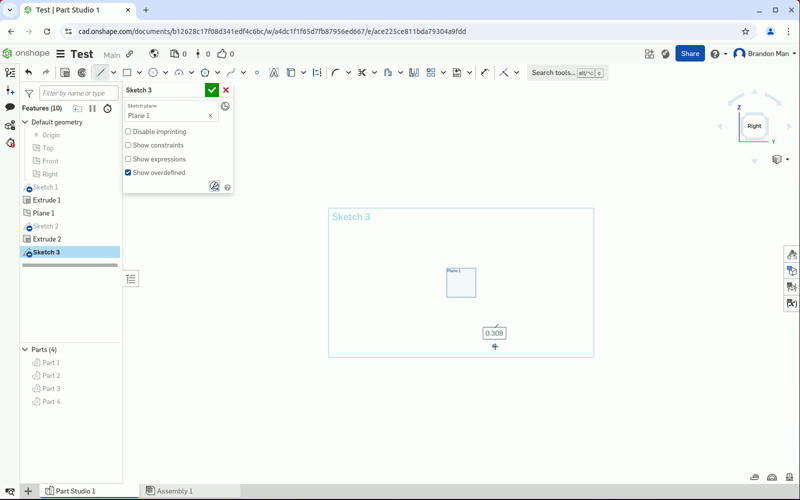
key(esc)
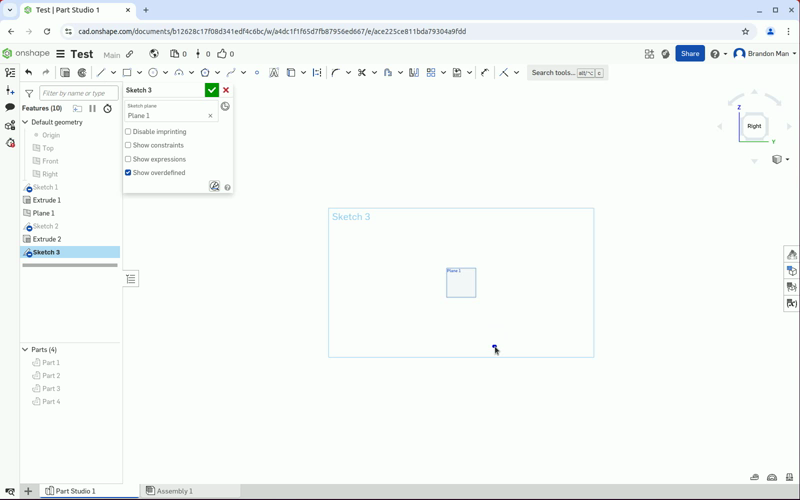
key(a)
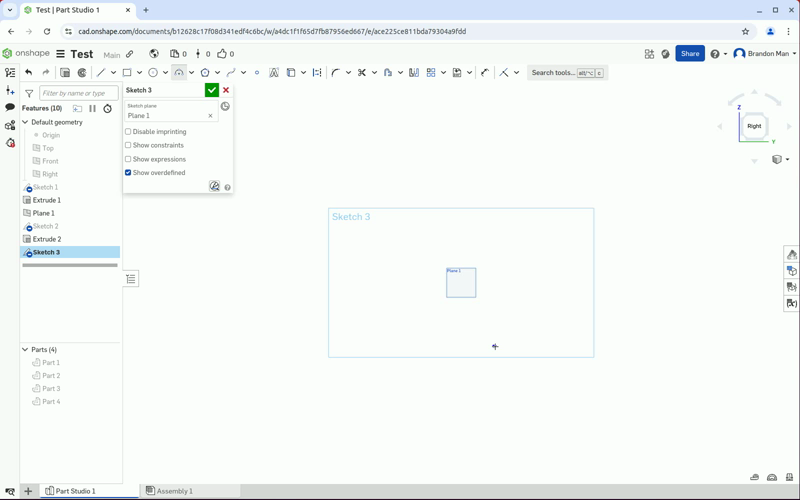
mouse_move(495, 346)
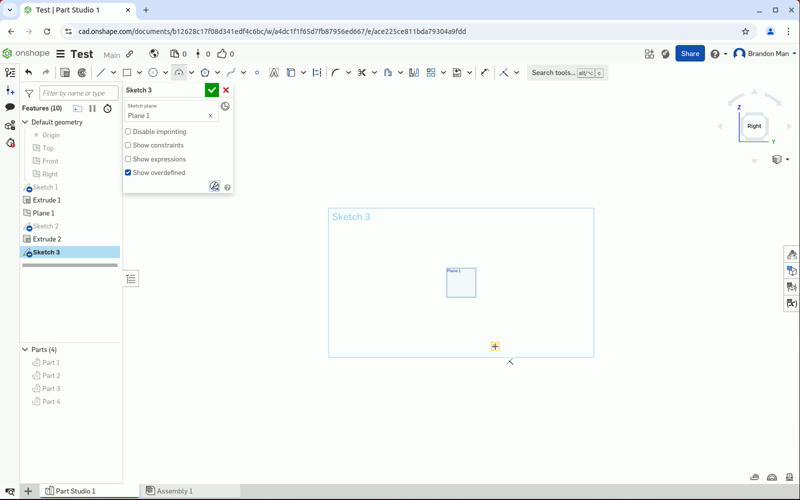
scroll(6)
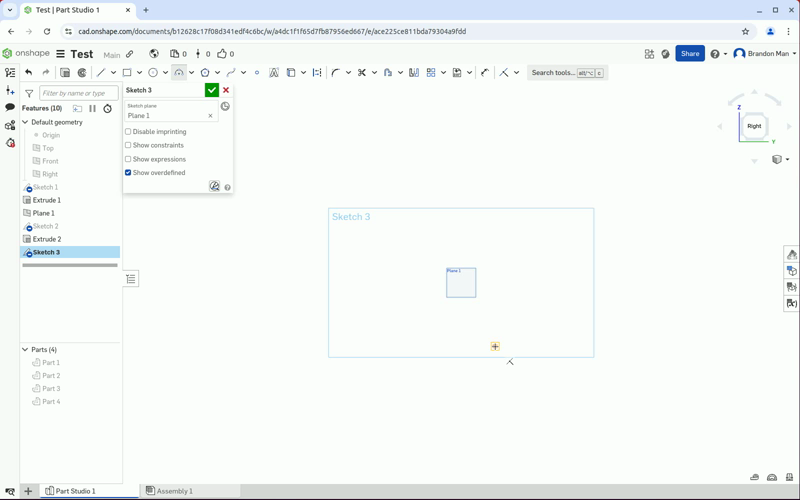
scroll(6)
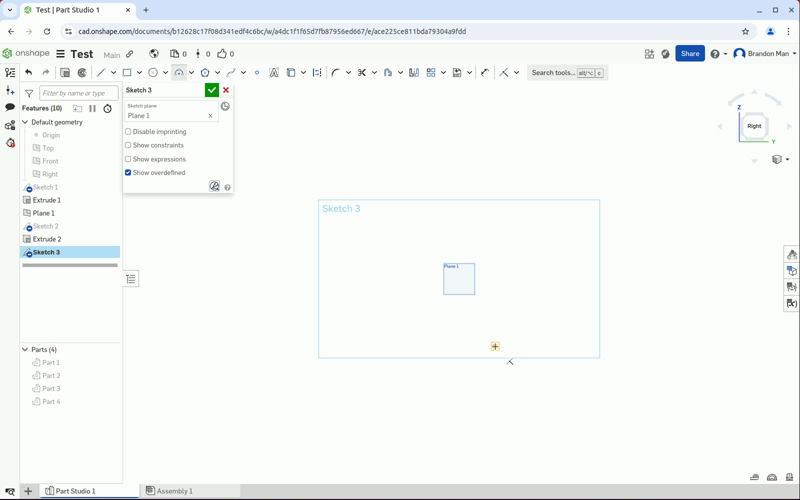
scroll(6)
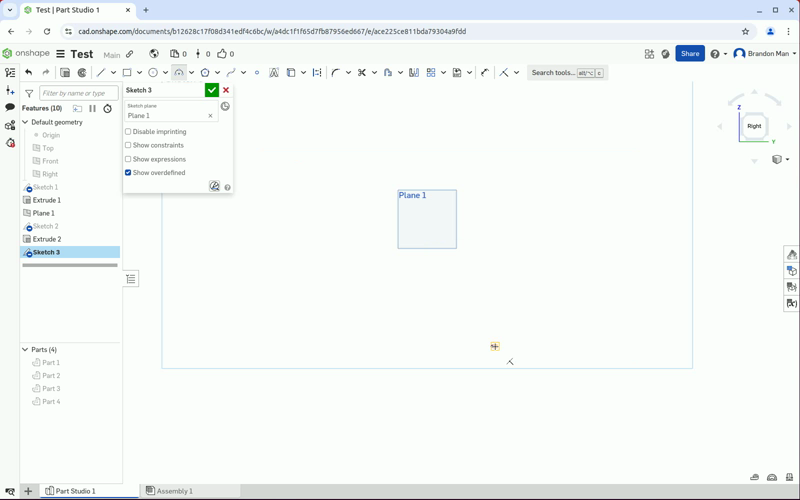
scroll(6)
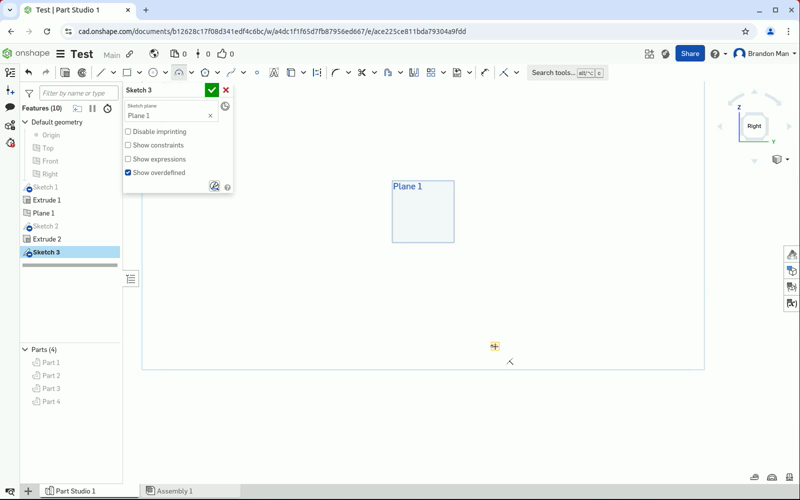
scroll(6)
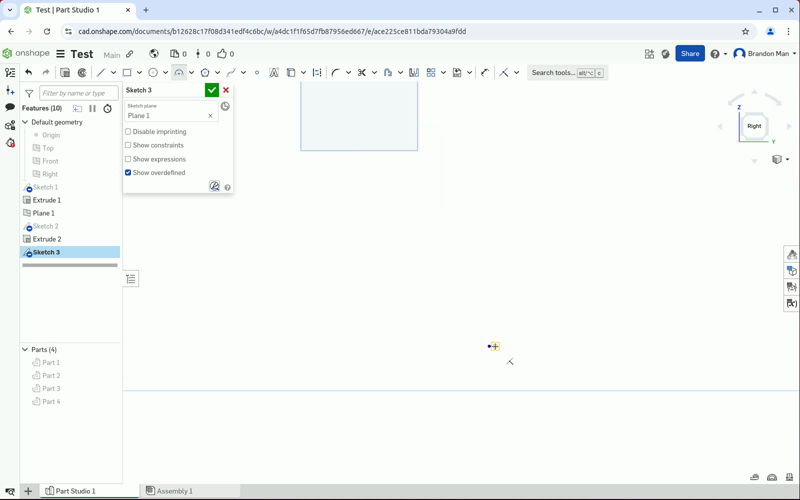
scroll(6)
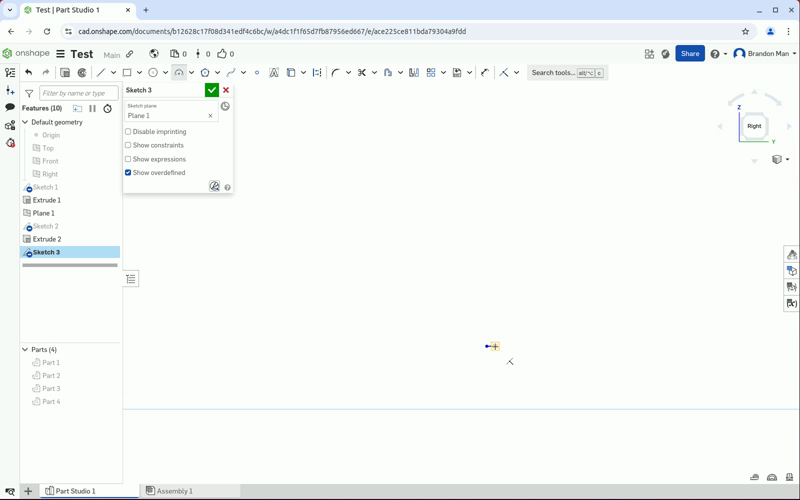
scroll(6)
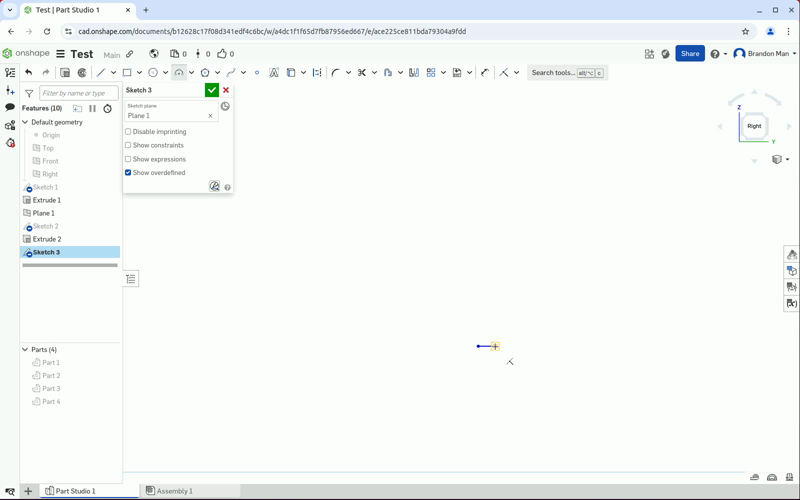
click(495, 346)
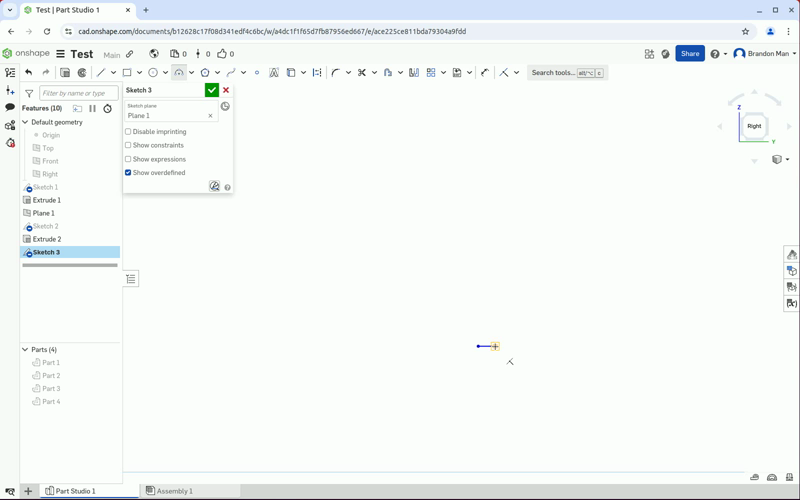
scroll(-6)
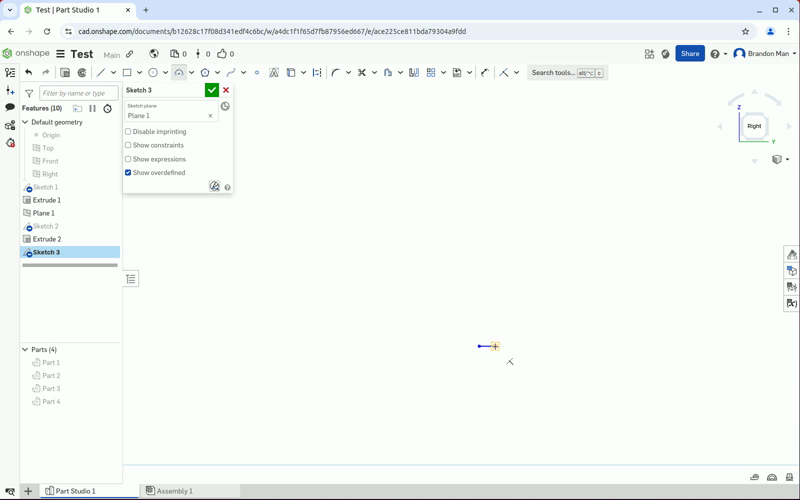
scroll(-6)
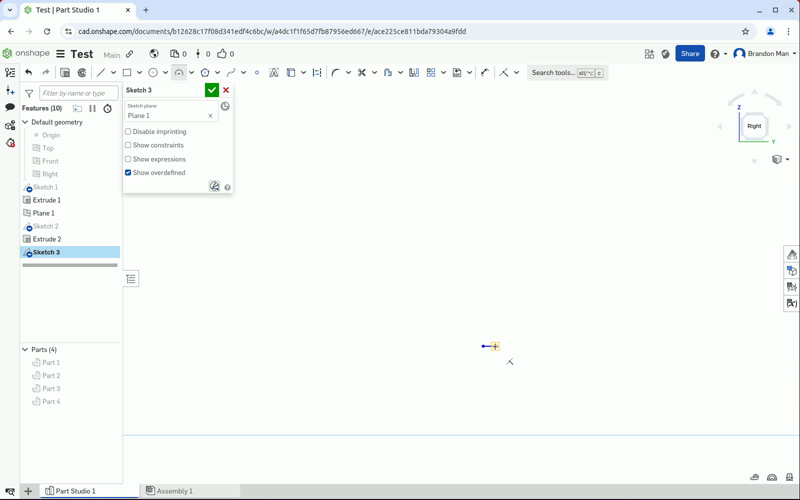
scroll(-6)
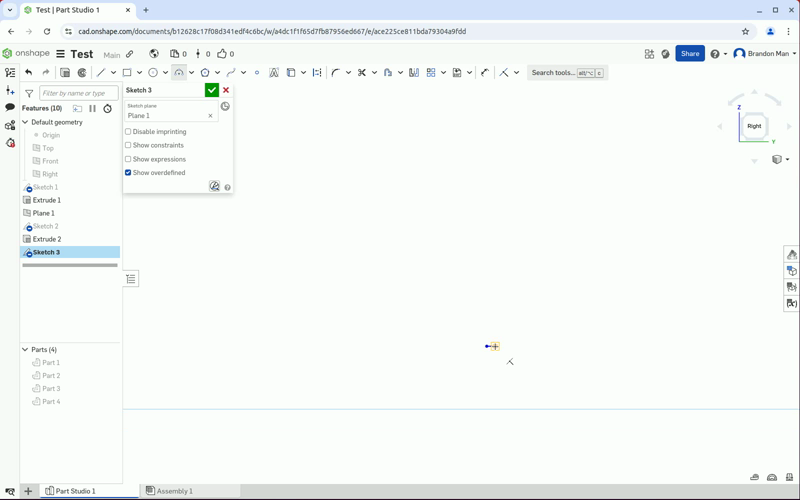
scroll(-6)
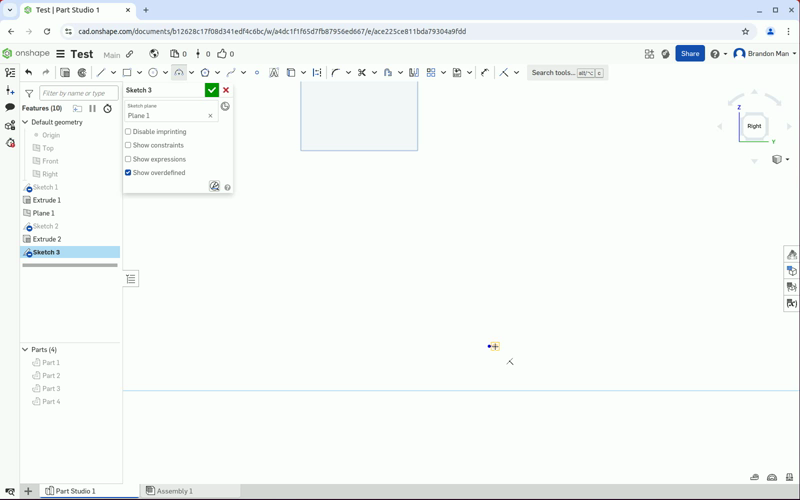
scroll(-6)
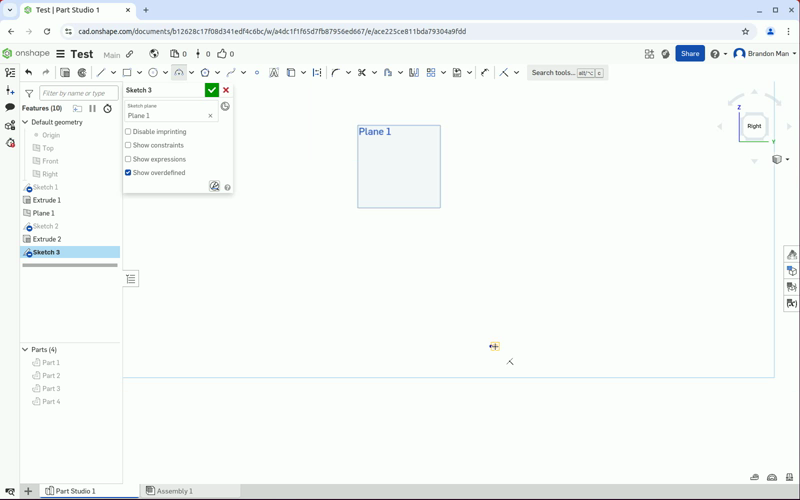
scroll(-6)
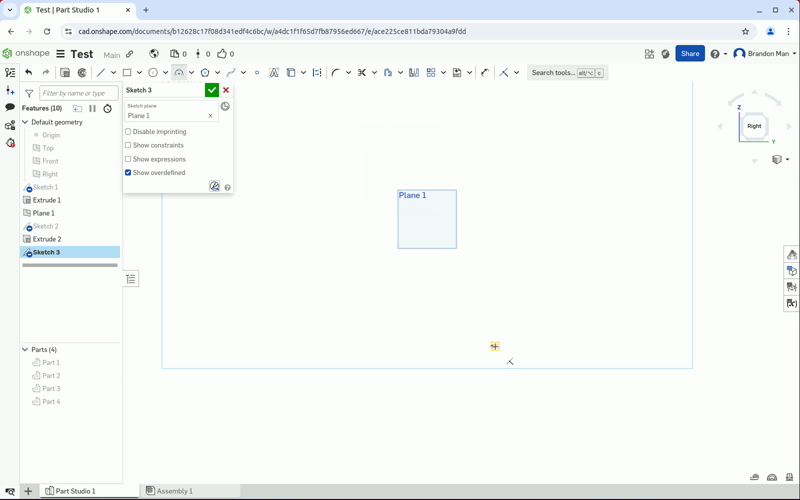
scroll(-6)
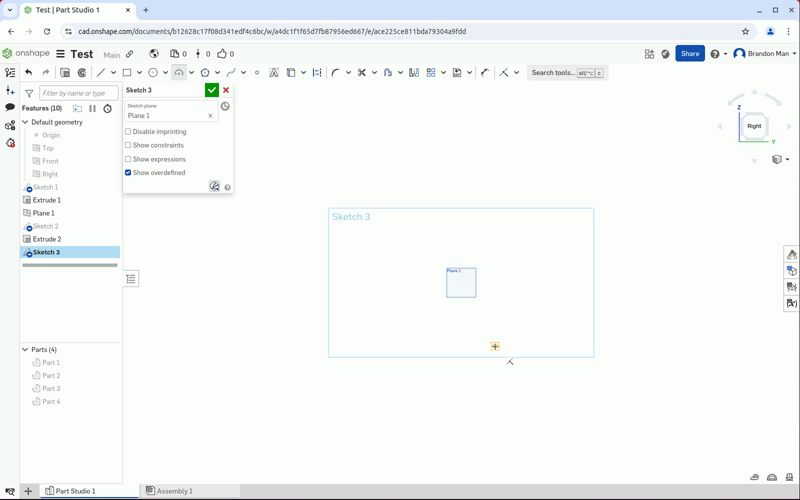
key_down(shift)
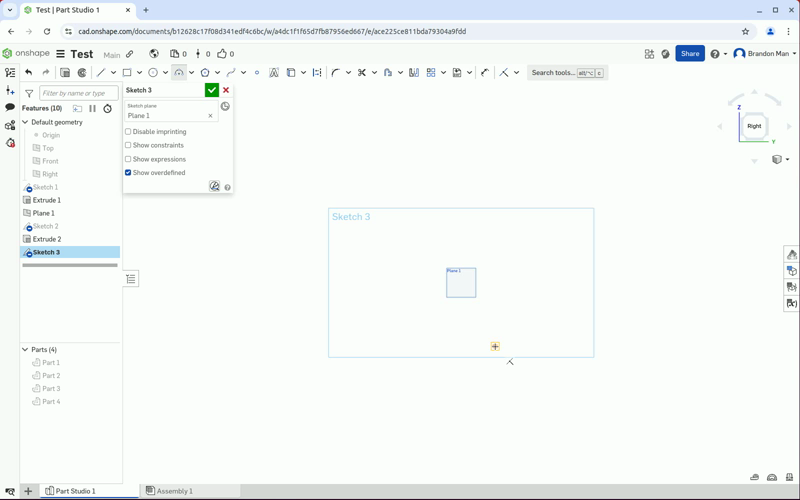
mouse_move(495, 219)
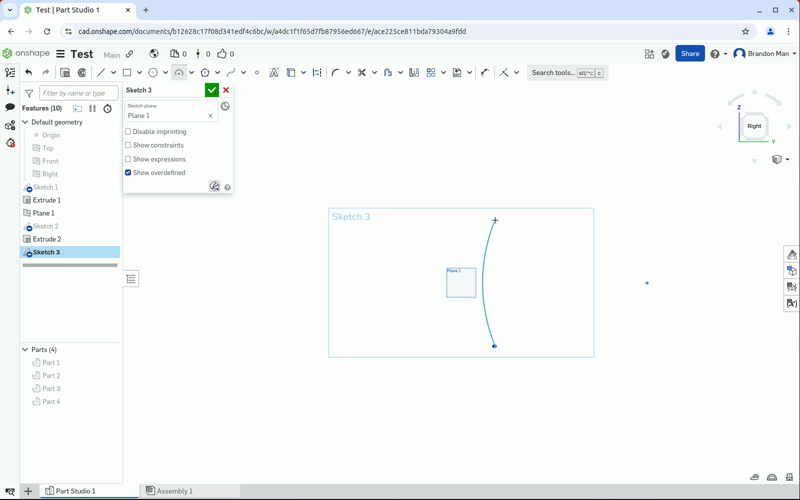
click(495, 219)
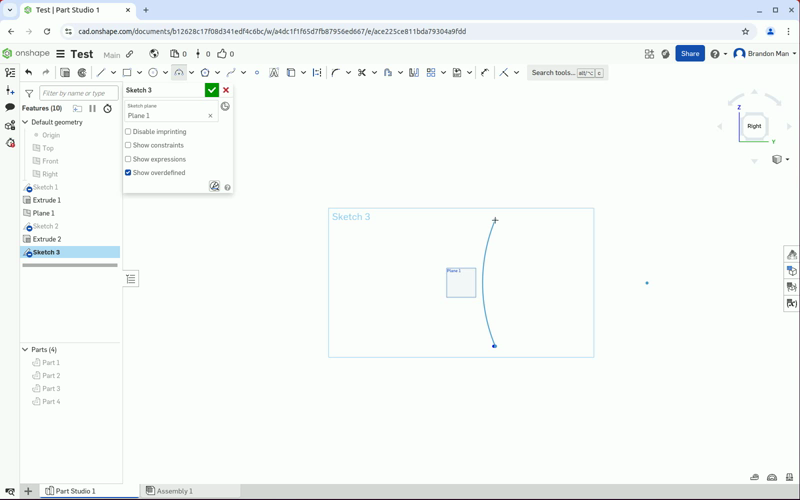
mouse_move(532, 282)
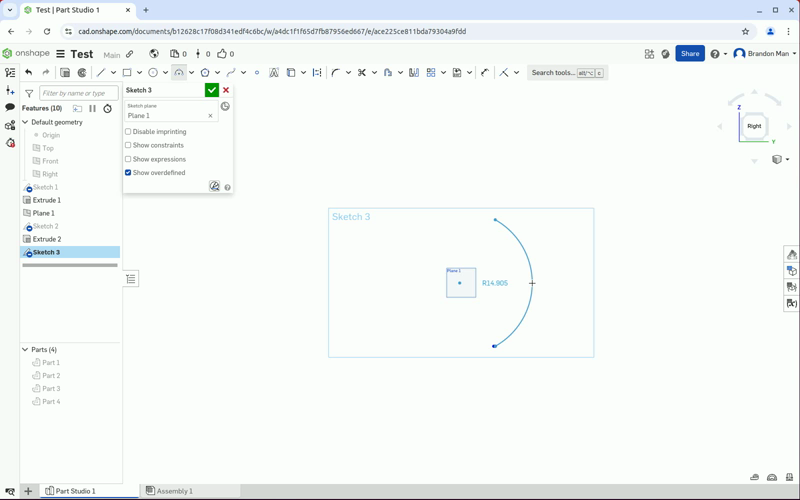
click(532, 282)
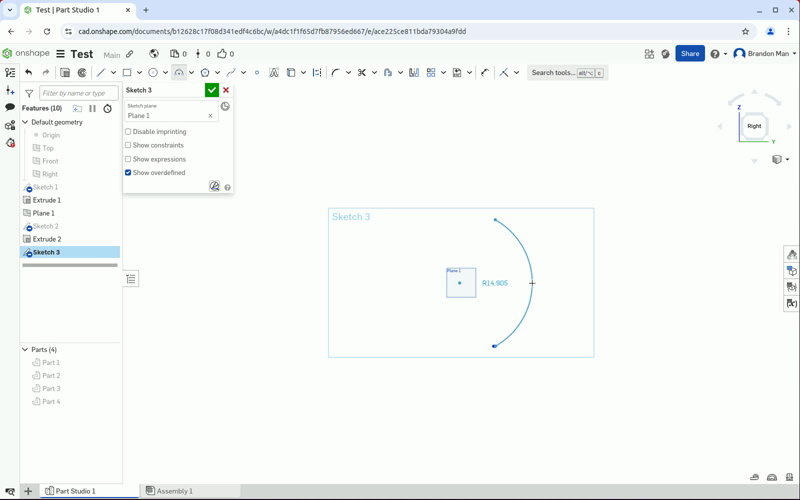
key_up(shift)
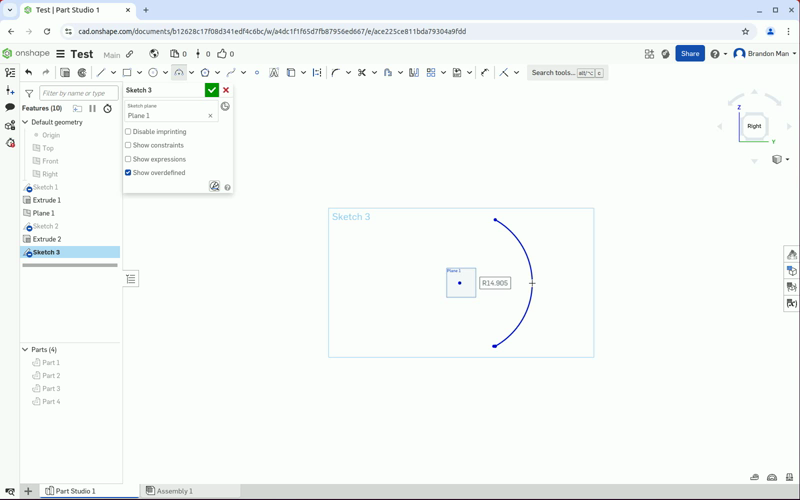
key(esc)
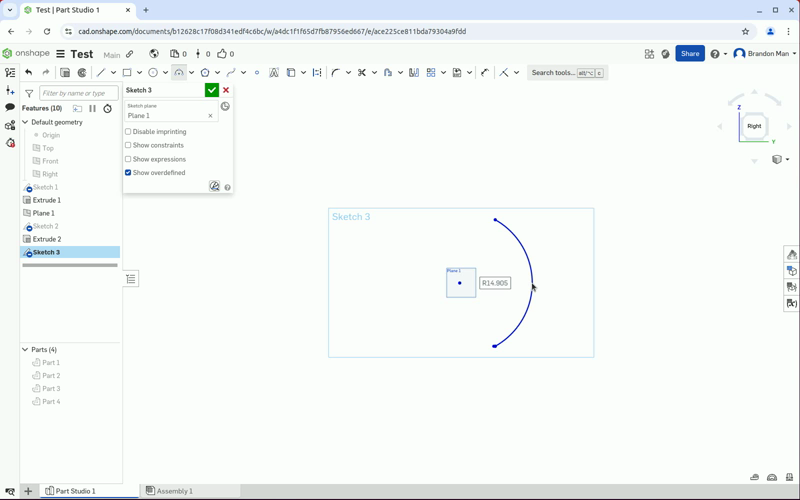
key(l)
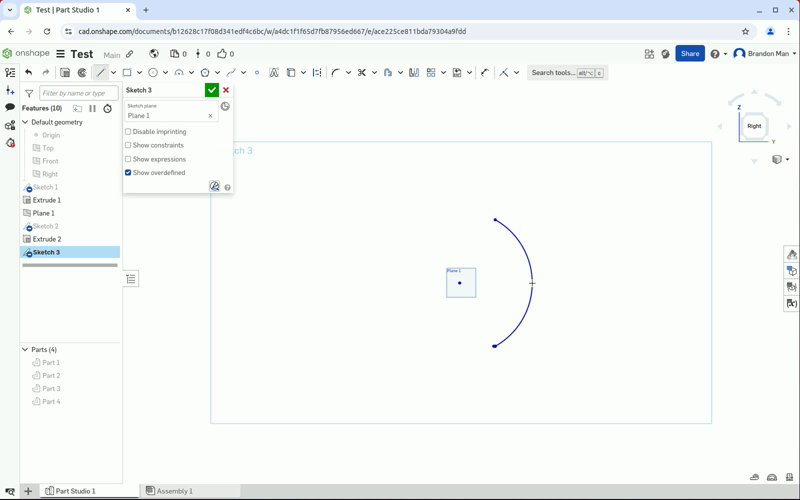
mouse_move(495, 219)
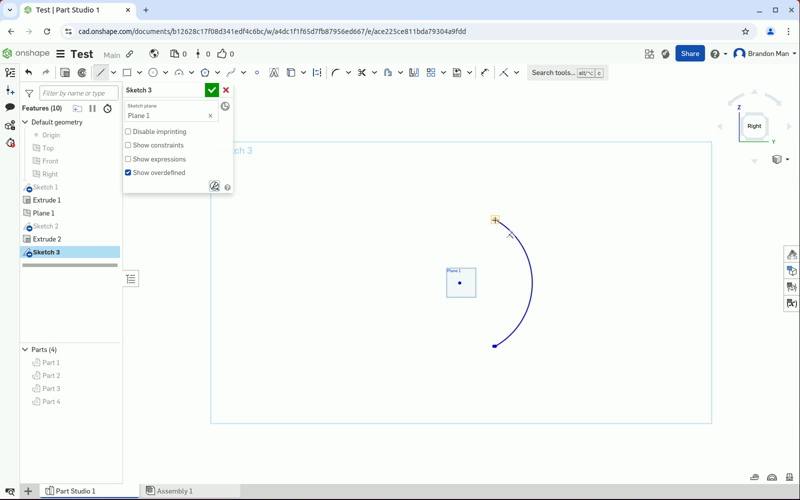
click(495, 219)
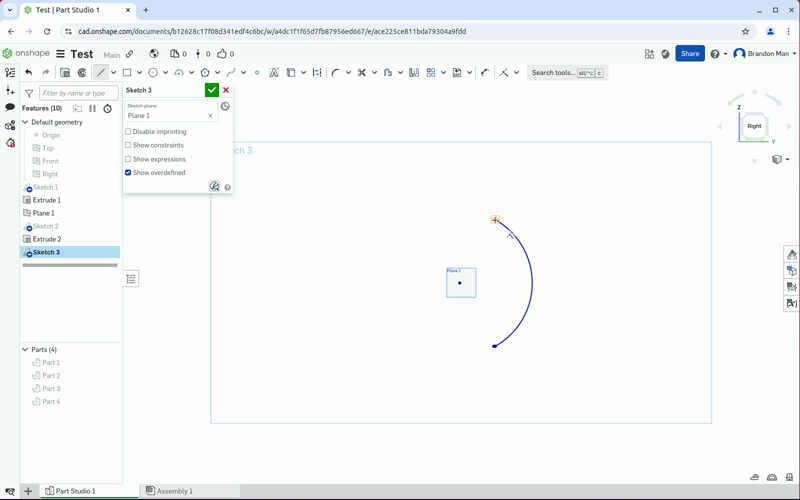
key_down(shift)
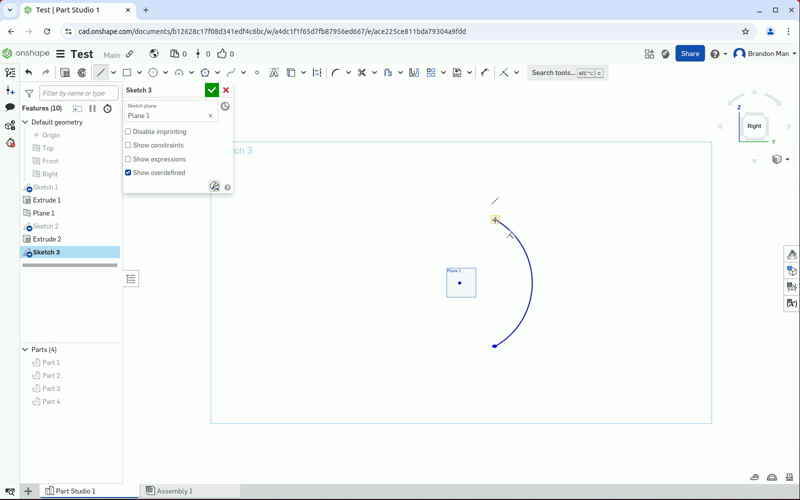
mouse_move(525, 219)
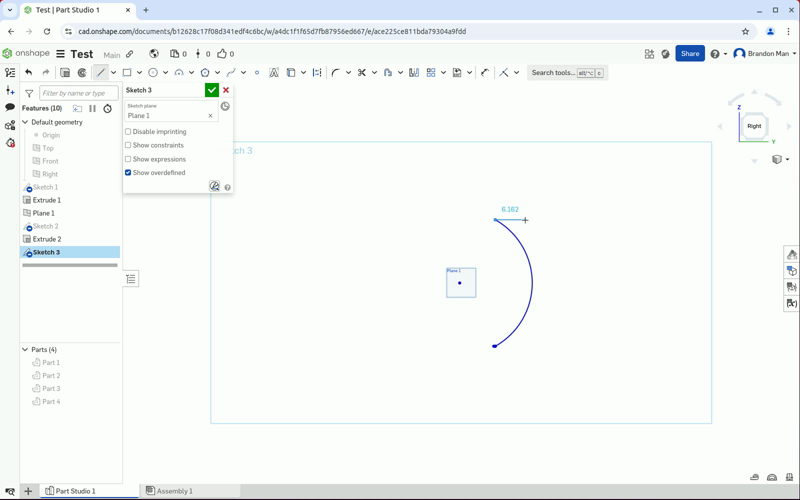
mouse_move(493, 219)
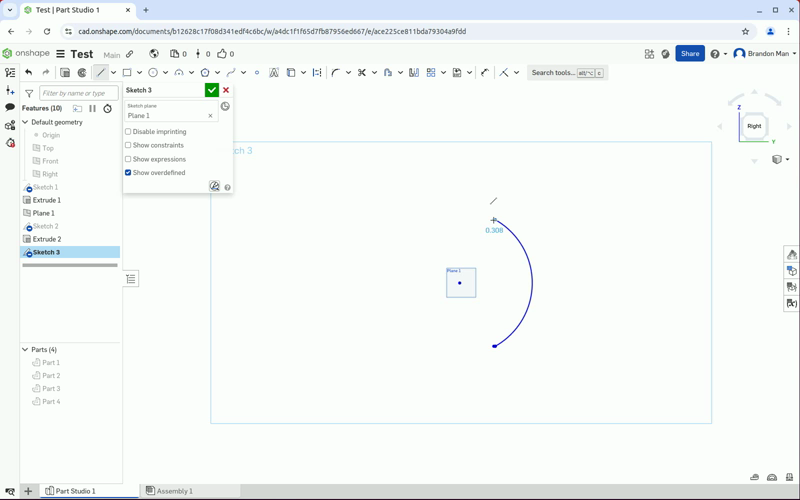
scroll(6)
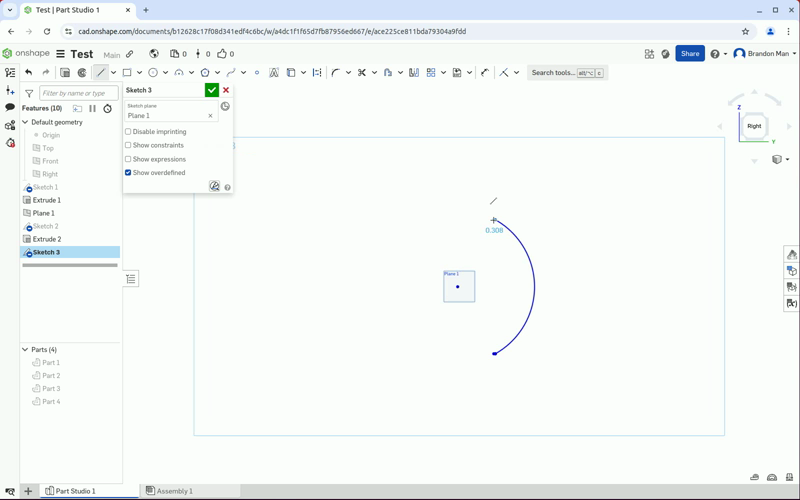
scroll(6)
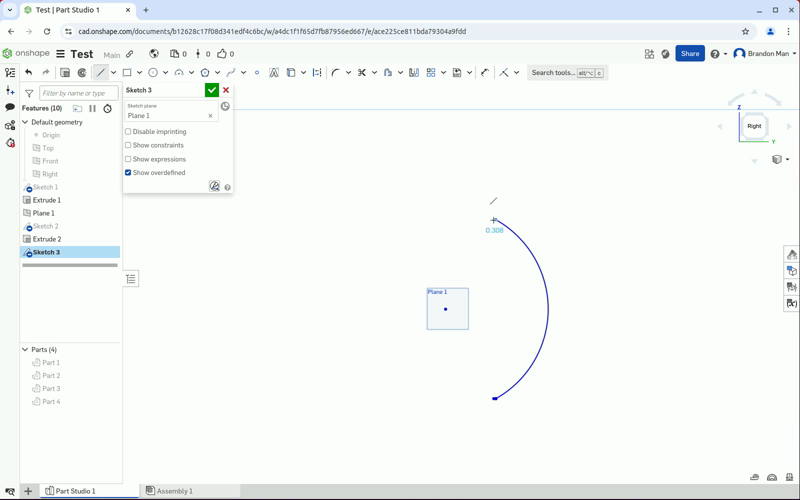
scroll(6)
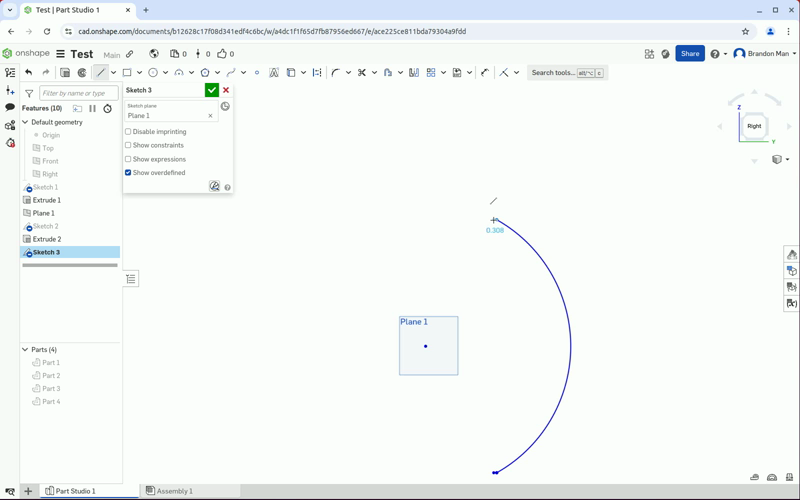
scroll(6)
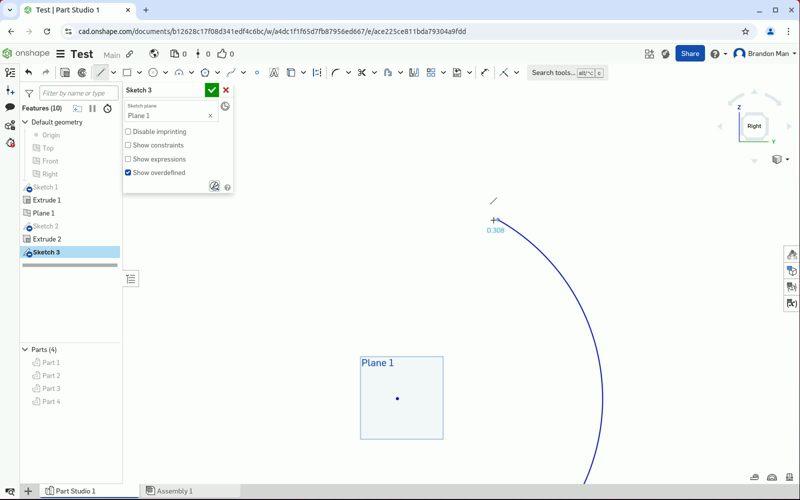
scroll(6)
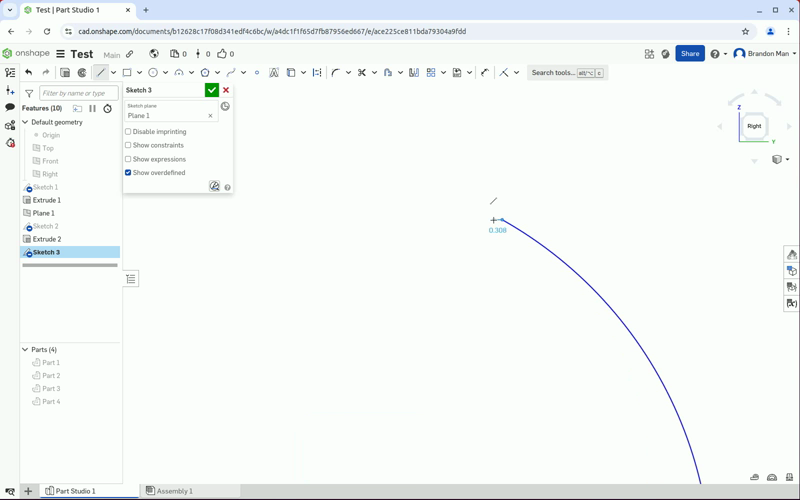
scroll(6)
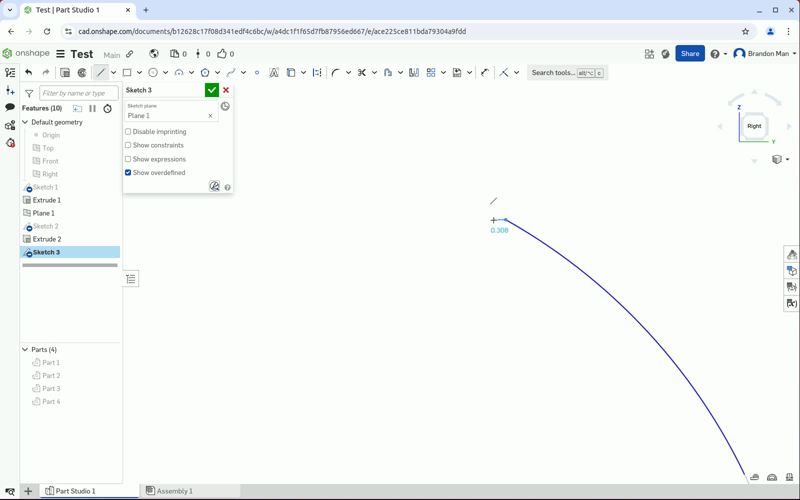
scroll(6)
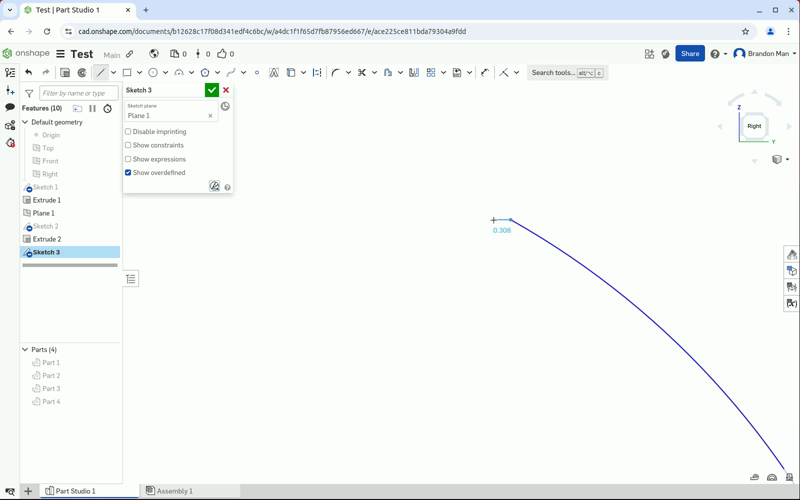
click(493, 219)
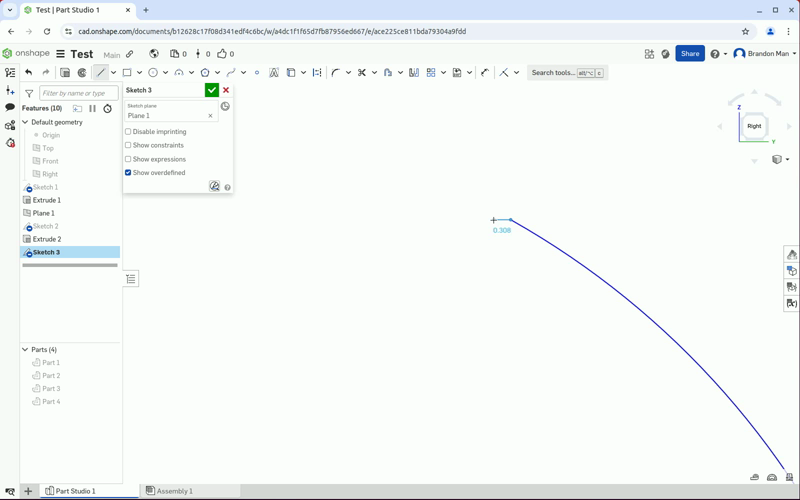
scroll(-6)
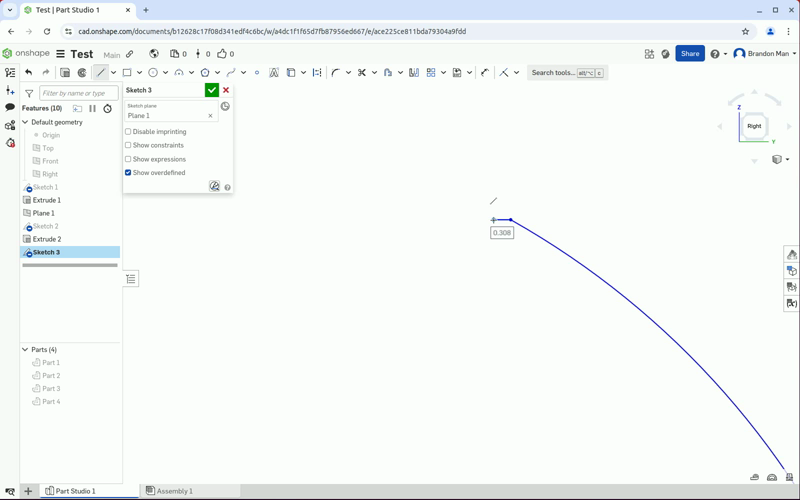
scroll(-6)
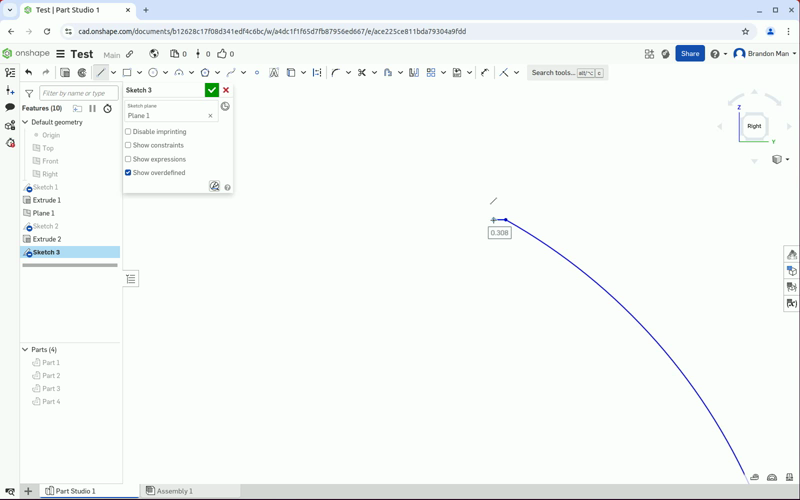
scroll(-6)
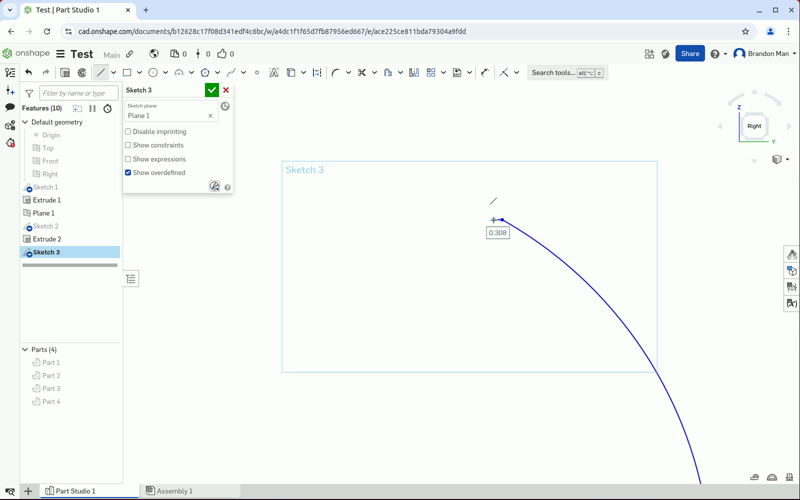
scroll(-6)
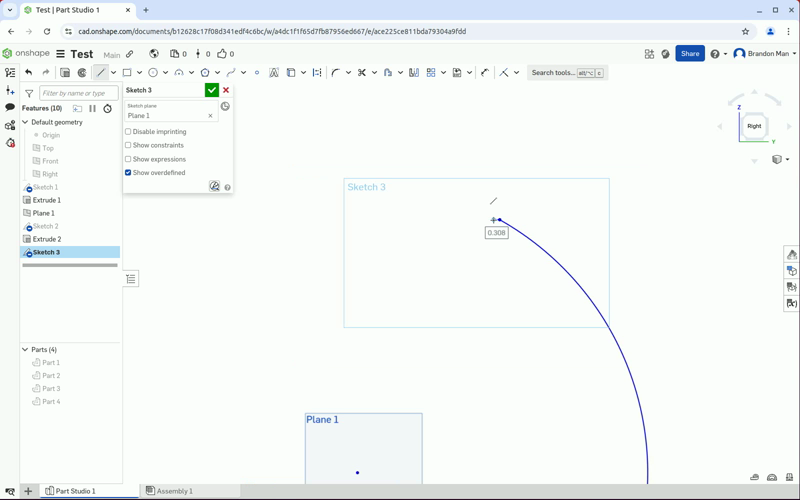
scroll(-6)
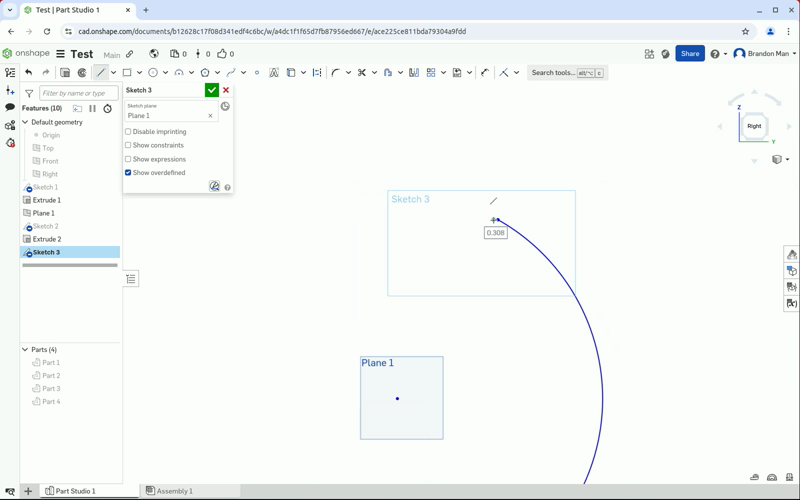
scroll(-6)
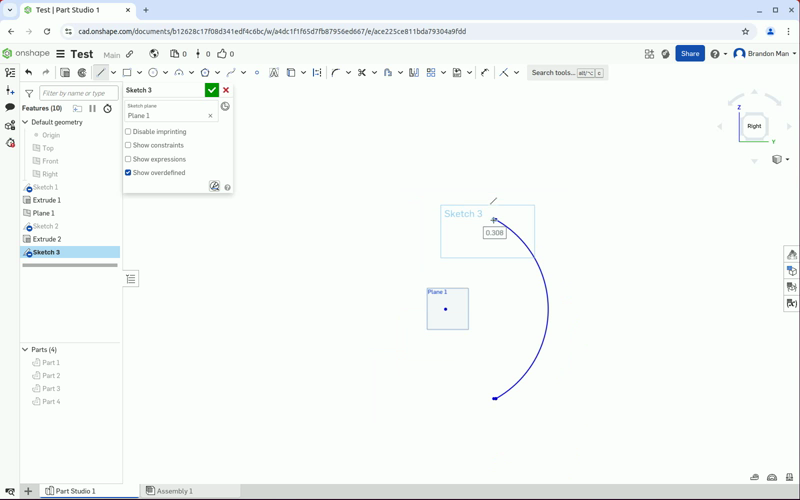
scroll(-6)
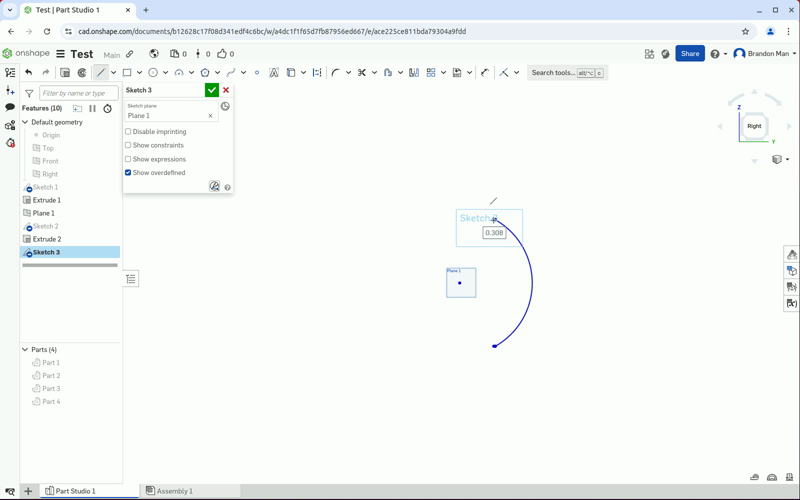
key_up(shift)
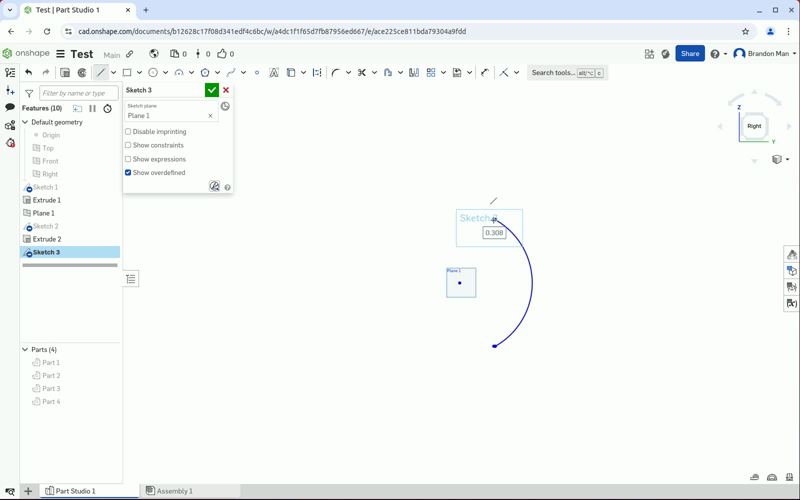
key(esc)
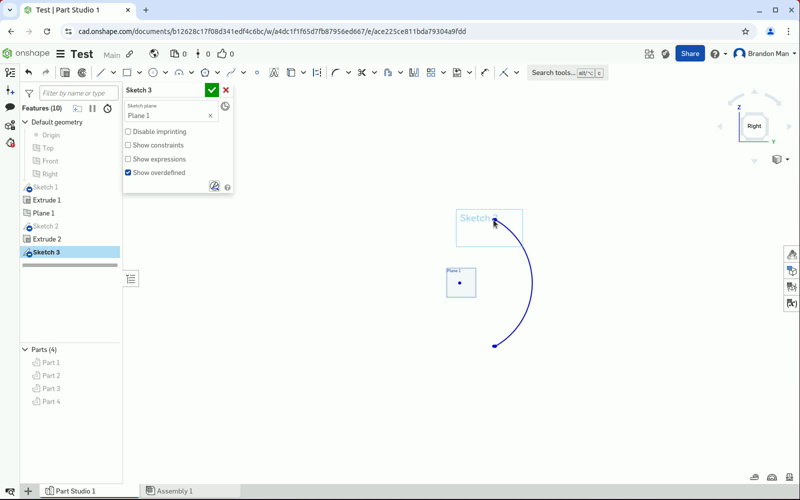
key(a)
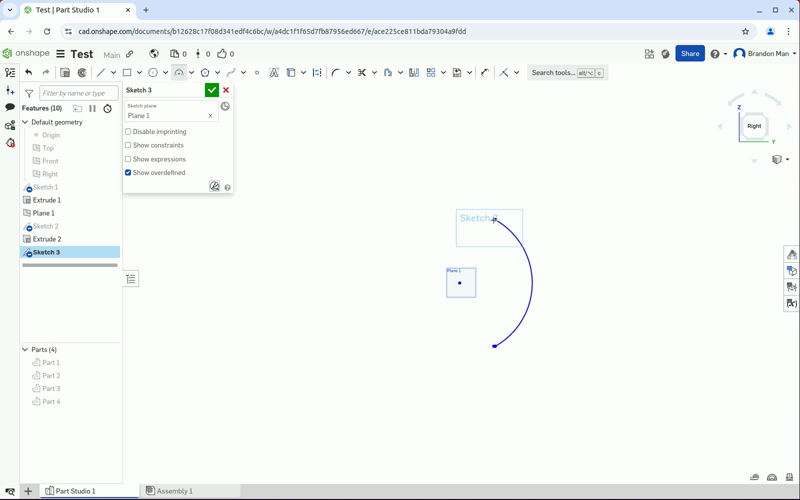
mouse_move(493, 219)
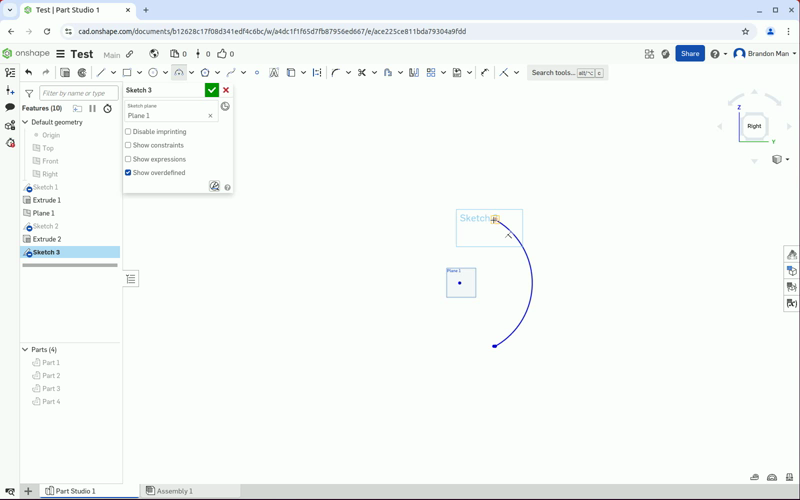
scroll(6)
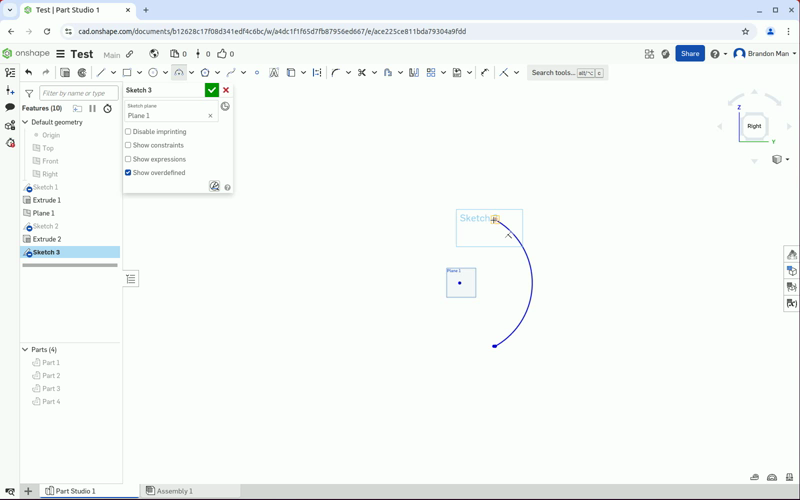
scroll(6)
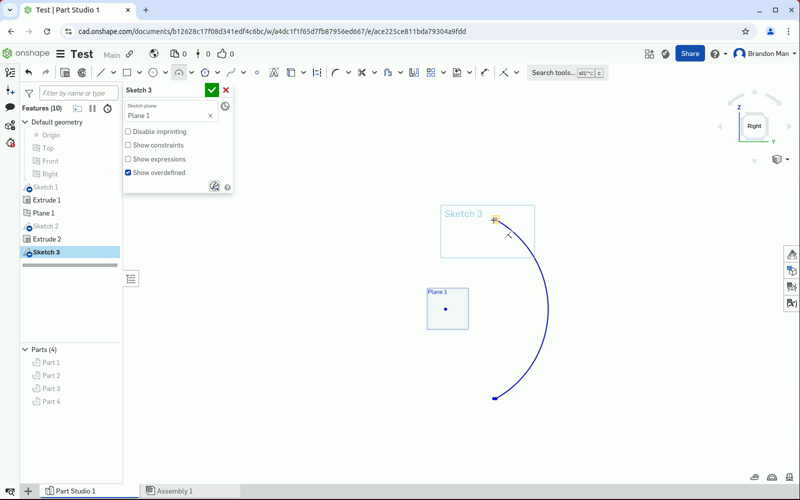
scroll(6)
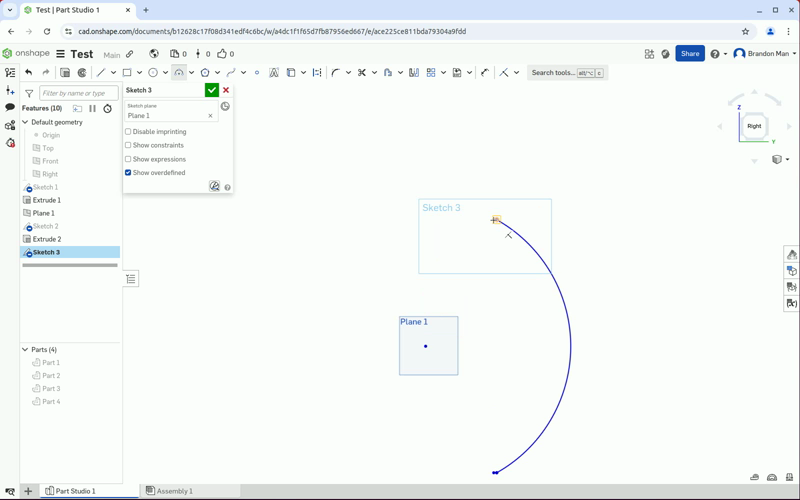
scroll(6)
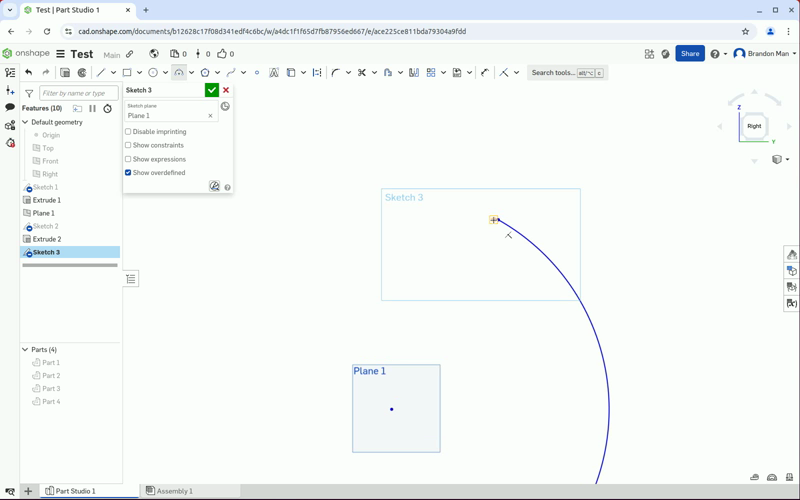
scroll(6)
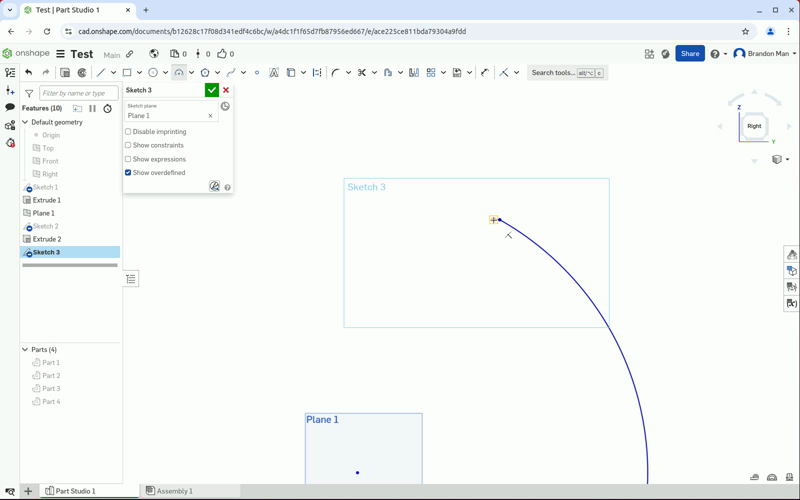
scroll(6)
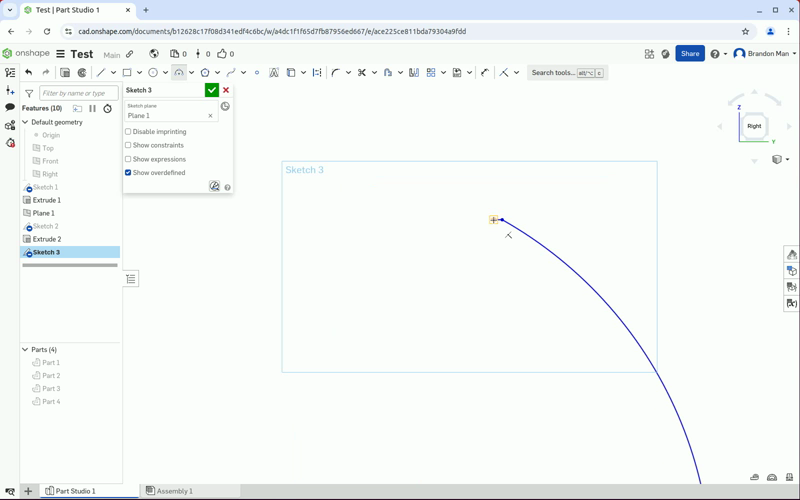
scroll(6)
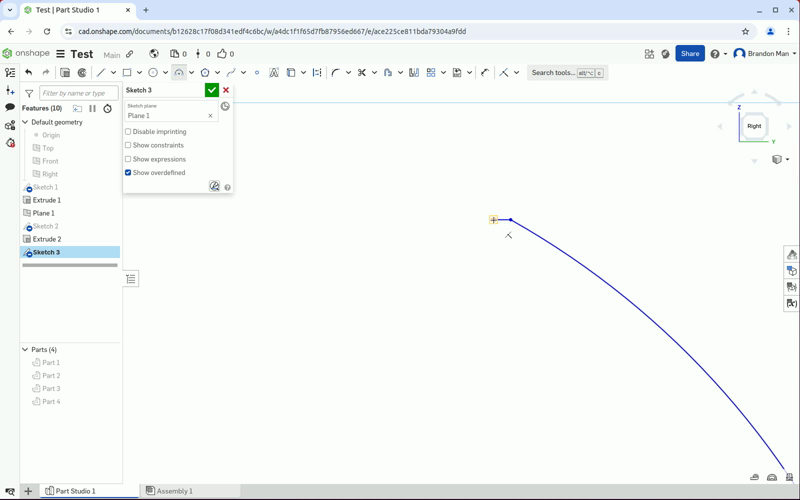
click(493, 219)
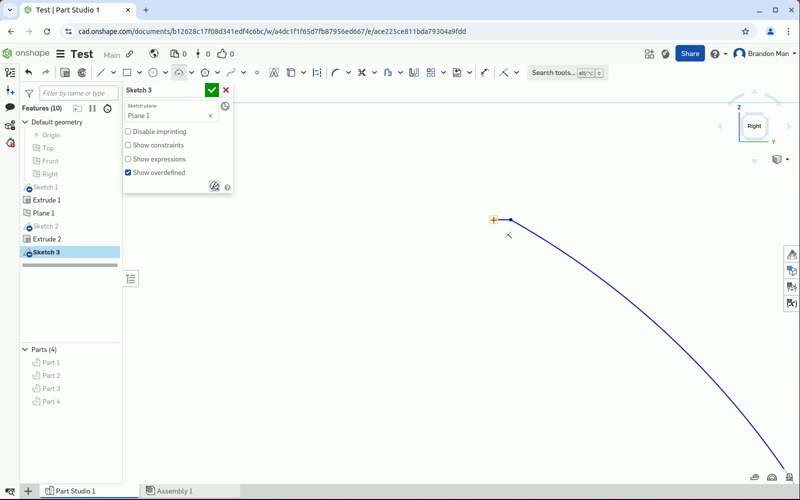
scroll(-6)
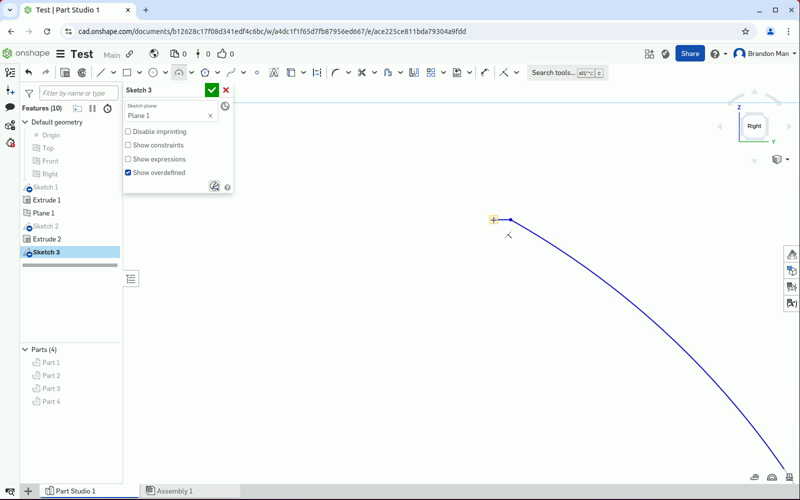
scroll(-6)
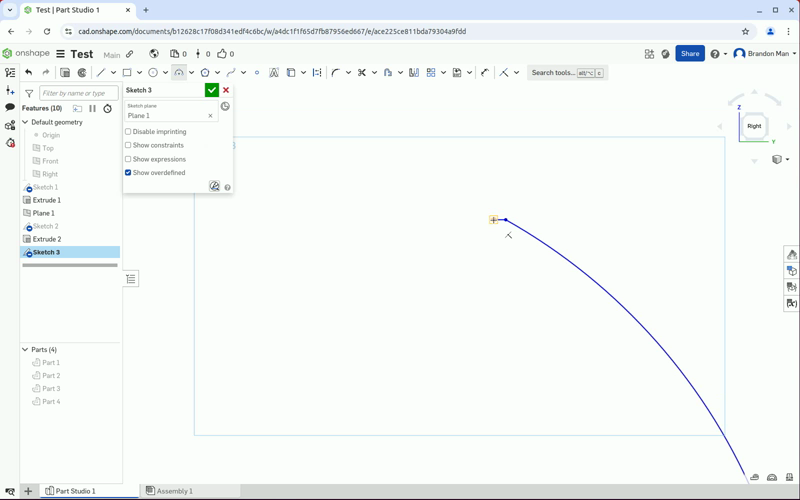
scroll(-6)
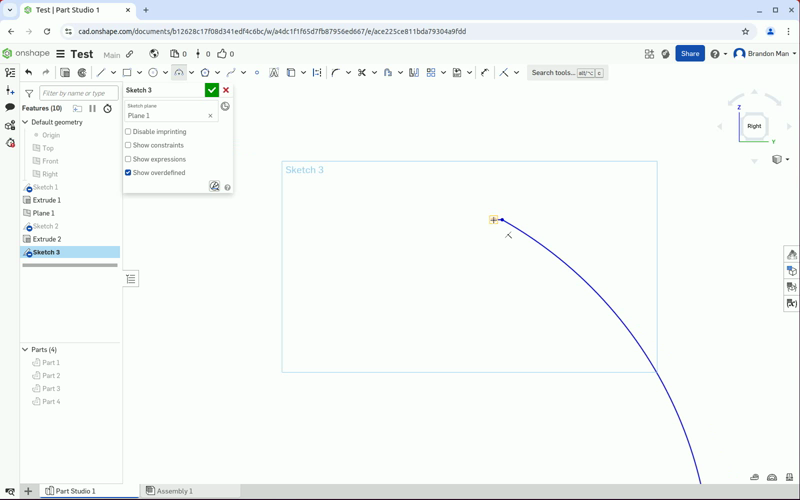
scroll(-6)
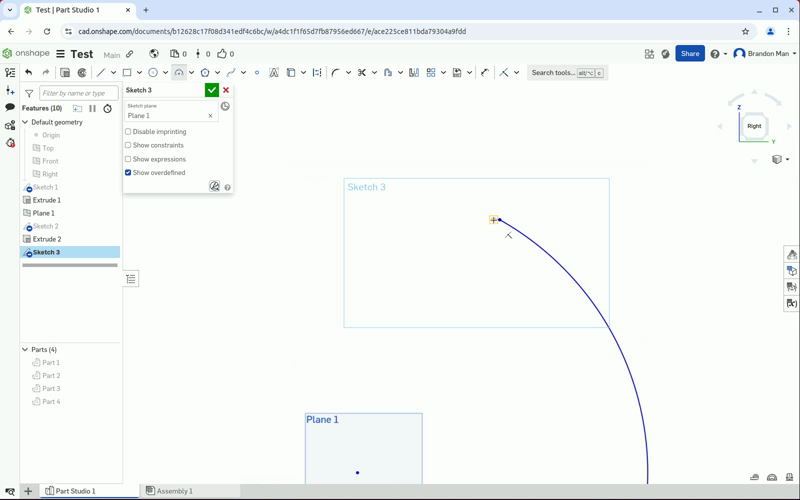
scroll(-6)
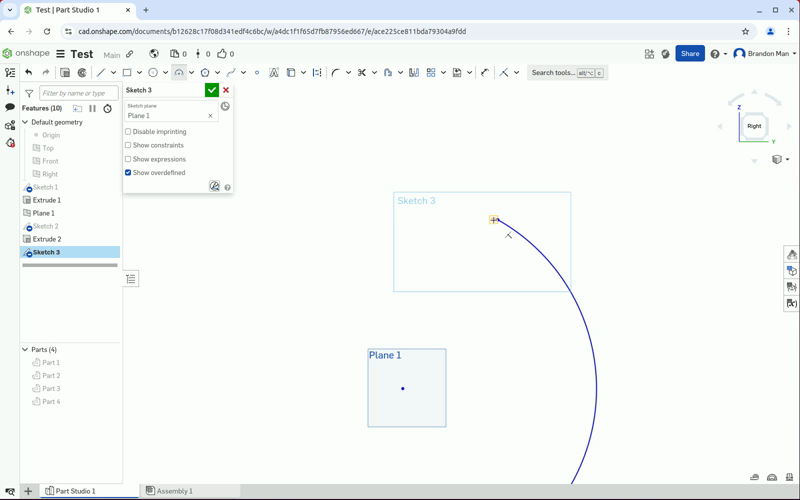
scroll(-6)
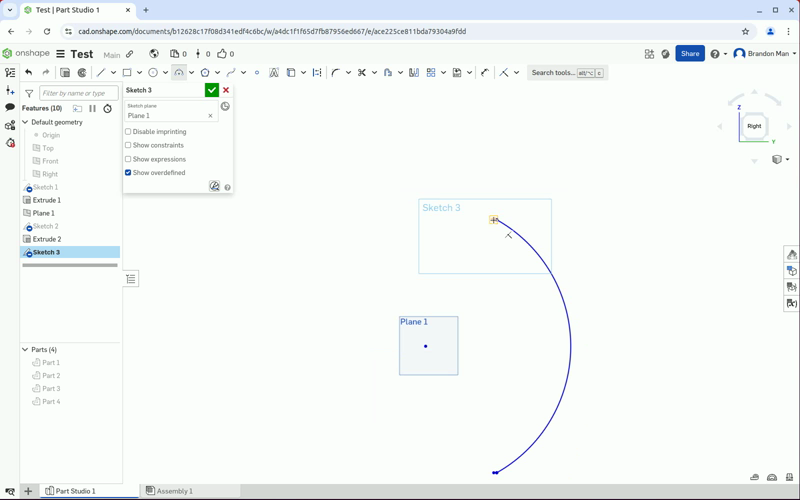
scroll(-6)
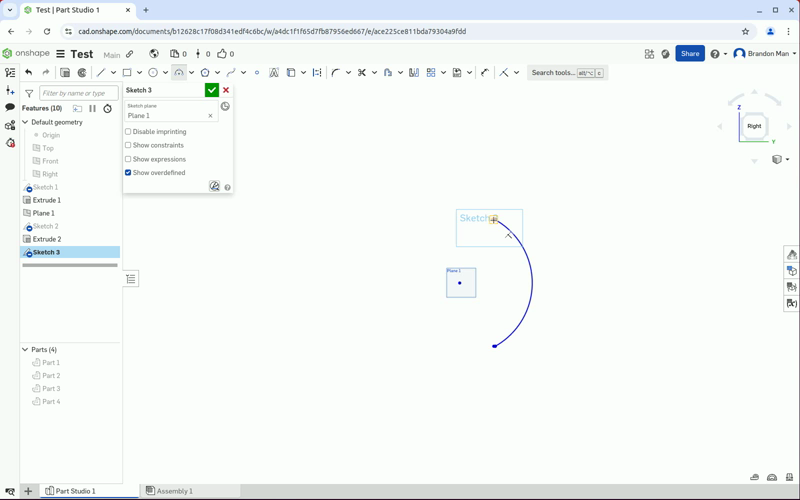
mouse_move(493, 346)
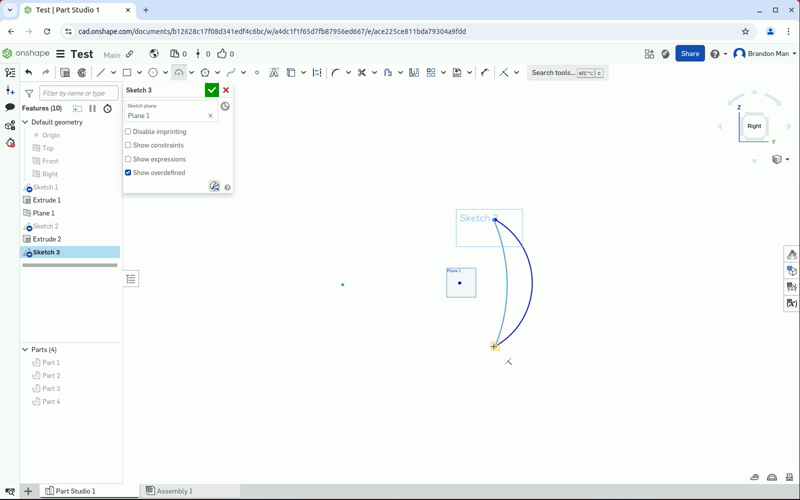
scroll(6)
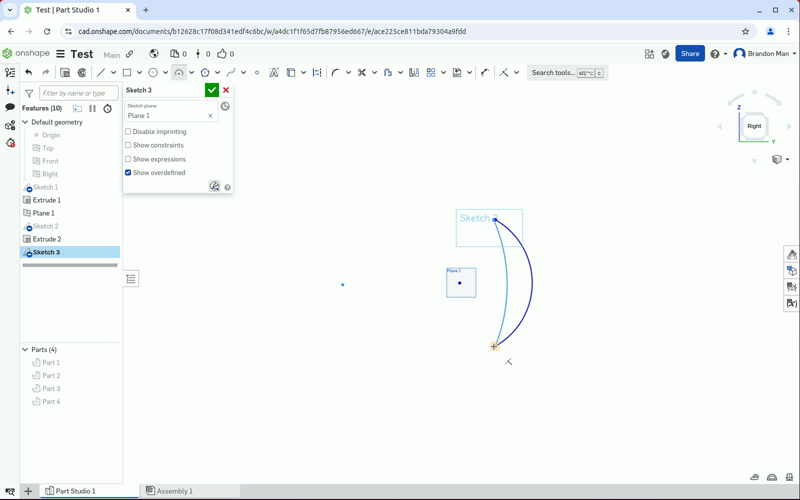
scroll(6)
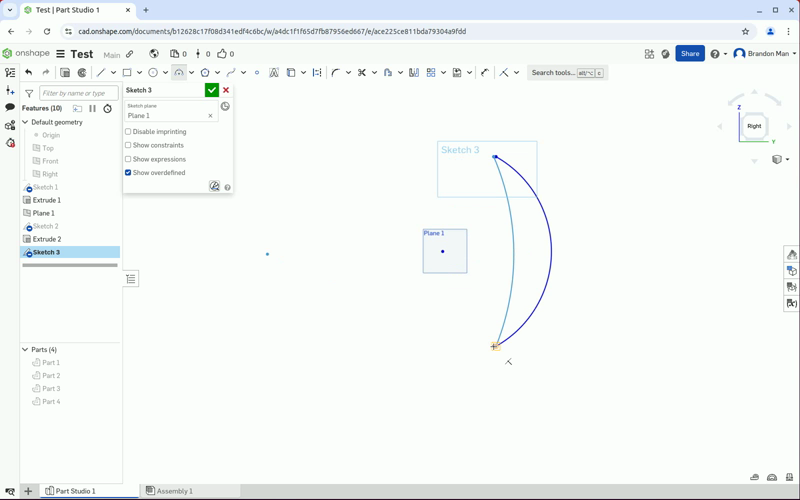
scroll(6)
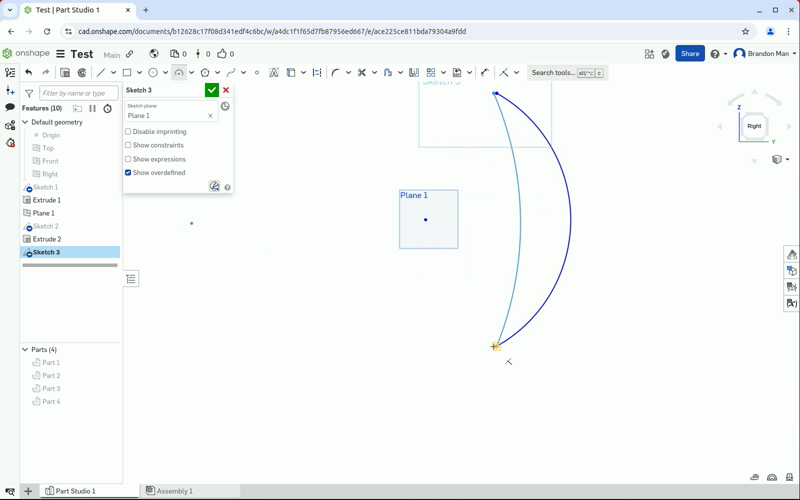
scroll(6)
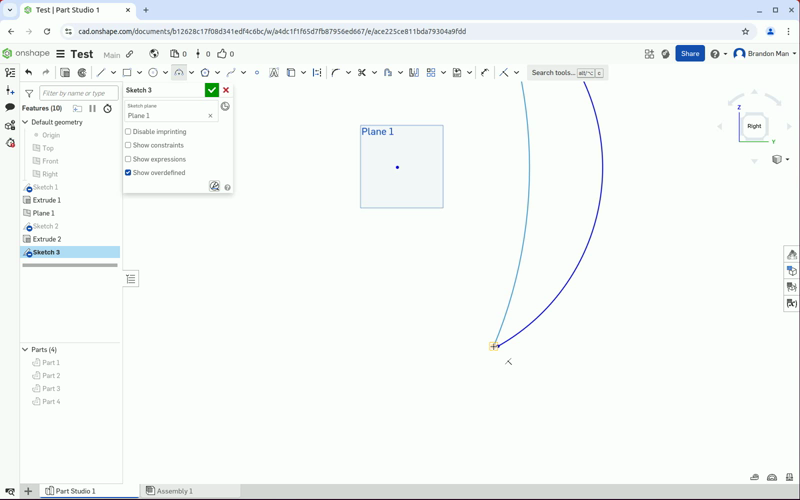
scroll(6)
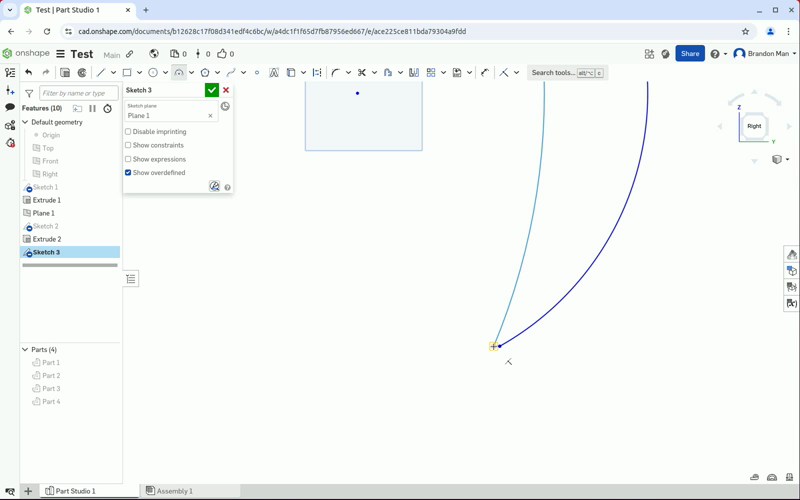
scroll(6)
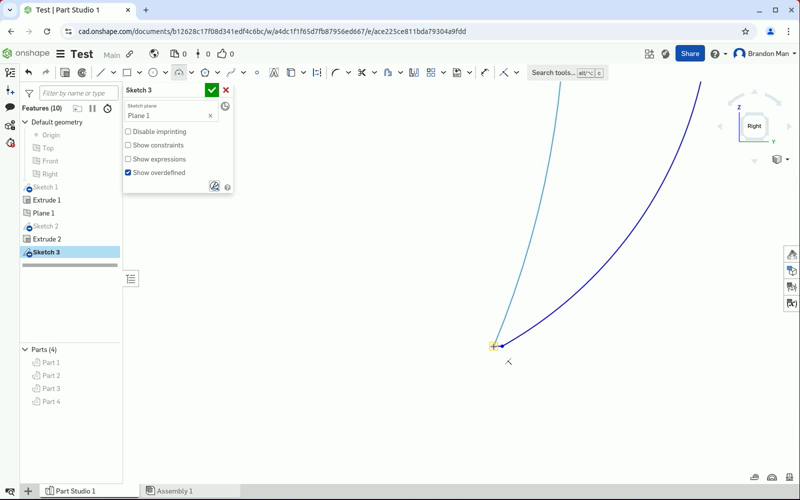
scroll(6)
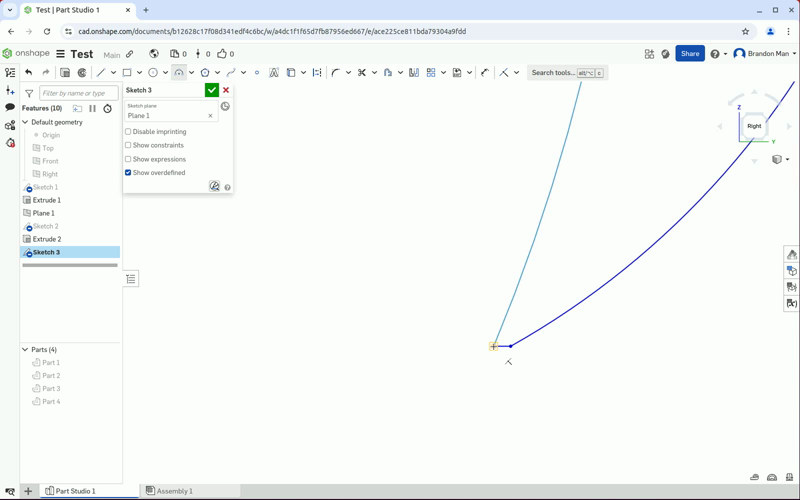
click(493, 346)
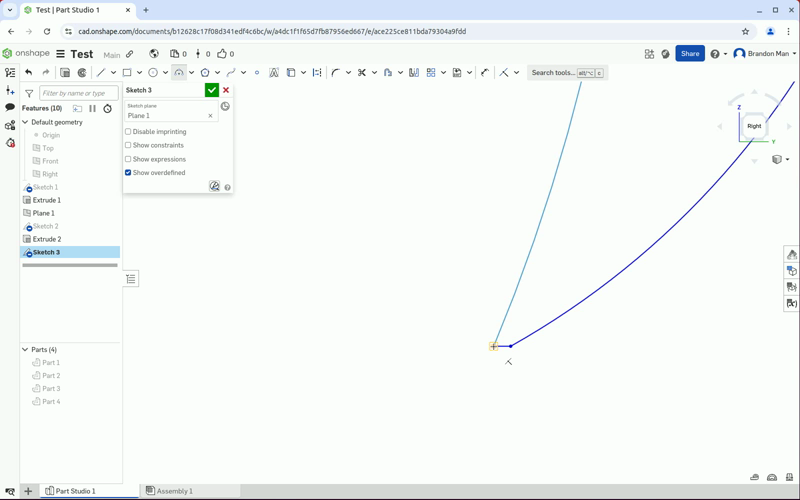
scroll(-6)
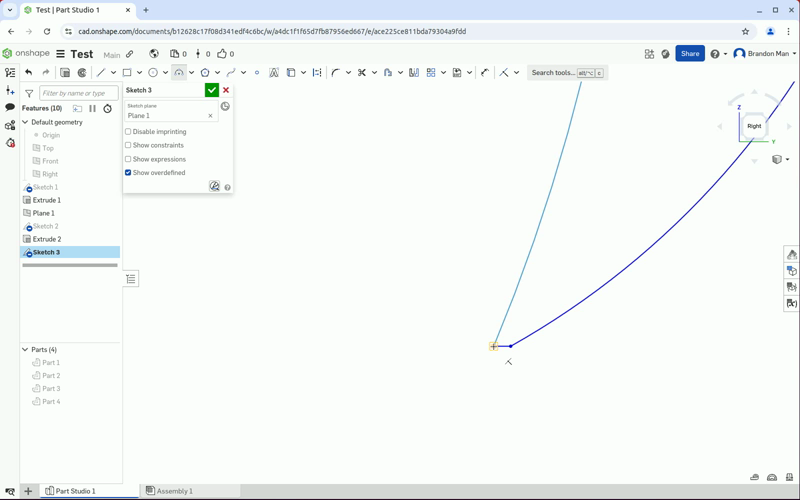
scroll(-6)
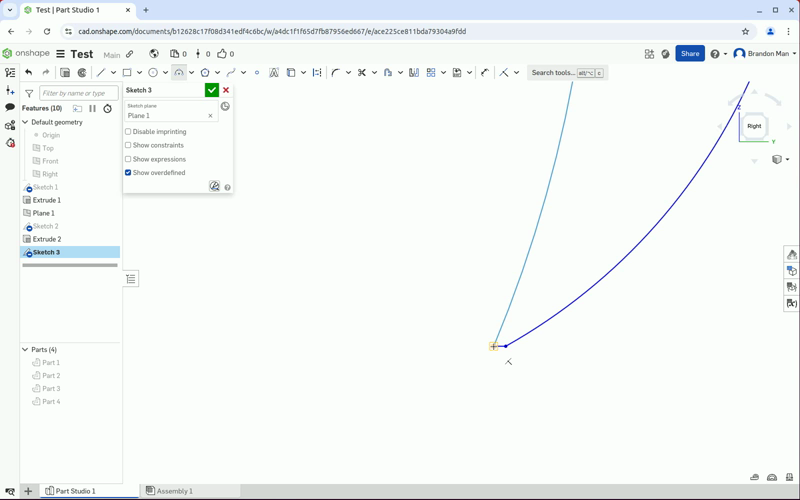
scroll(-6)
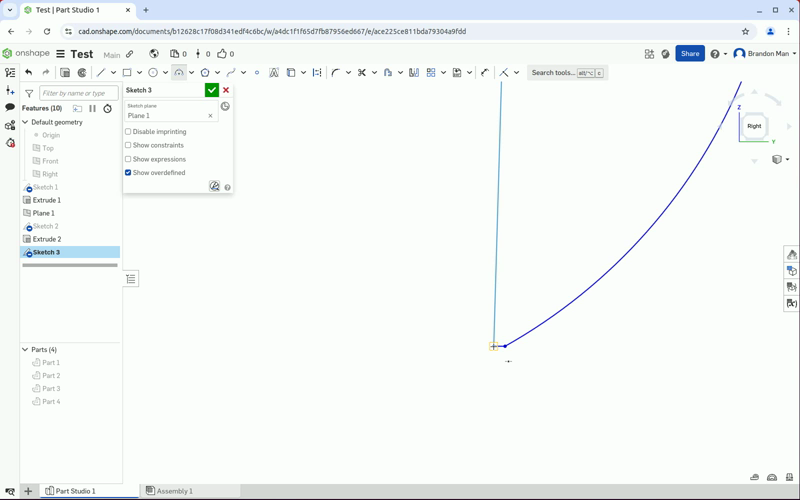
scroll(-6)
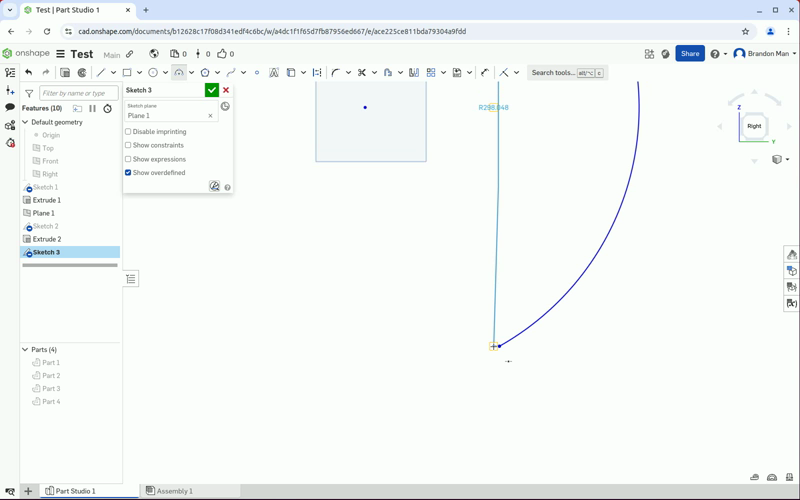
scroll(-6)
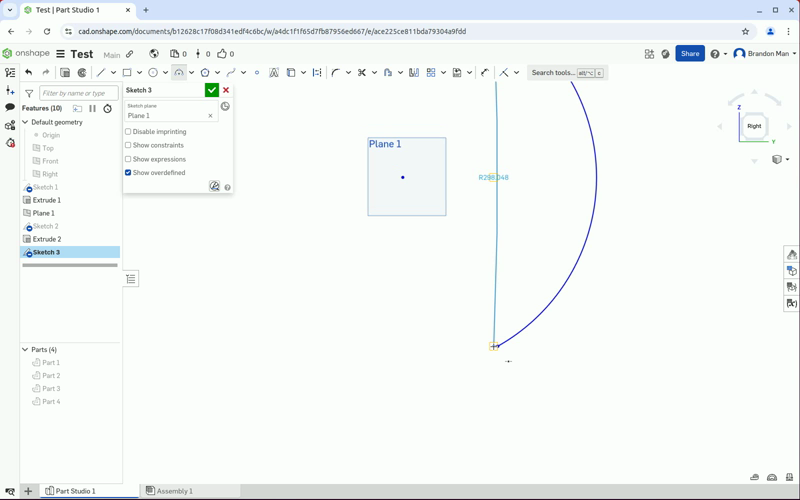
scroll(-6)
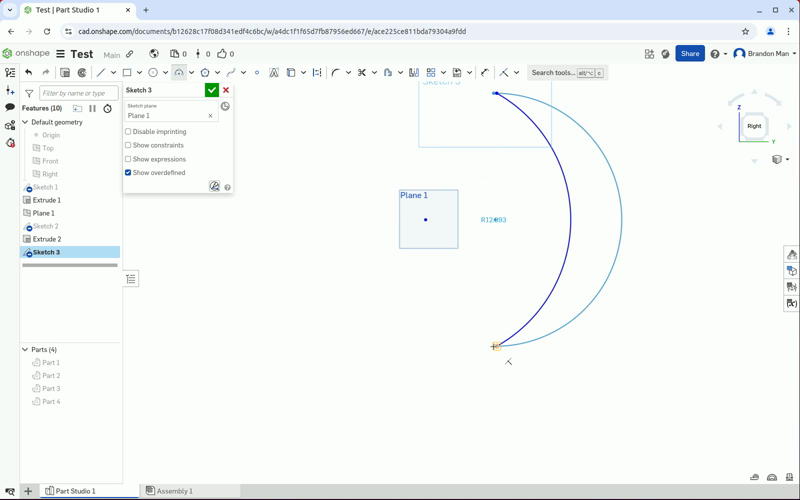
scroll(-6)
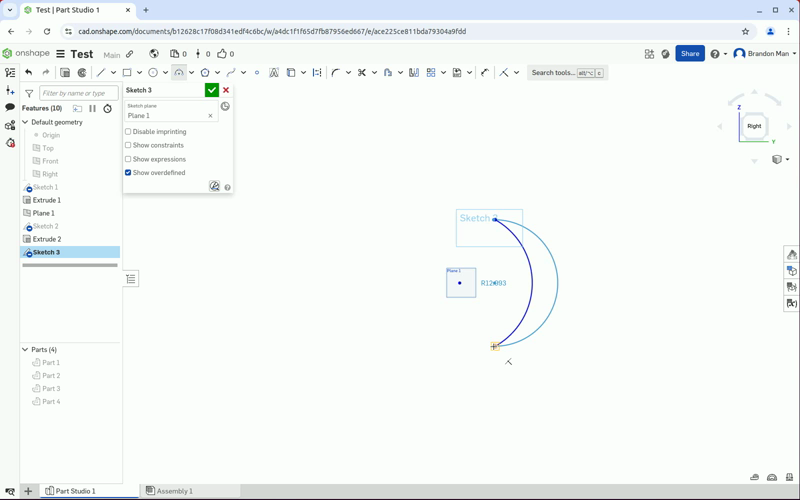
key_down(shift)
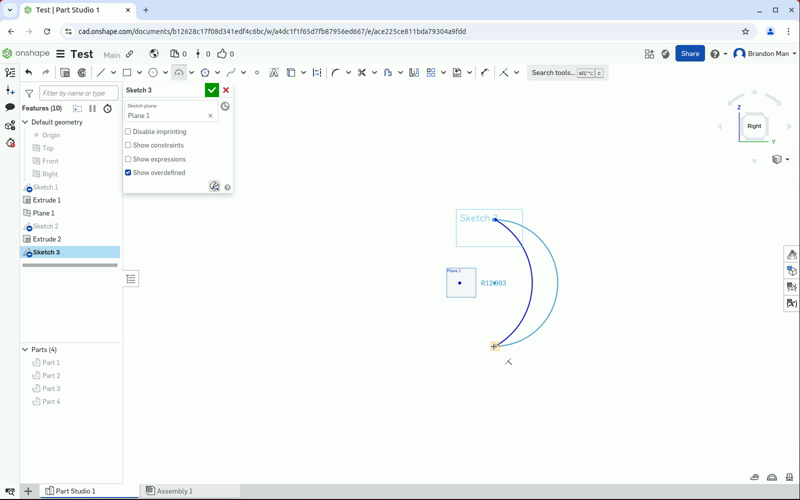
mouse_move(532, 282)
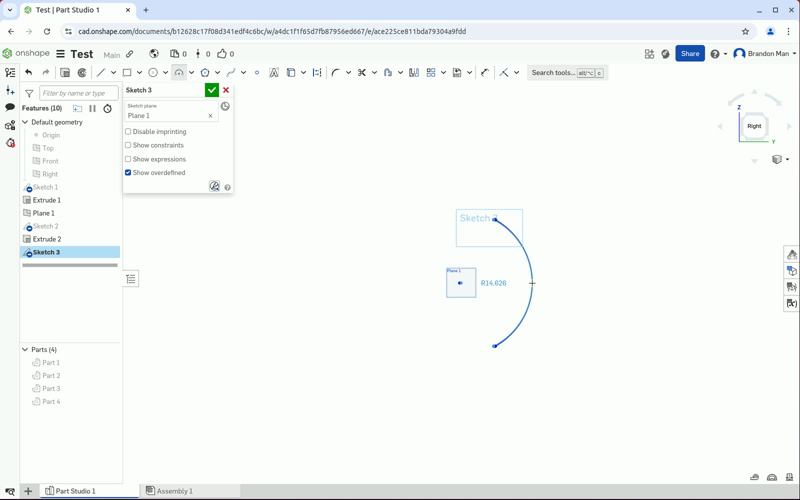
click(532, 282)
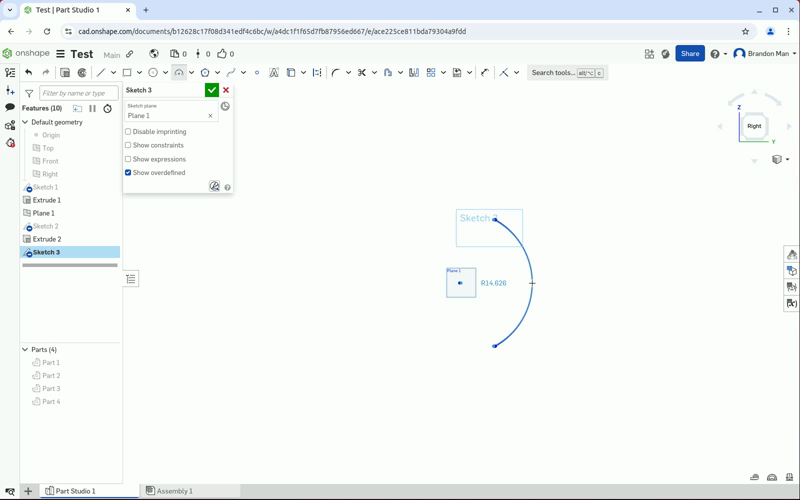
key_up(shift)
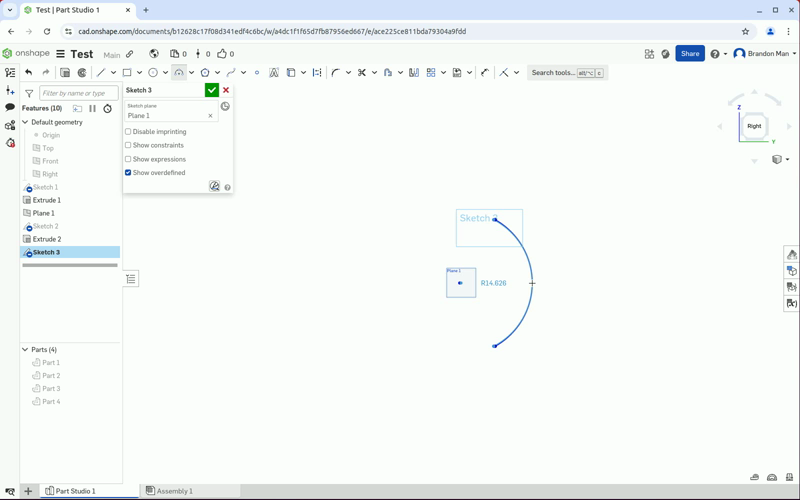
key(esc)
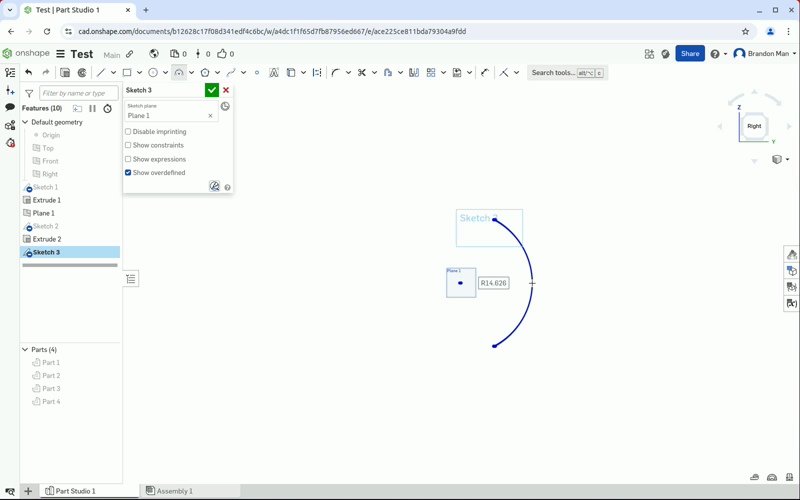
mouse_move(529, 263)
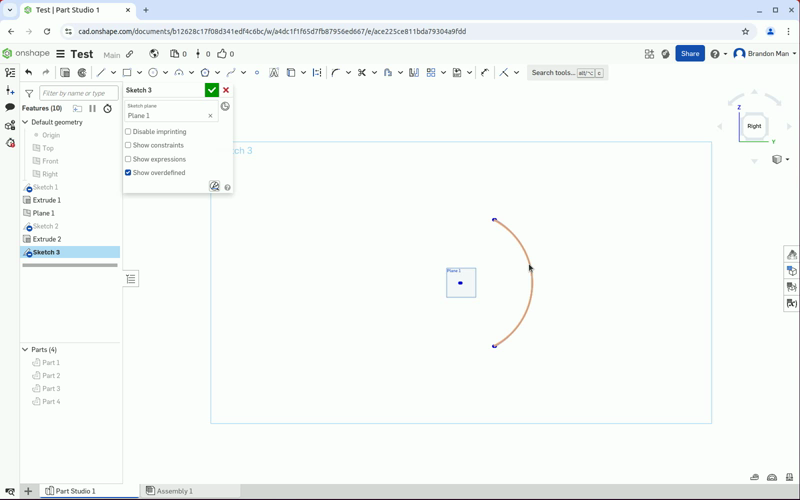
scroll(6)
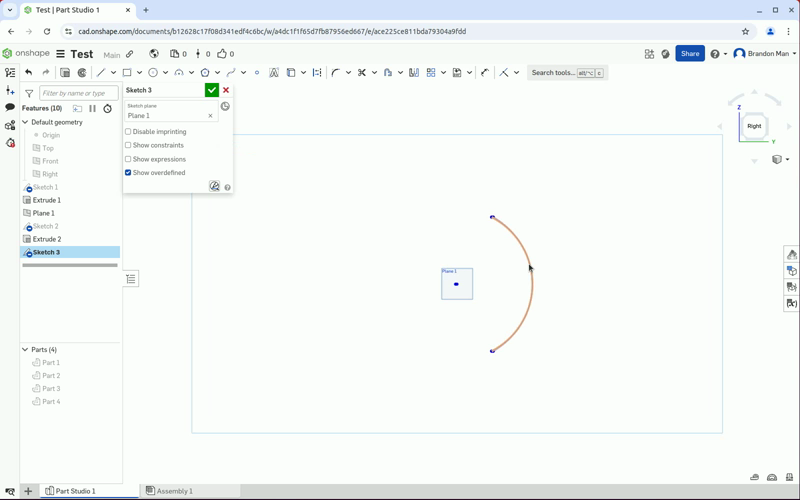
scroll(6)
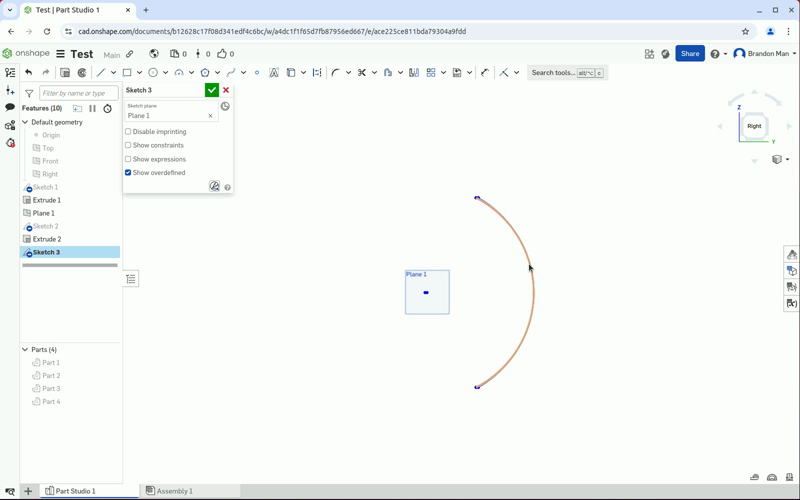
scroll(6)
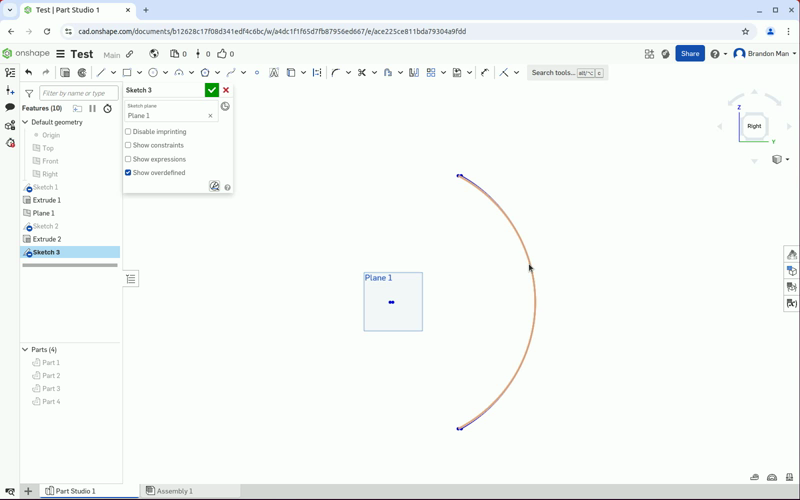
scroll(6)
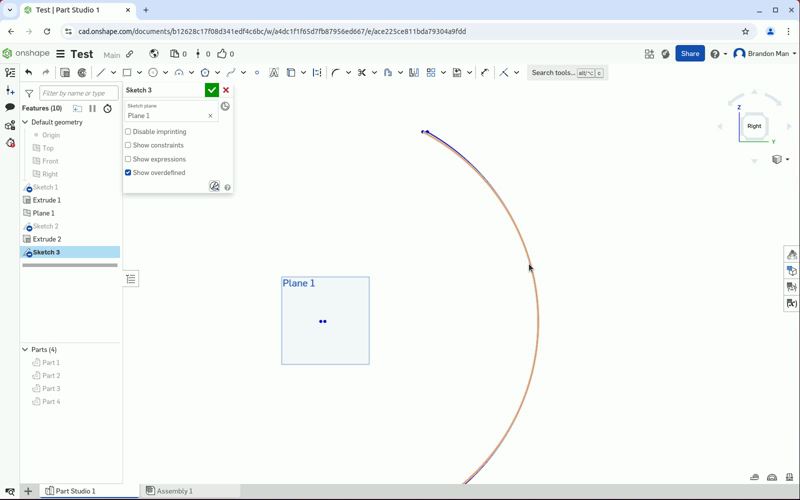
scroll(6)
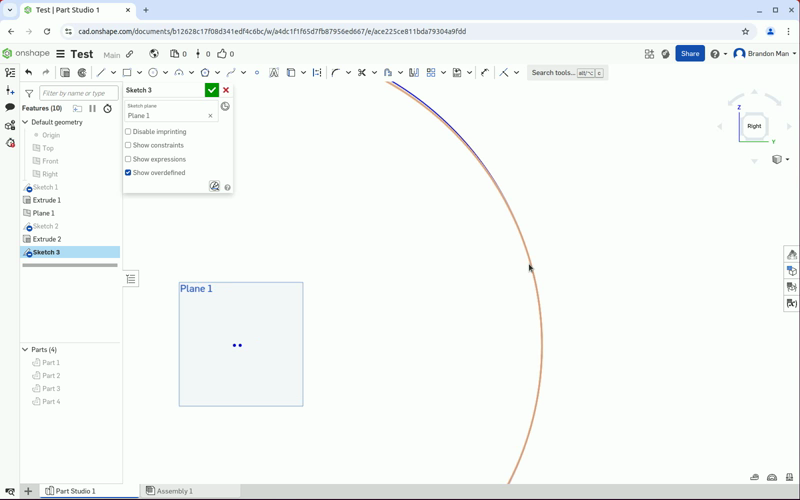
scroll(6)
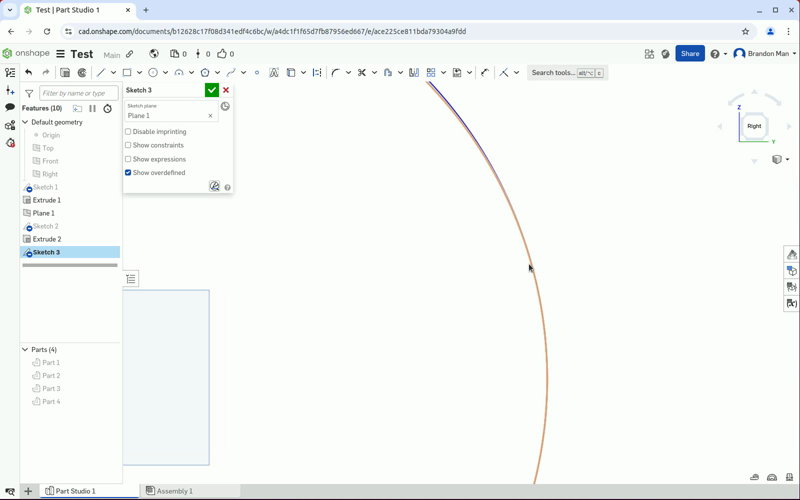
scroll(6)
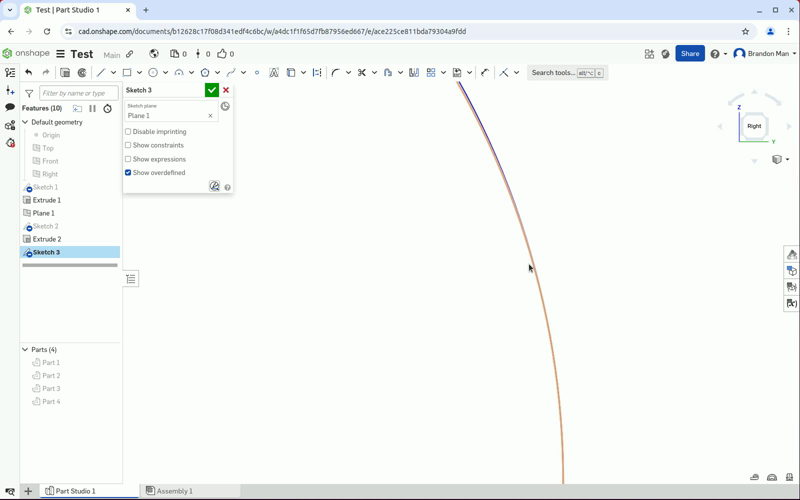
click(529, 263)
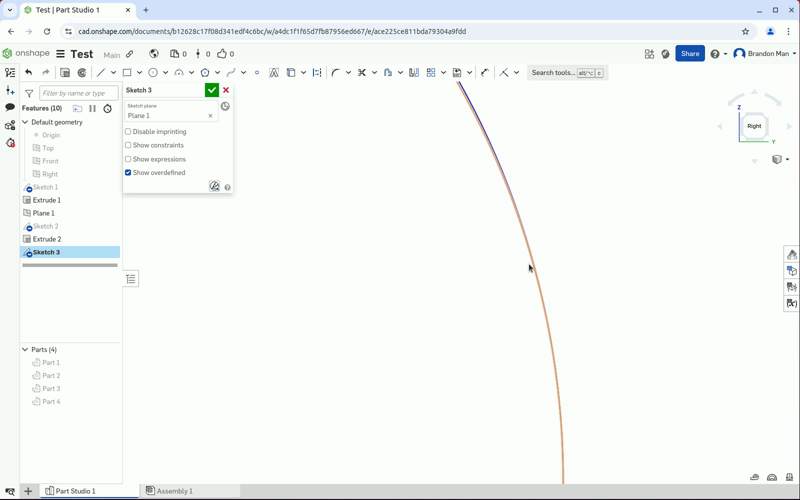
scroll(-6)
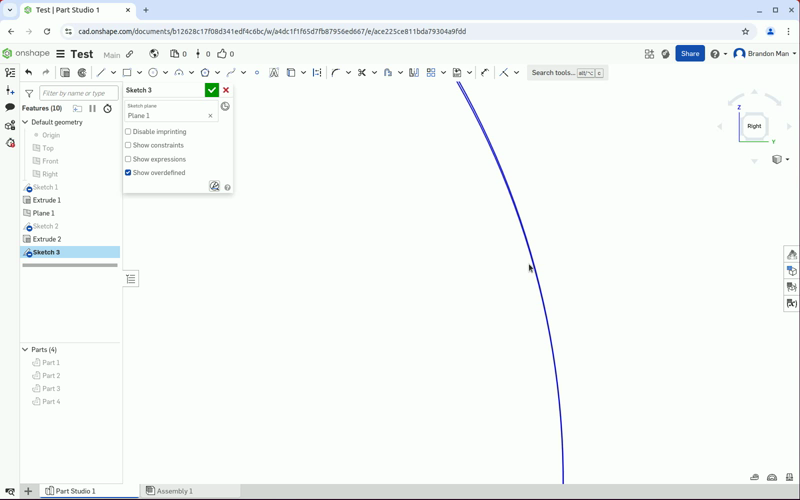
scroll(-6)
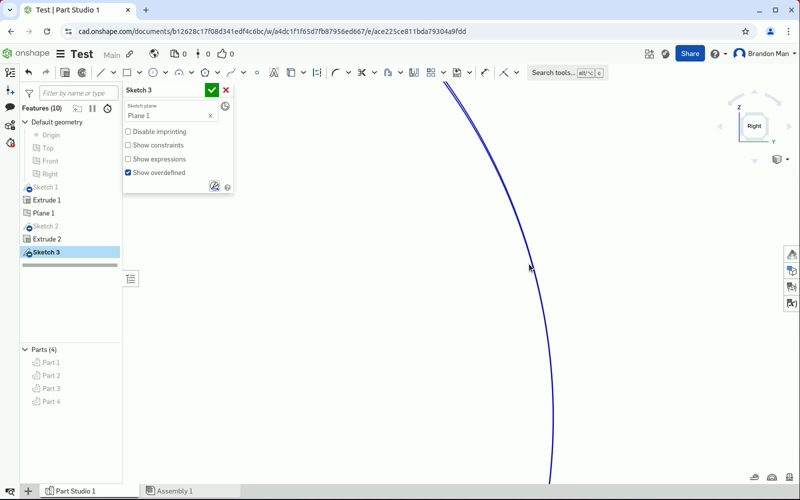
scroll(-6)
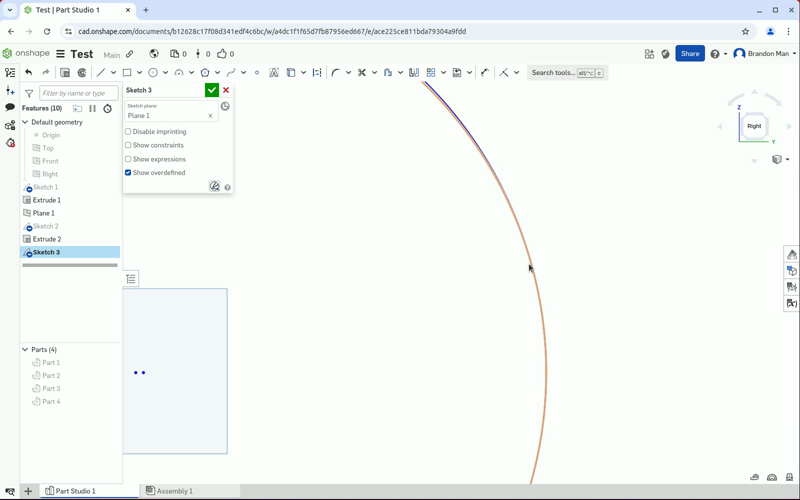
scroll(-6)
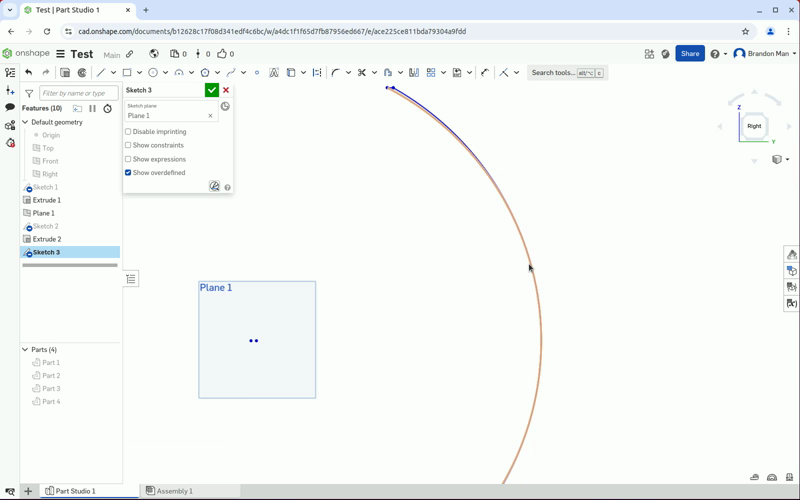
scroll(-6)
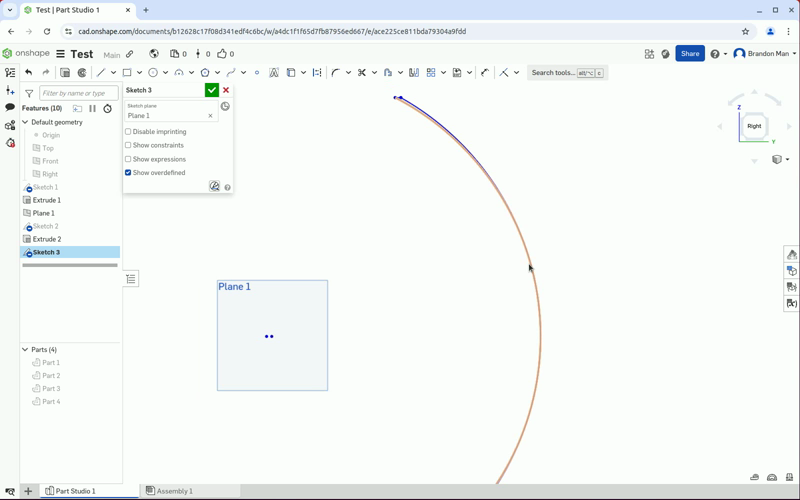
scroll(-6)
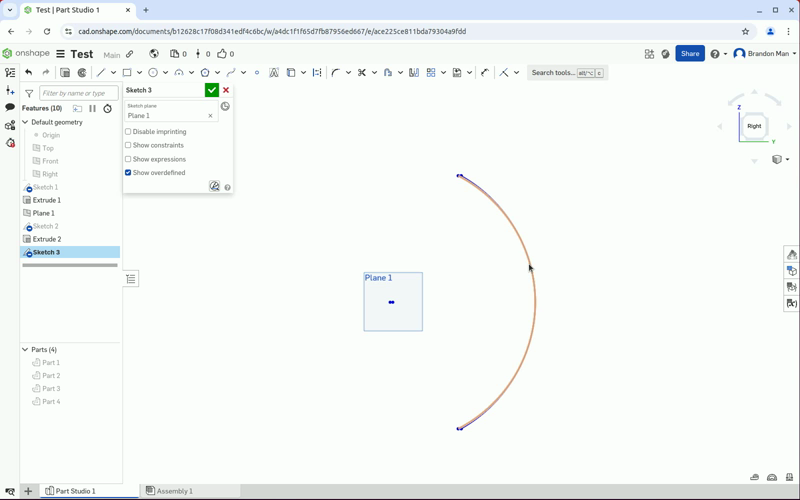
scroll(-6)
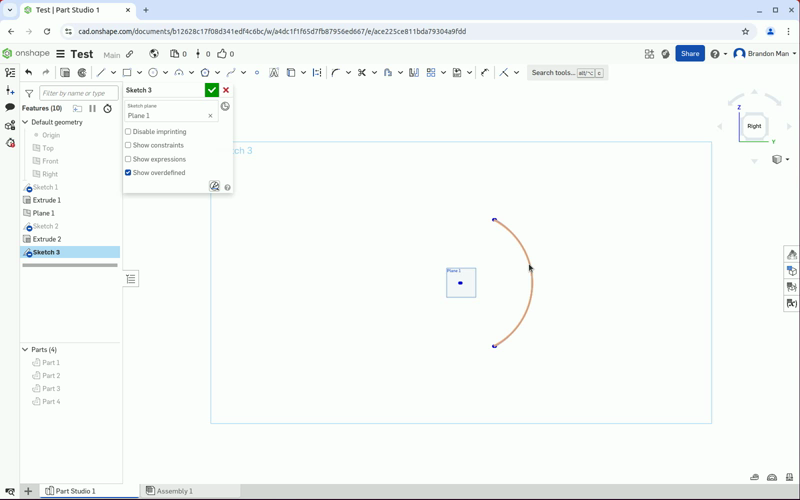
mouse_move(73, 352)
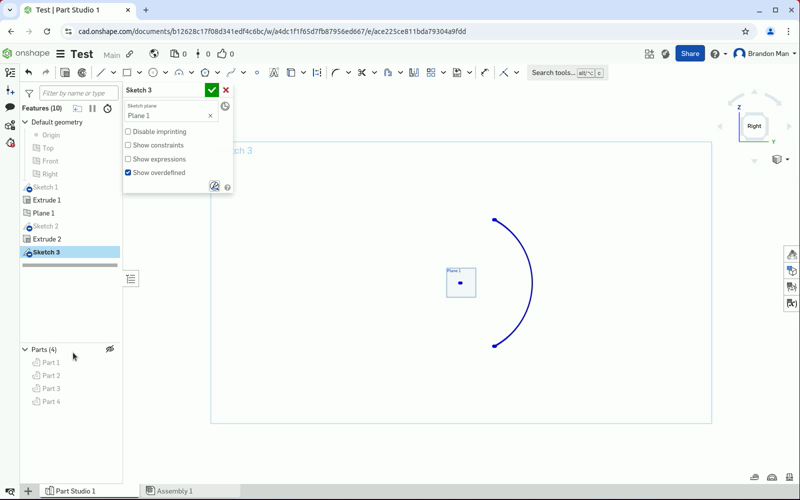
key(shift+y)
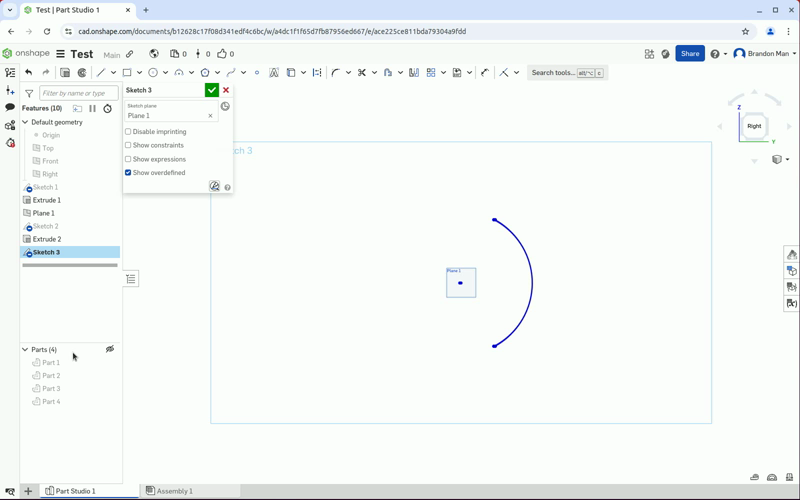
key(shift+e)
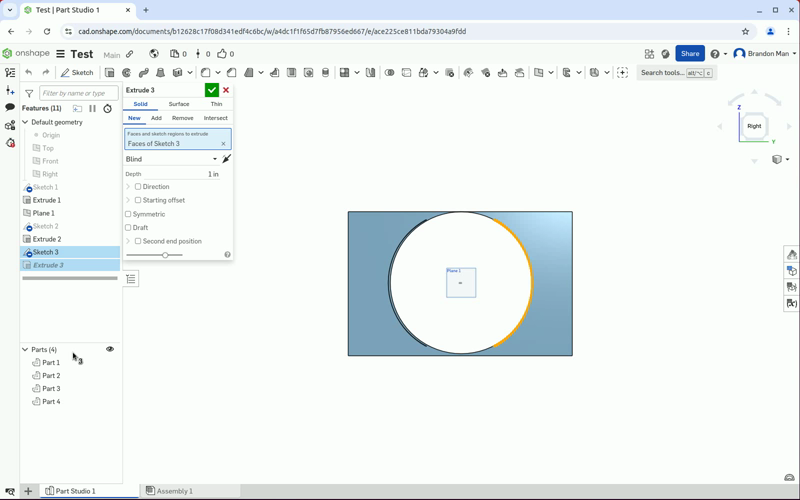
mouse_move(143, 106)
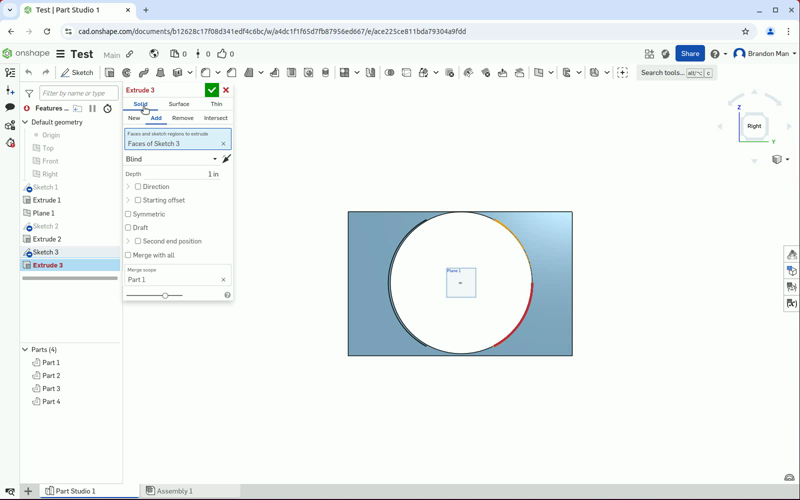
click(143, 106)
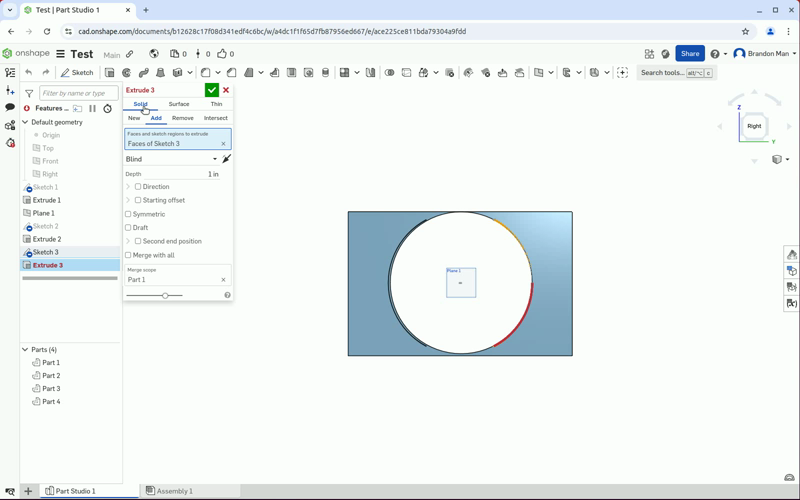
mouse_move(137, 120)
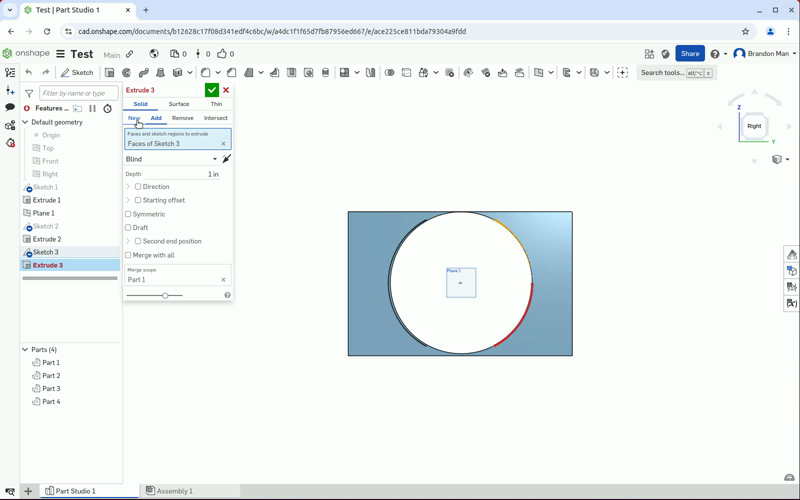
click(137, 120)
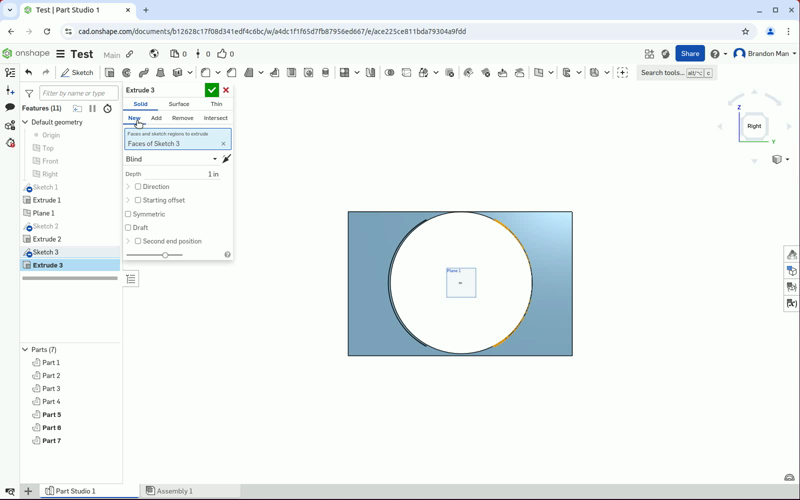
key(tab, 4)
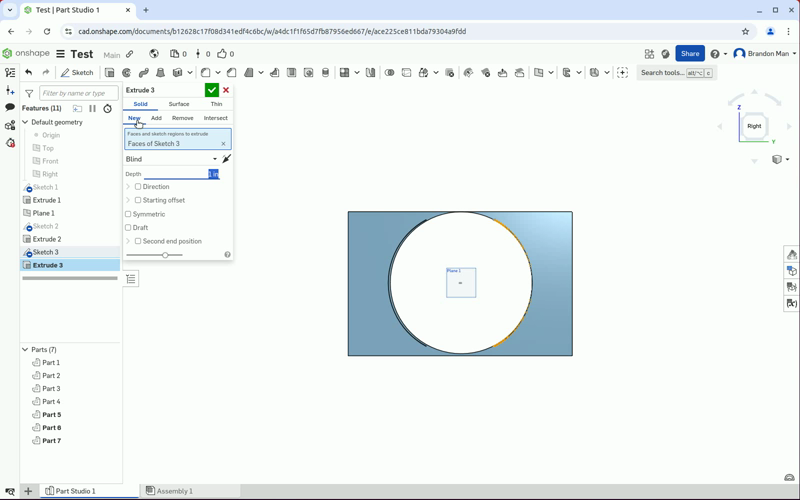
text(14.924)
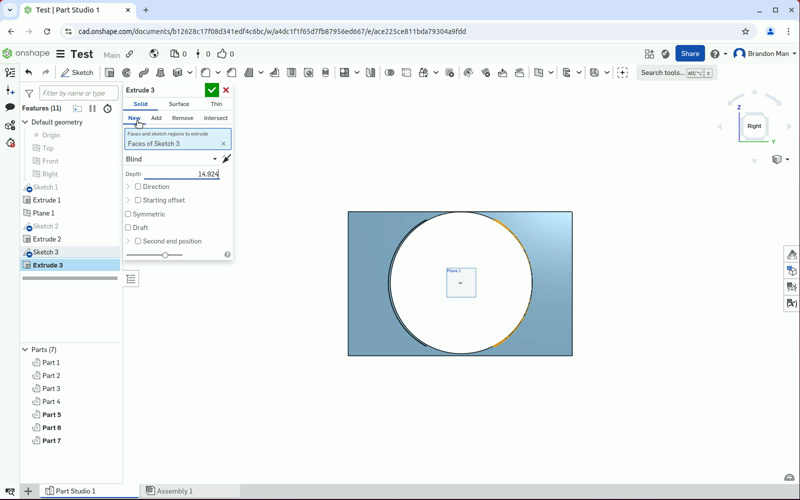
key(enter)
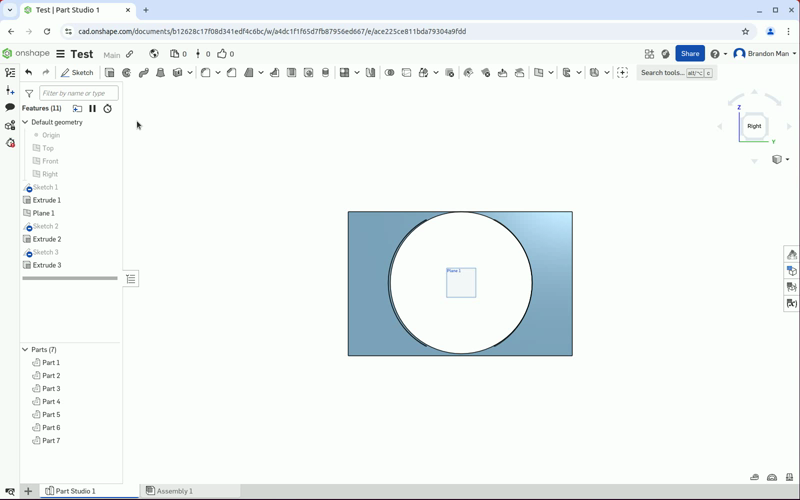
key(shift+h)
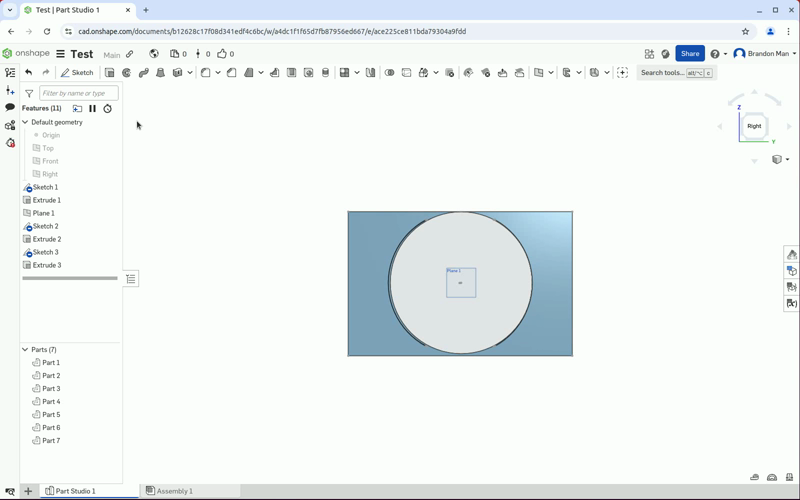
key(shift+h)
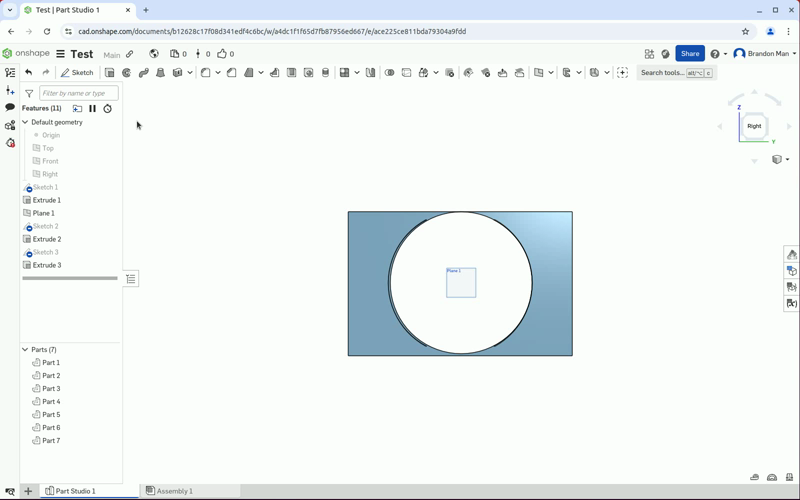
mouse_move(73, 189)
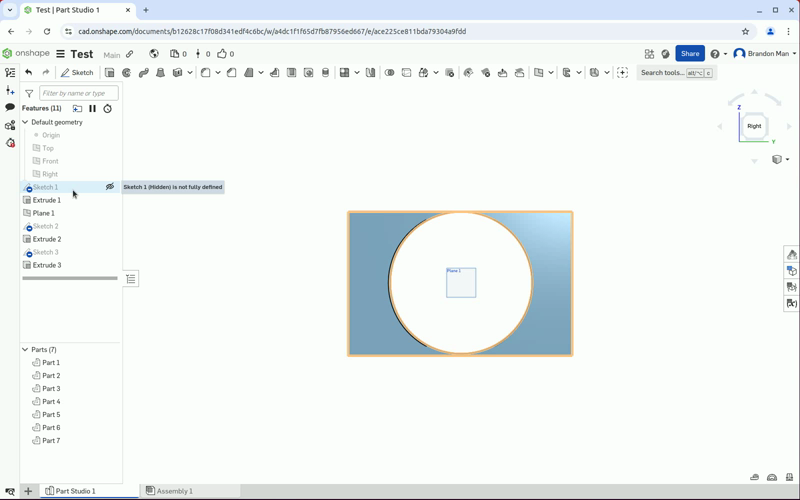
click(73, 189)
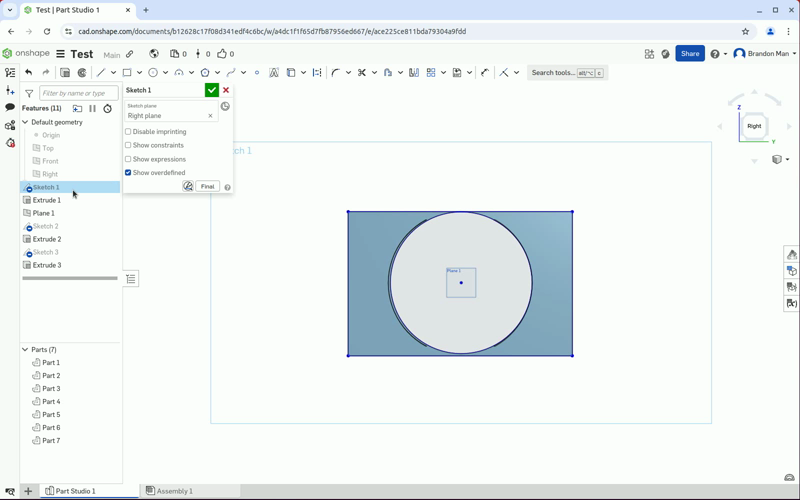
mouse_move(229, 92)
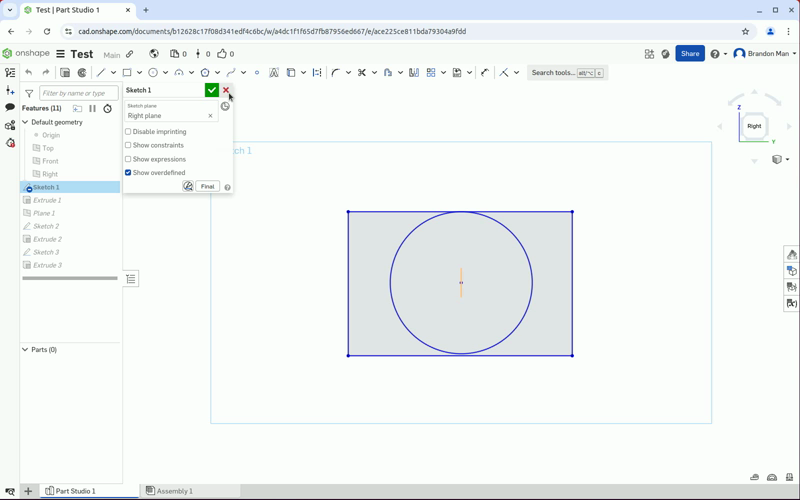
click(229, 92)
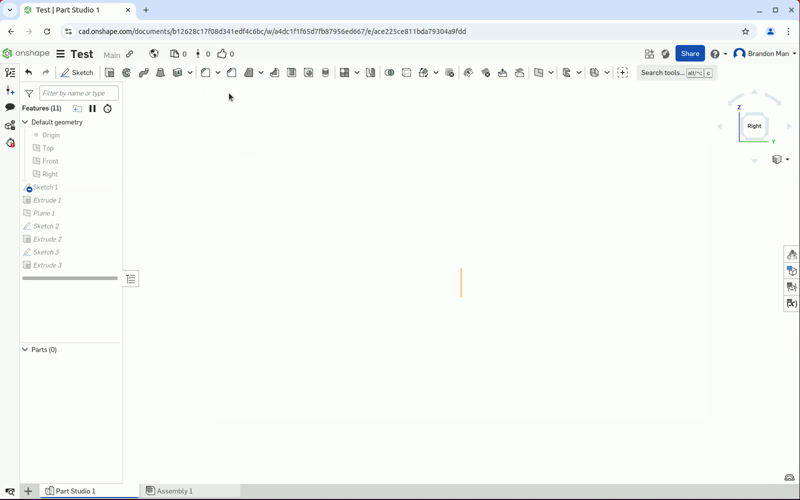
key(shift+s)
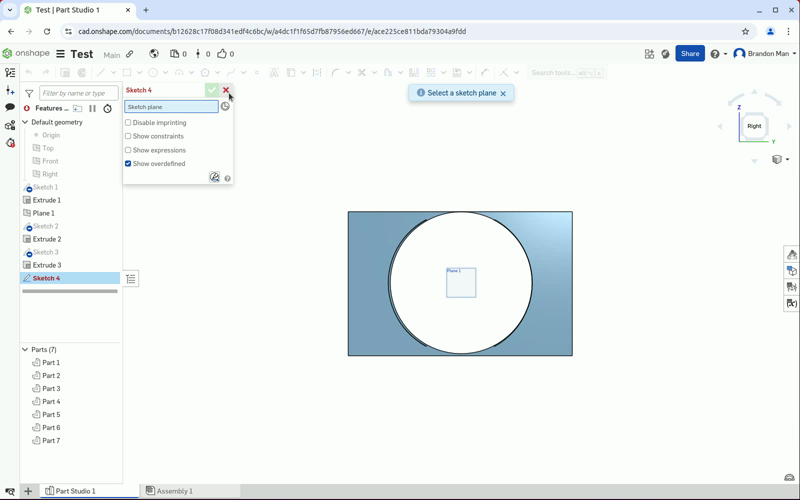
mouse_move(73, 215)
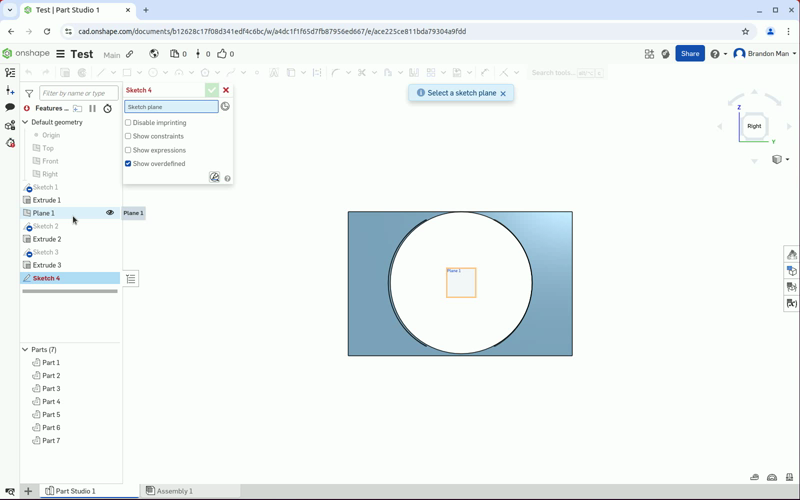
click(73, 215)
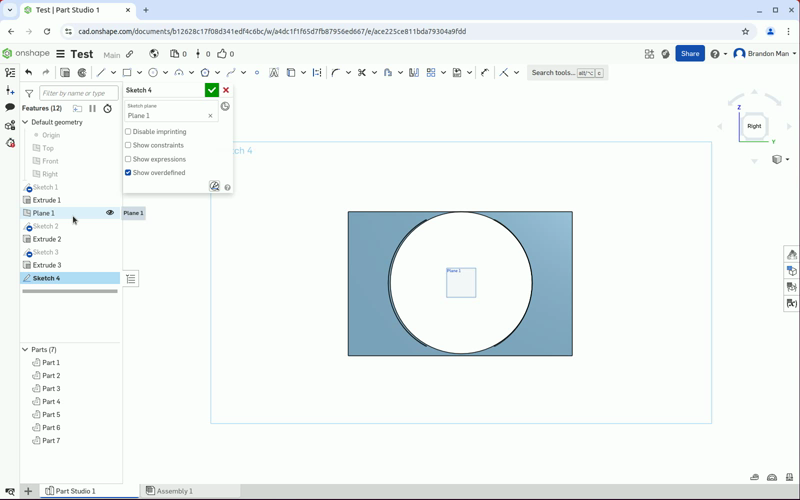
mouse_move(73, 352)
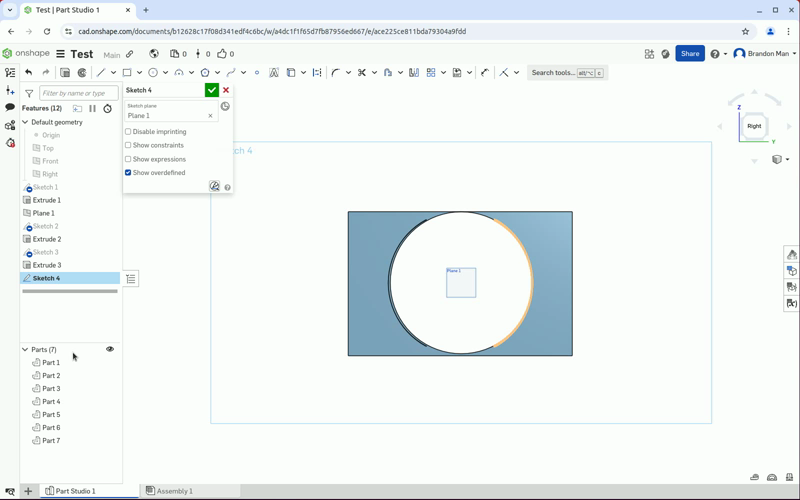
key(y)
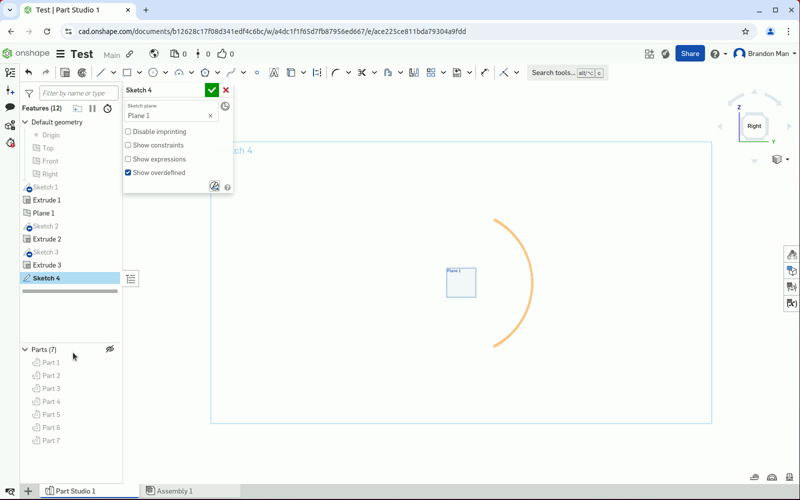
key(l)
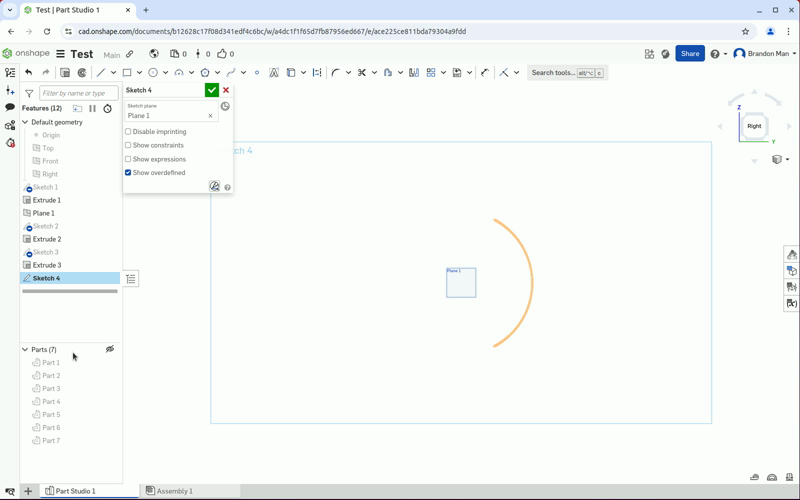
key_down(shift)
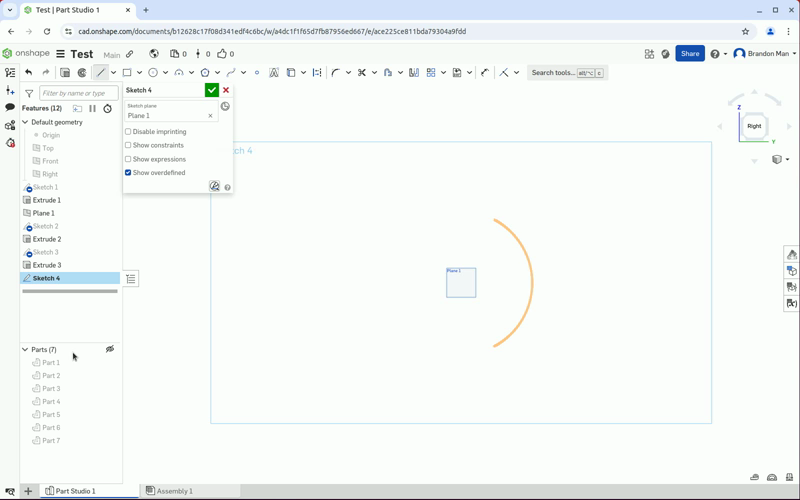
mouse_move(425, 219)
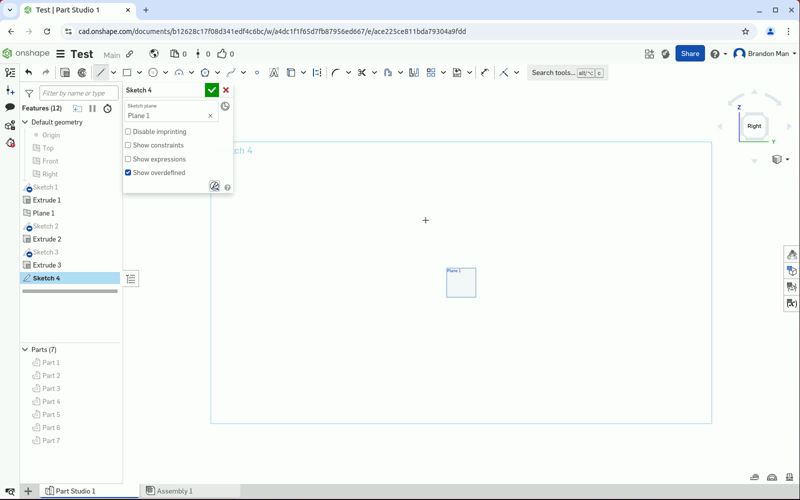
click(425, 219)
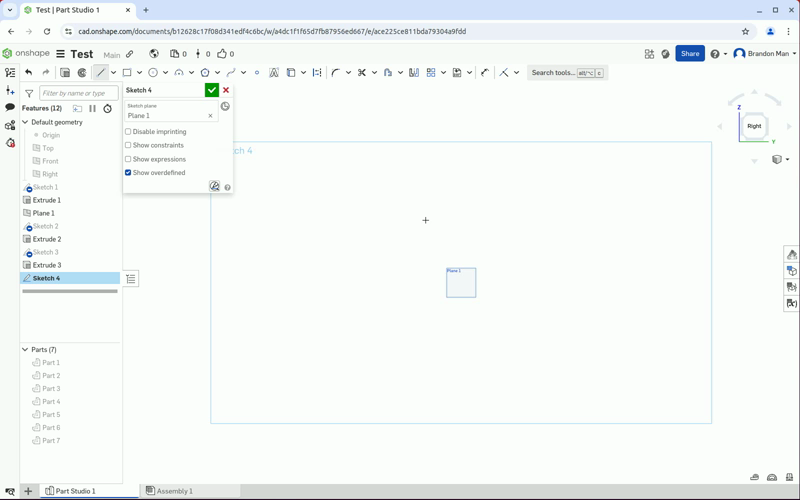
key_up(shift)
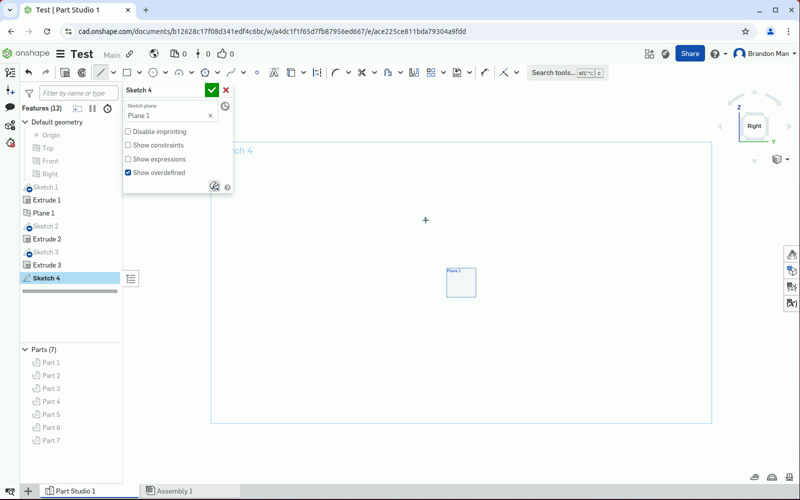
key_down(shift)
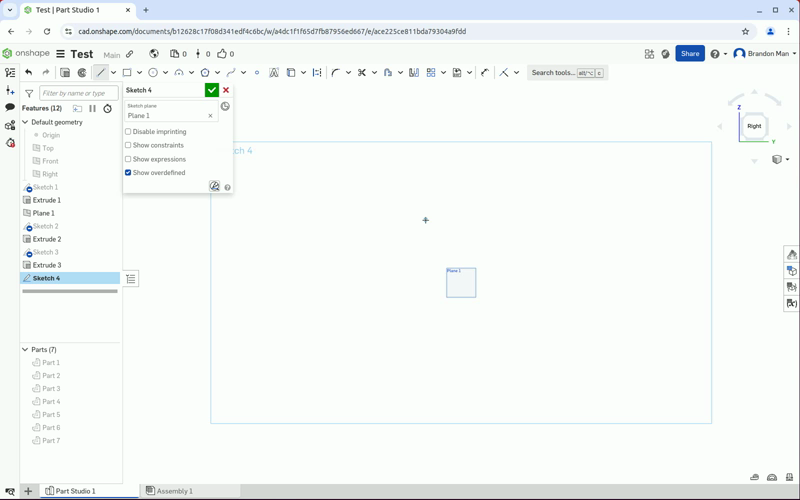
mouse_move(455, 219)
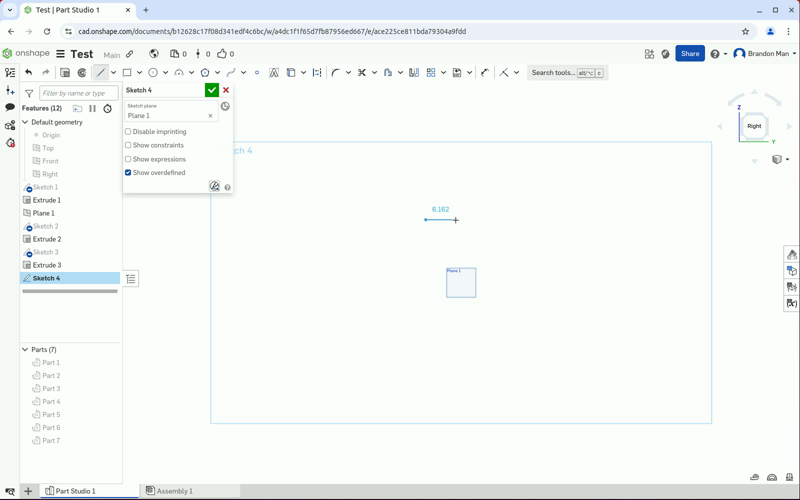
mouse_move(427, 219)
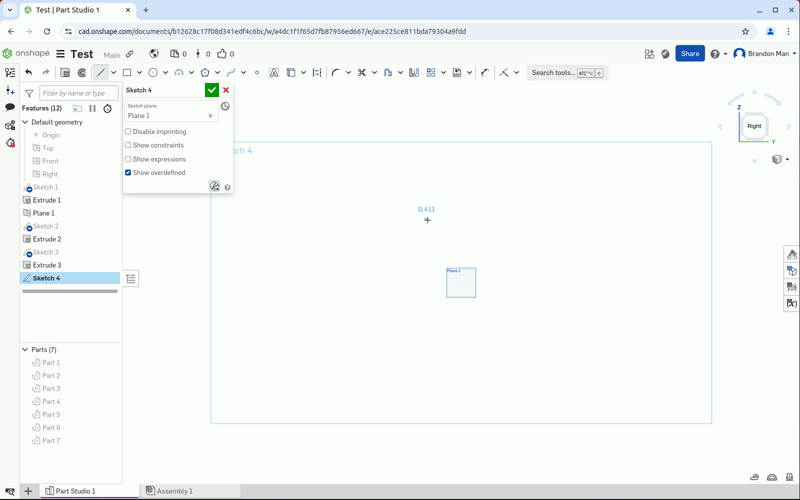
scroll(6)
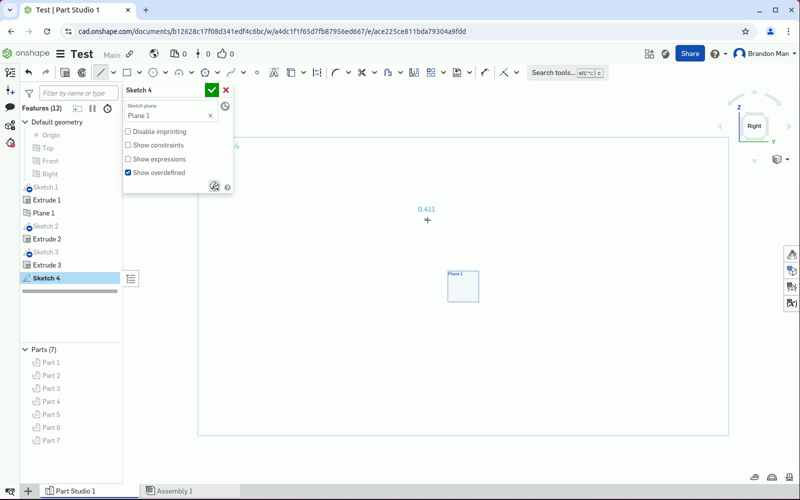
scroll(6)
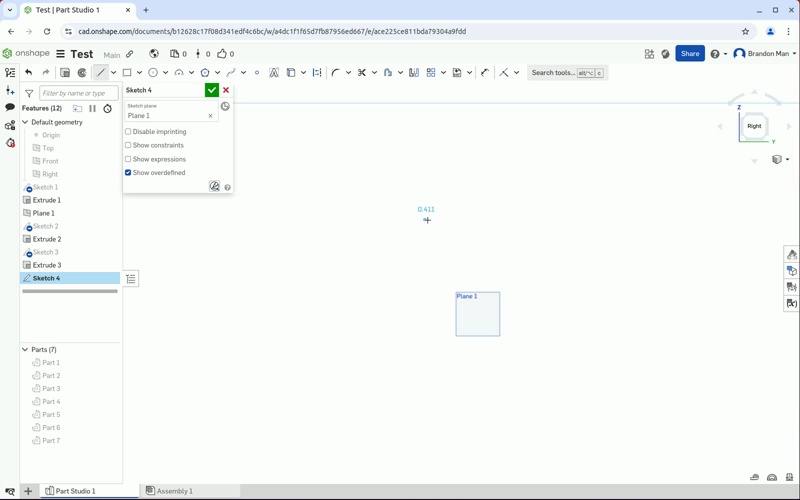
scroll(6)
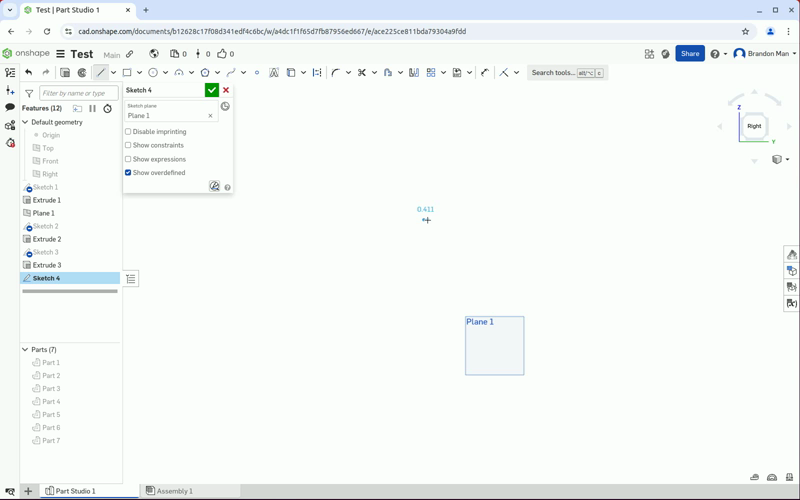
scroll(6)
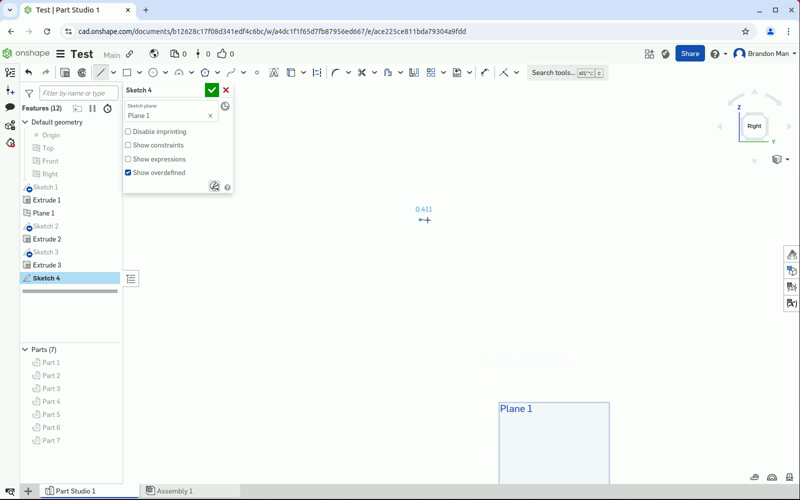
scroll(6)
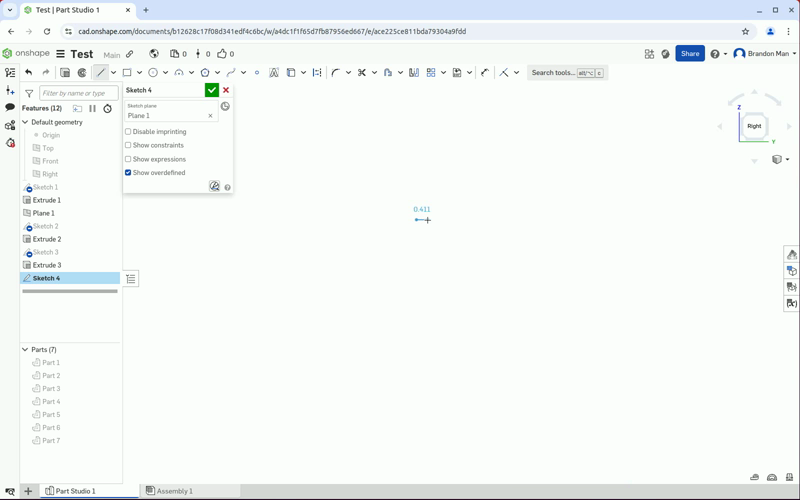
scroll(6)
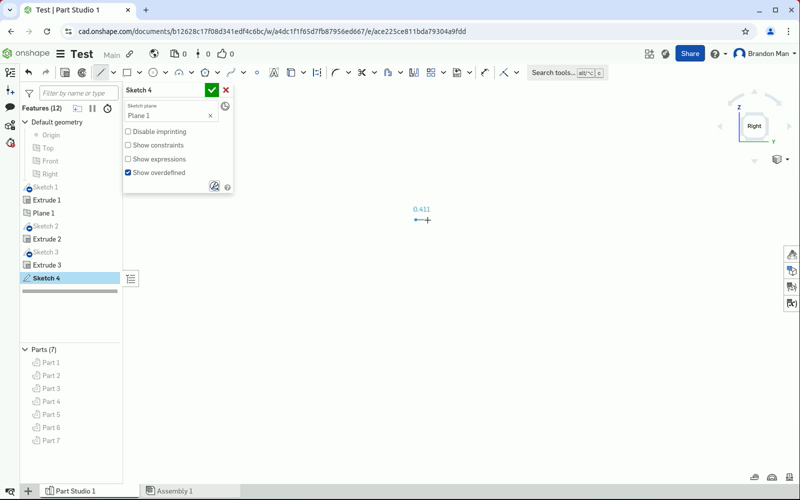
scroll(6)
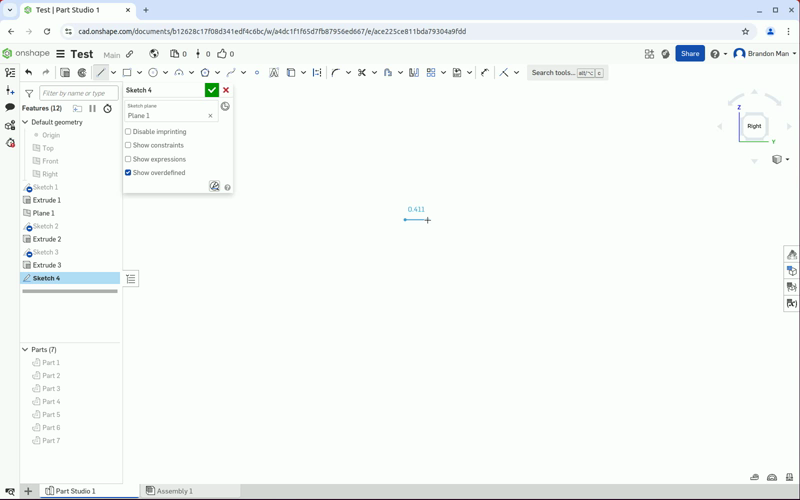
click(427, 219)
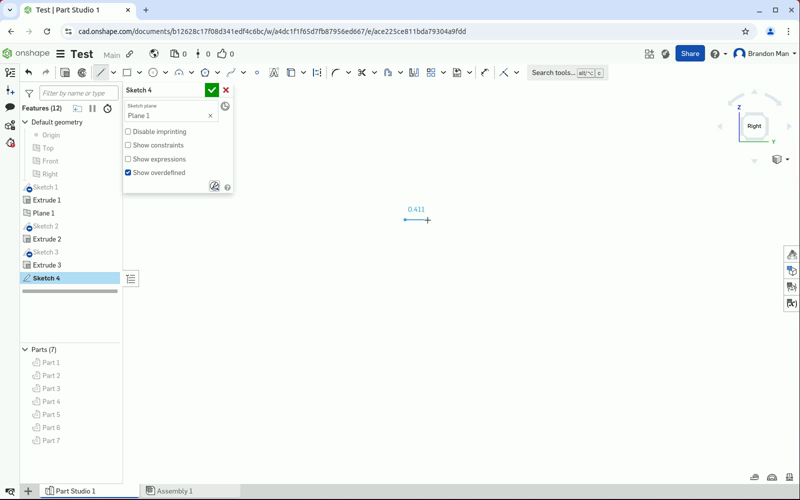
scroll(-6)
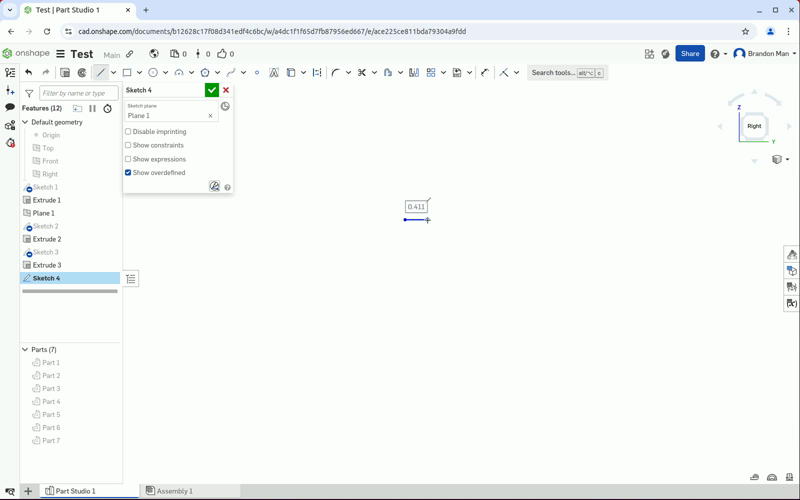
scroll(-6)
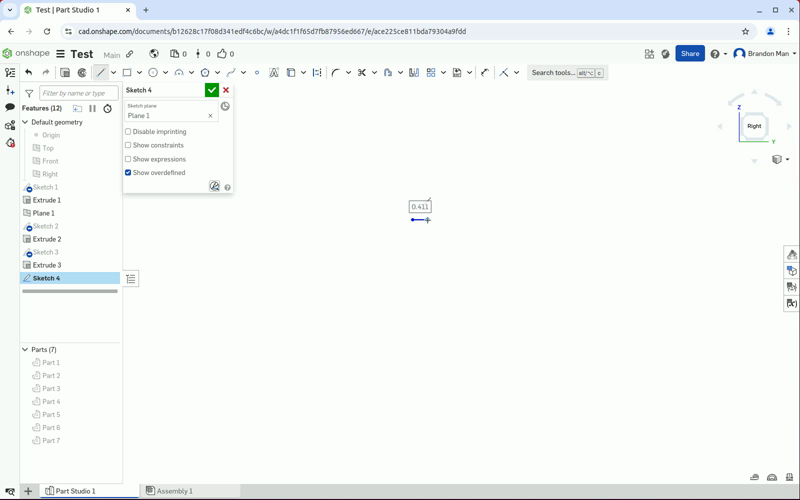
scroll(-6)
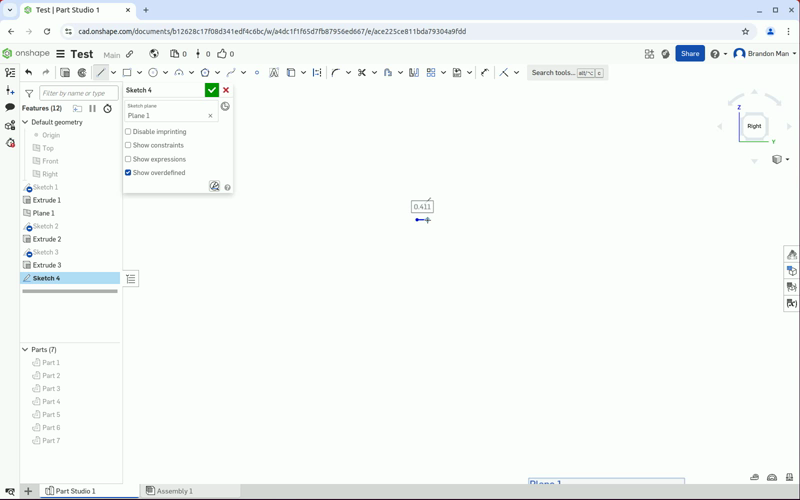
scroll(-6)
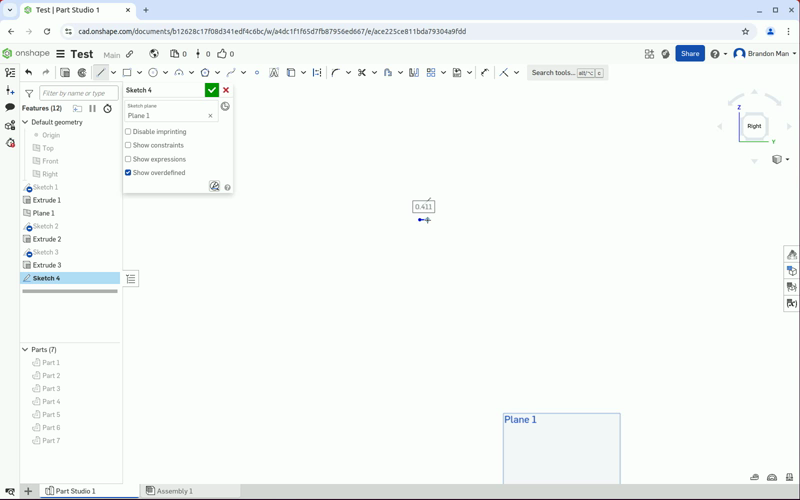
scroll(-6)
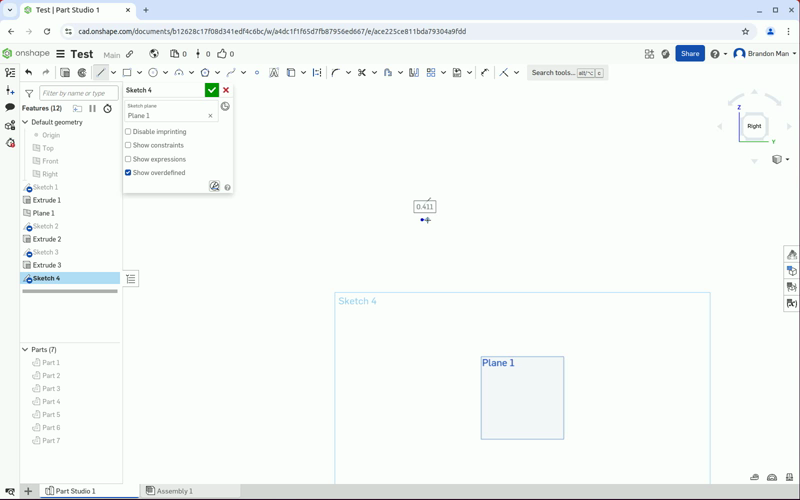
scroll(-6)
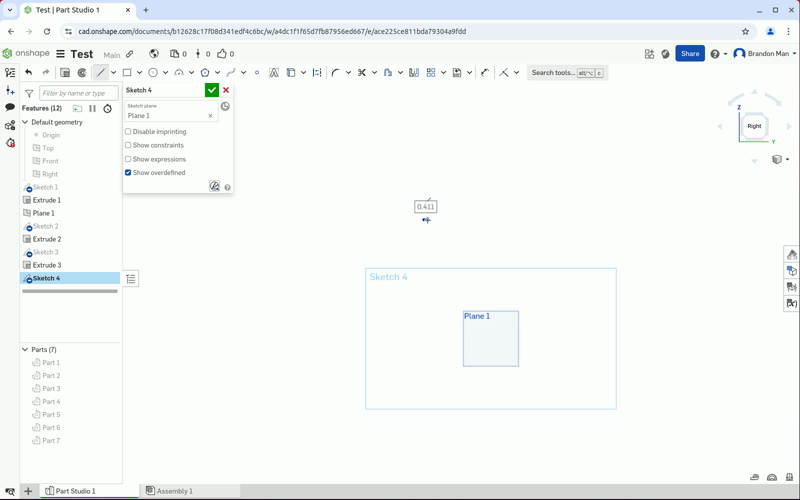
scroll(-6)
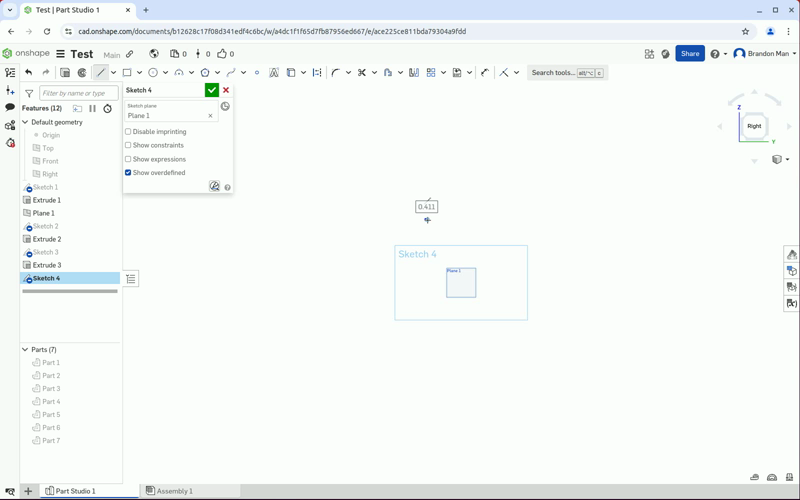
key_up(shift)
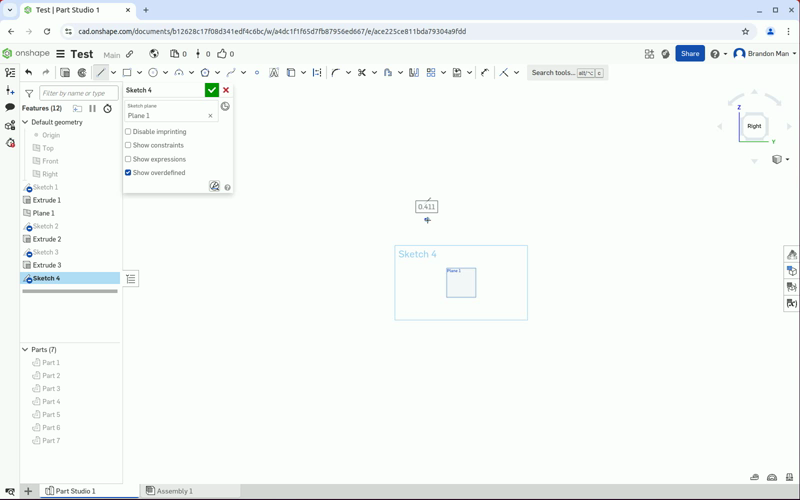
key(esc)
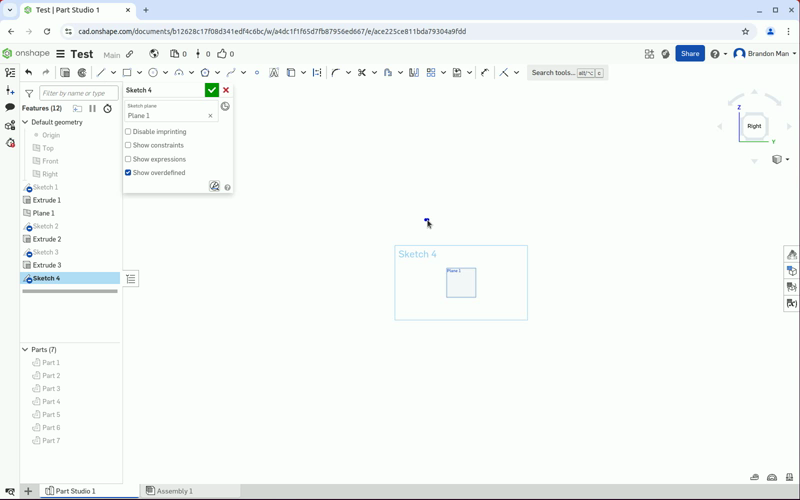
key(a)
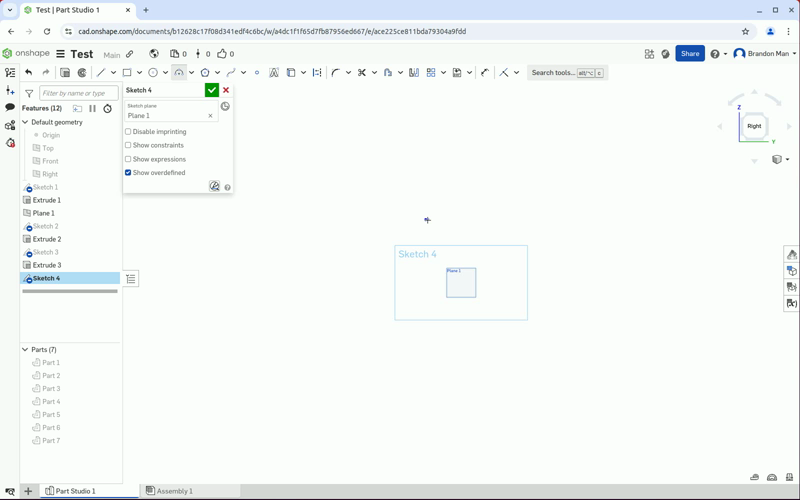
mouse_move(427, 219)
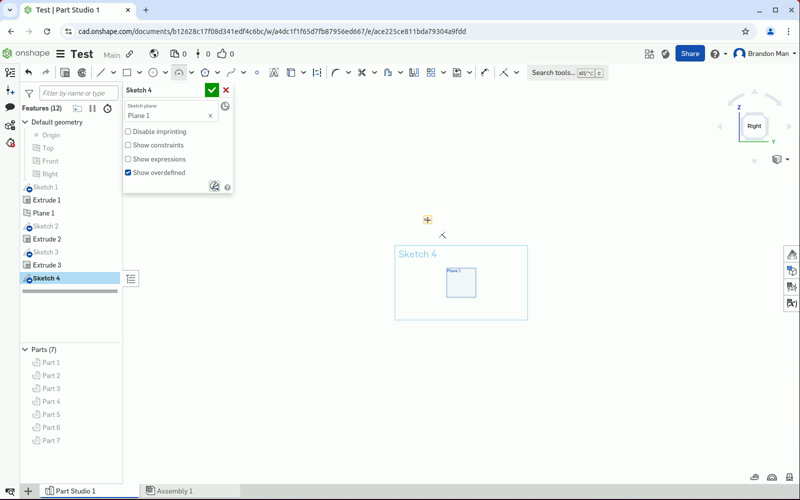
scroll(6)
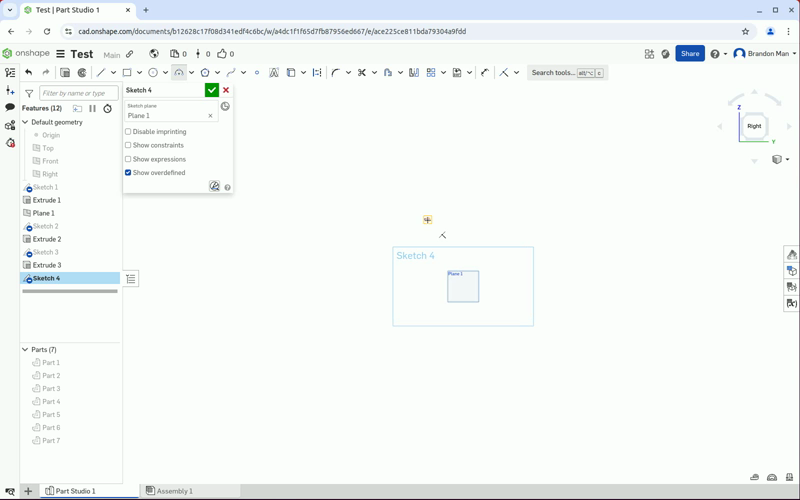
scroll(6)
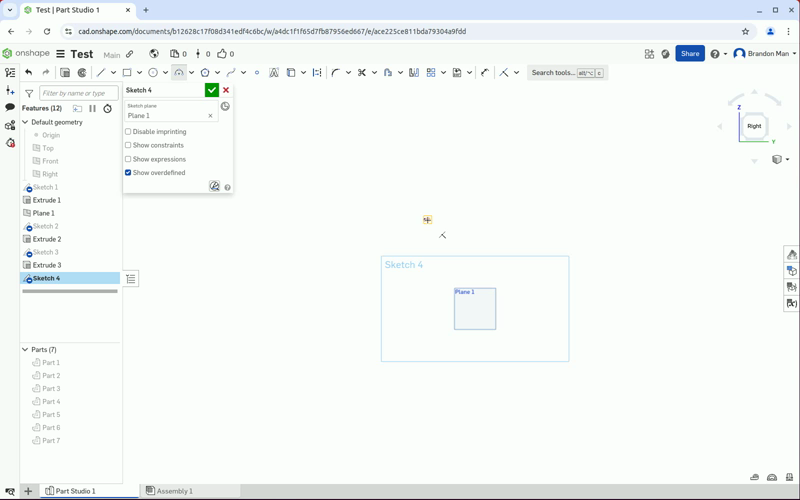
scroll(6)
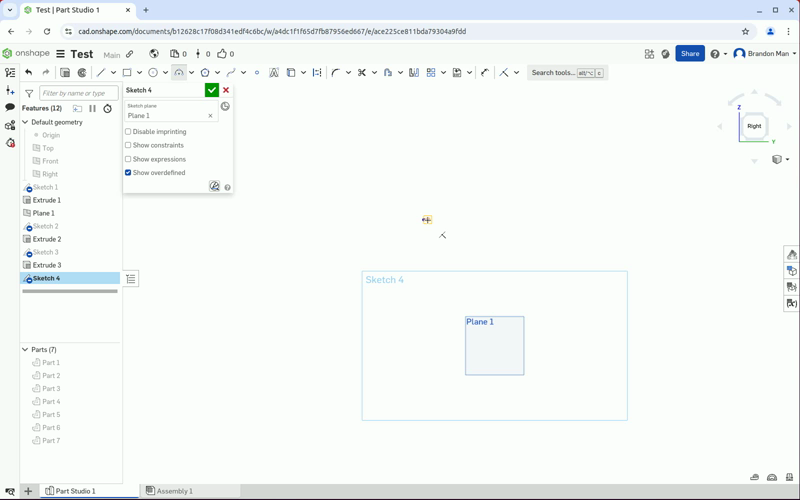
scroll(6)
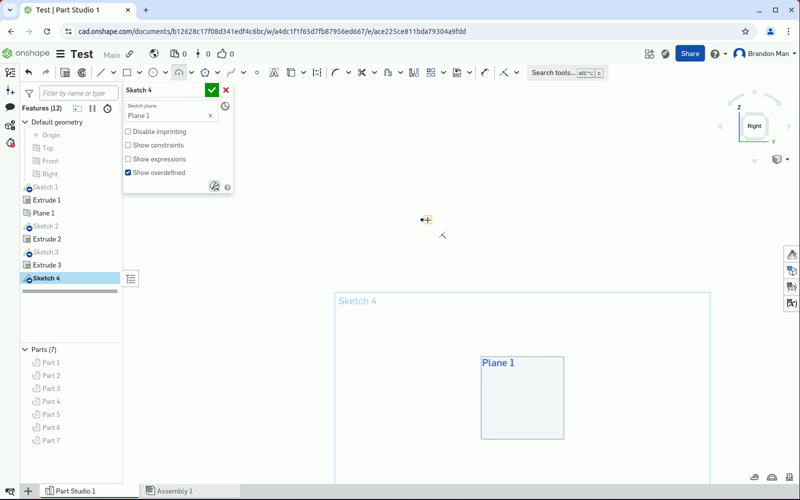
scroll(6)
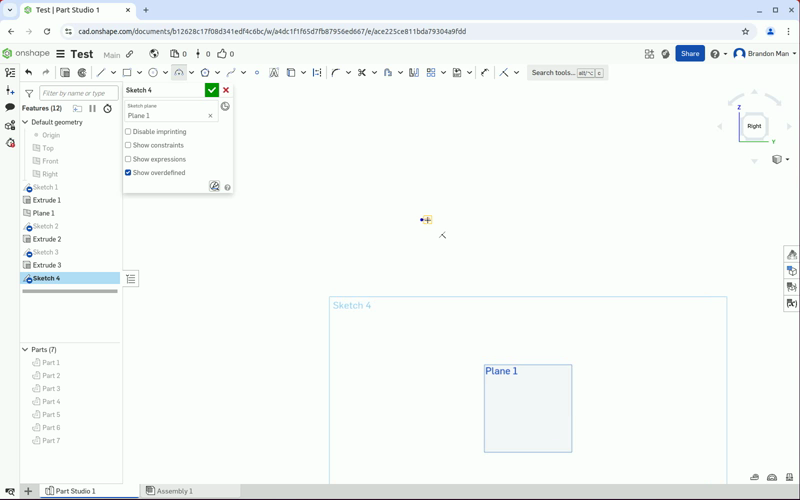
scroll(6)
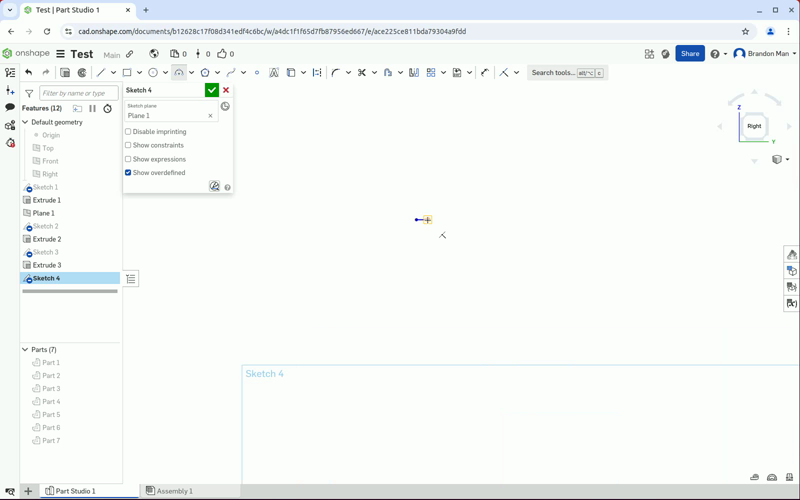
scroll(6)
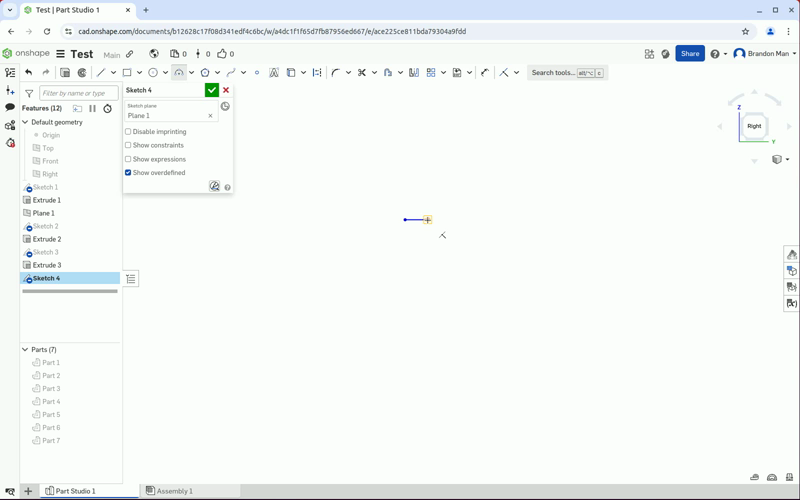
click(427, 219)
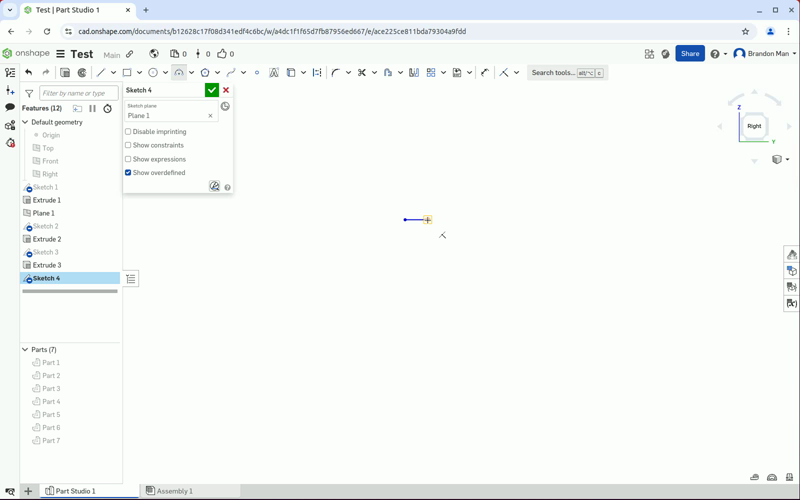
scroll(-6)
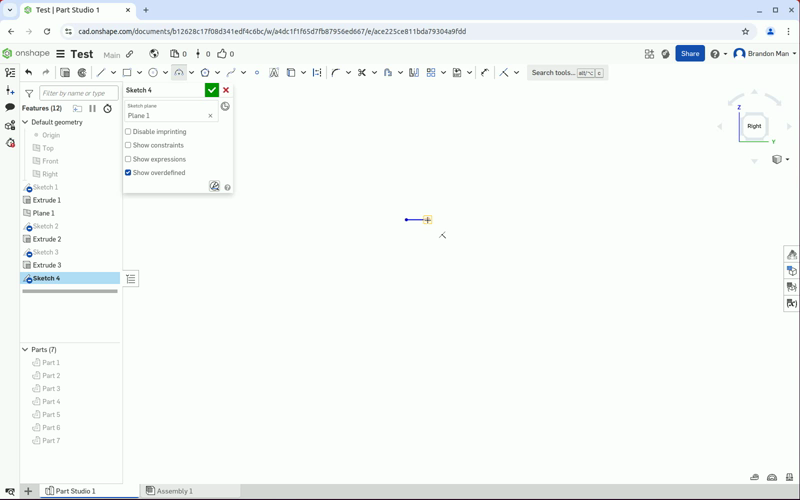
scroll(-6)
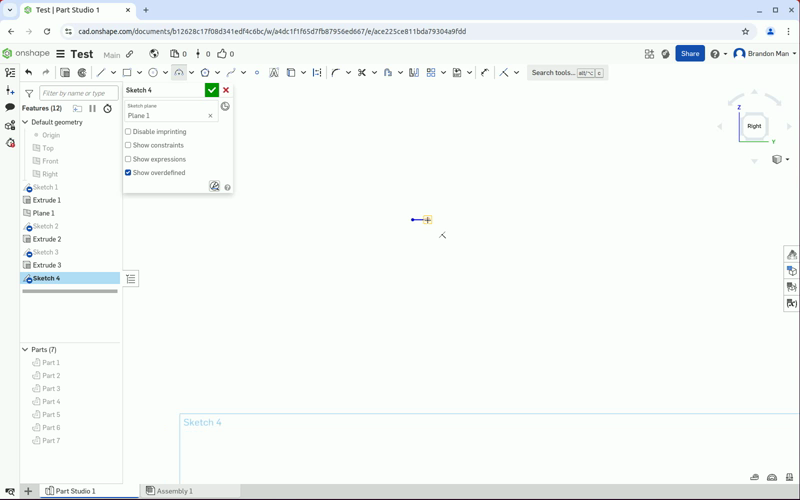
scroll(-6)
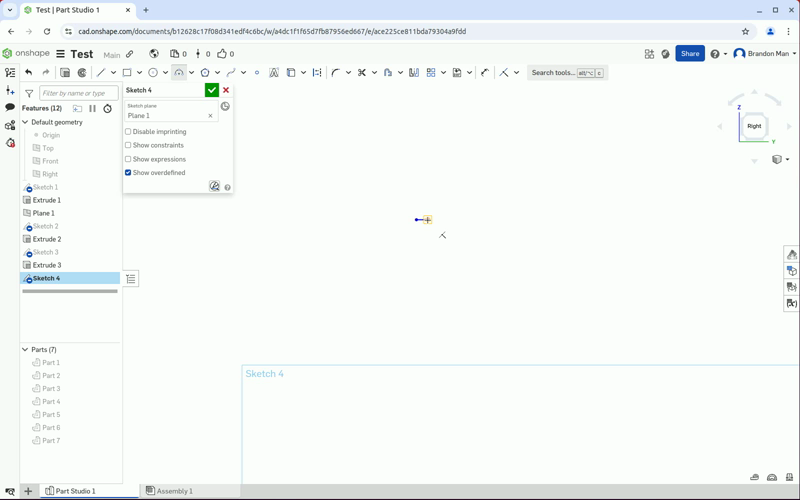
scroll(-6)
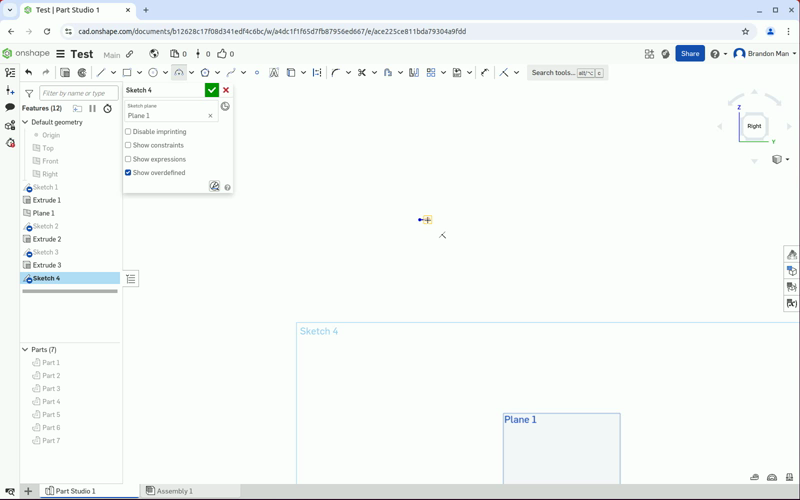
scroll(-6)
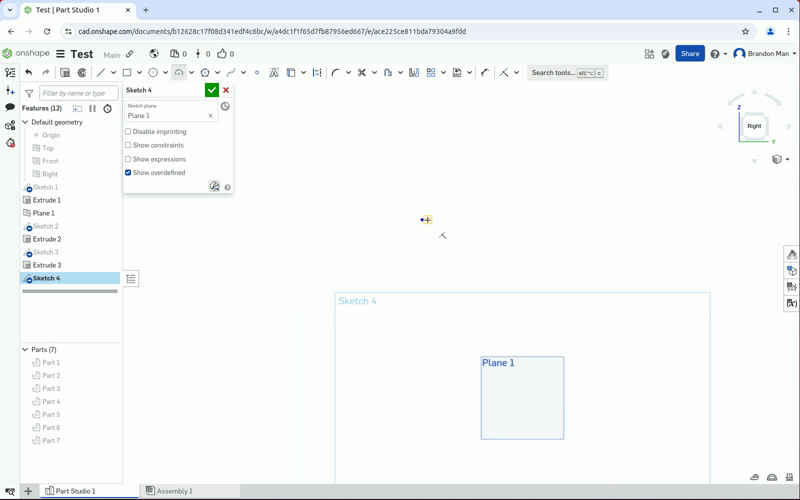
scroll(-6)
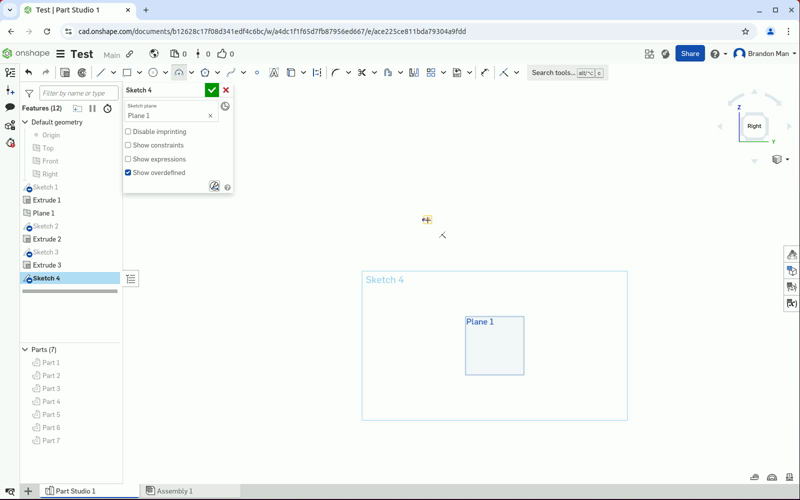
scroll(-6)
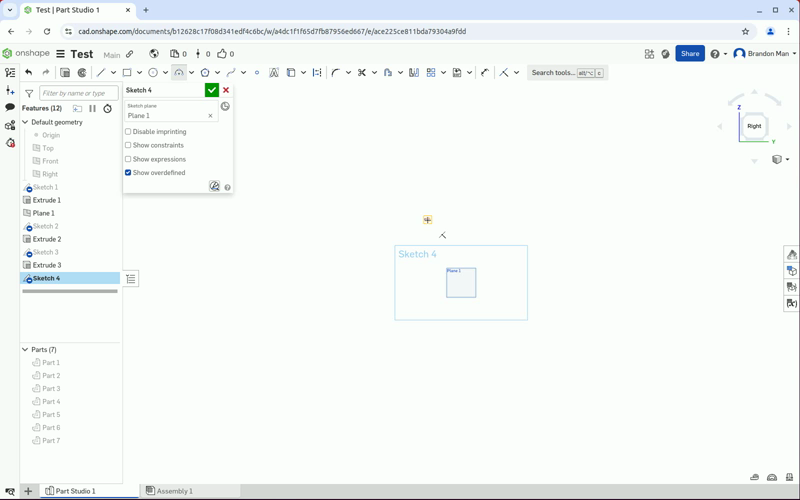
key_down(shift)
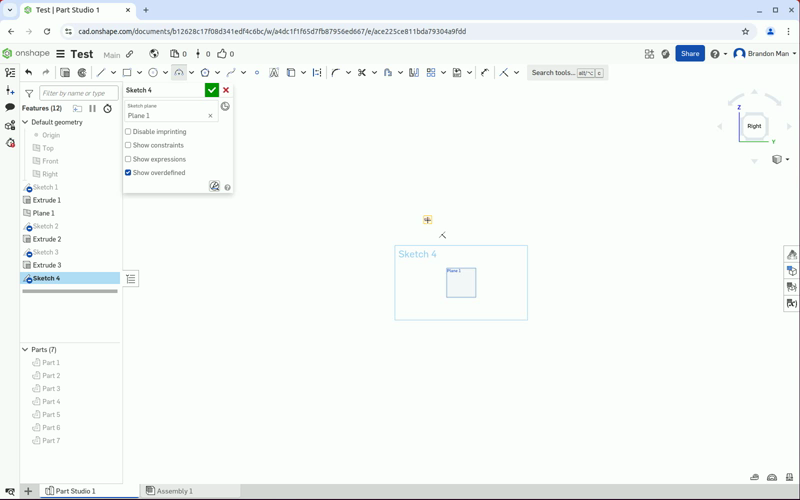
mouse_move(494, 219)
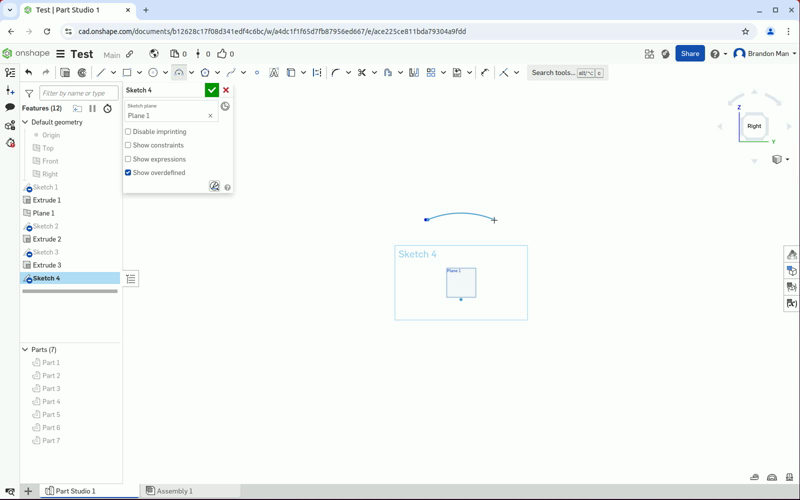
click(494, 219)
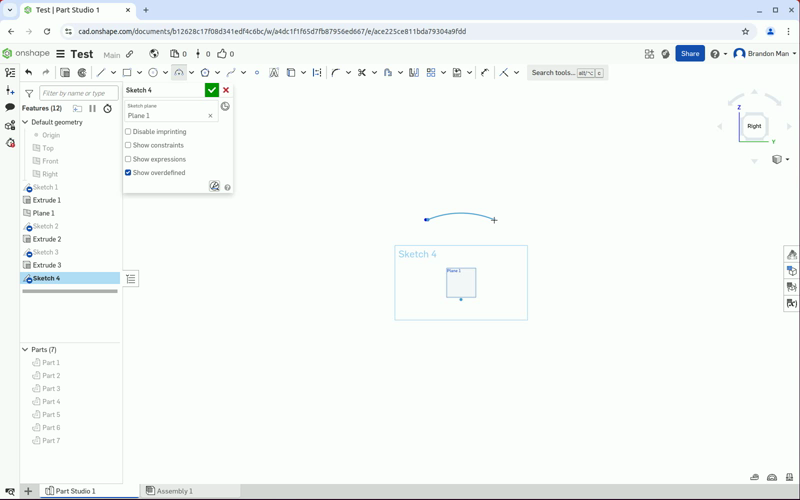
mouse_move(461, 211)
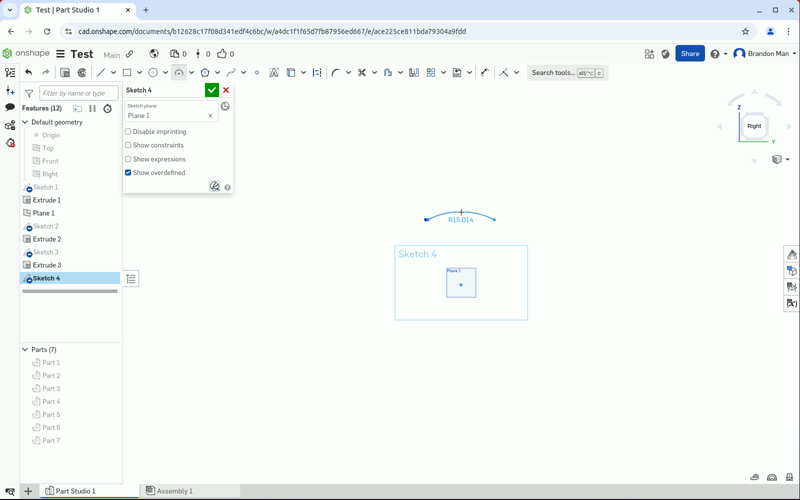
click(461, 211)
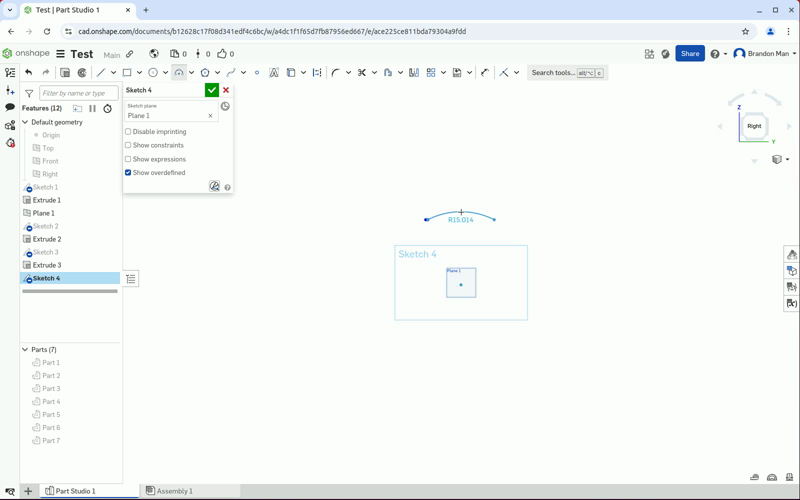
key_up(shift)
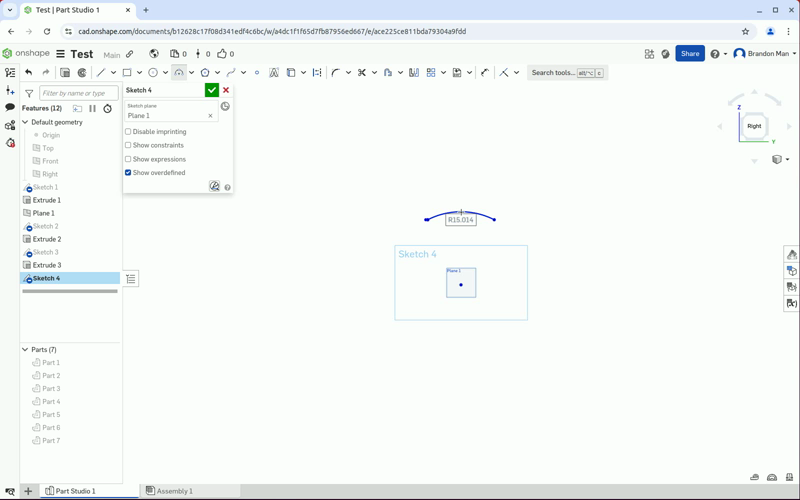
key(esc)
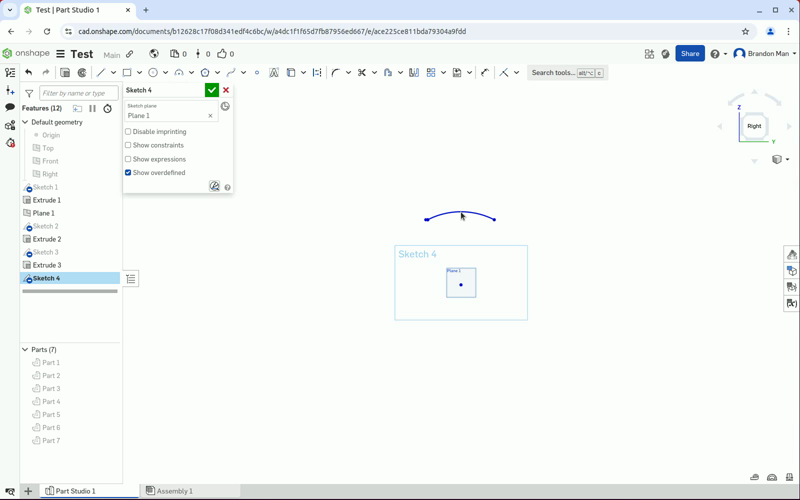
key(l)
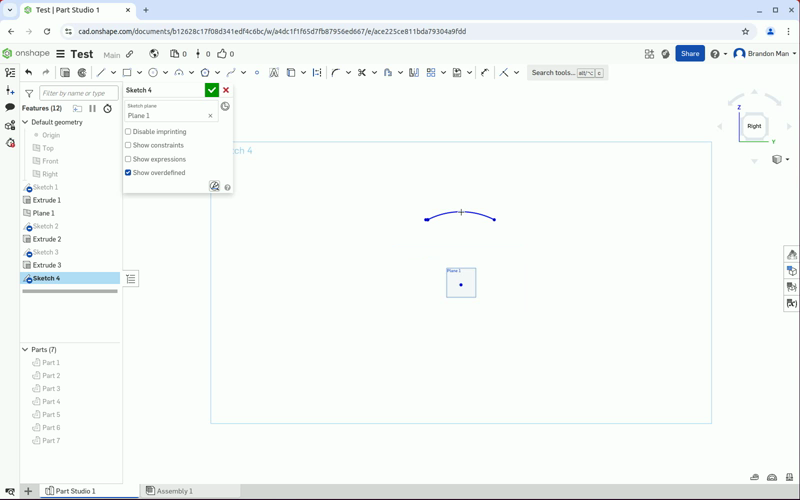
mouse_move(494, 219)
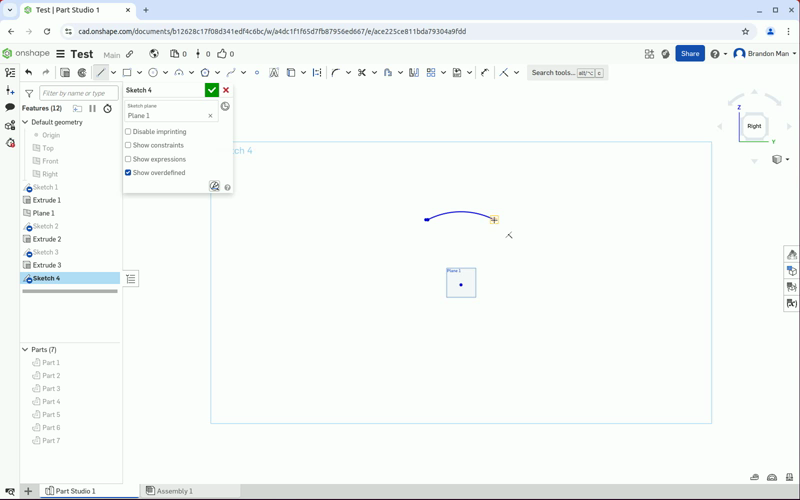
click(494, 219)
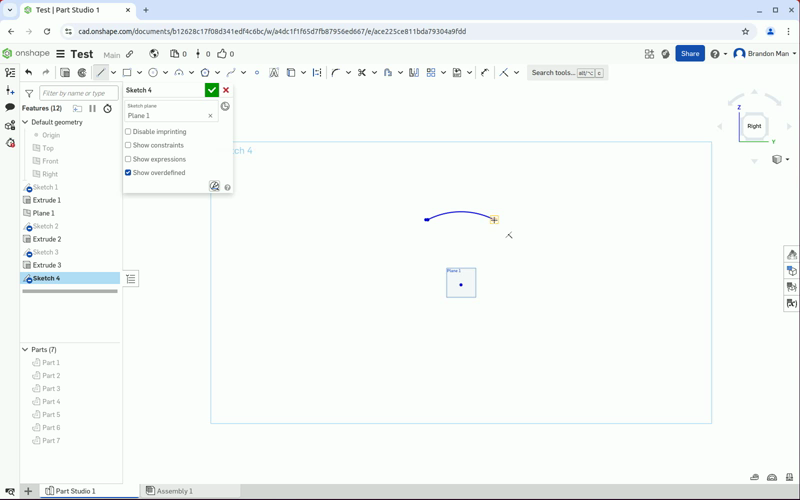
key_down(shift)
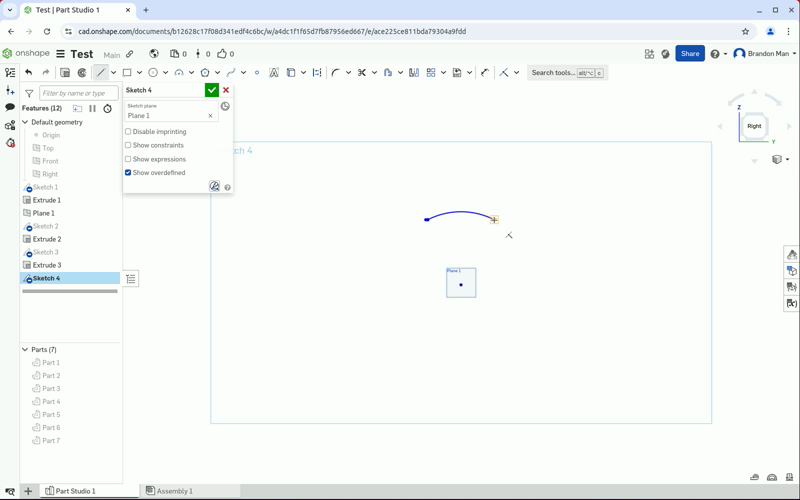
mouse_move(524, 219)
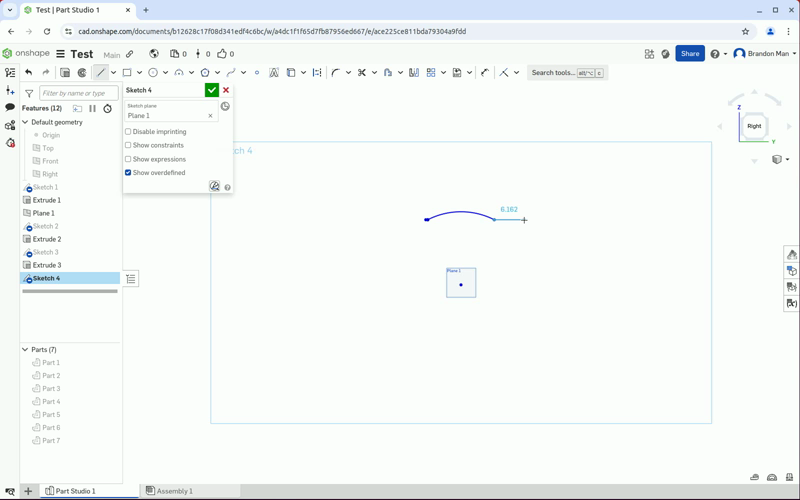
mouse_move(496, 219)
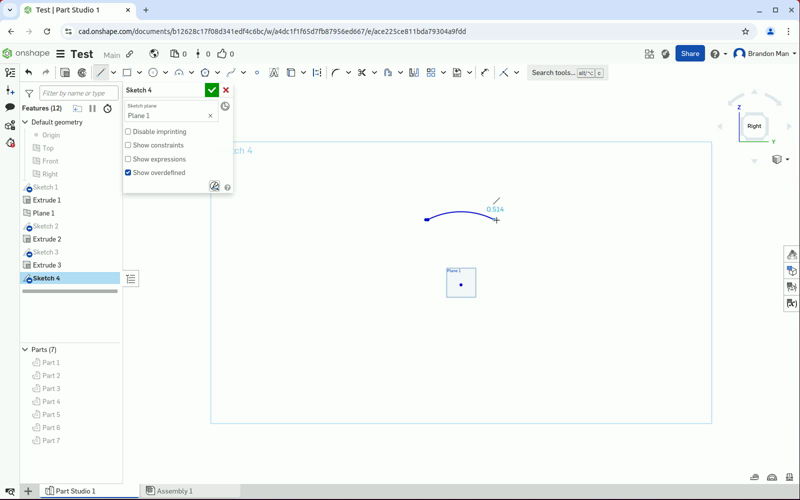
scroll(6)
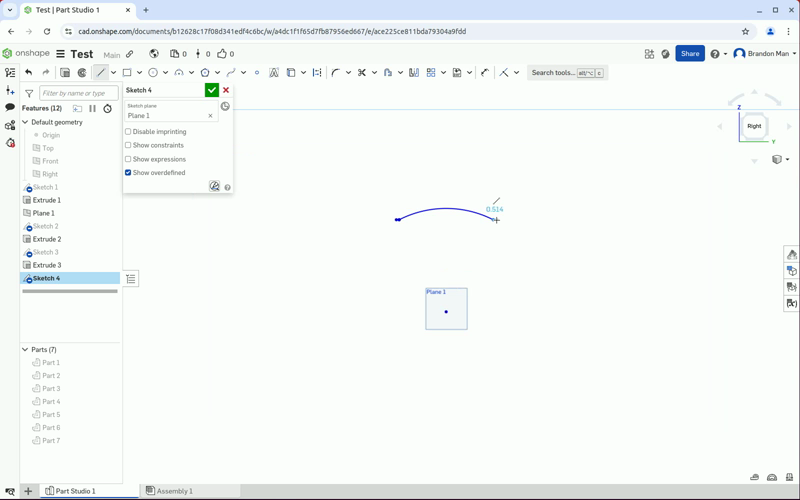
scroll(6)
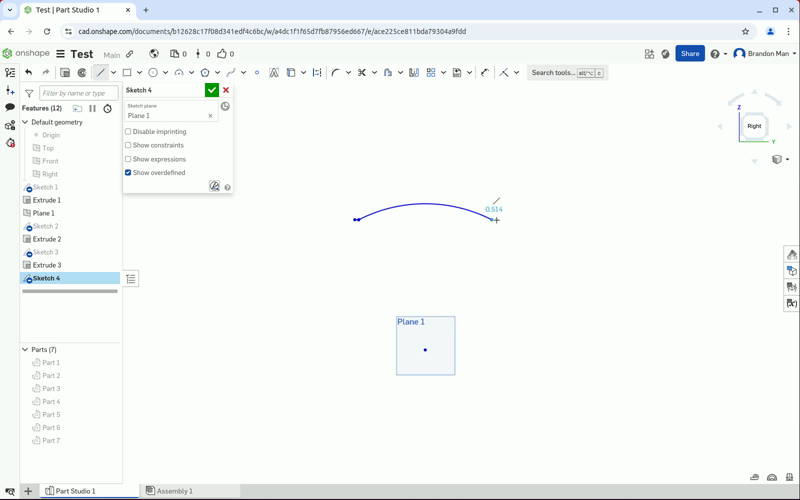
scroll(6)
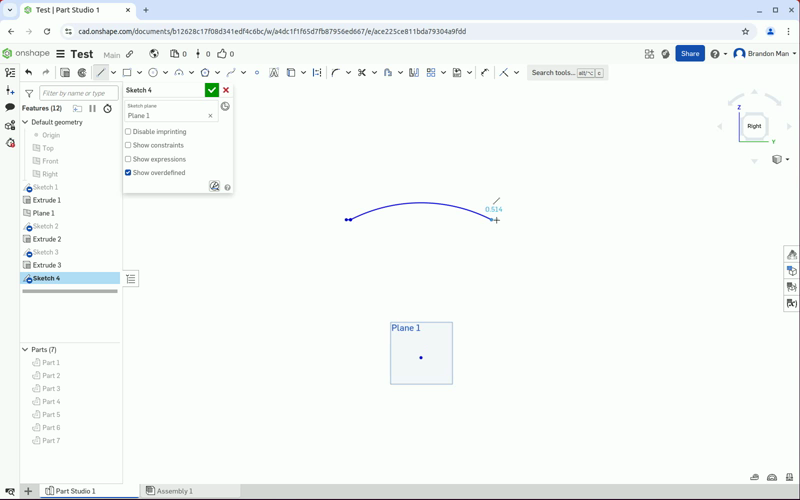
scroll(6)
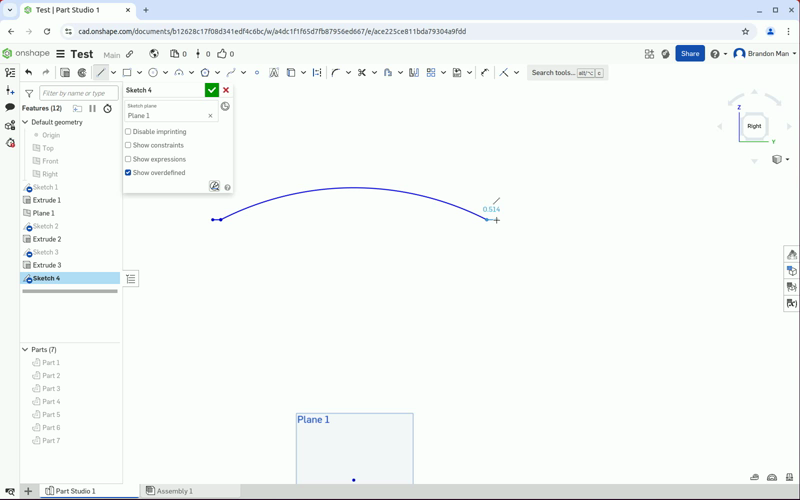
scroll(6)
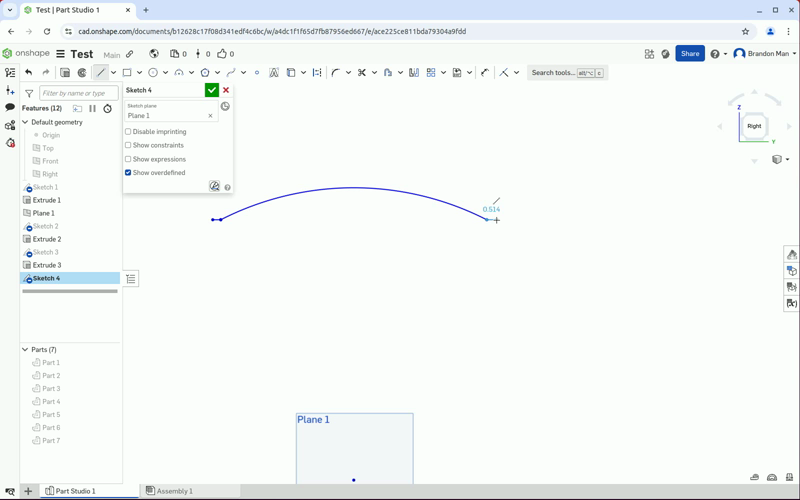
scroll(6)
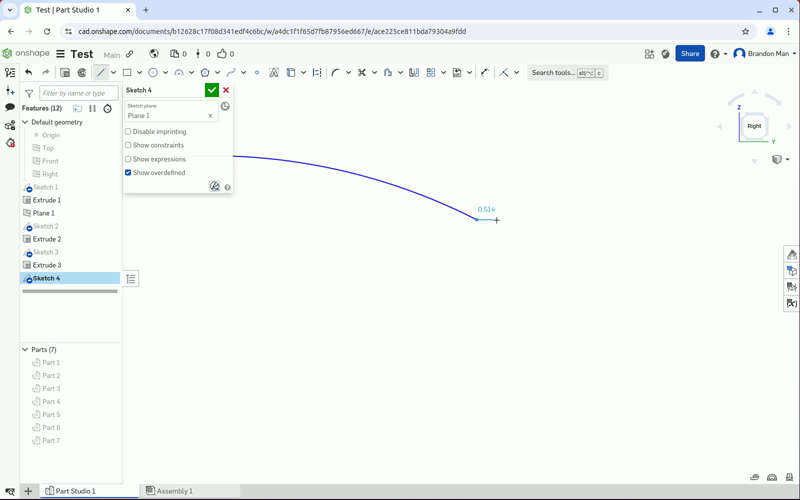
scroll(6)
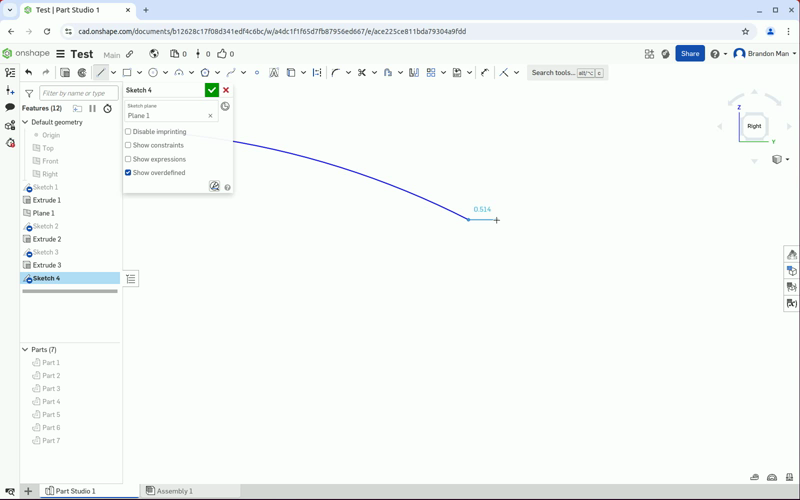
click(496, 219)
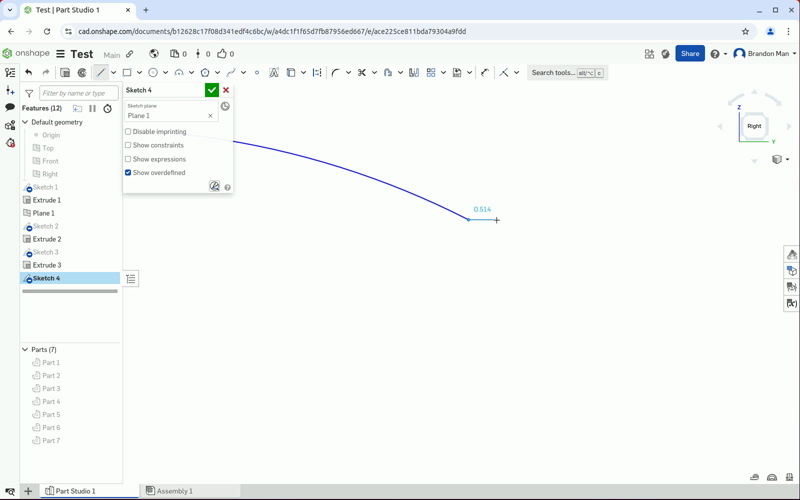
scroll(-6)
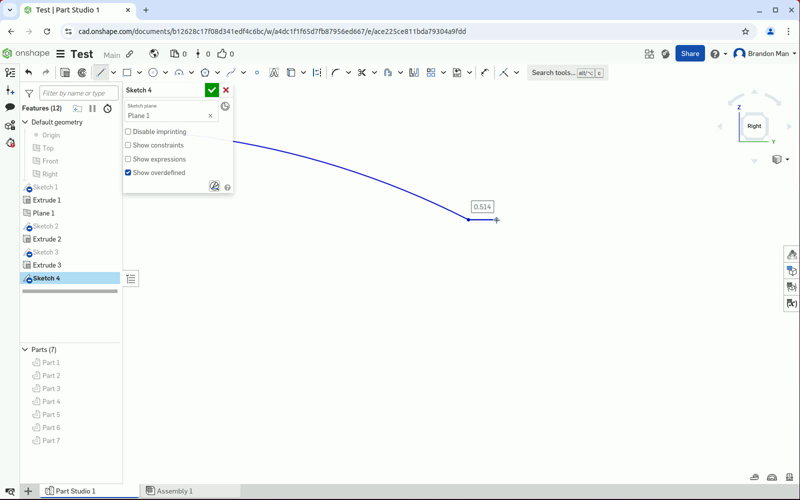
scroll(-6)
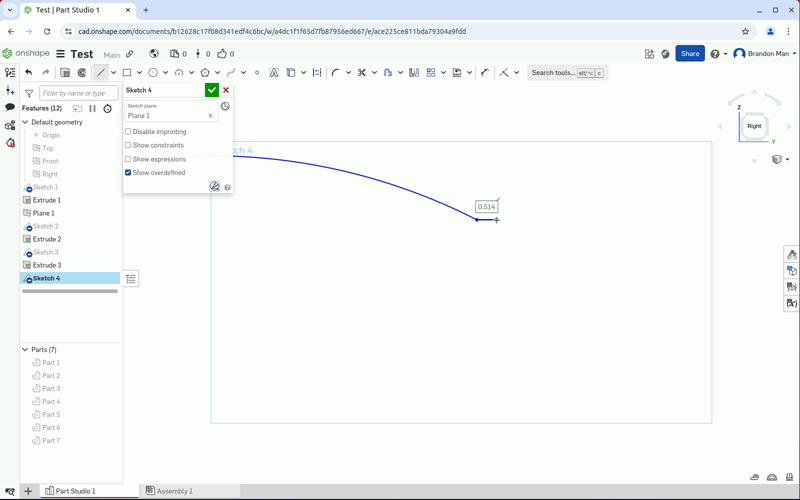
scroll(-6)
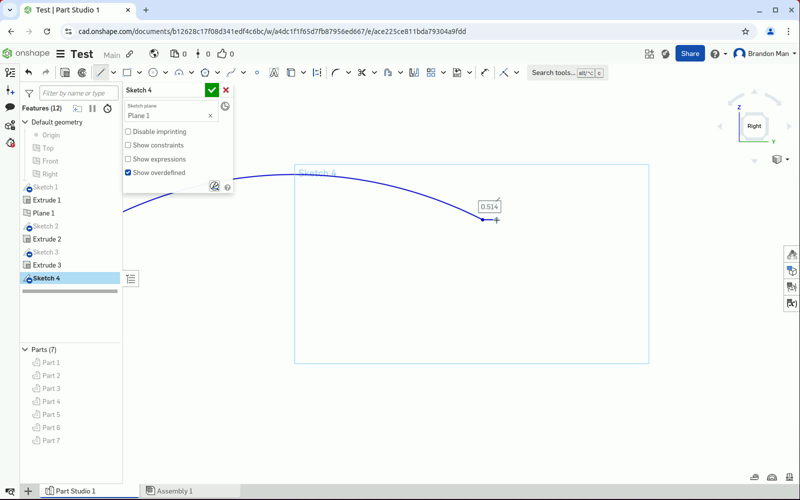
scroll(-6)
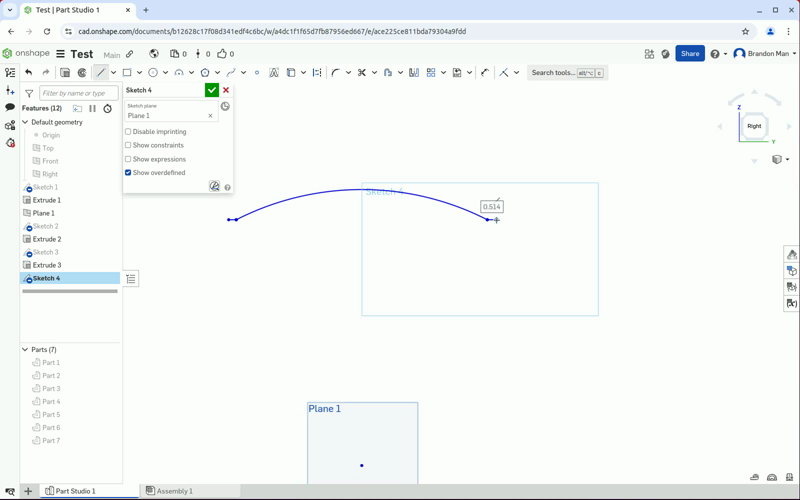
scroll(-6)
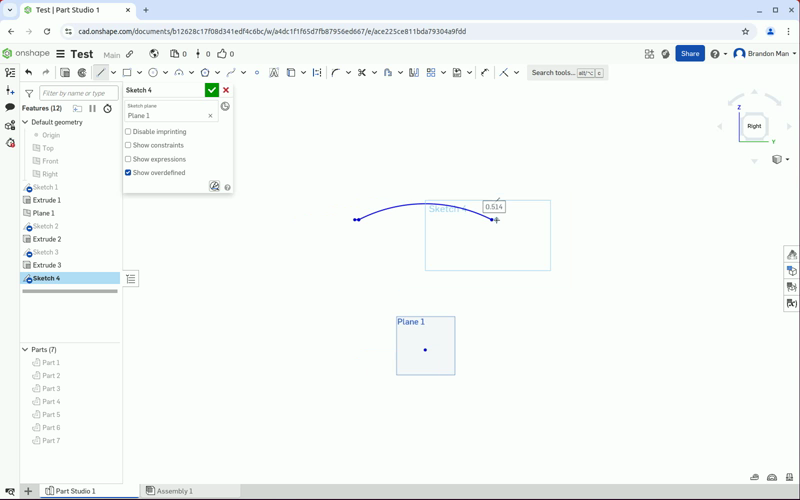
scroll(-6)
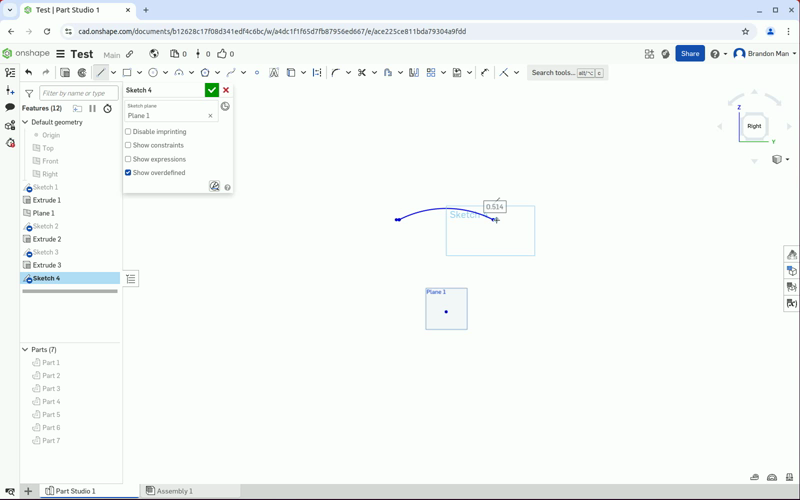
scroll(-6)
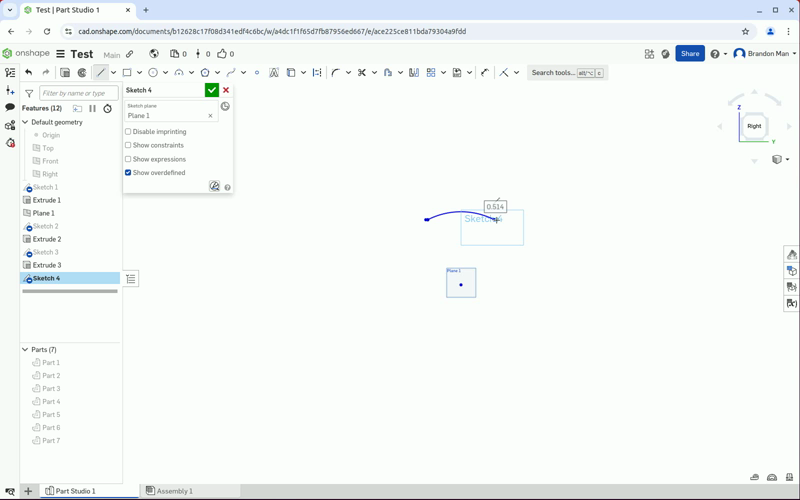
key_up(shift)
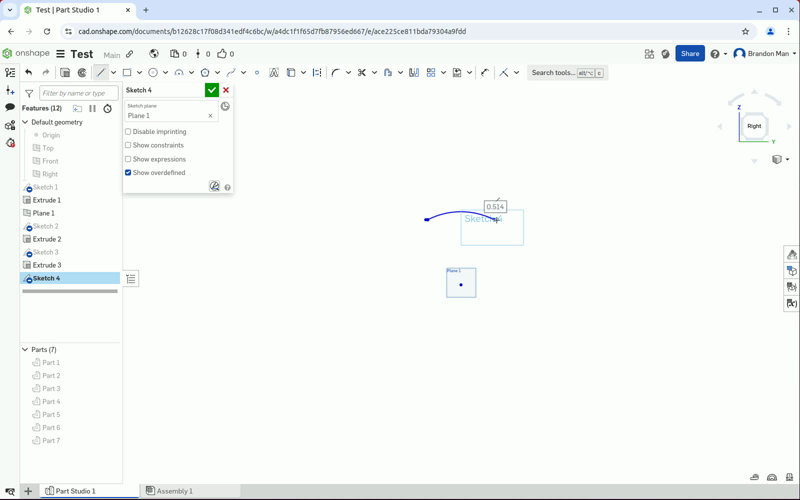
key(esc)
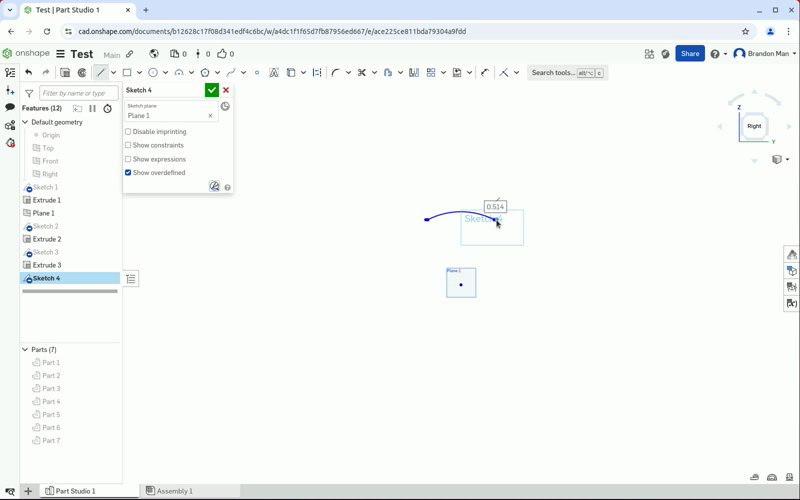
key(a)
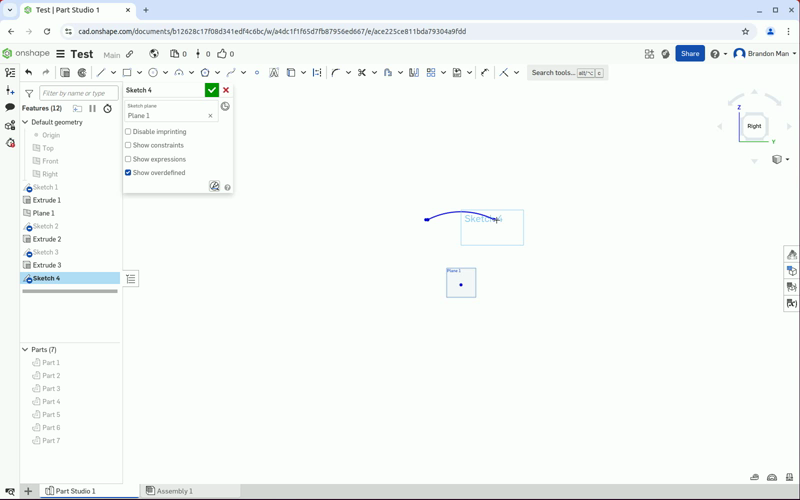
mouse_move(496, 219)
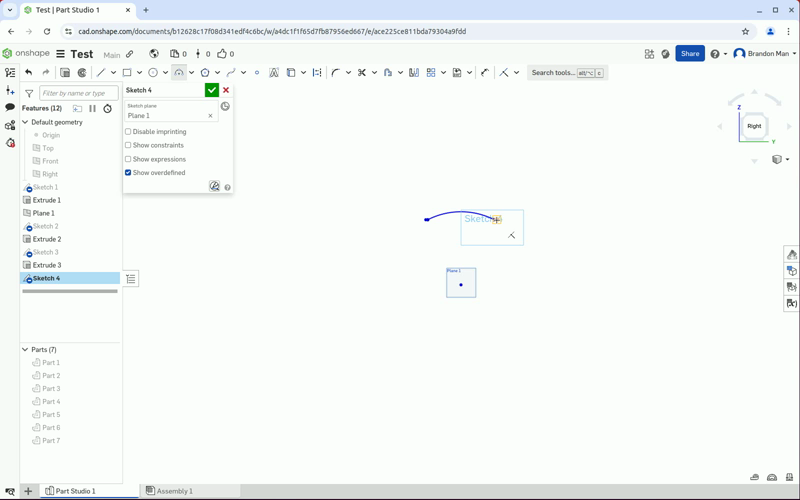
scroll(6)
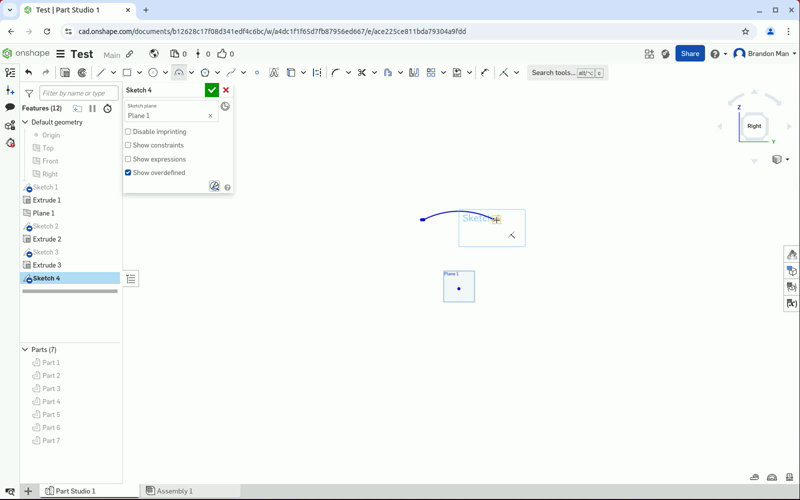
scroll(6)
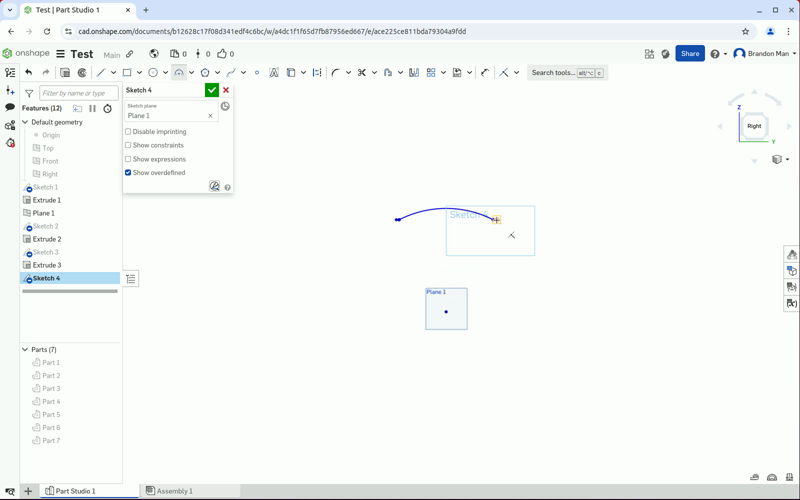
scroll(6)
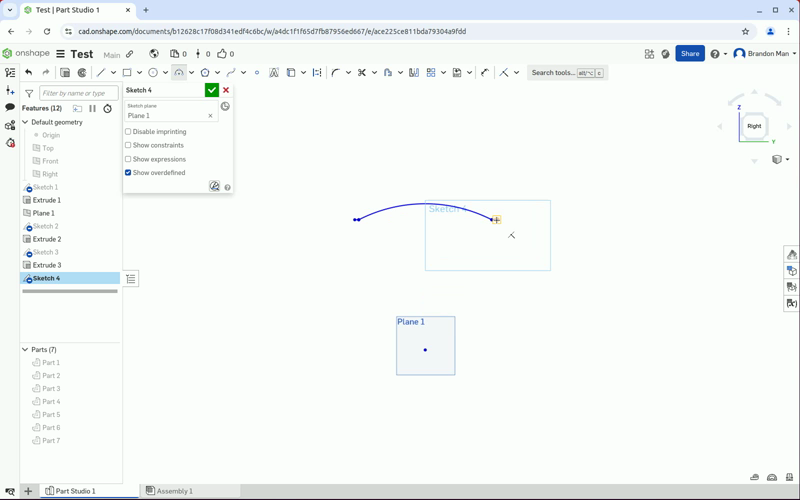
scroll(6)
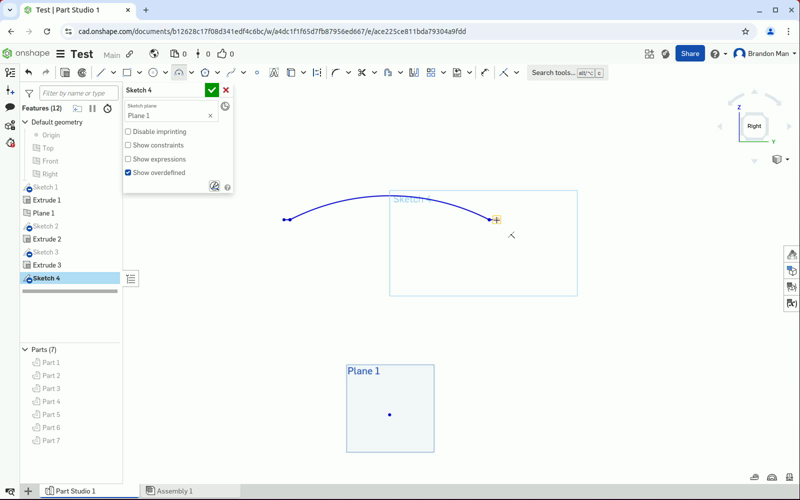
scroll(6)
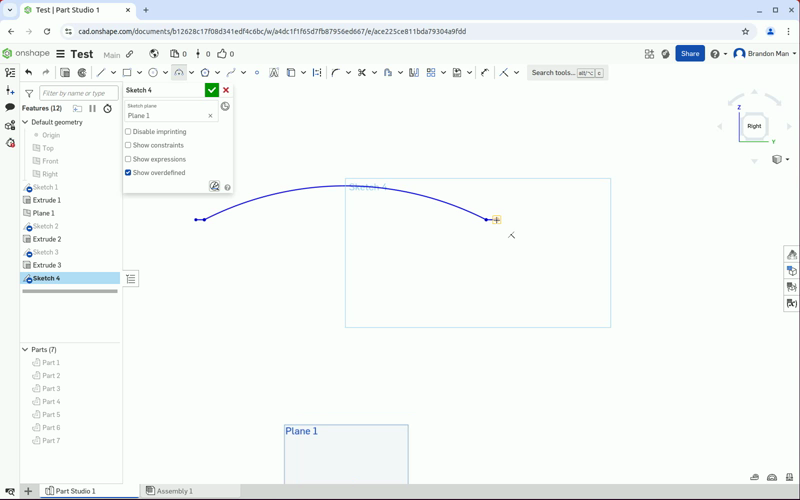
scroll(6)
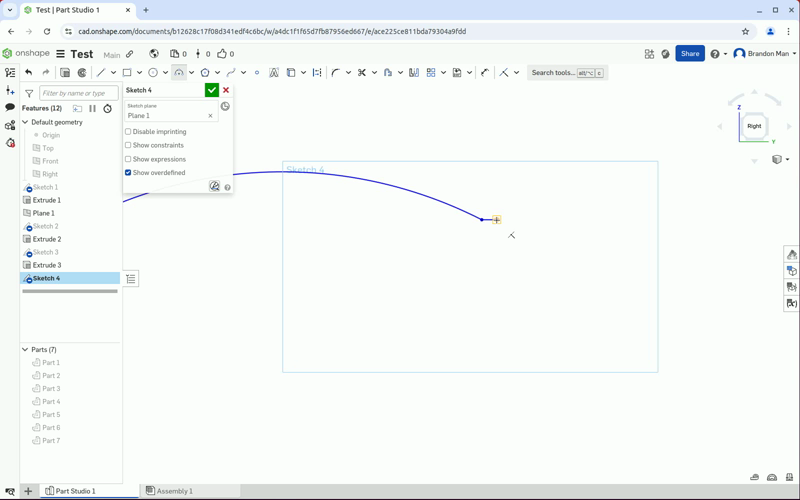
scroll(6)
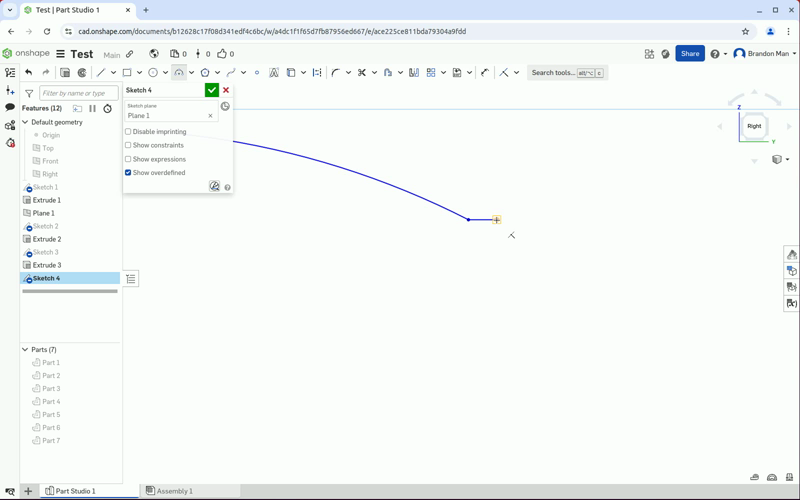
click(496, 219)
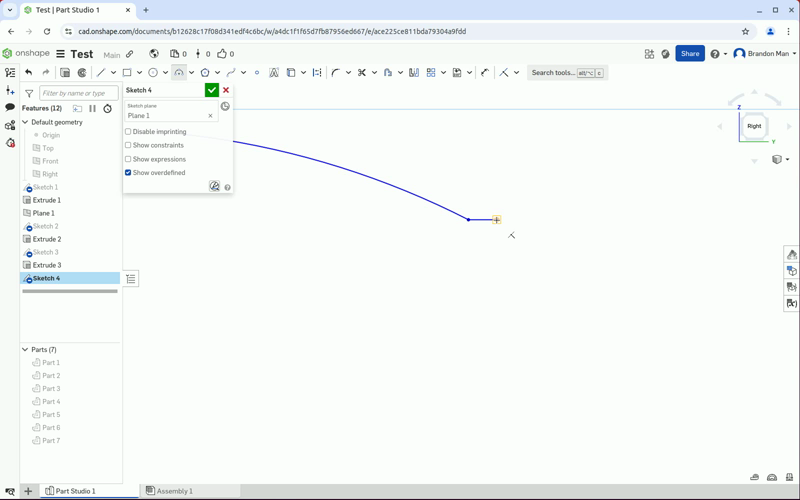
scroll(-6)
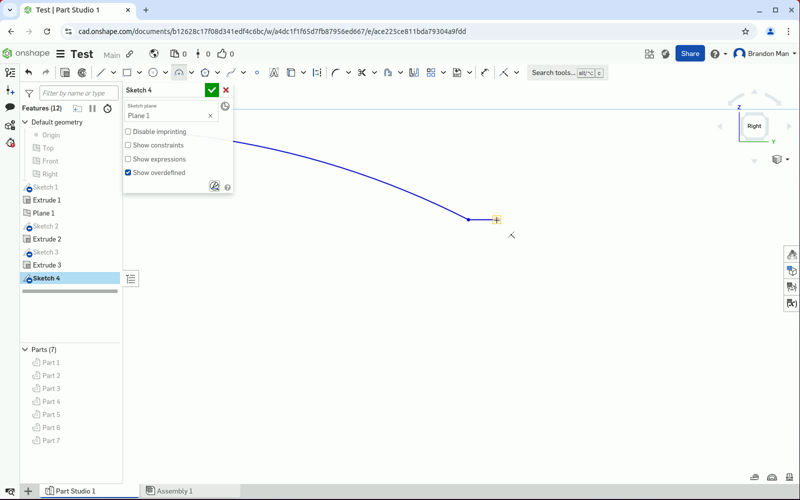
scroll(-6)
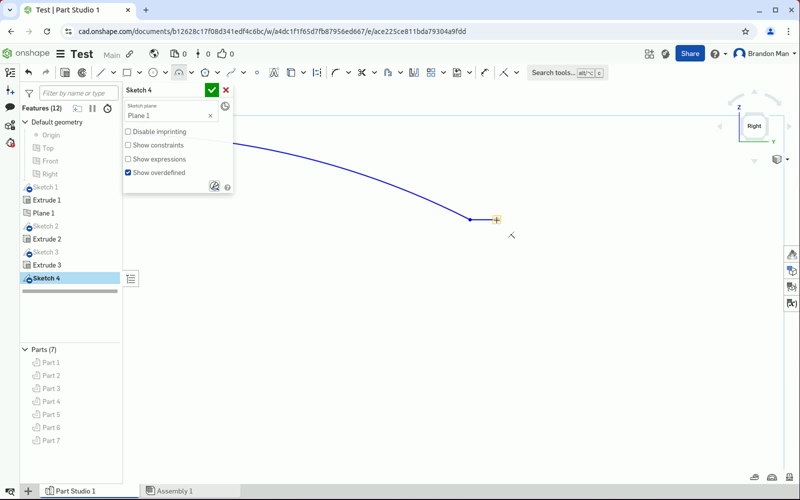
scroll(-6)
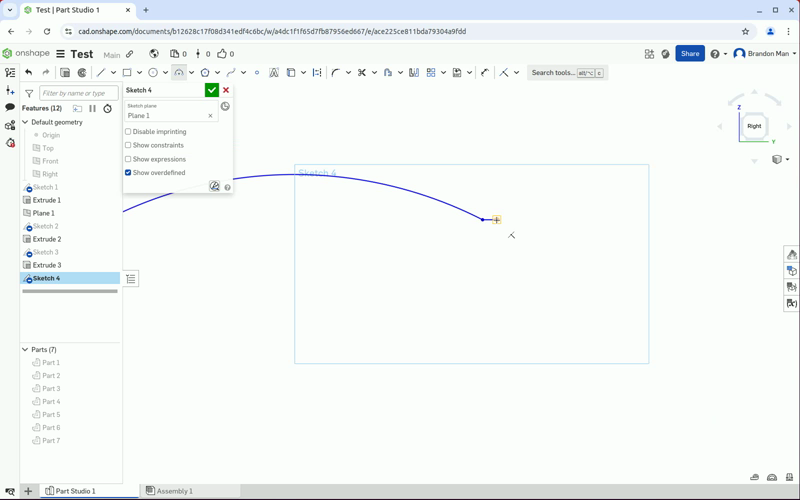
scroll(-6)
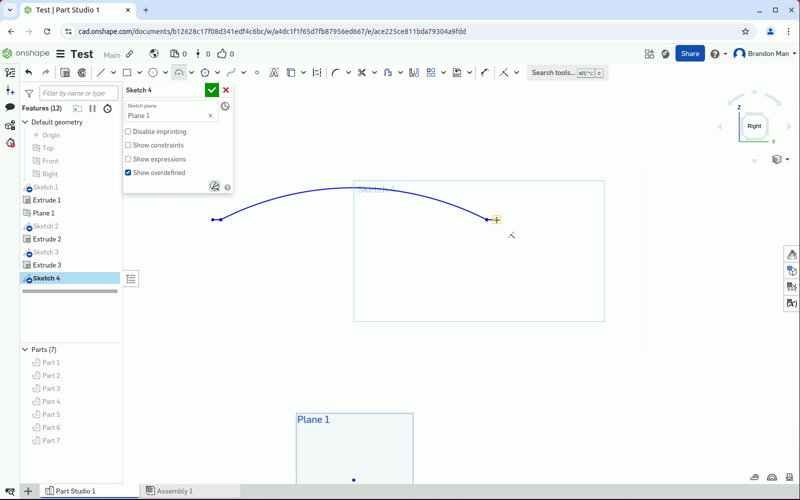
scroll(-6)
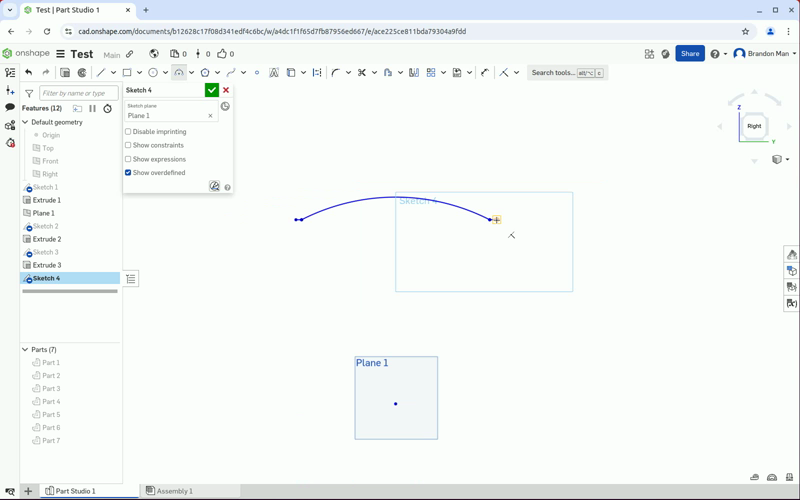
scroll(-6)
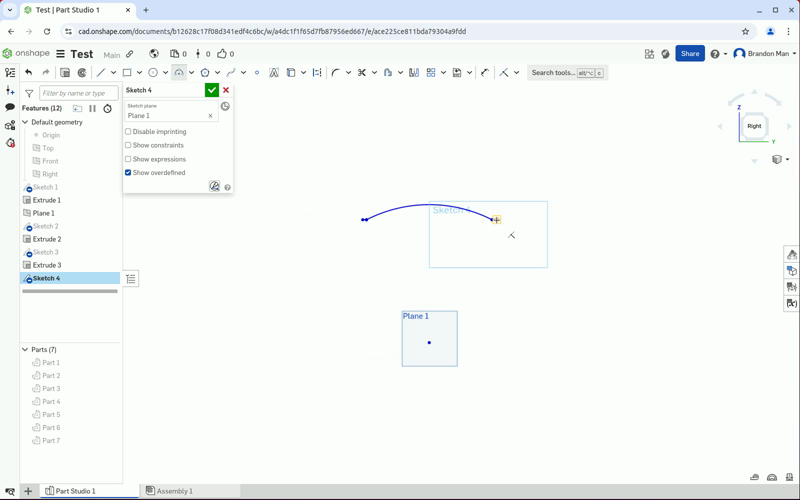
scroll(-6)
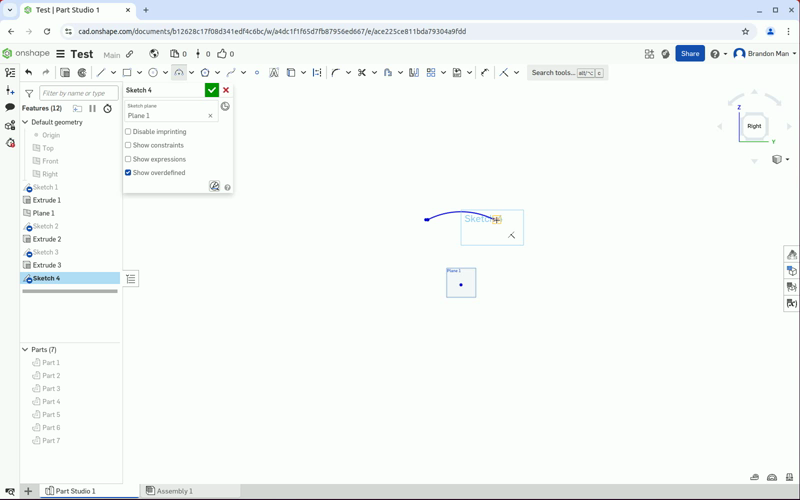
mouse_move(425, 219)
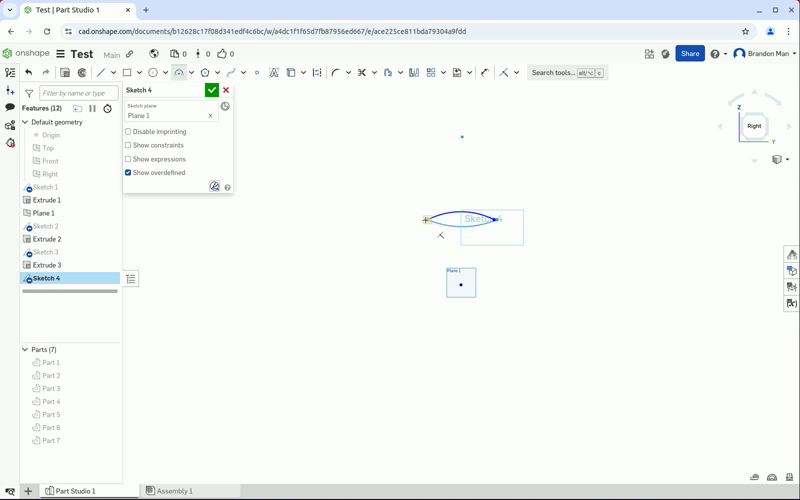
scroll(6)
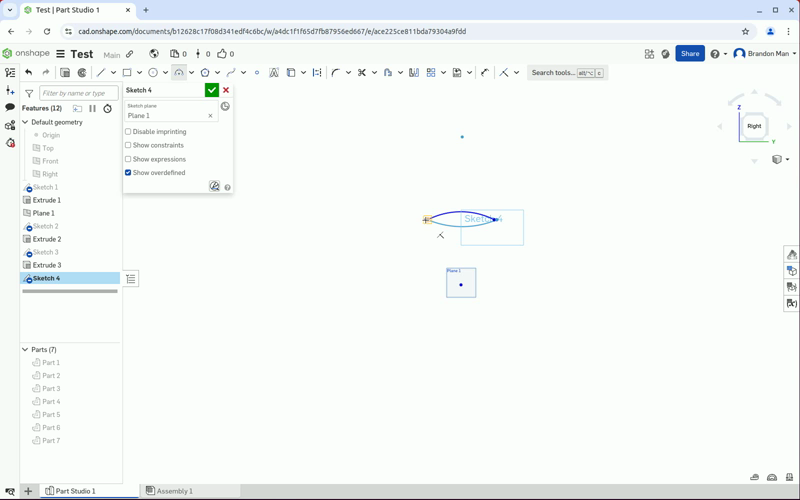
scroll(6)
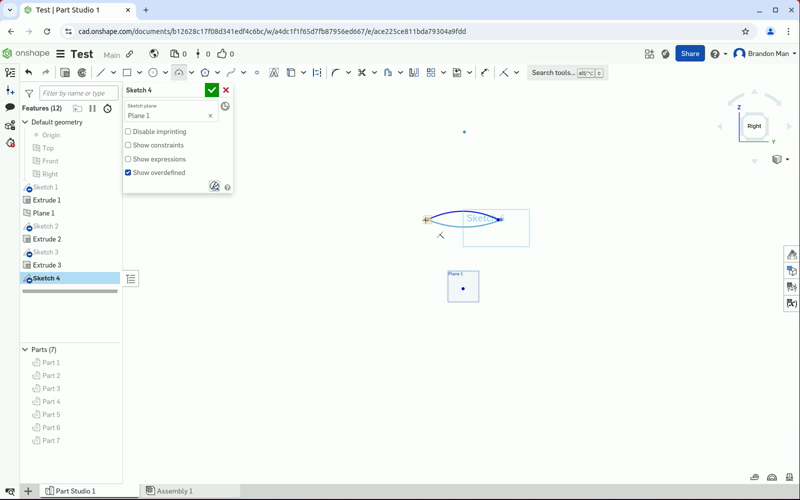
scroll(6)
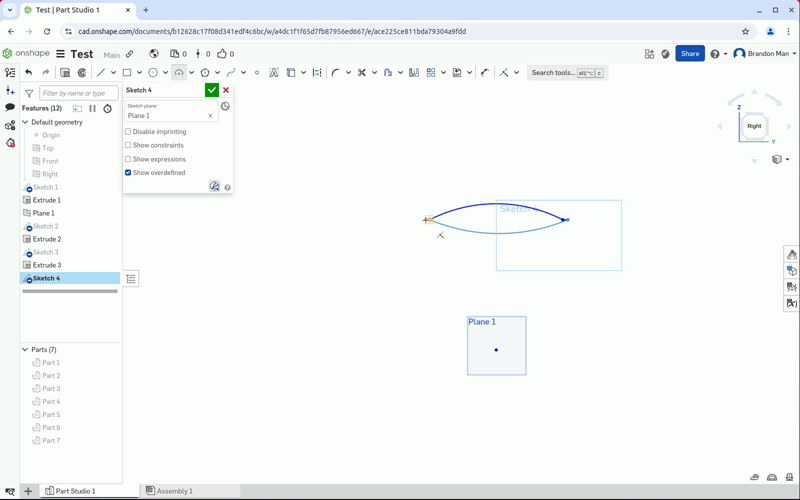
scroll(6)
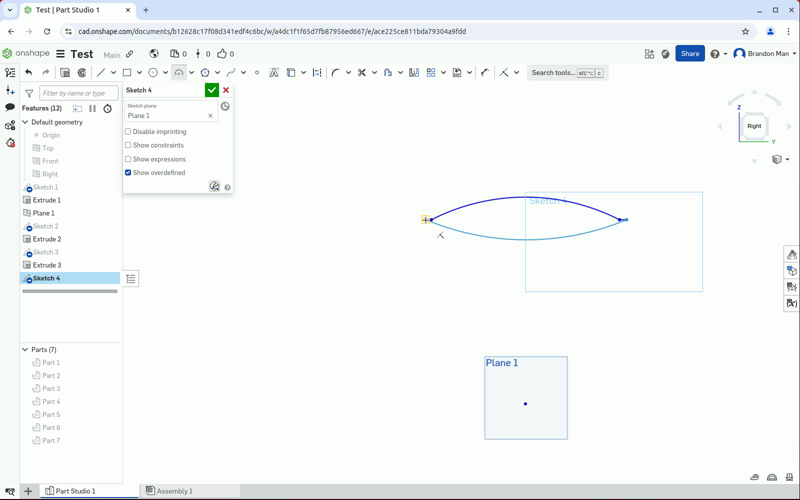
scroll(6)
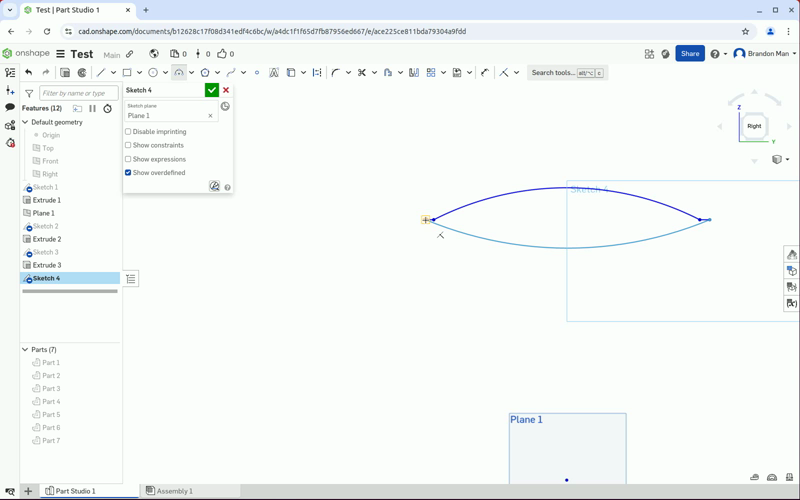
scroll(6)
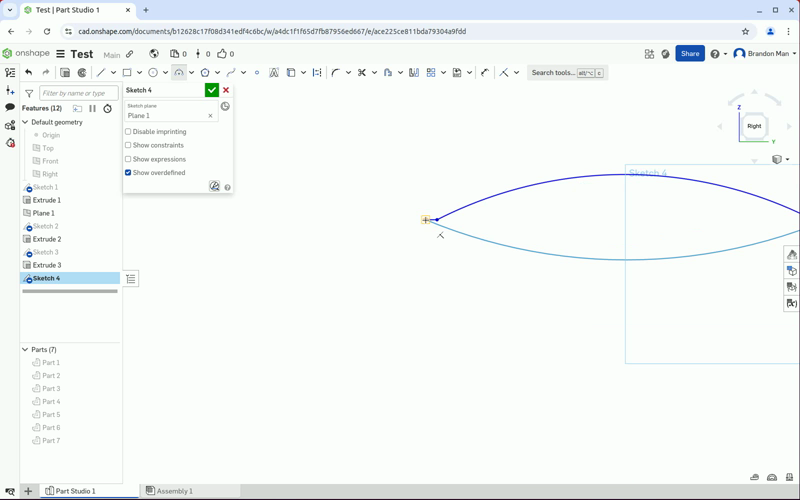
scroll(6)
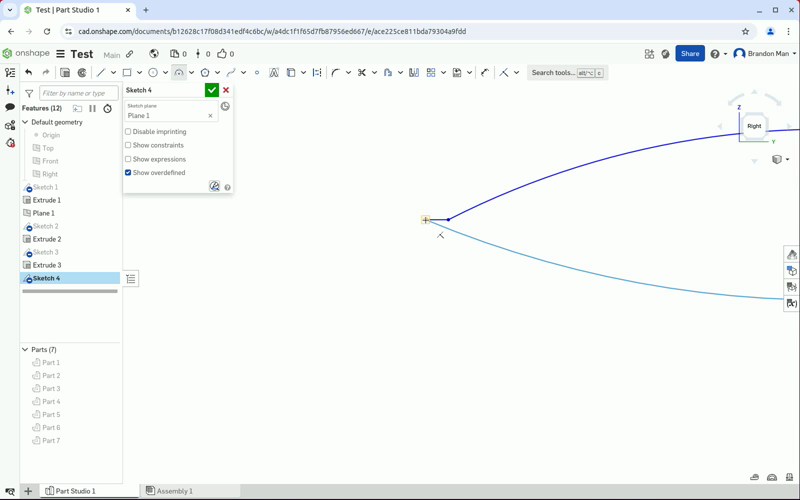
click(425, 219)
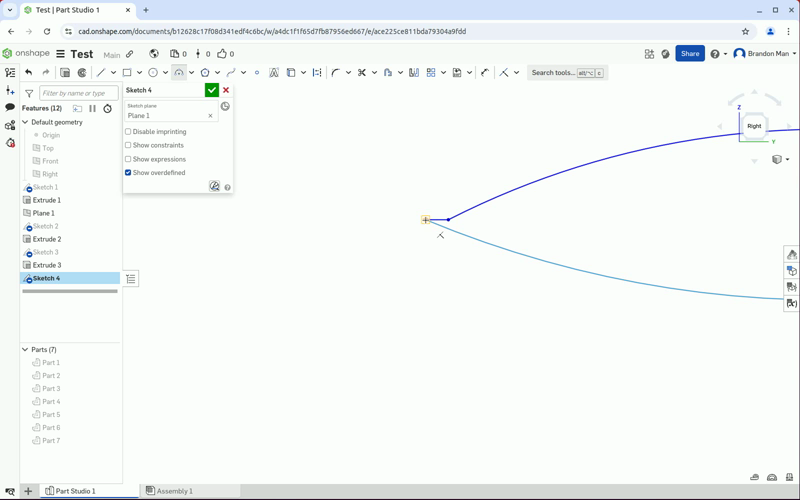
scroll(-6)
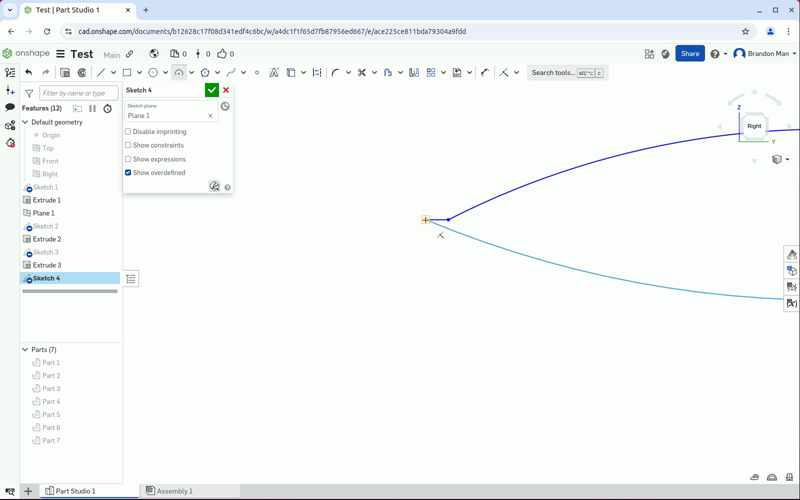
scroll(-6)
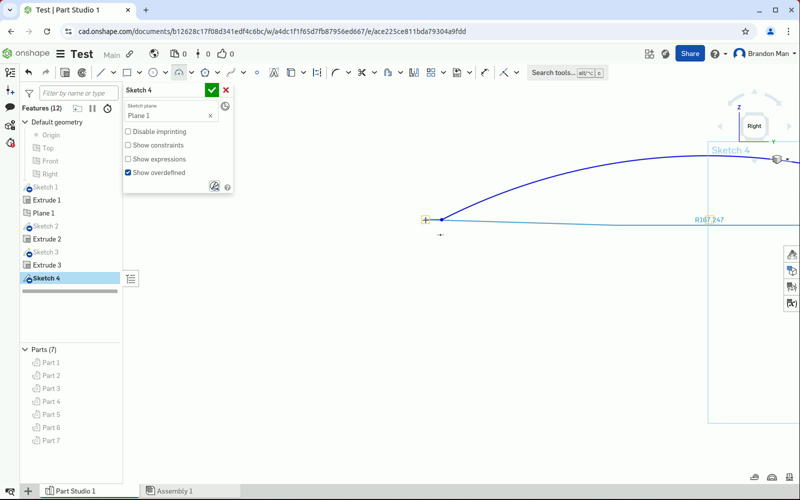
scroll(-6)
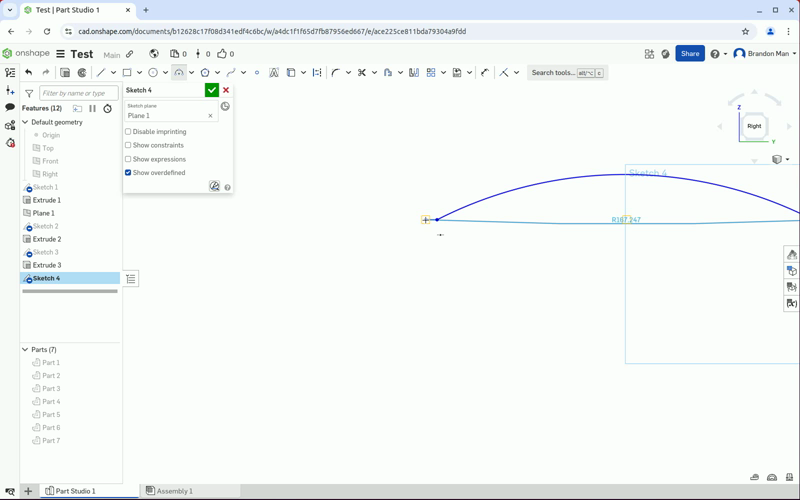
scroll(-6)
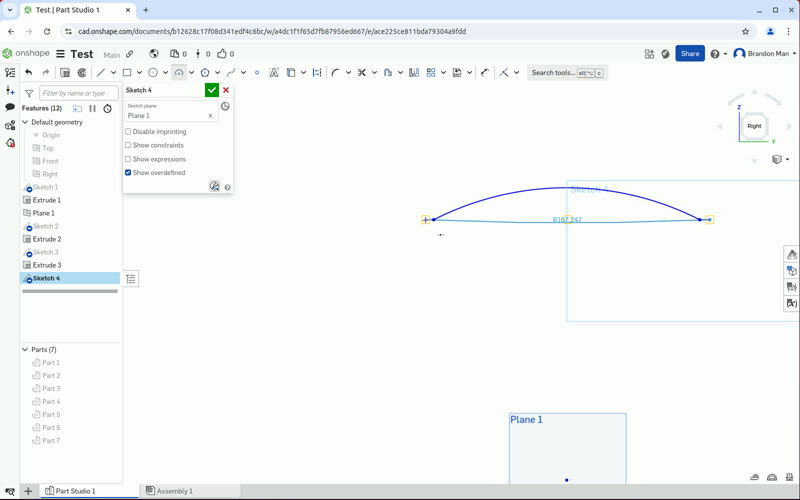
scroll(-6)
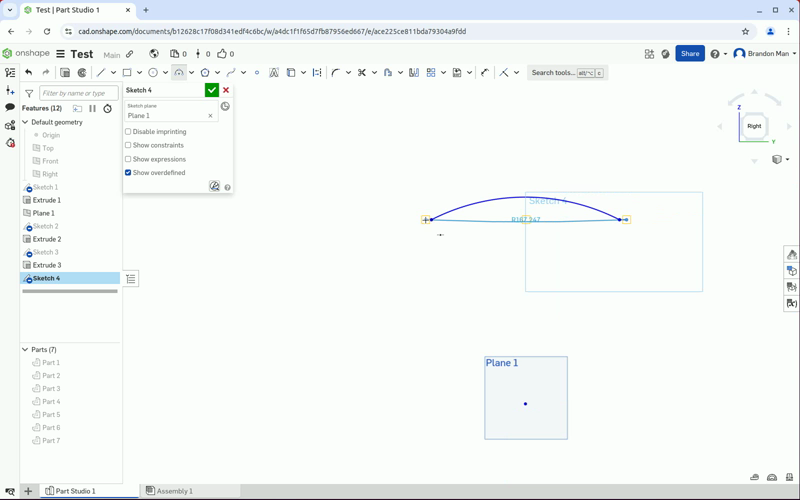
scroll(-6)
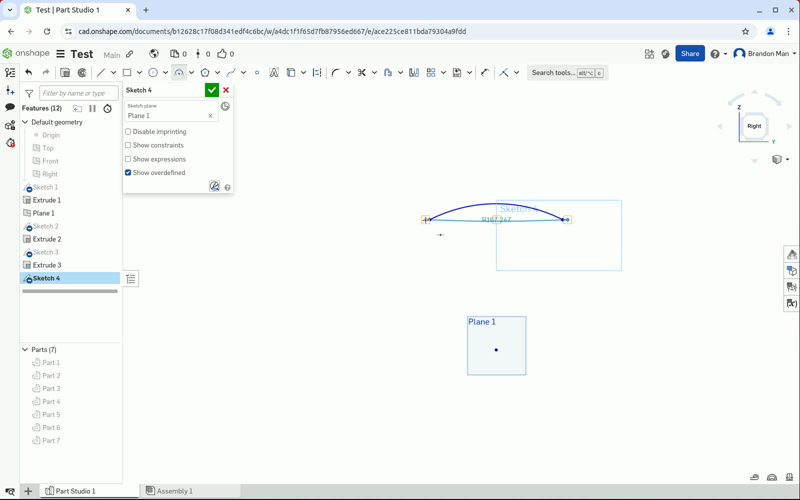
scroll(-6)
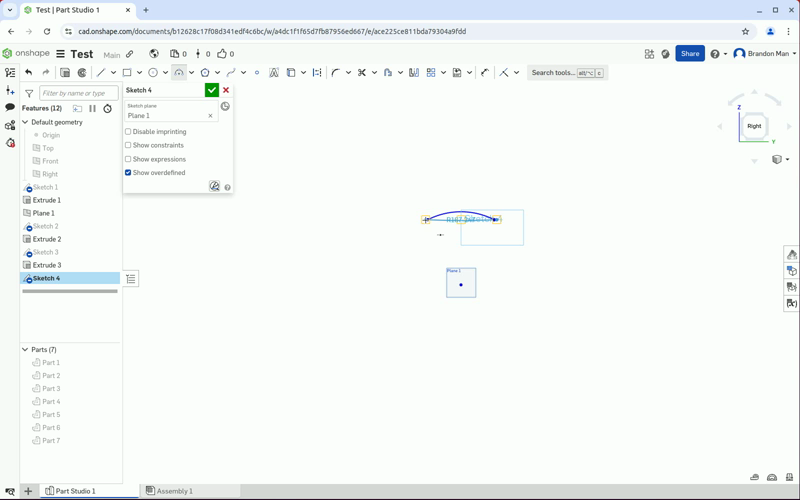
key_down(shift)
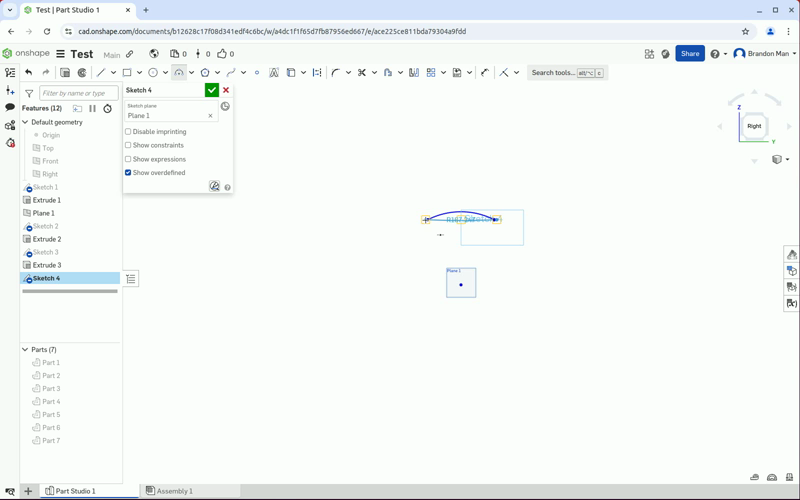
mouse_move(461, 210)
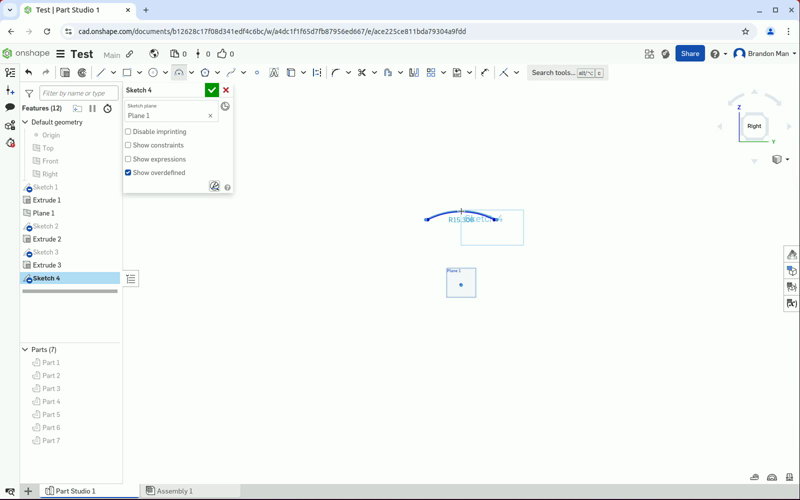
scroll(6)
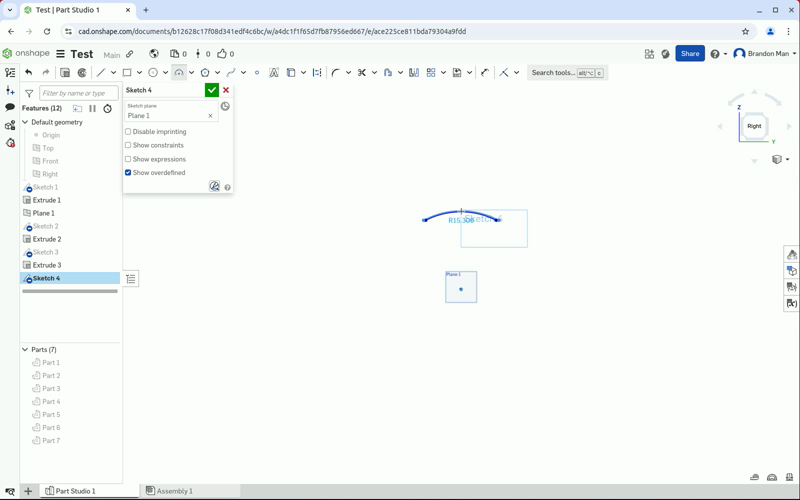
scroll(6)
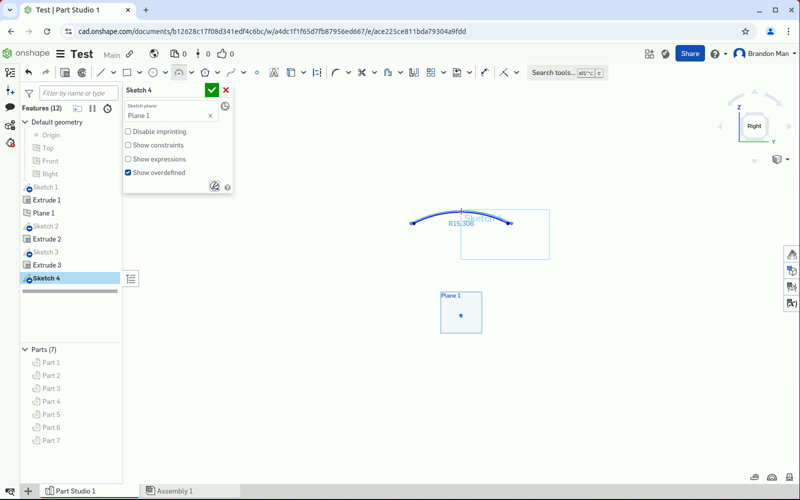
scroll(6)
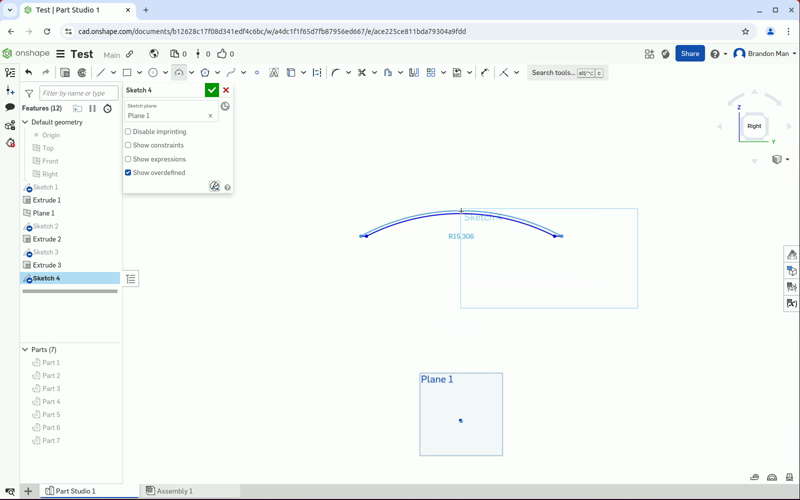
scroll(6)
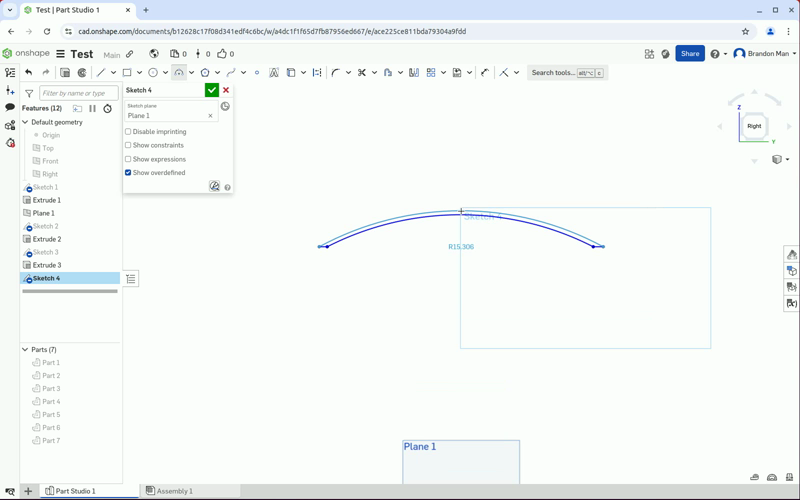
scroll(6)
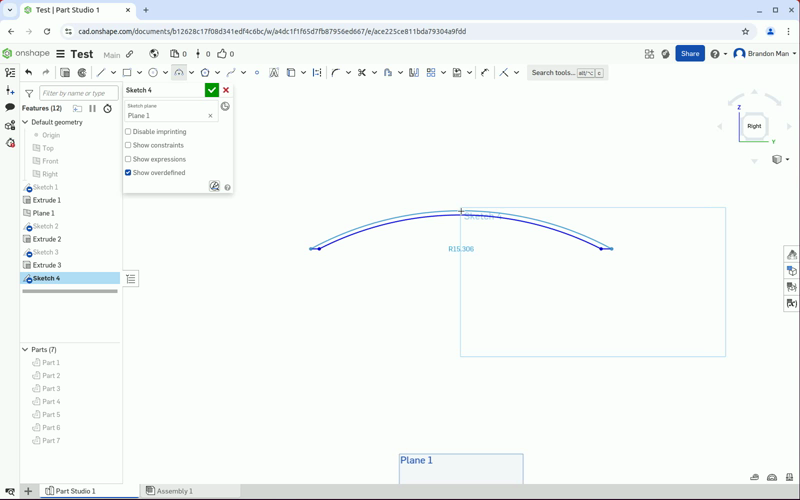
scroll(6)
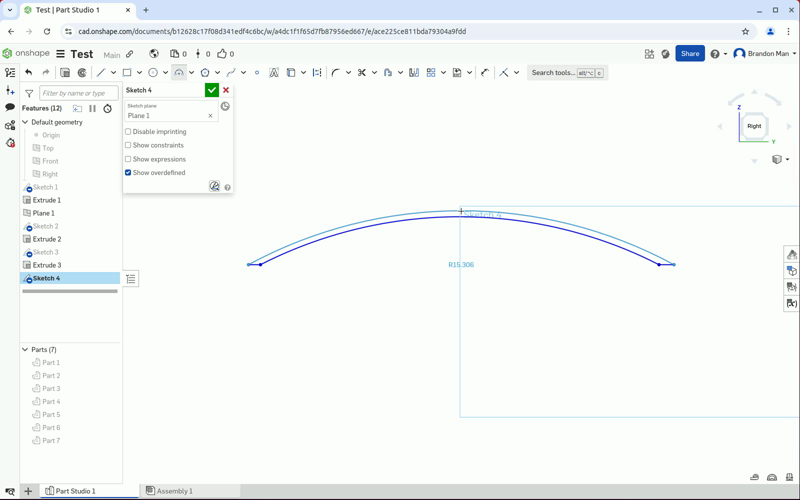
scroll(6)
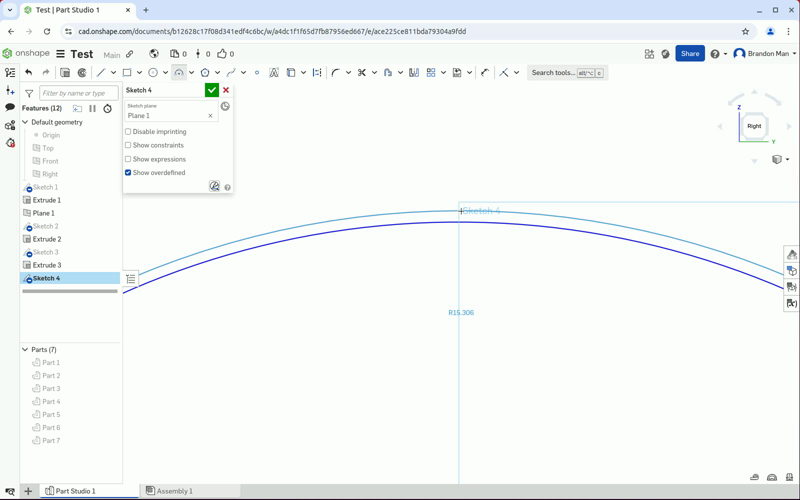
click(461, 210)
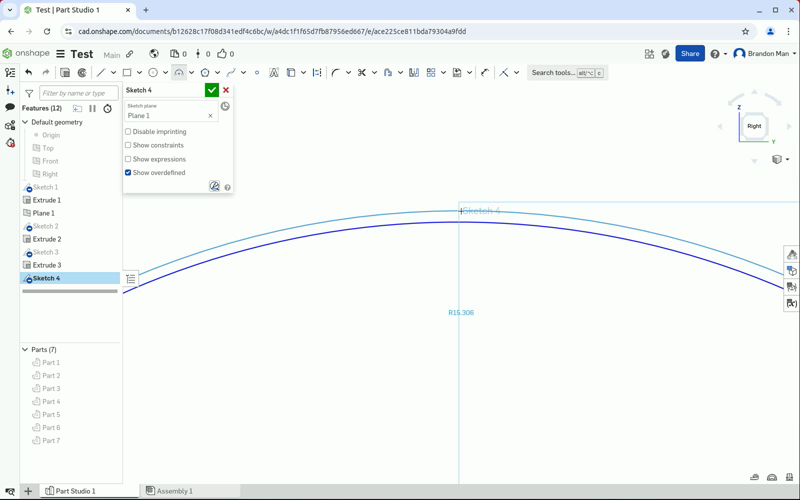
scroll(-6)
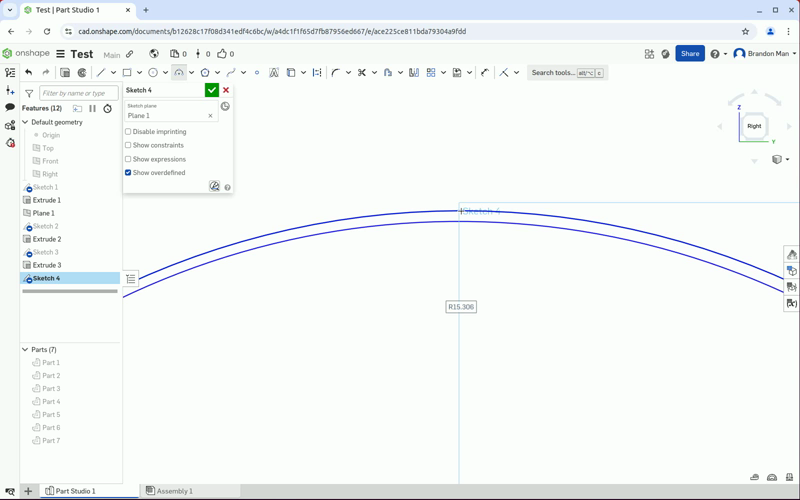
scroll(-6)
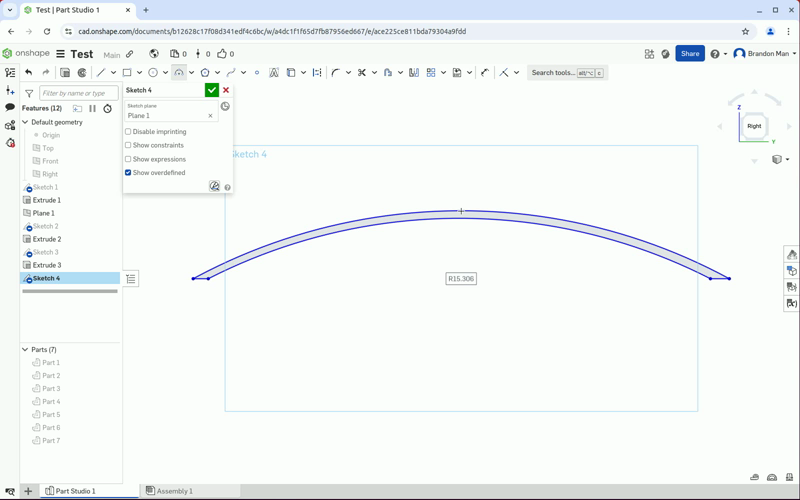
scroll(-6)
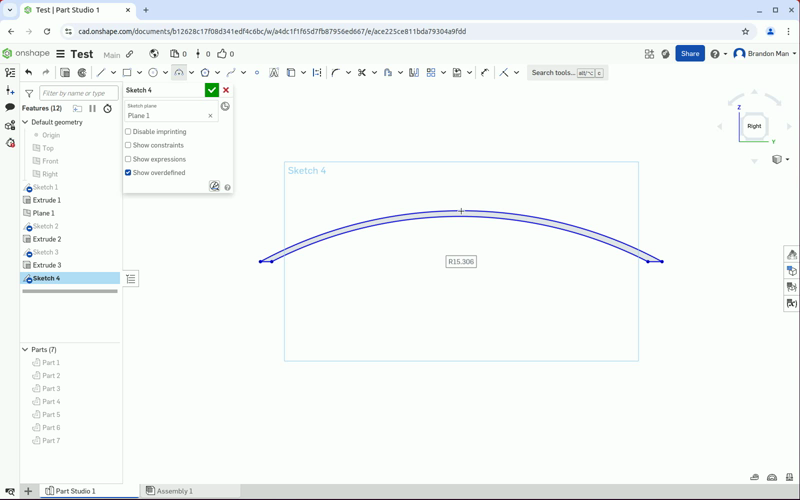
scroll(-6)
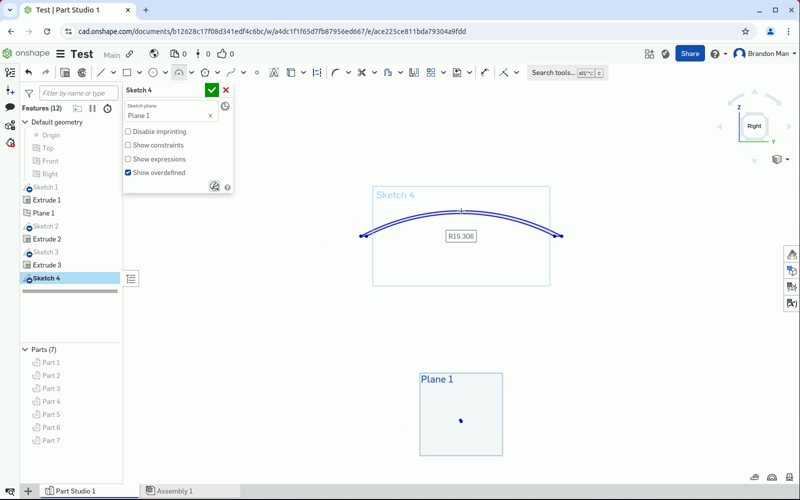
scroll(-6)
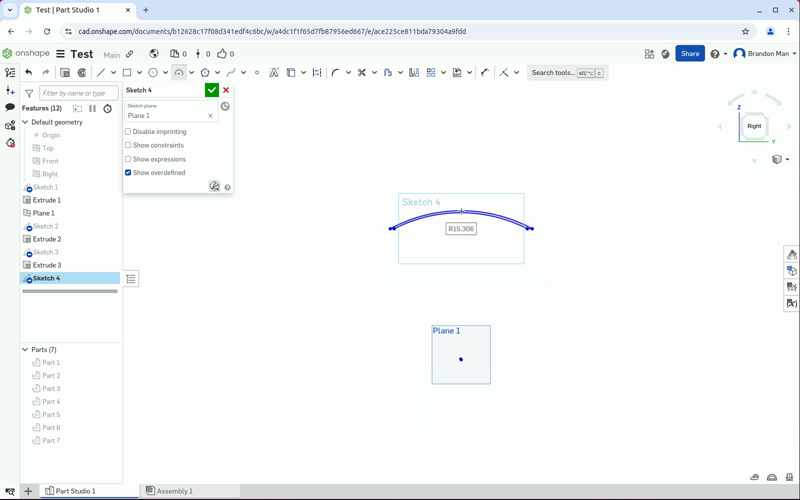
scroll(-6)
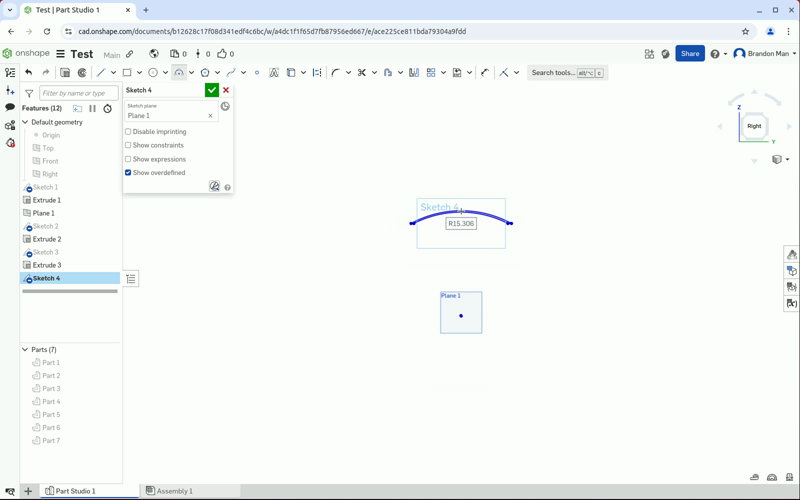
scroll(-6)
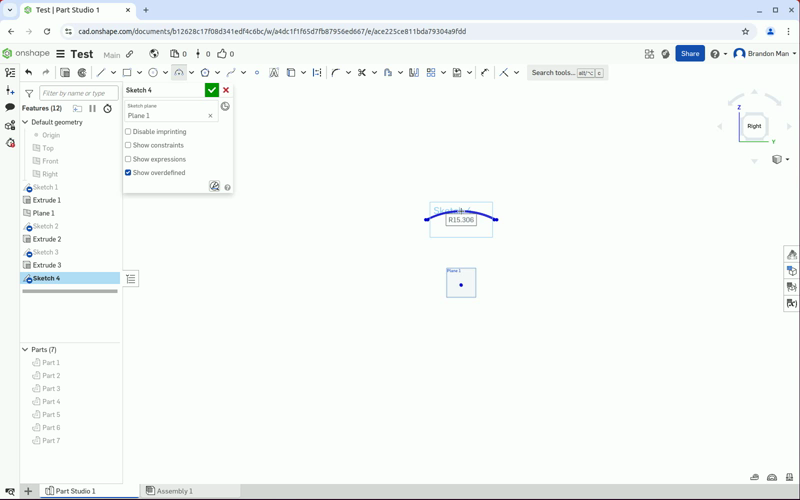
key_up(shift)
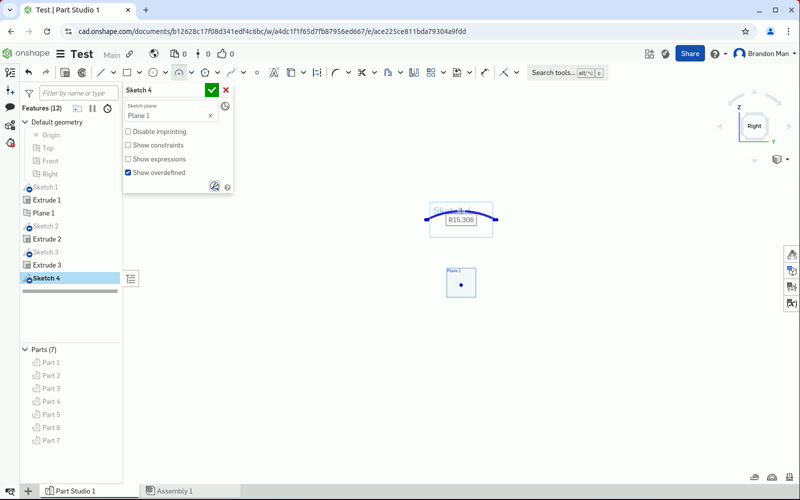
key(esc)
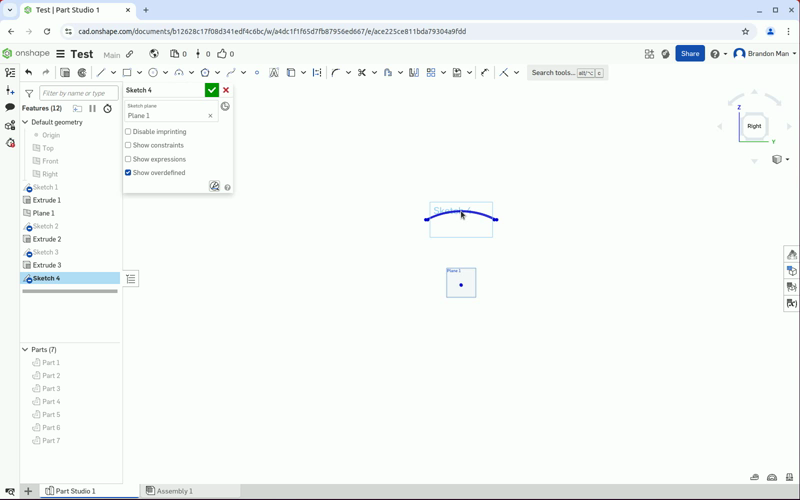
mouse_move(445, 212)
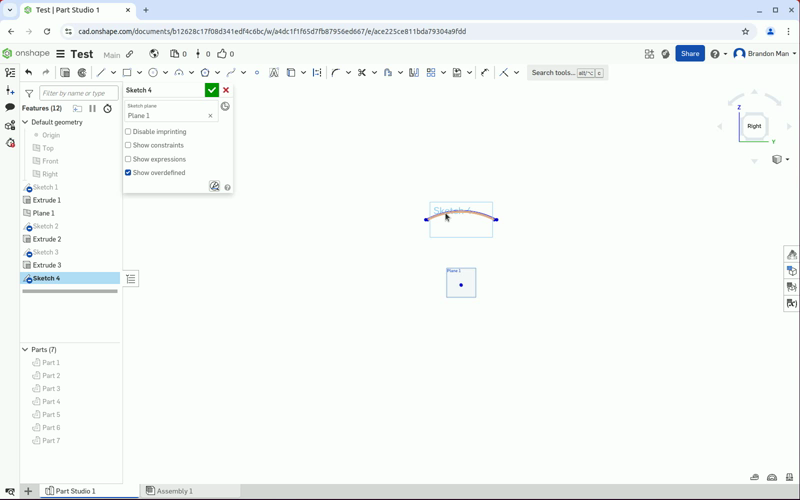
scroll(6)
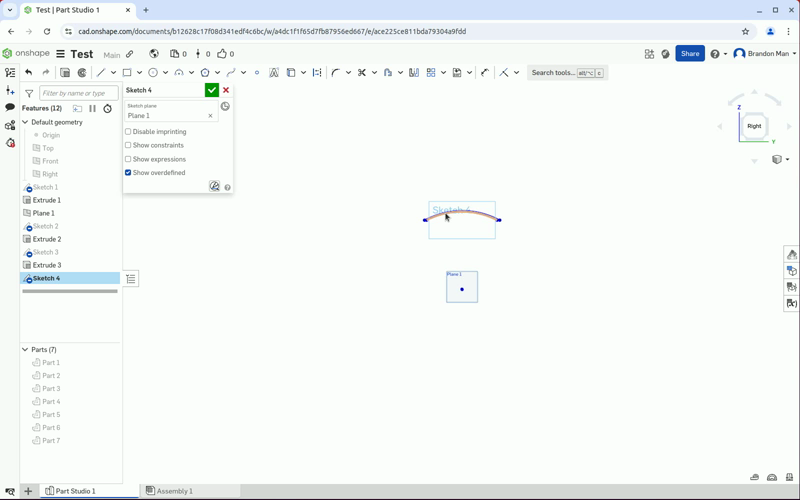
scroll(6)
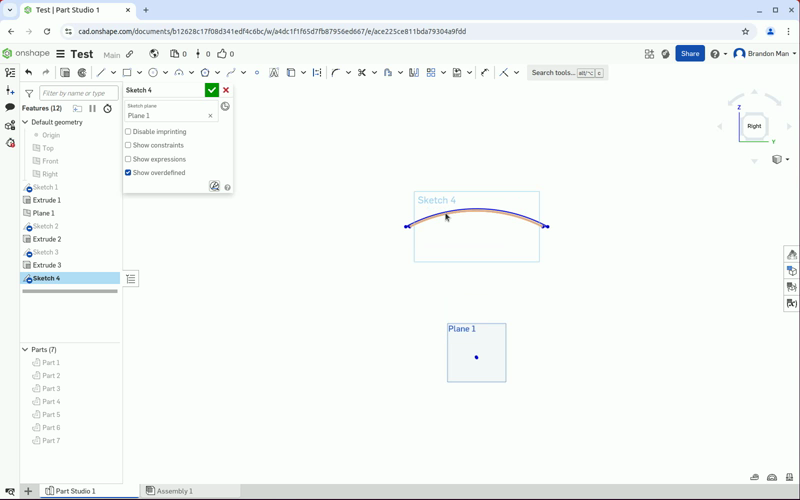
scroll(6)
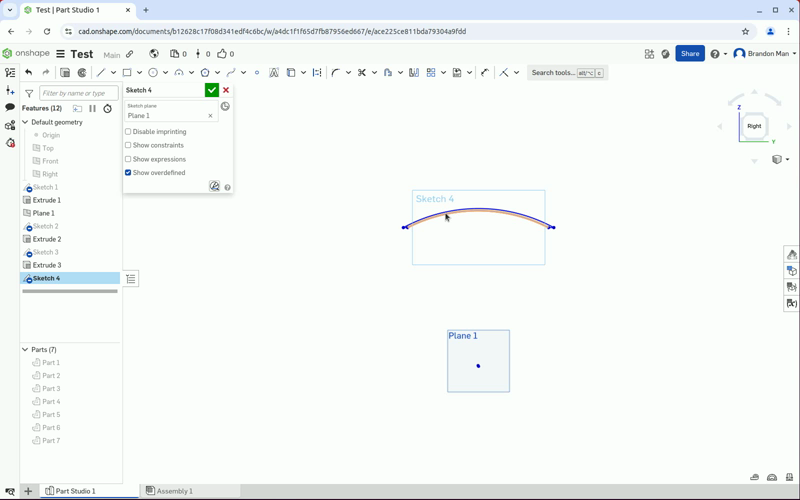
scroll(6)
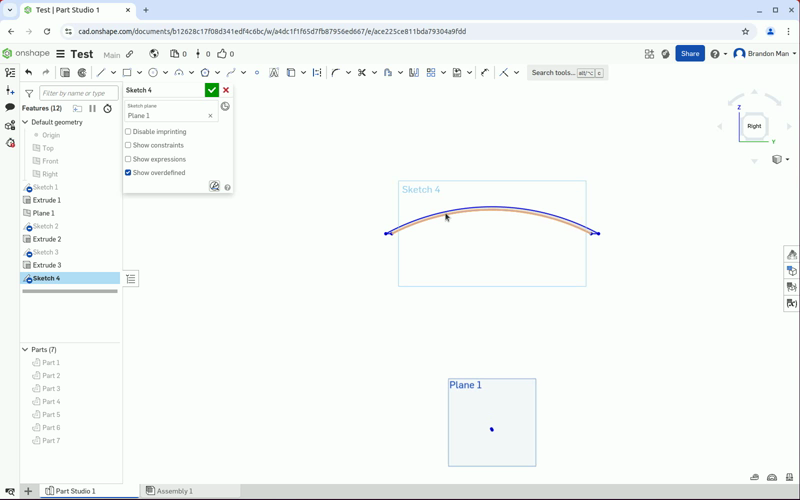
scroll(6)
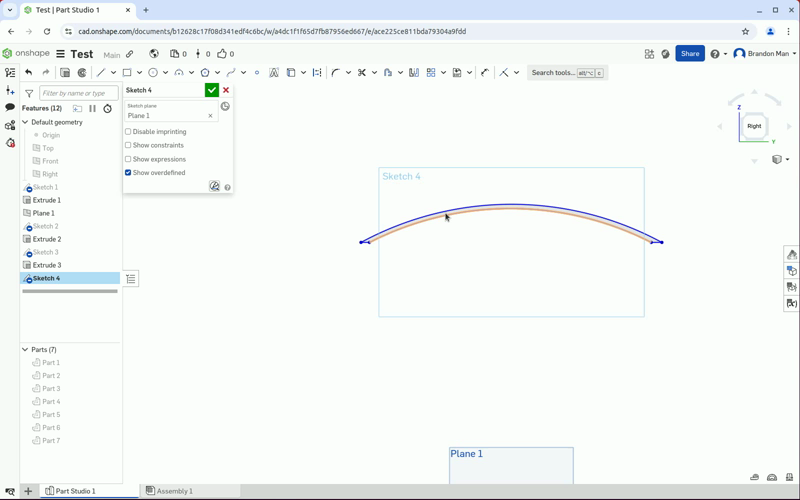
scroll(6)
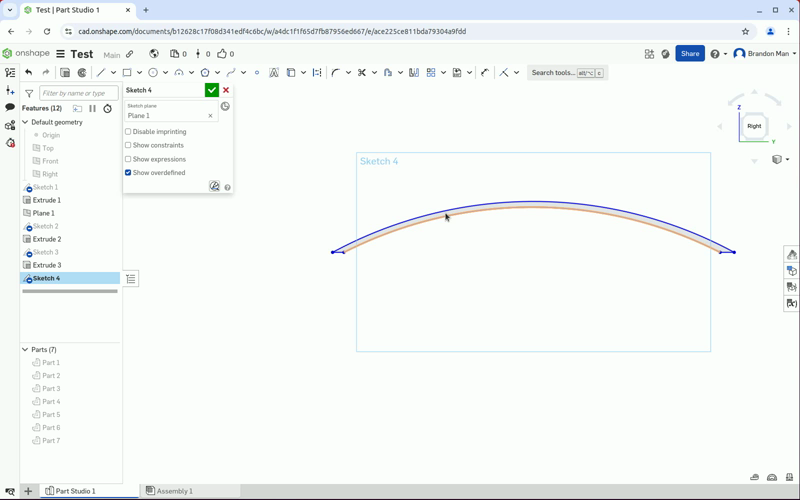
scroll(6)
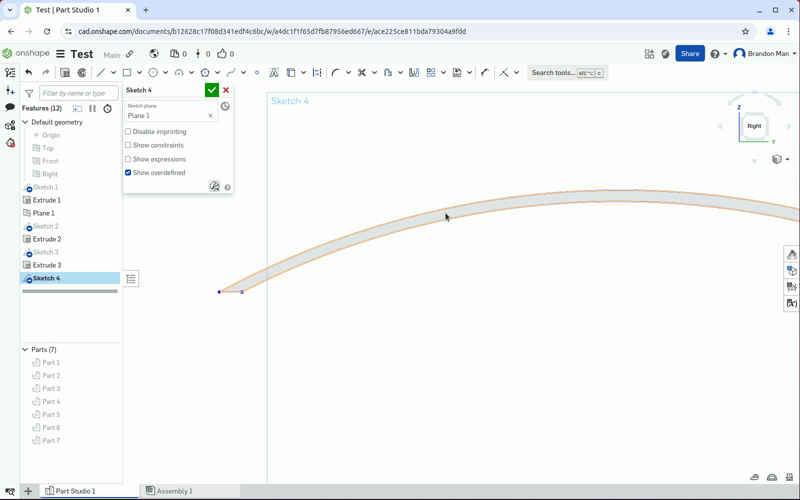
click(445, 212)
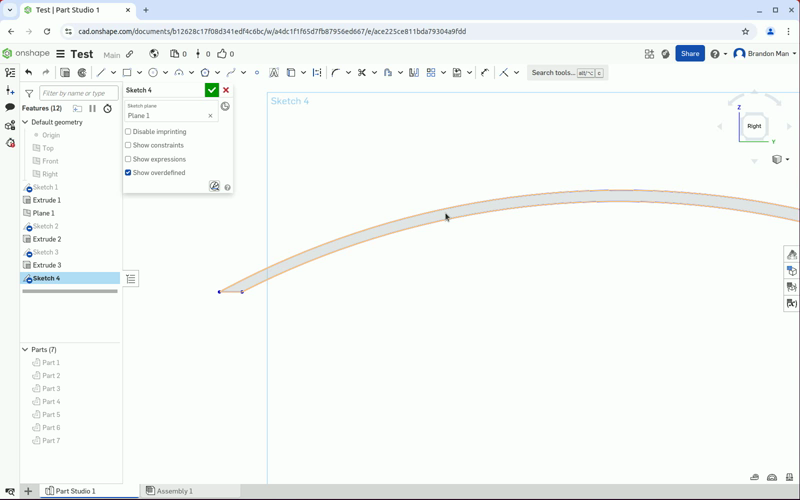
scroll(-6)
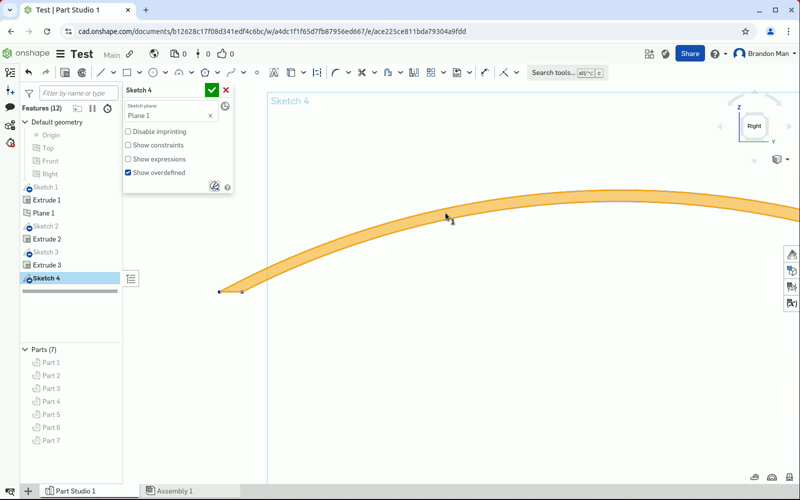
scroll(-6)
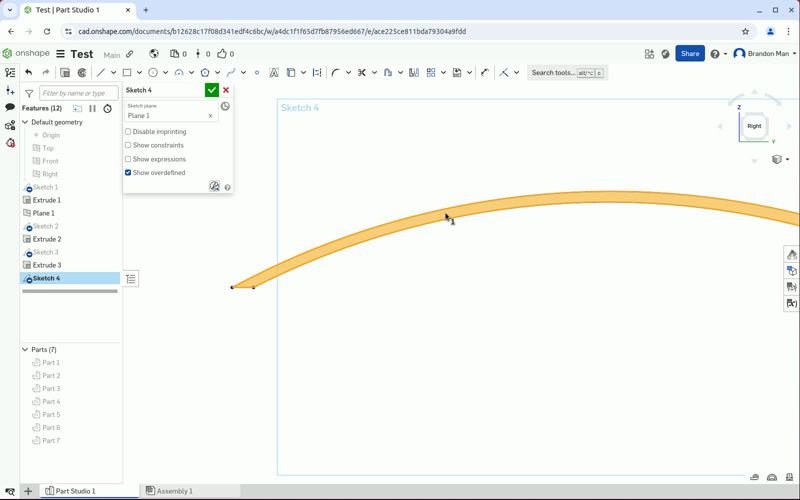
scroll(-6)
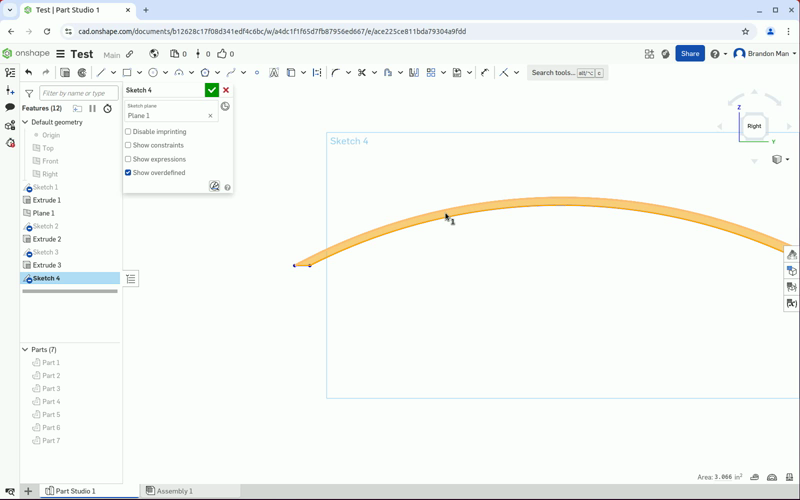
scroll(-6)
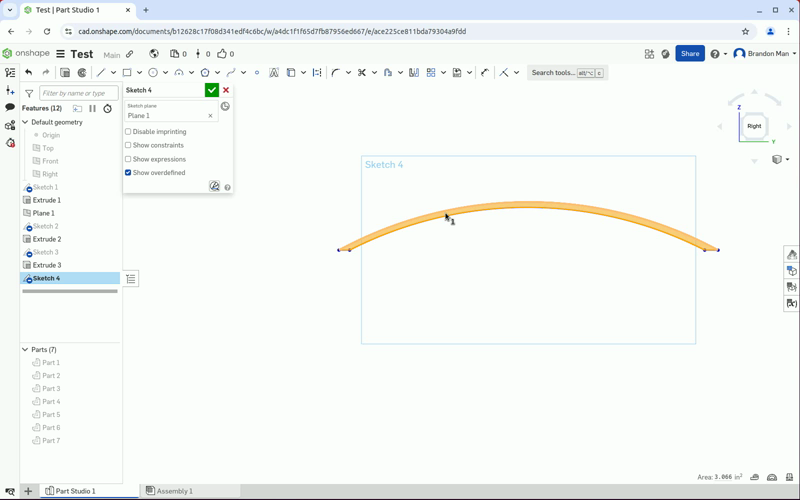
scroll(-6)
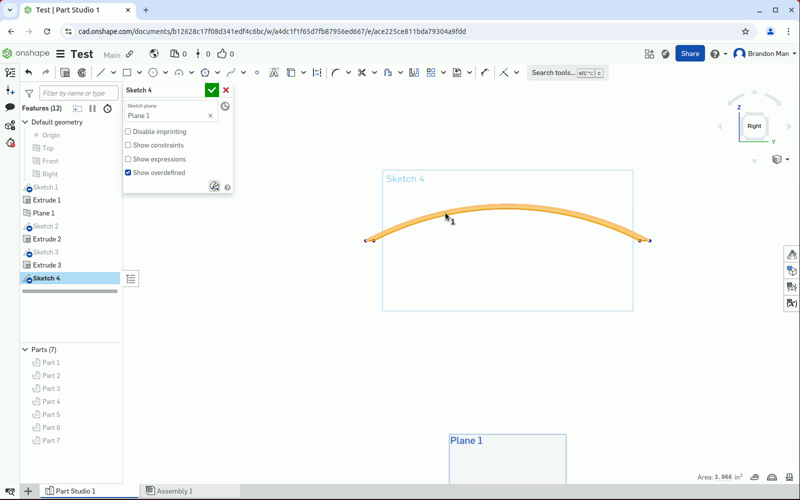
scroll(-6)
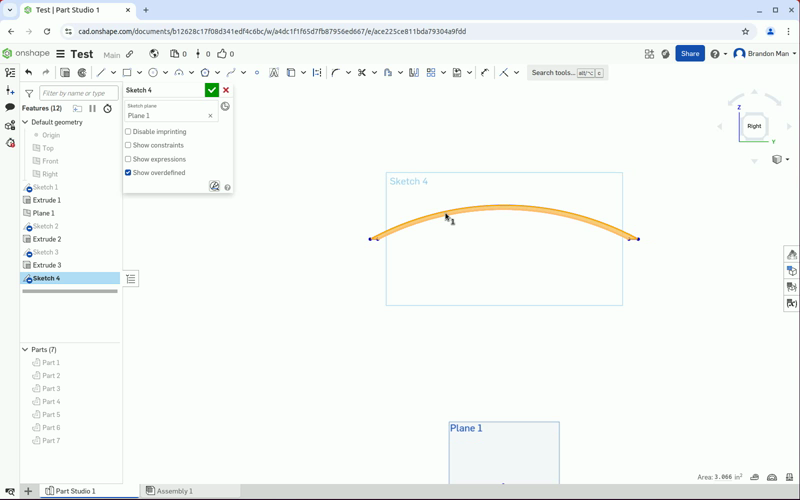
scroll(-6)
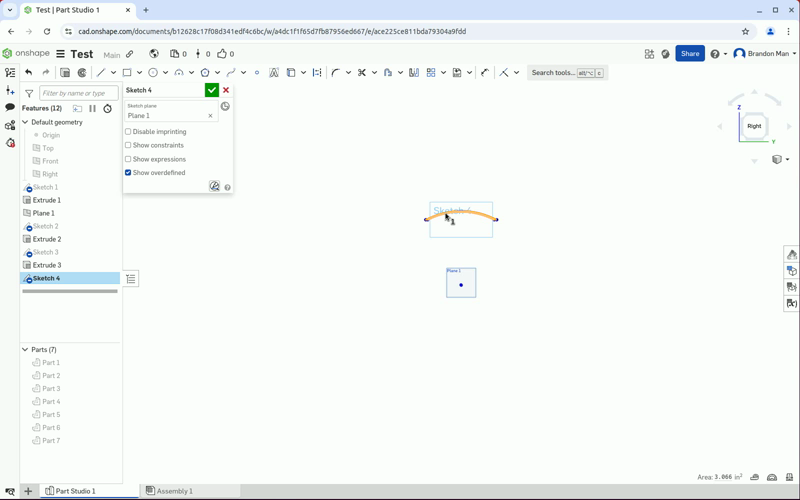
mouse_move(73, 352)
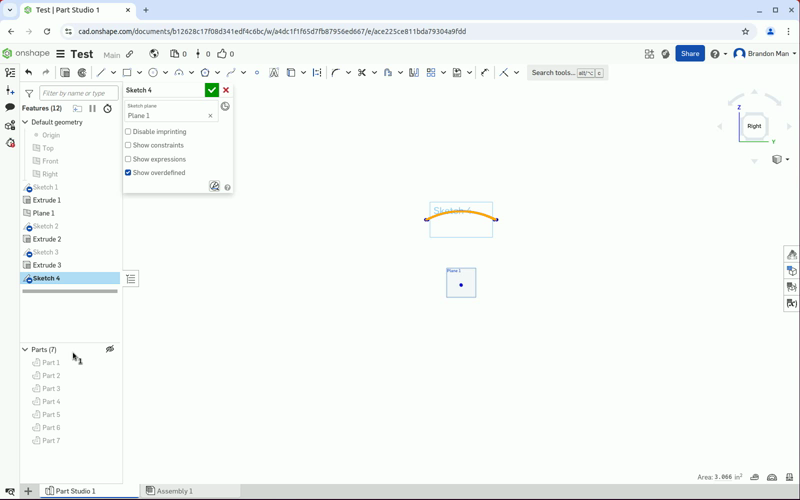
key(shift+y)
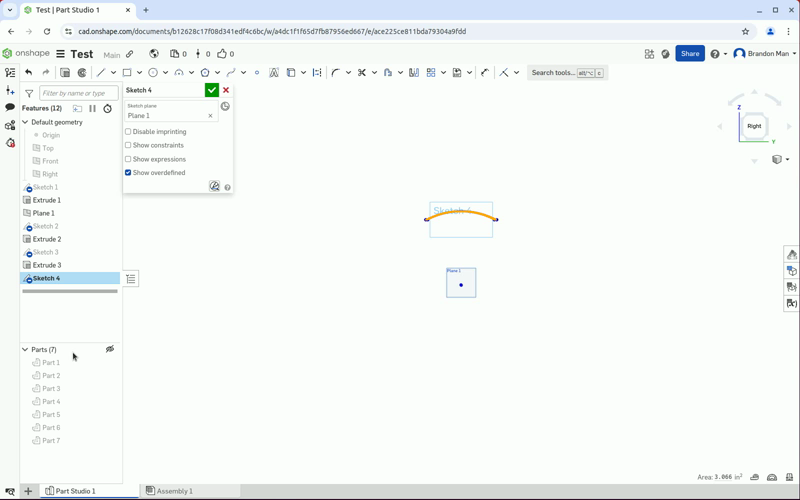
key(shift+e)
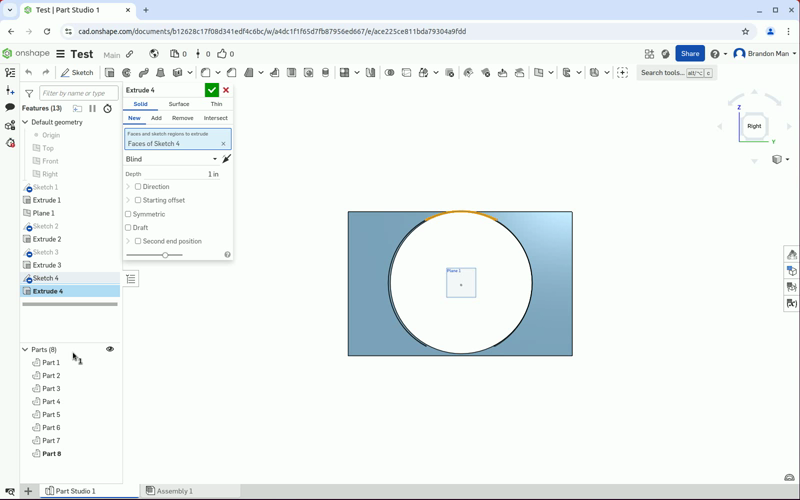
mouse_move(143, 106)
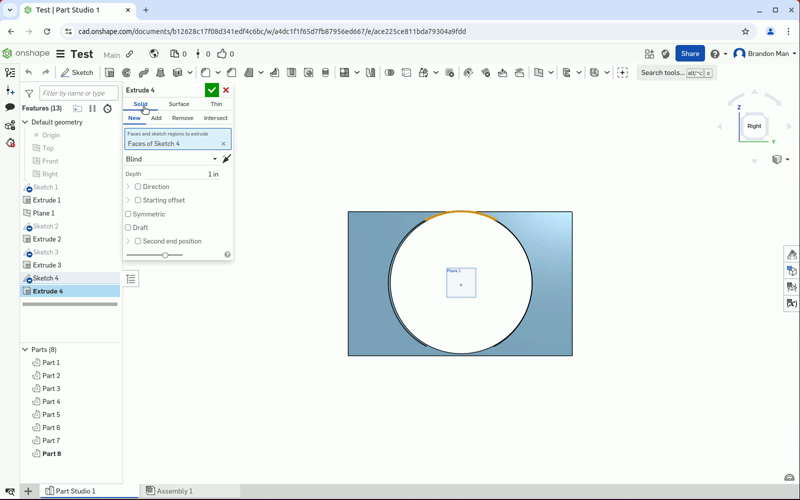
click(143, 106)
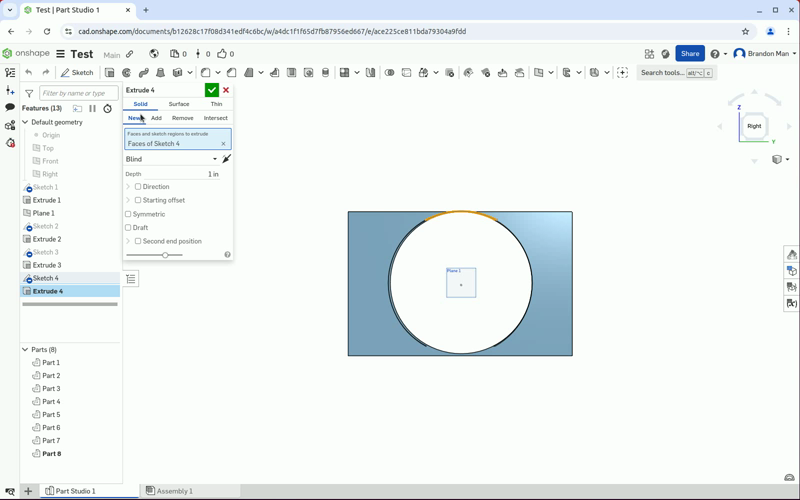
mouse_move(137, 120)
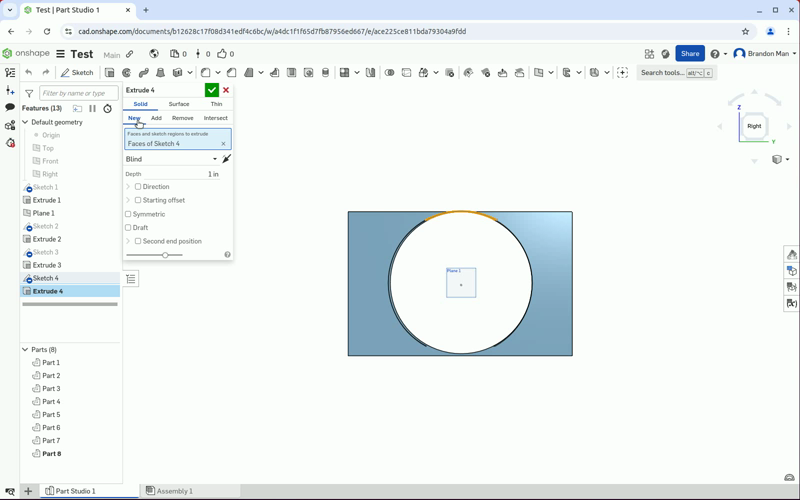
click(137, 120)
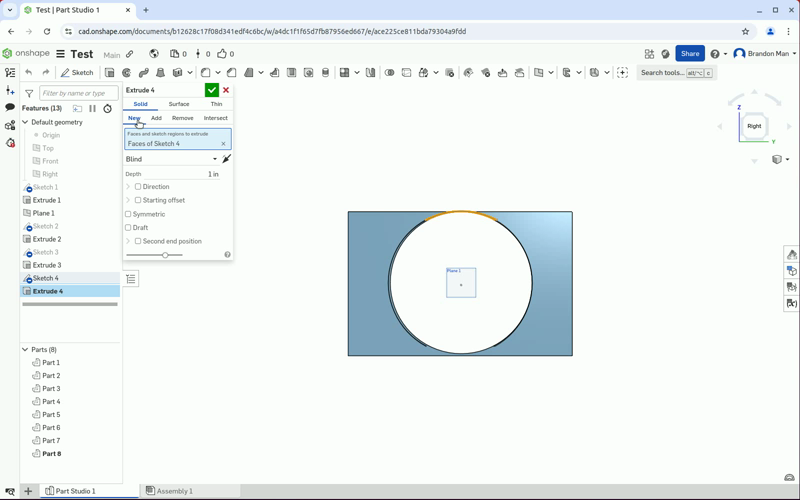
key(tab, 4)
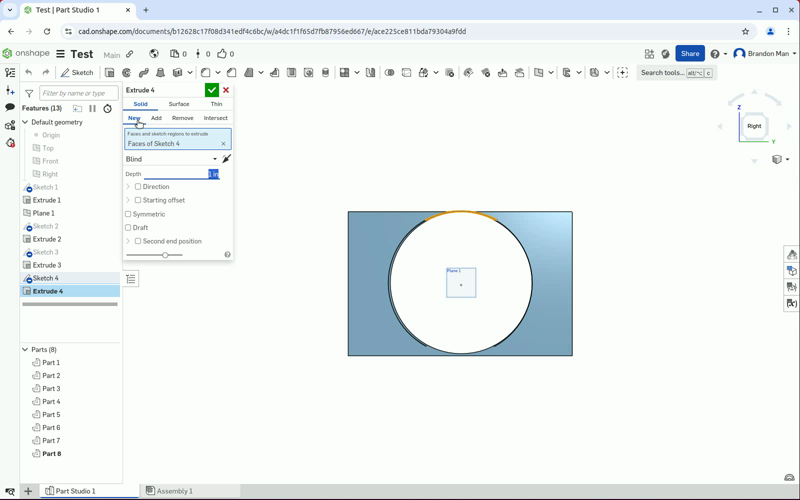
text(14.924)
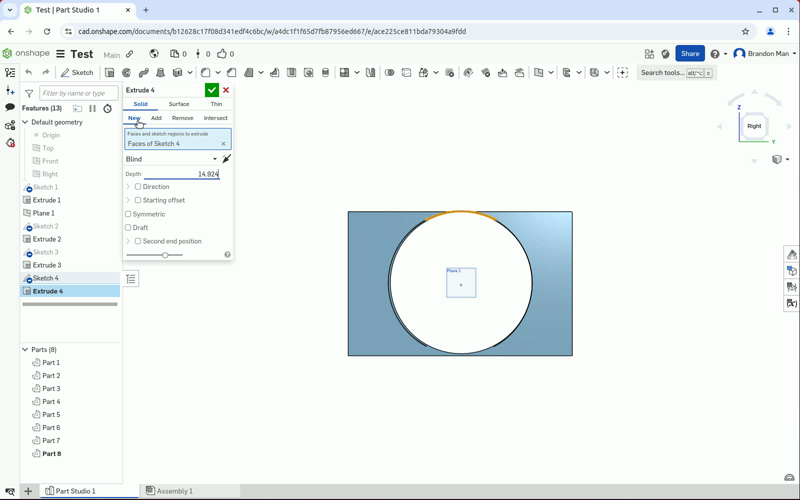
key(enter)
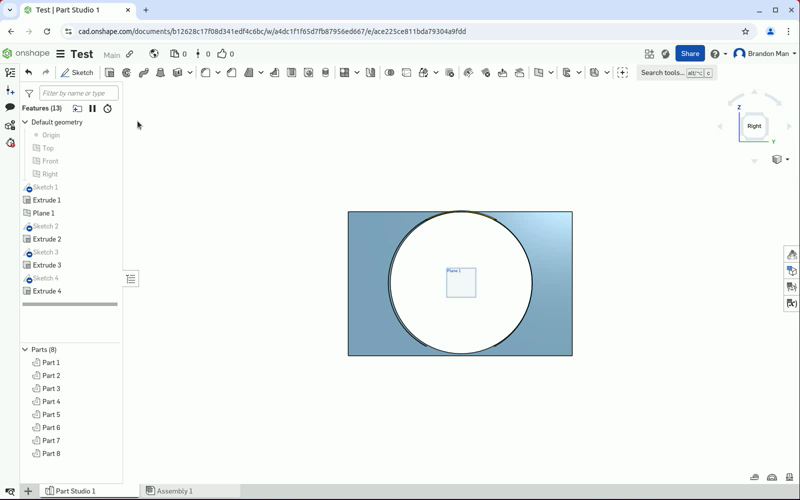
key(shift+h)
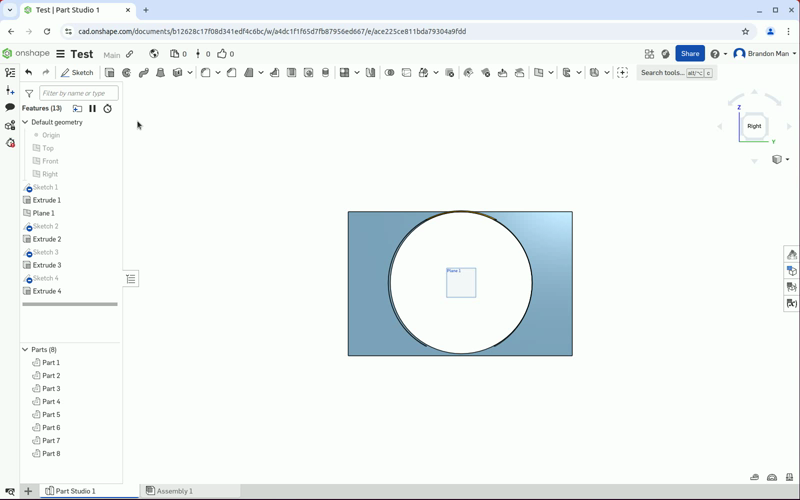
key(shift+h)
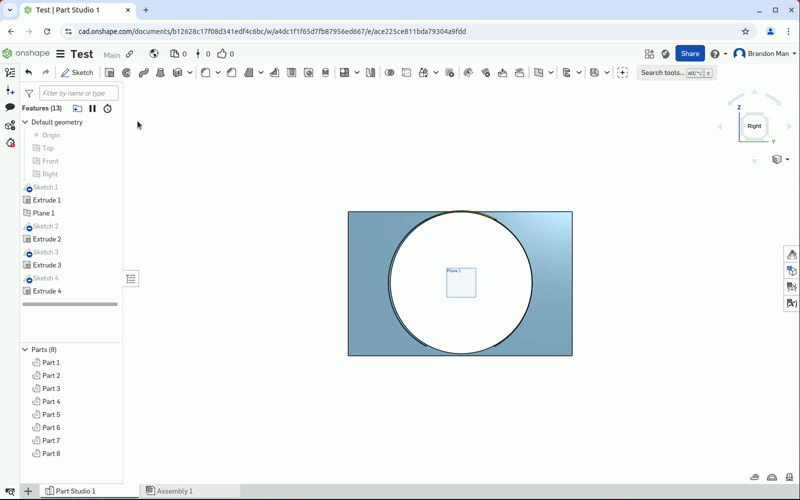
mouse_move(73, 189)
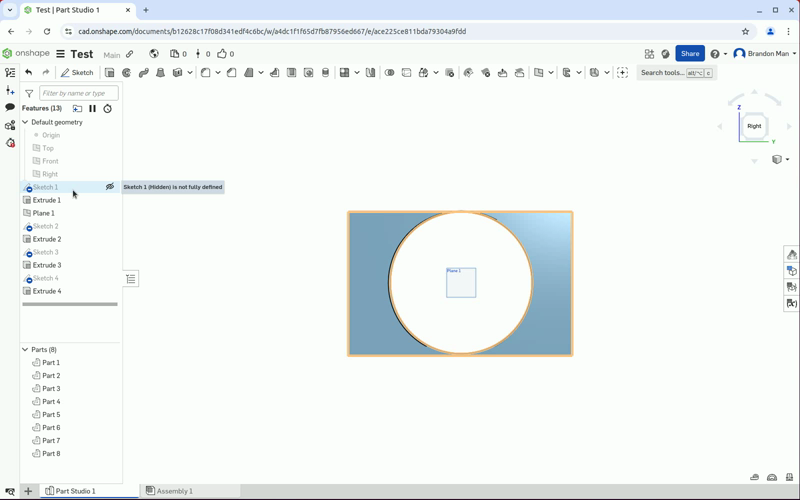
click(73, 189)
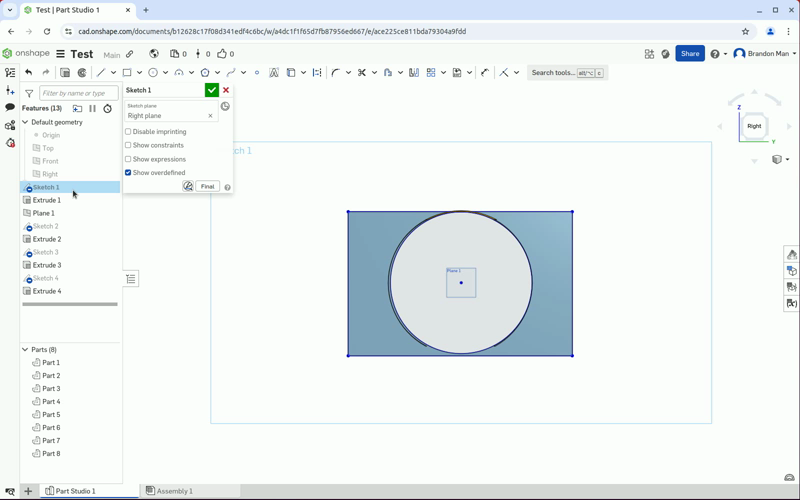
mouse_move(229, 92)
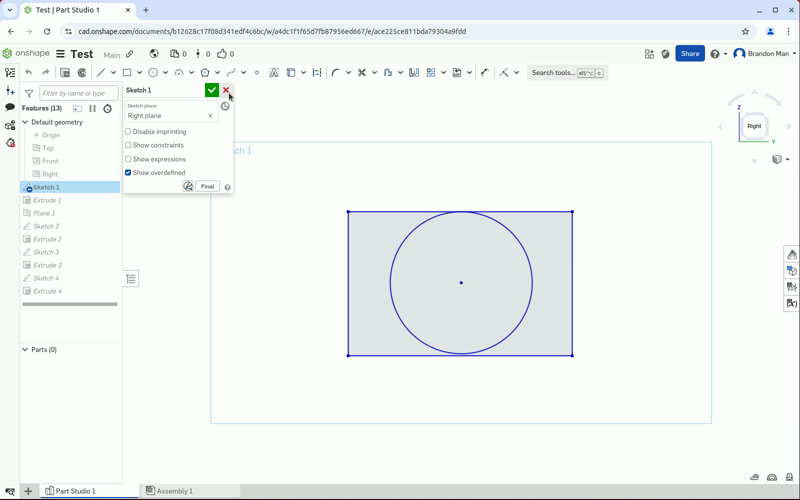
click(229, 92)
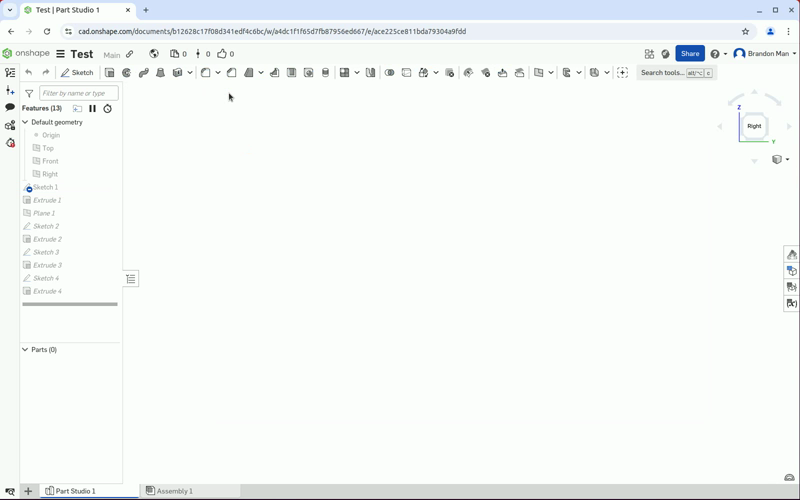
key(shift+s)
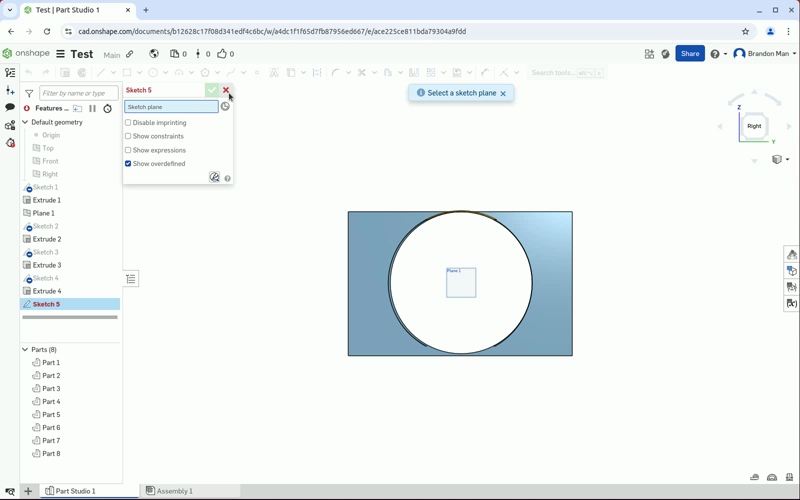
mouse_move(73, 215)
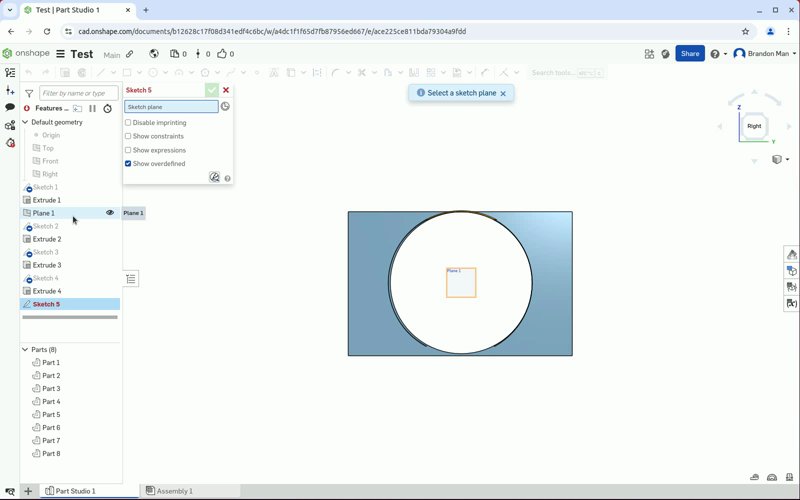
click(73, 215)
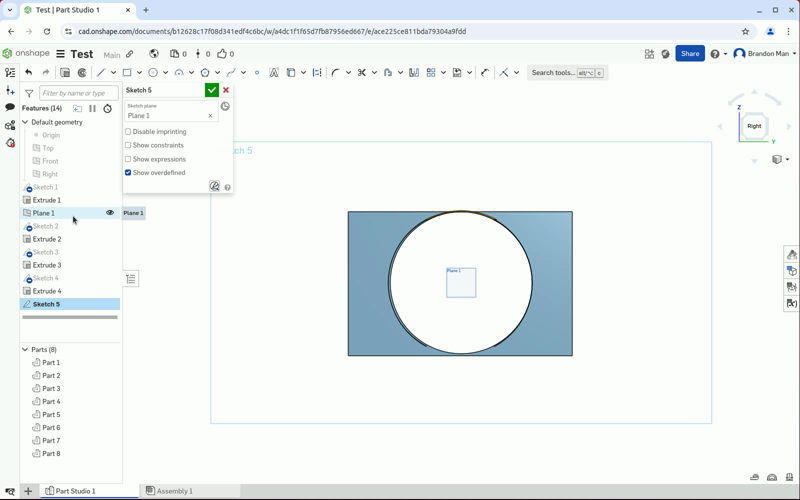
mouse_move(73, 352)
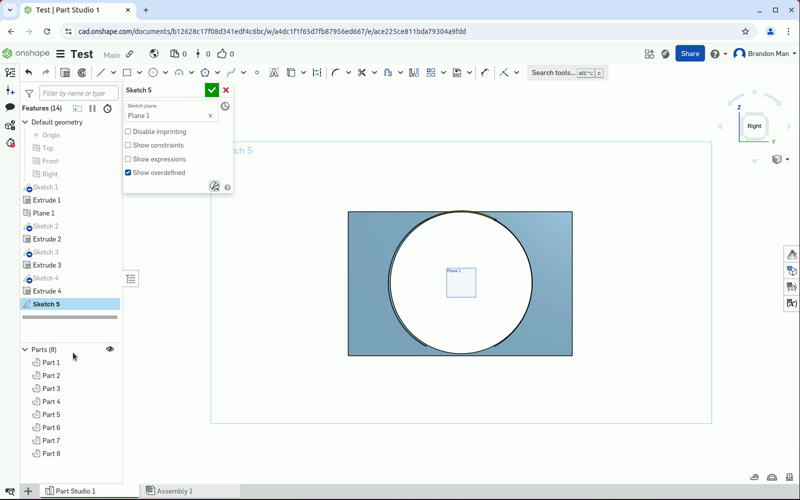
key(y)
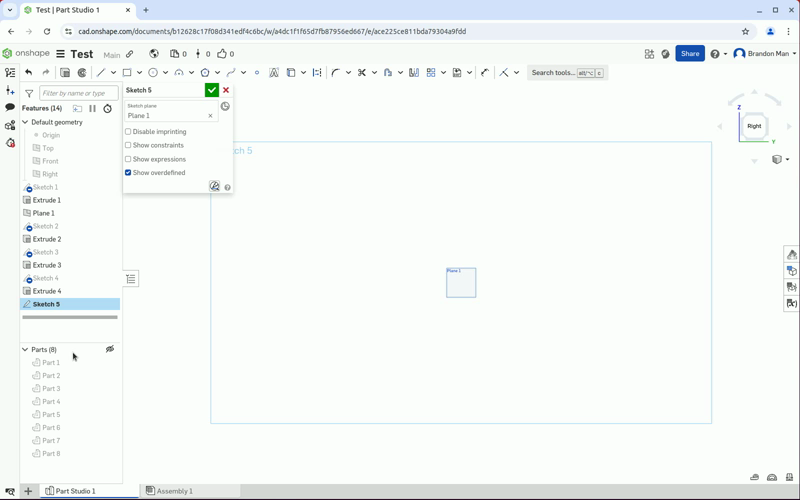
key(a)
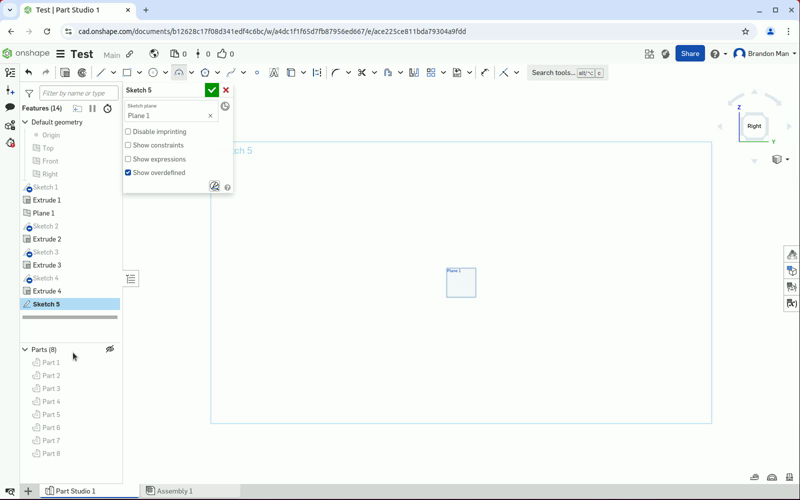
key_down(shift)
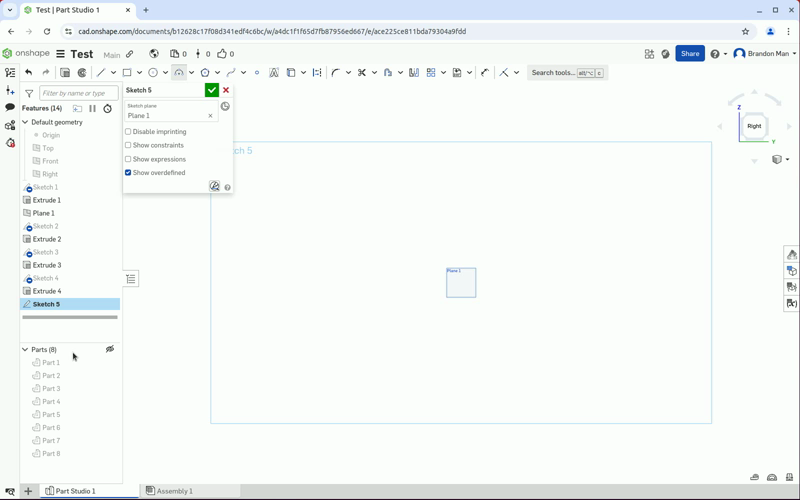
mouse_move(425, 346)
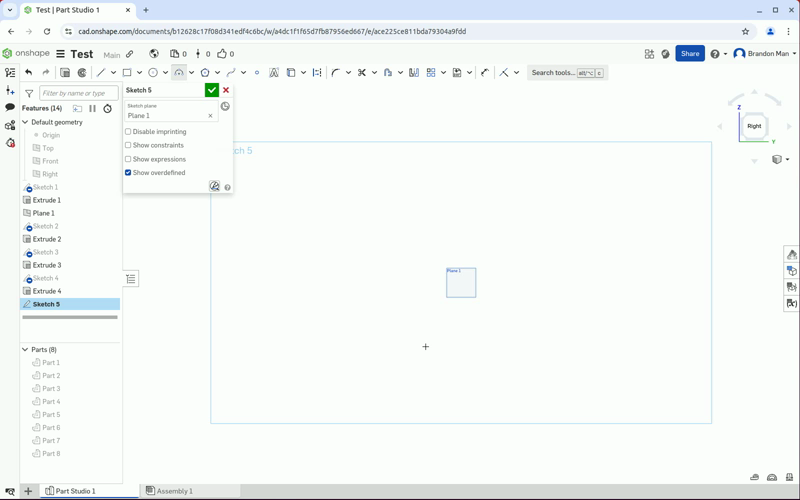
click(425, 346)
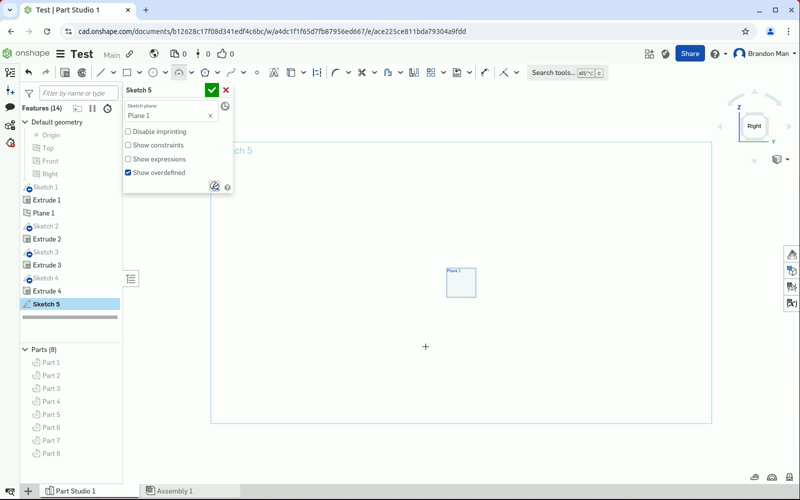
key_up(shift)
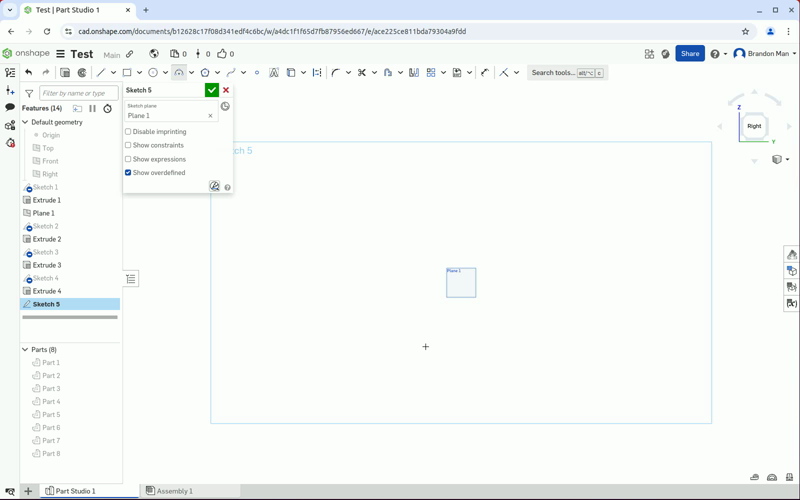
key_down(shift)
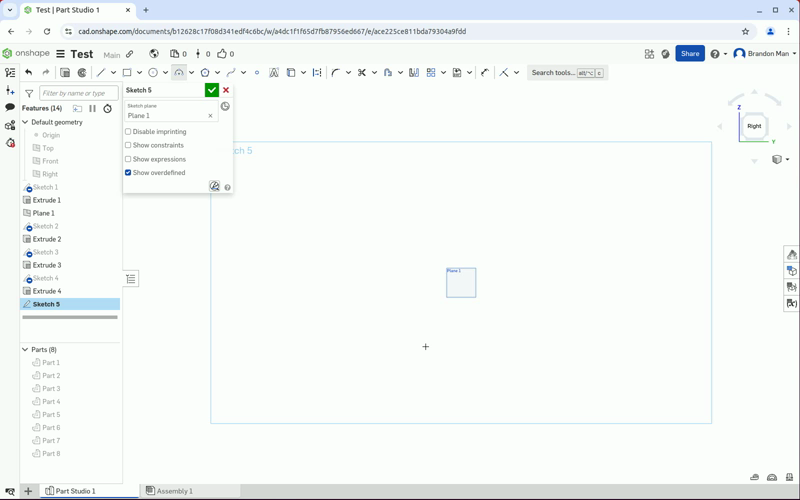
mouse_move(496, 346)
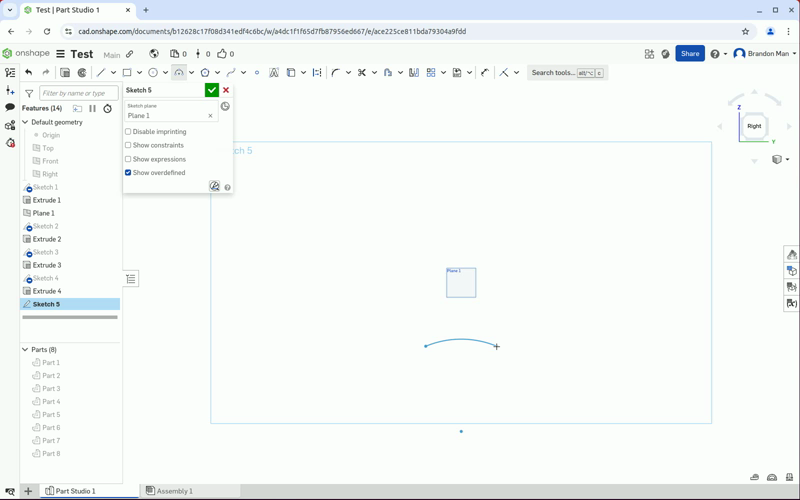
click(496, 346)
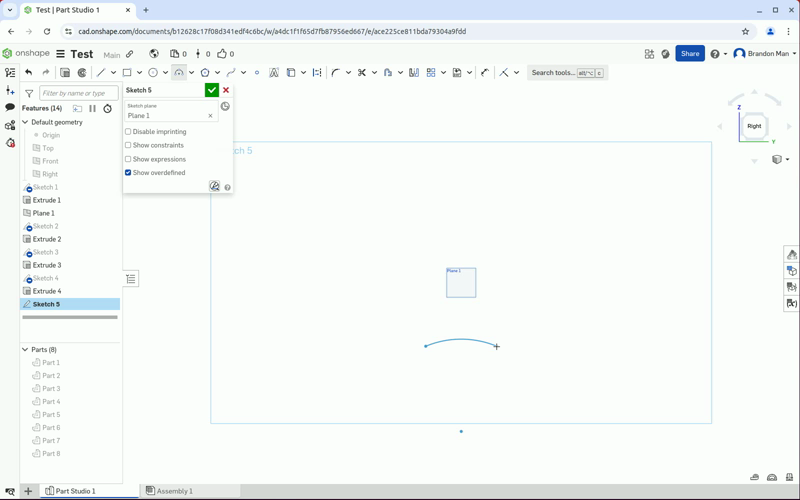
mouse_move(461, 355)
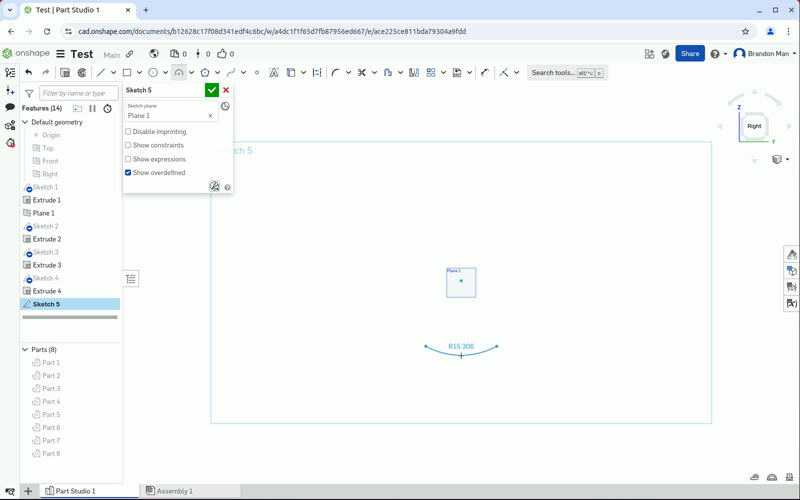
click(461, 355)
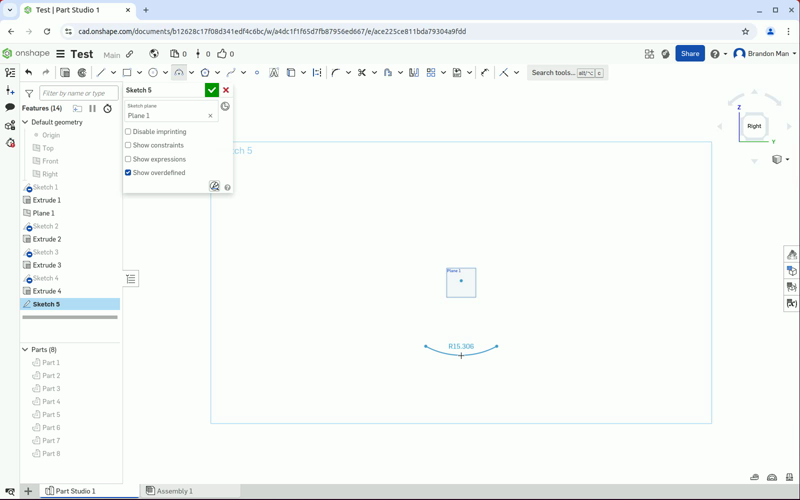
key_up(shift)
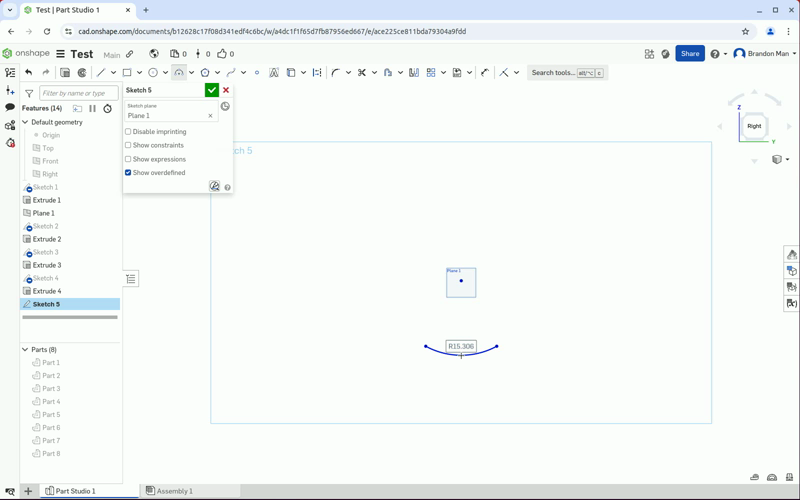
key(esc)
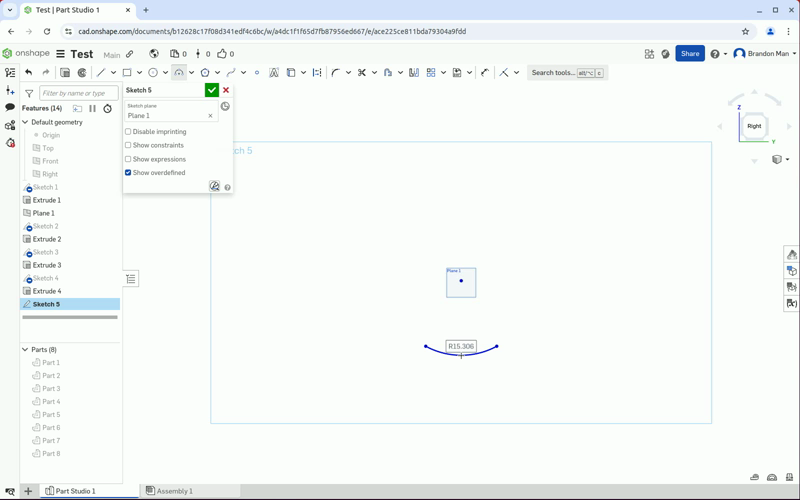
key(l)
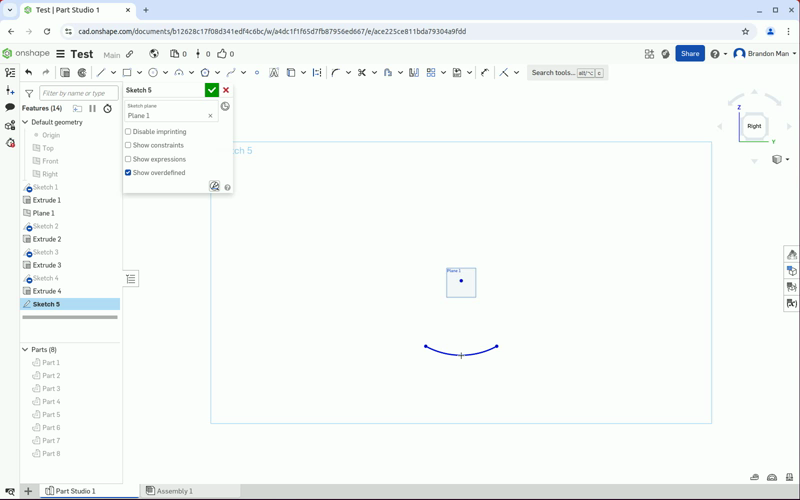
mouse_move(496, 346)
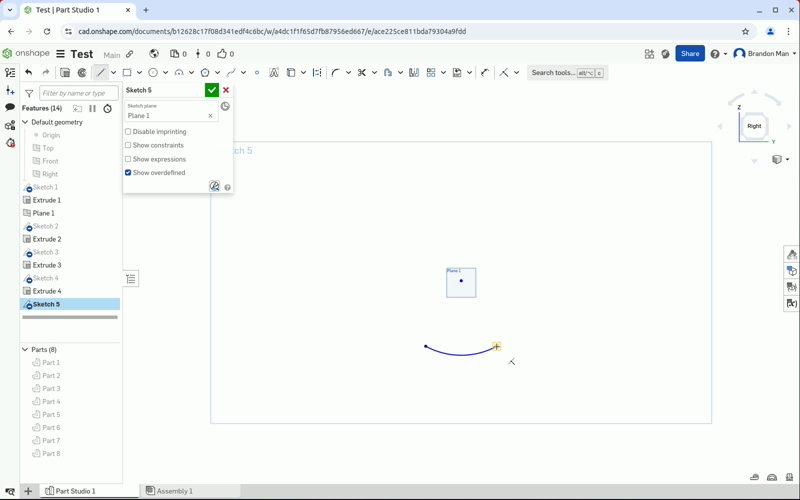
click(496, 346)
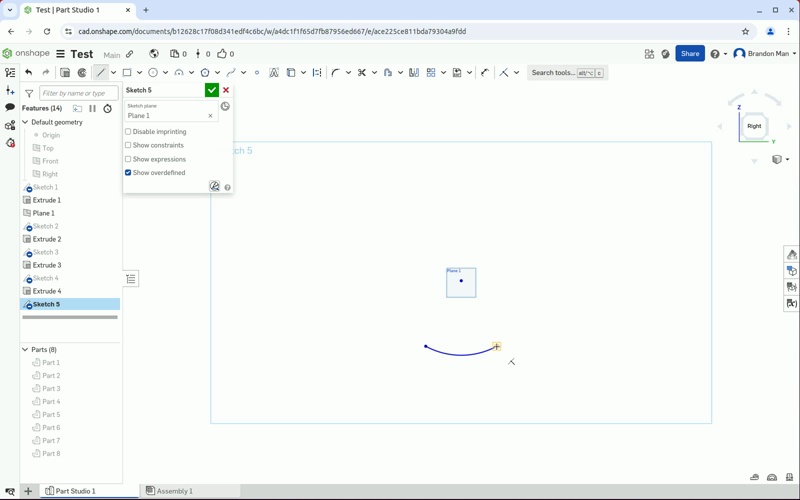
key_down(shift)
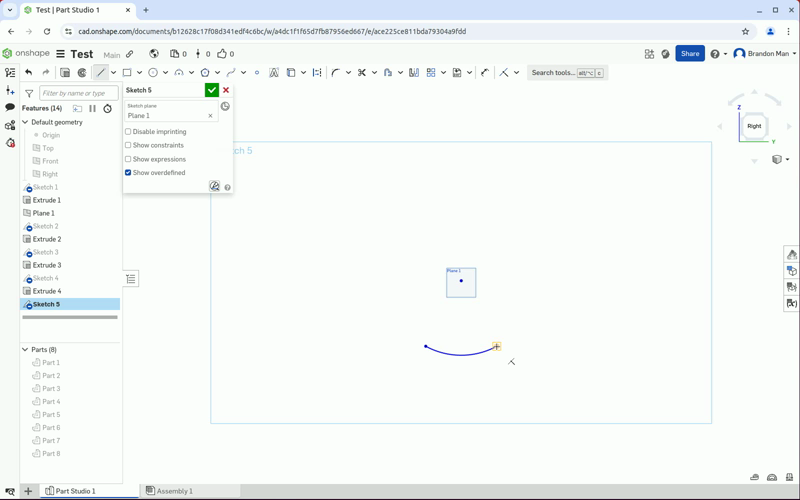
mouse_move(526, 346)
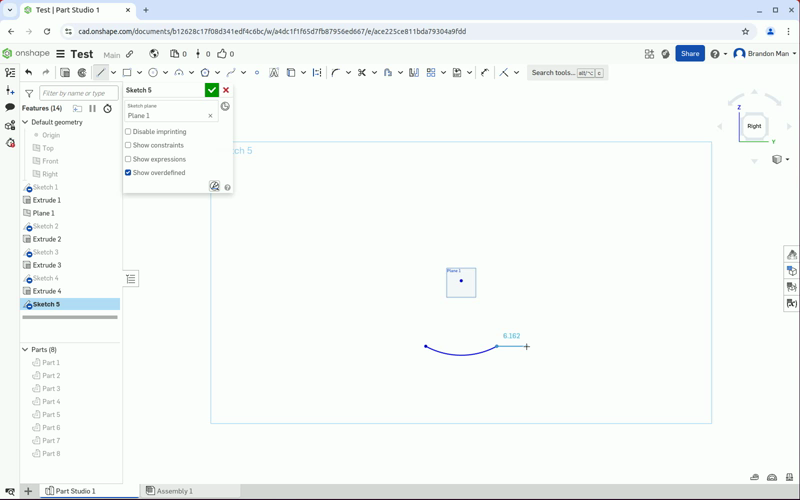
mouse_move(494, 346)
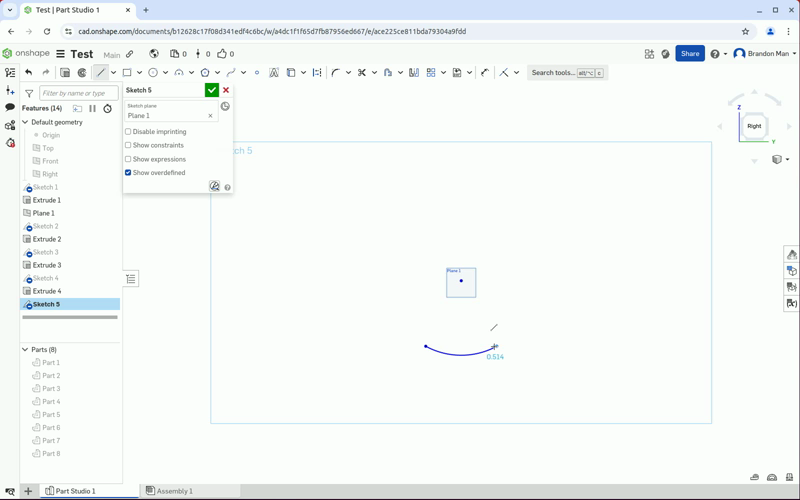
scroll(6)
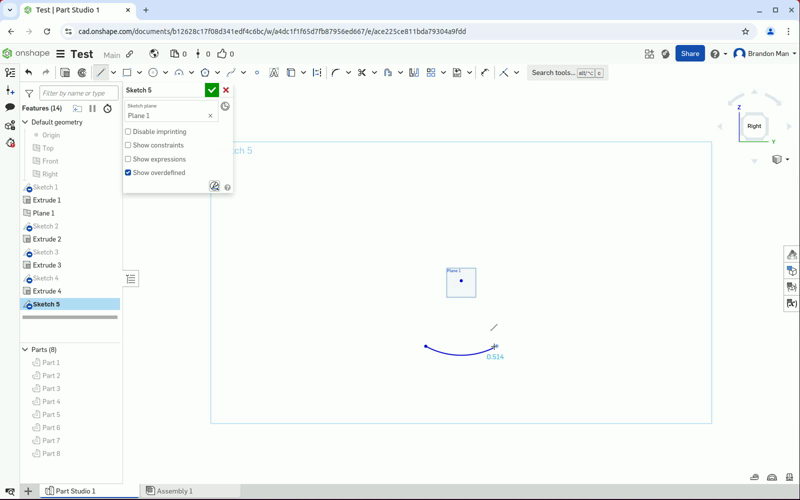
scroll(6)
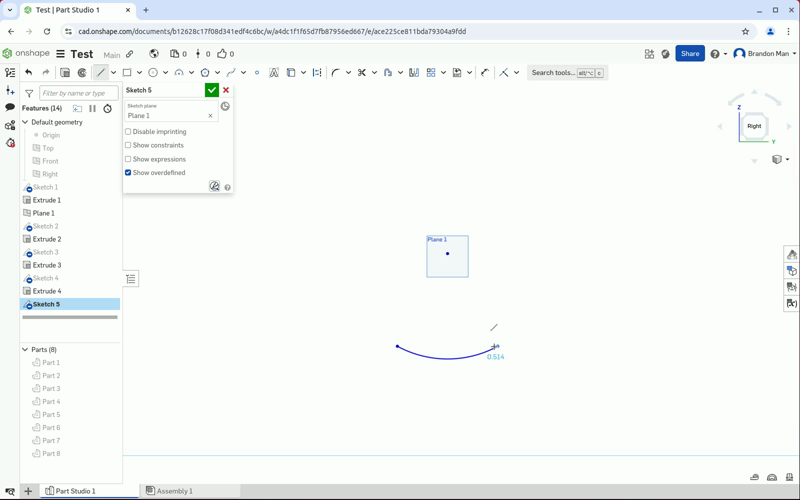
scroll(6)
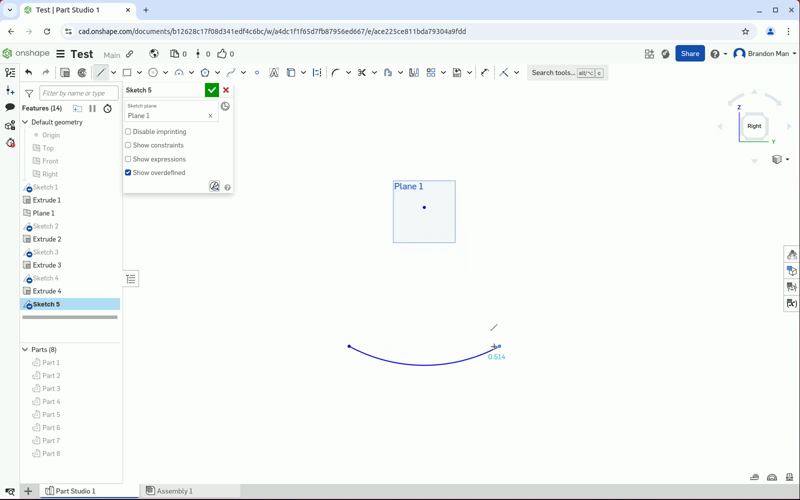
scroll(6)
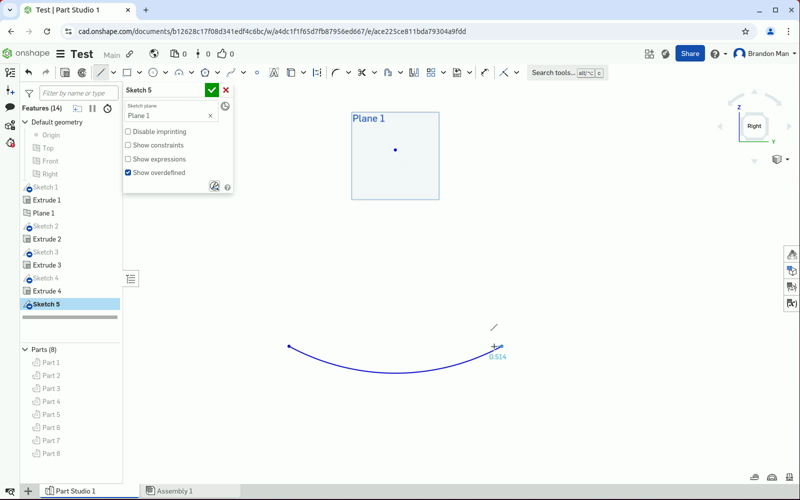
scroll(6)
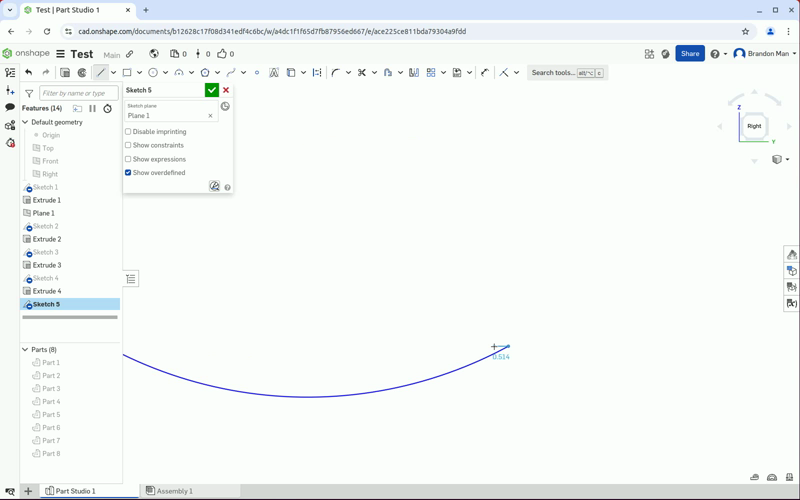
scroll(6)
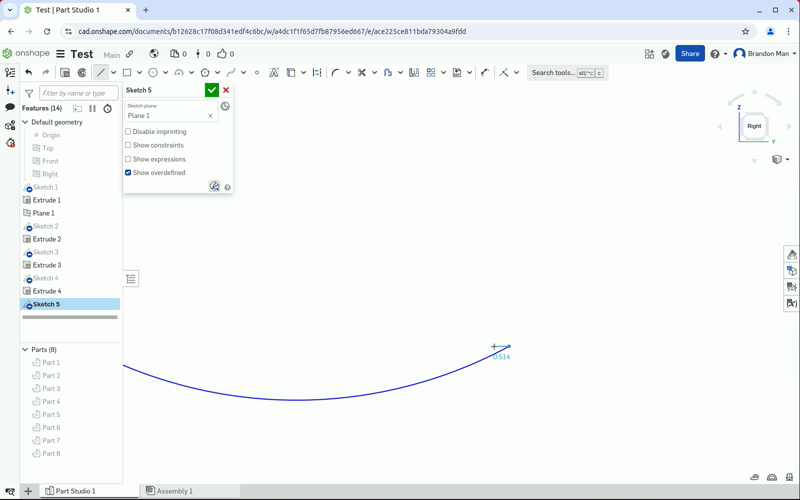
scroll(6)
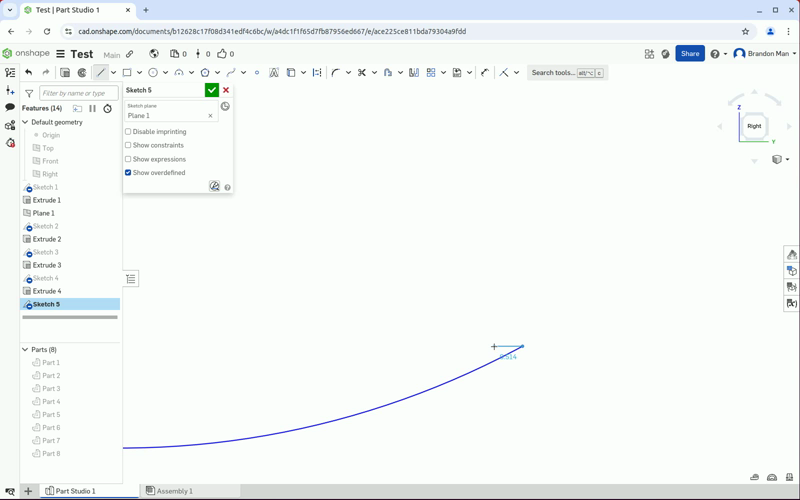
click(494, 346)
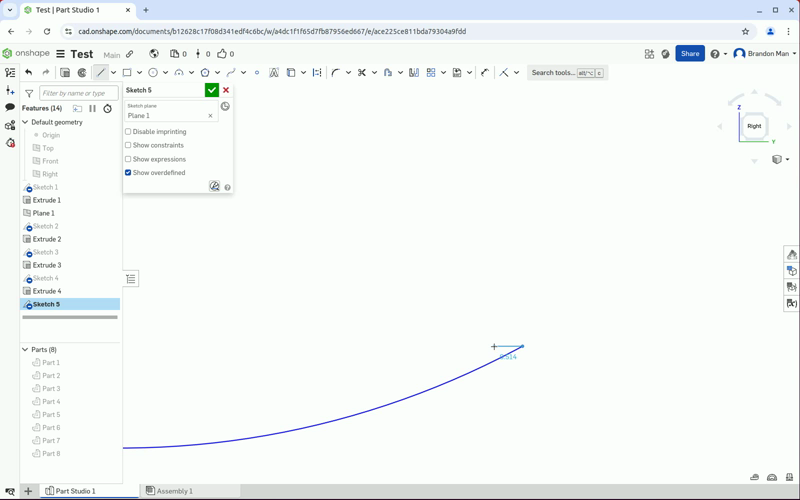
scroll(-6)
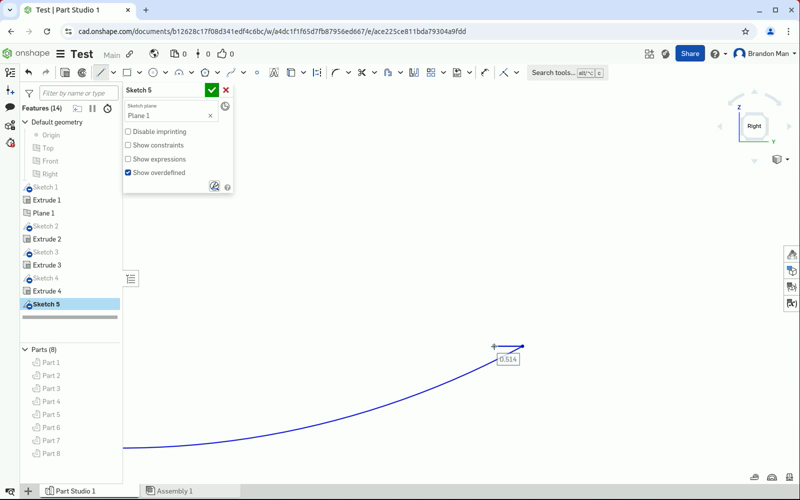
scroll(-6)
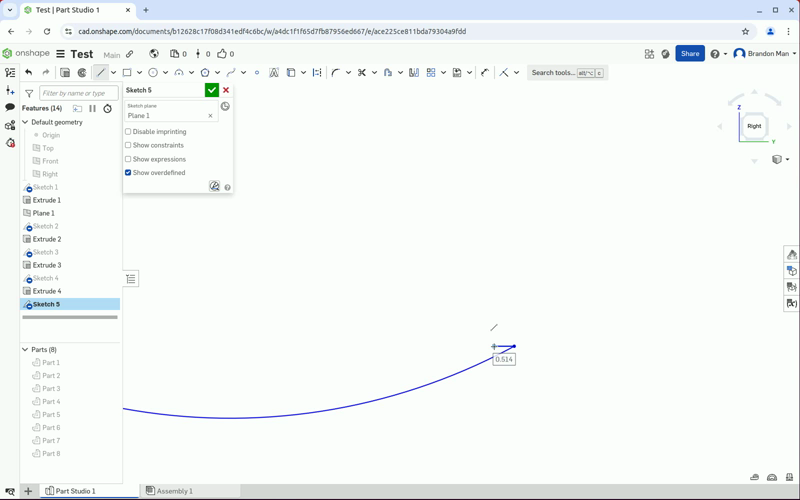
scroll(-6)
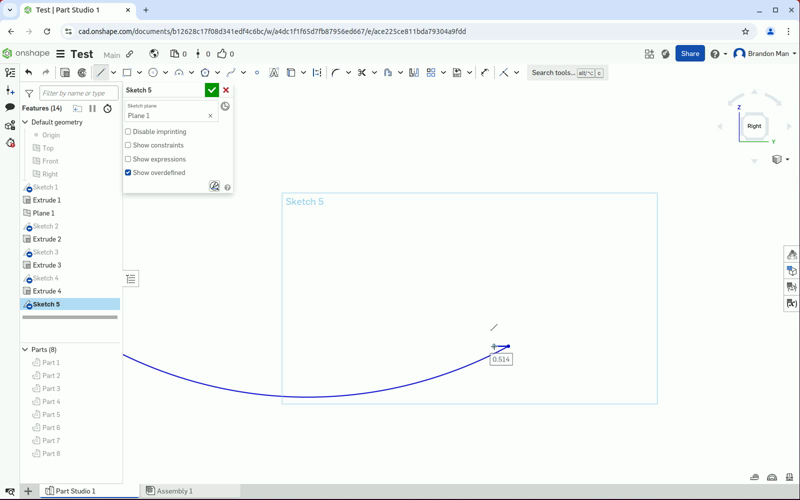
scroll(-6)
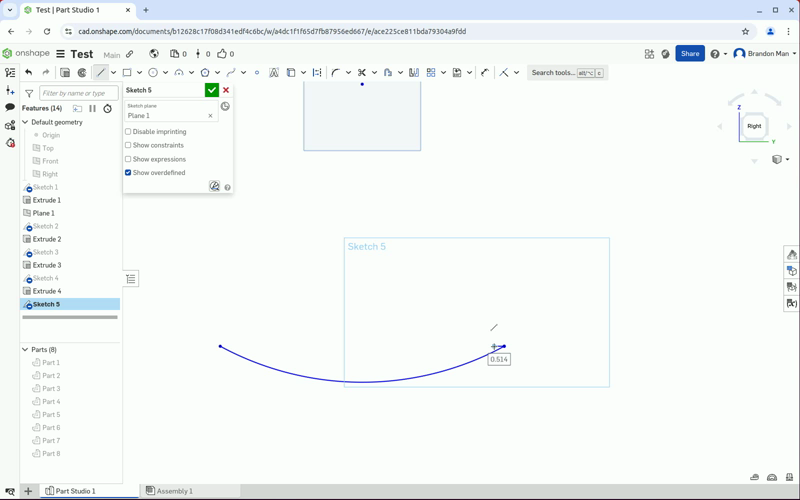
scroll(-6)
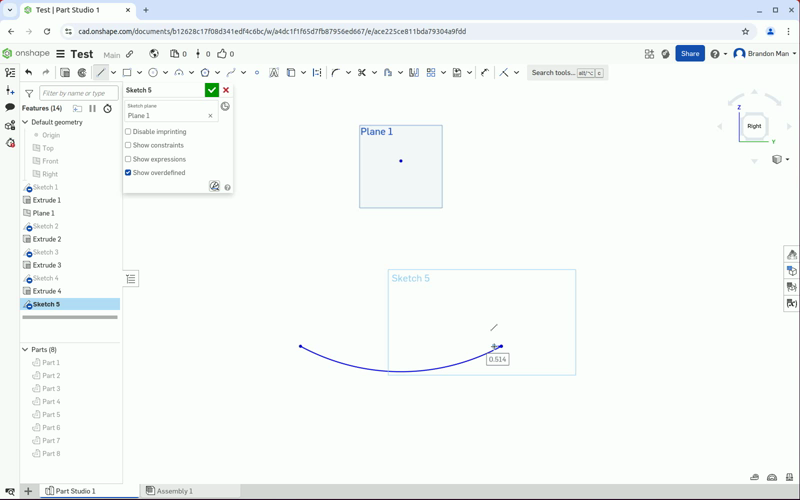
scroll(-6)
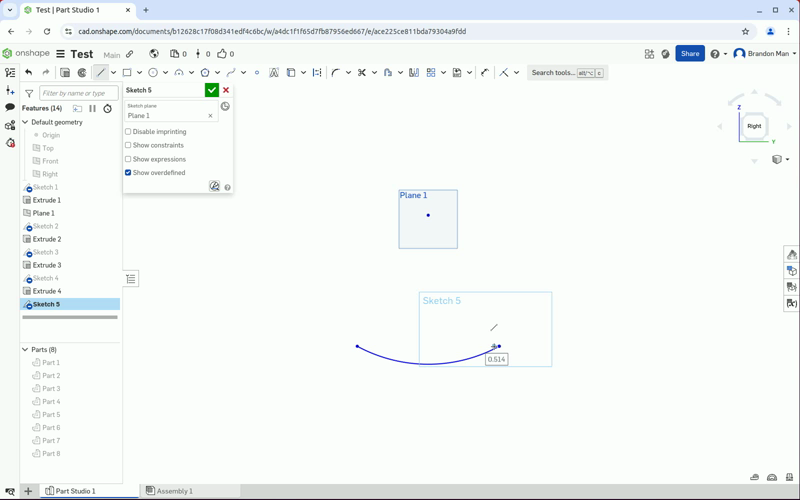
scroll(-6)
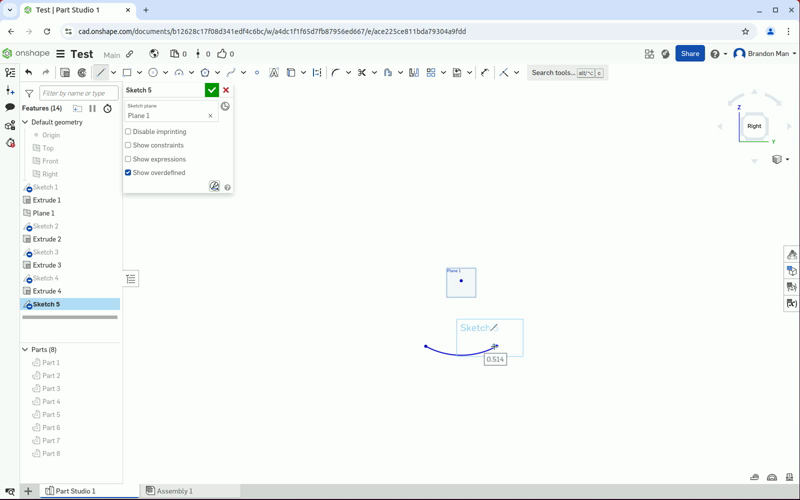
key_up(shift)
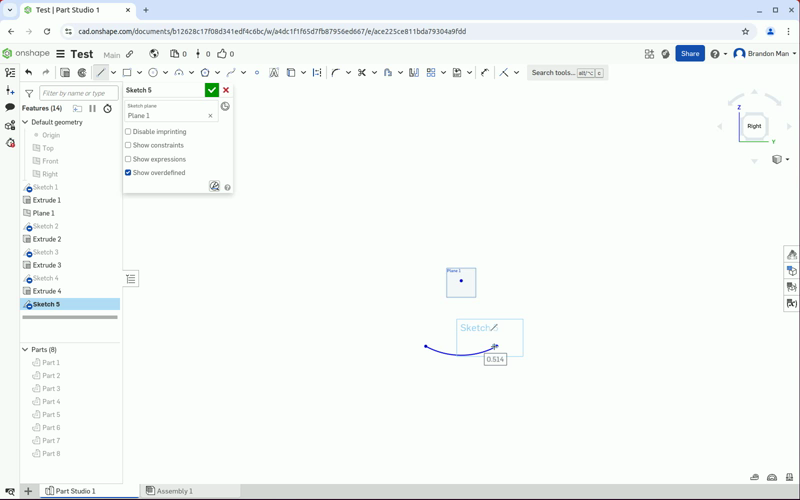
key(esc)
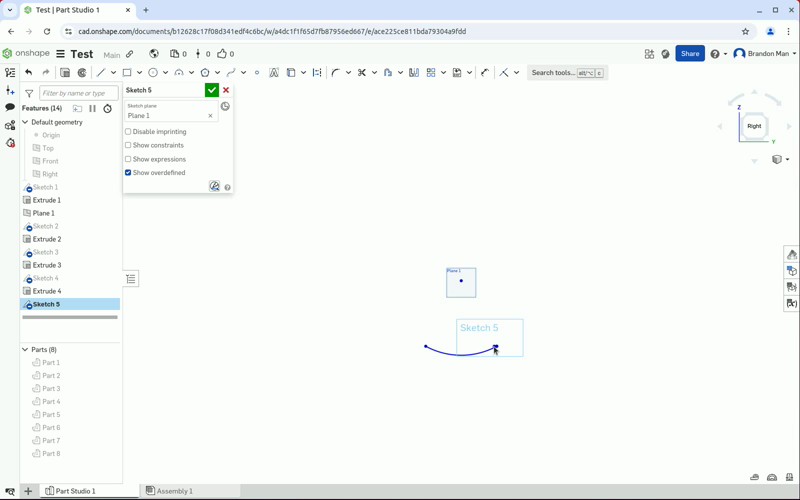
key(a)
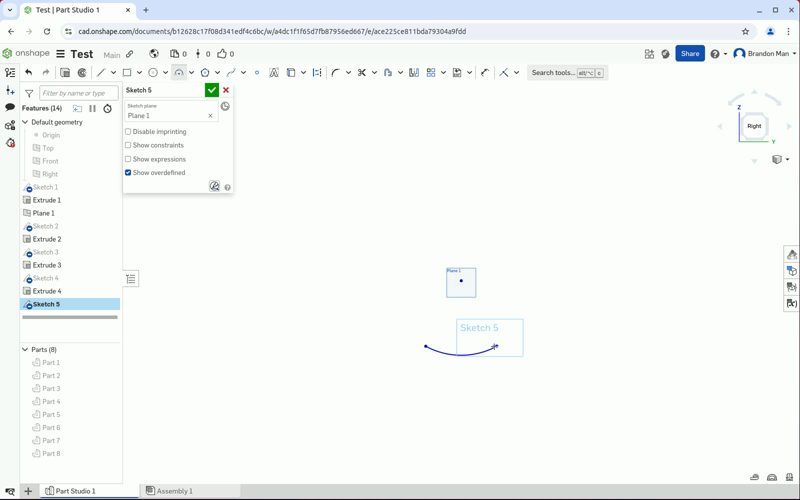
mouse_move(494, 346)
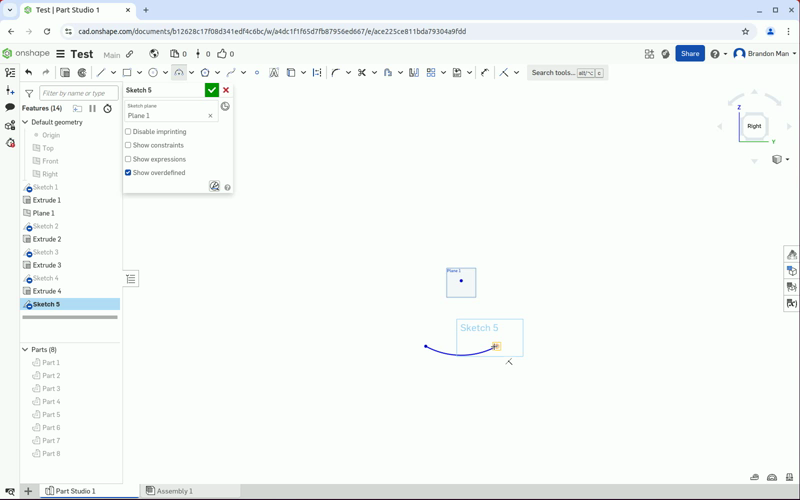
scroll(6)
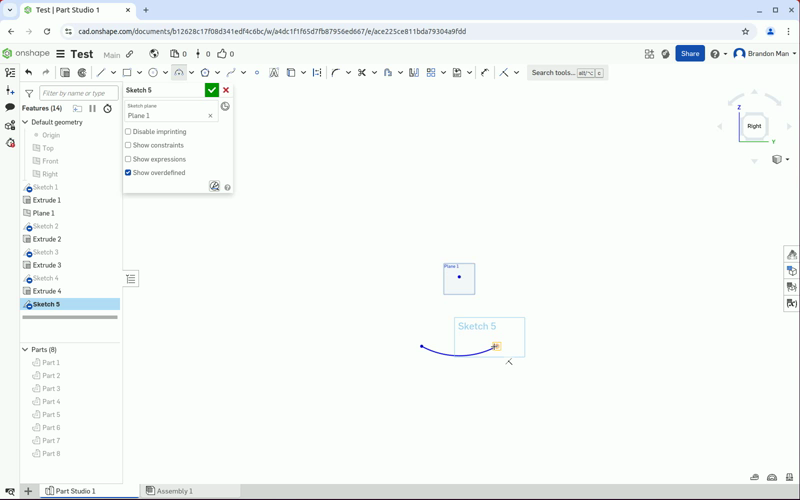
scroll(6)
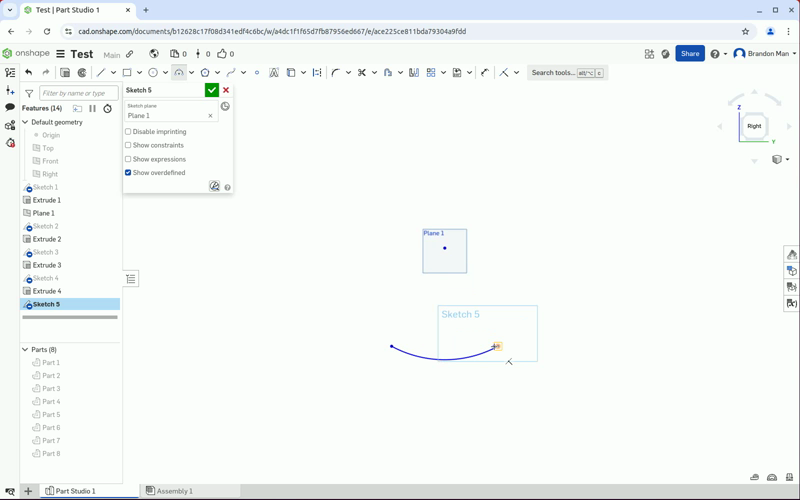
scroll(6)
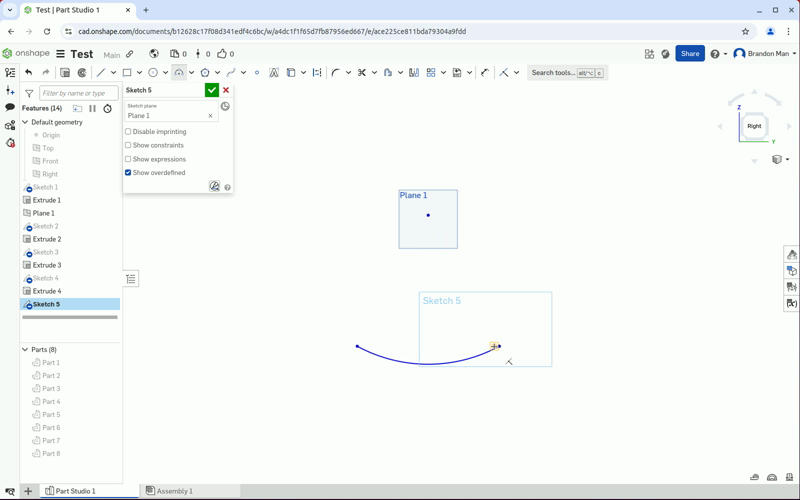
scroll(6)
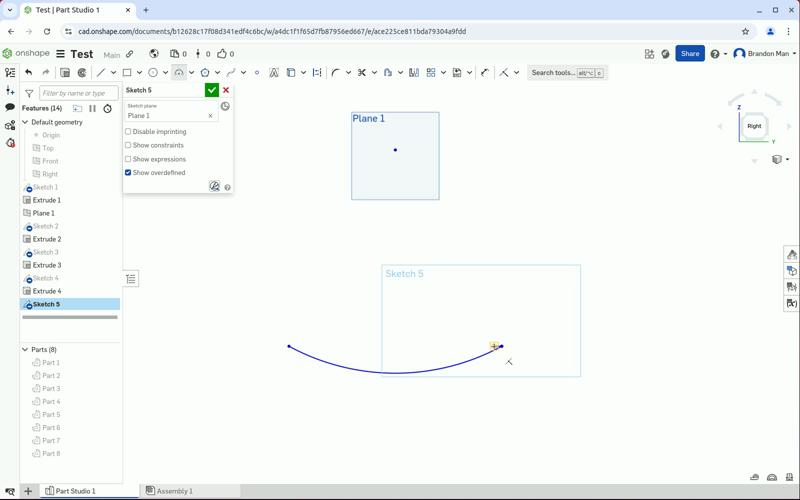
scroll(6)
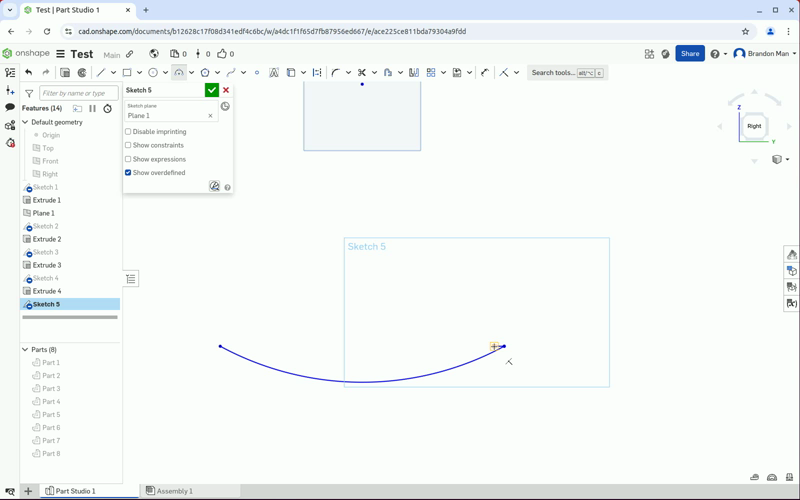
scroll(6)
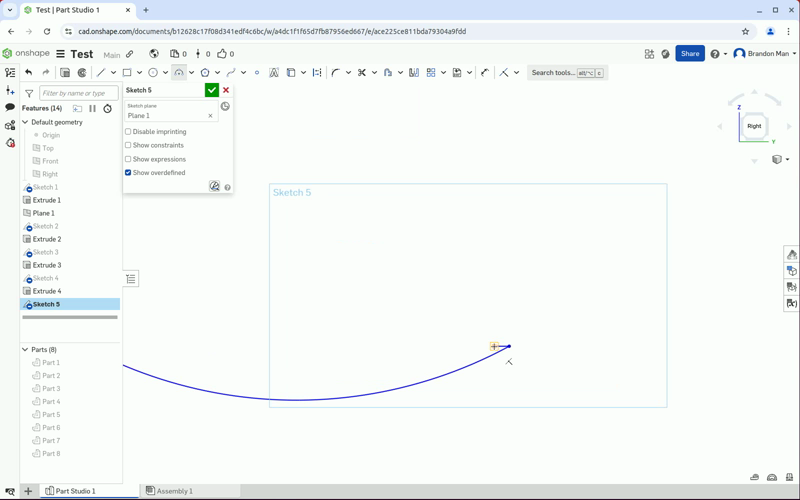
scroll(6)
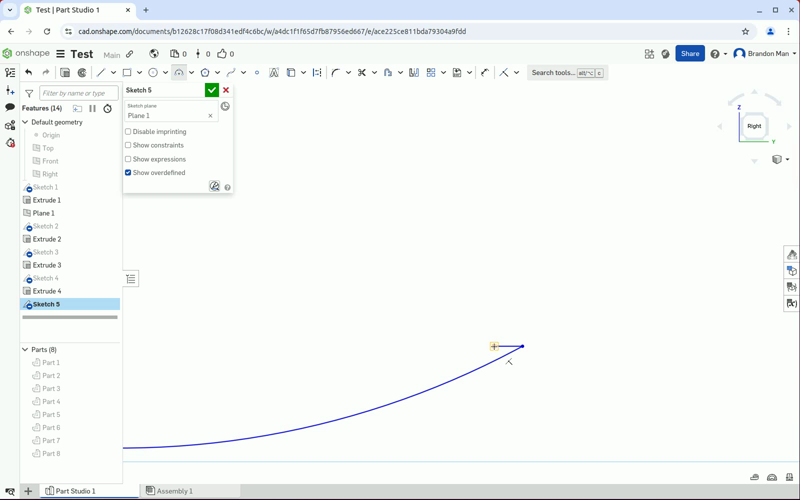
click(494, 346)
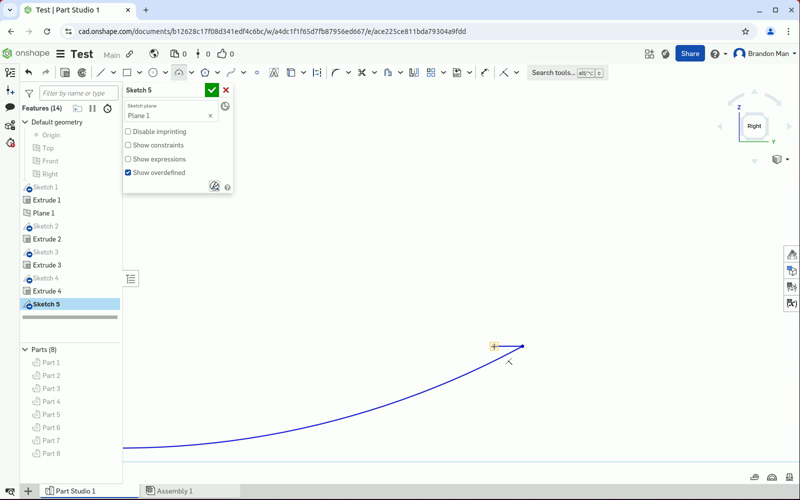
scroll(-6)
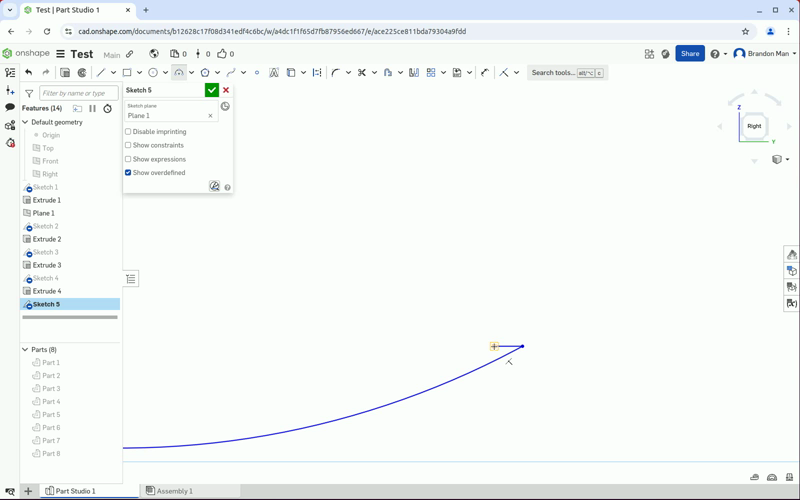
scroll(-6)
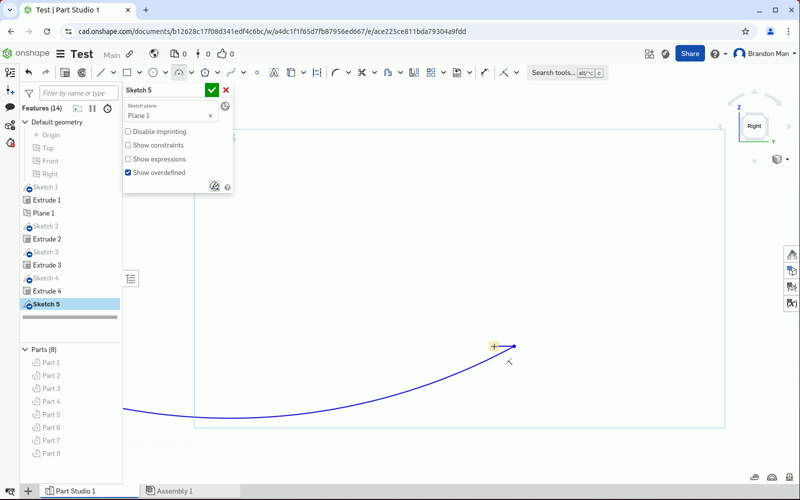
scroll(-6)
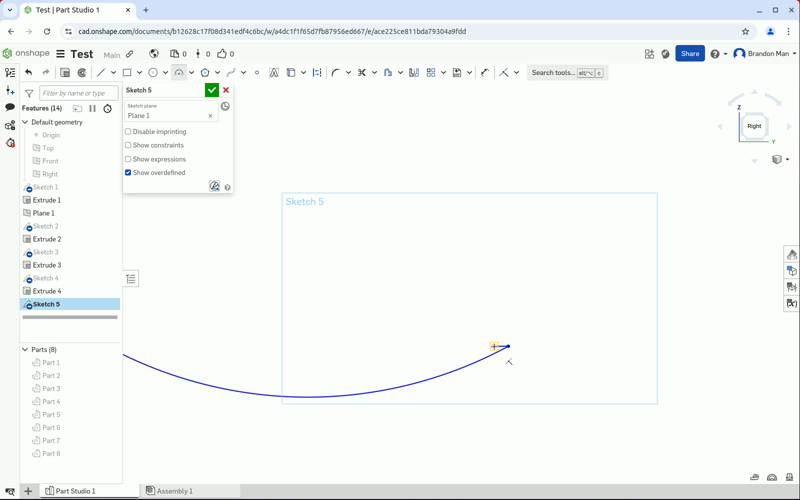
scroll(-6)
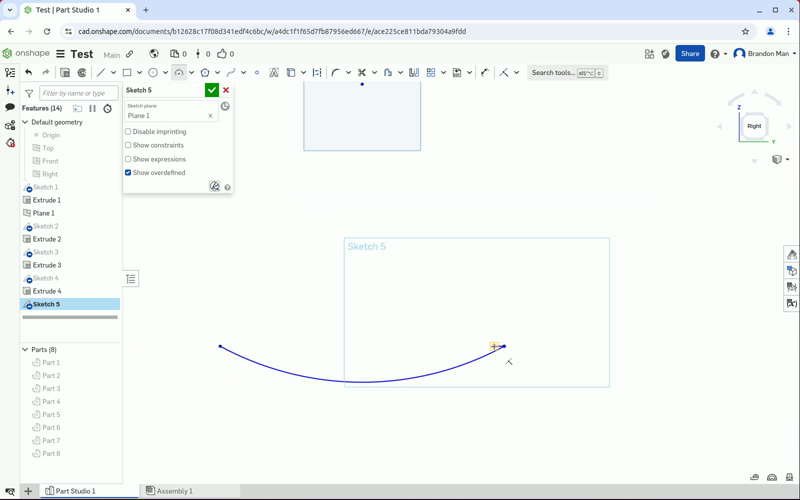
scroll(-6)
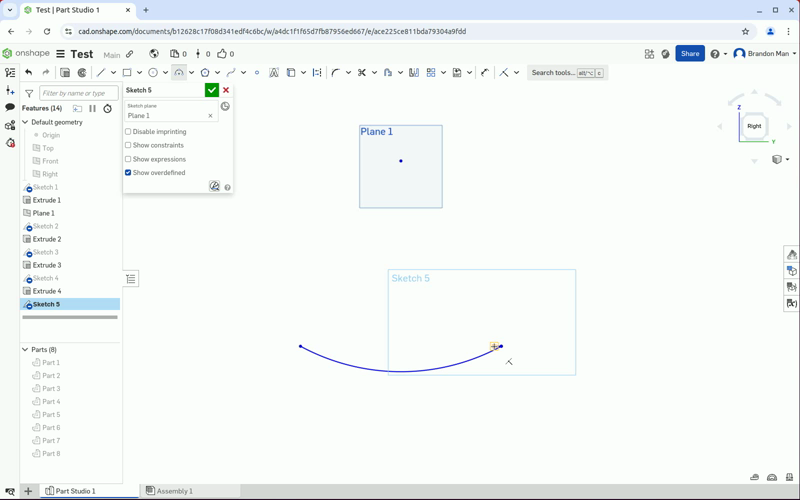
scroll(-6)
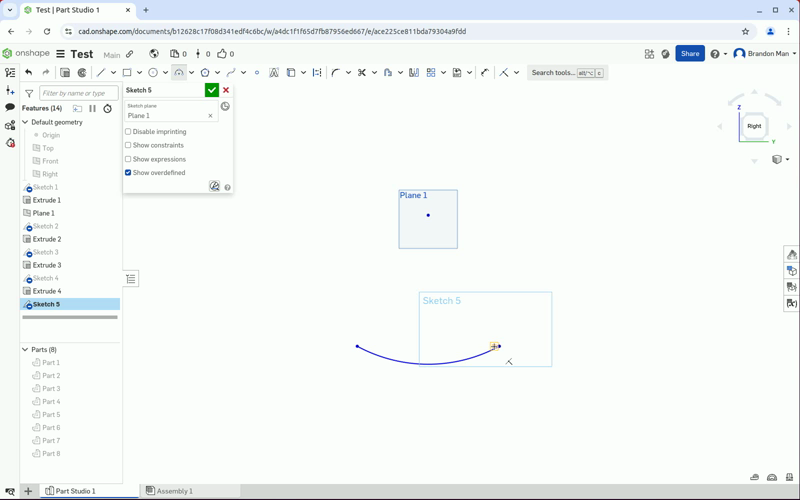
scroll(-6)
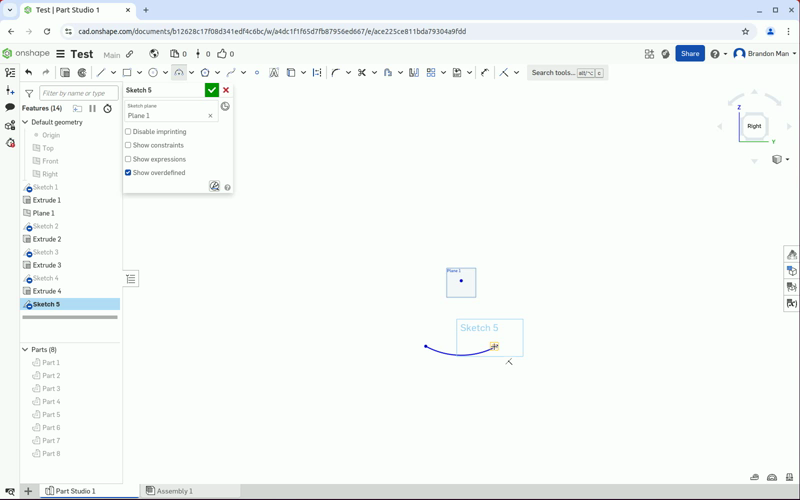
key_down(shift)
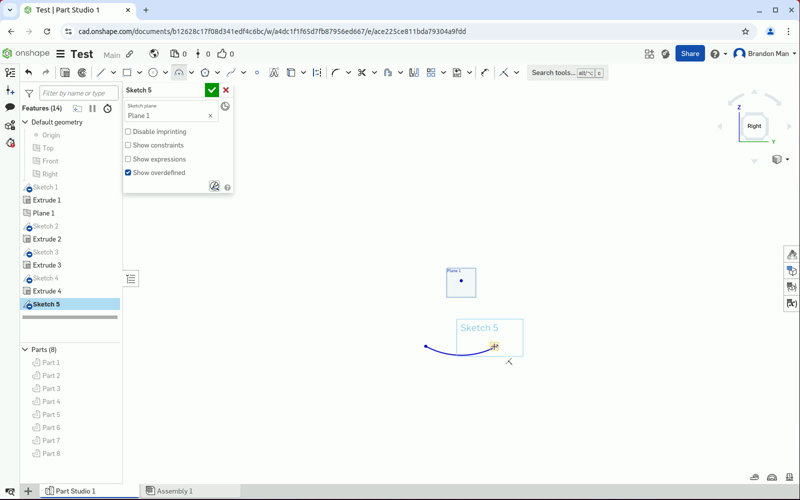
mouse_move(427, 346)
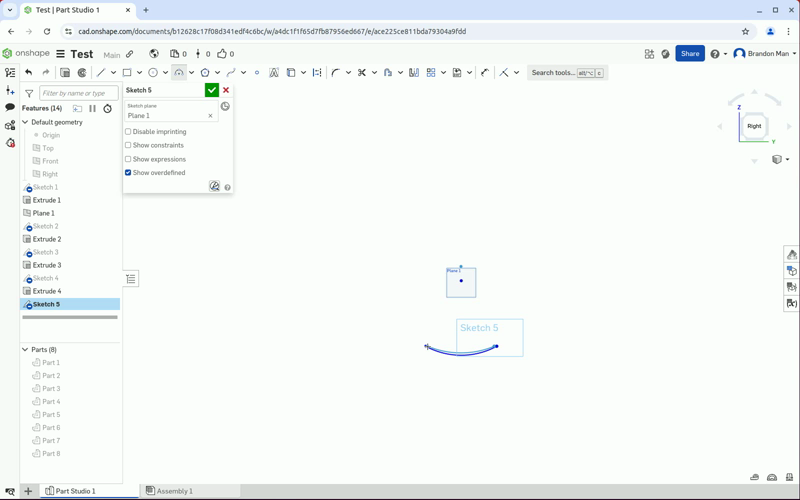
scroll(6)
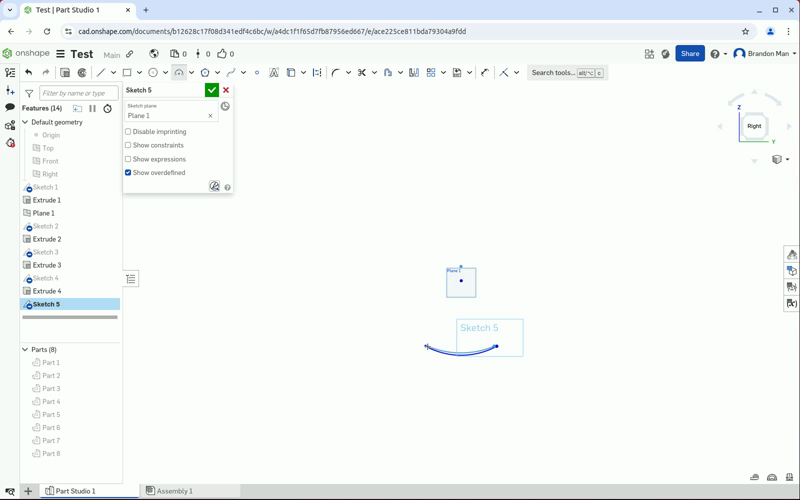
scroll(6)
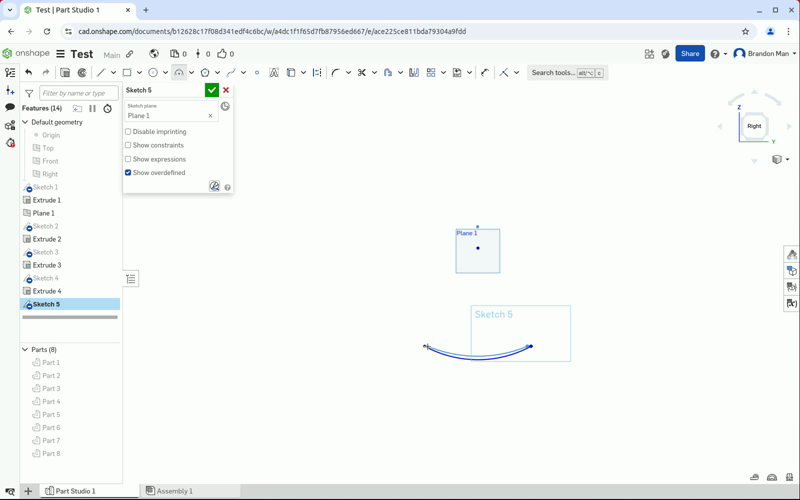
scroll(6)
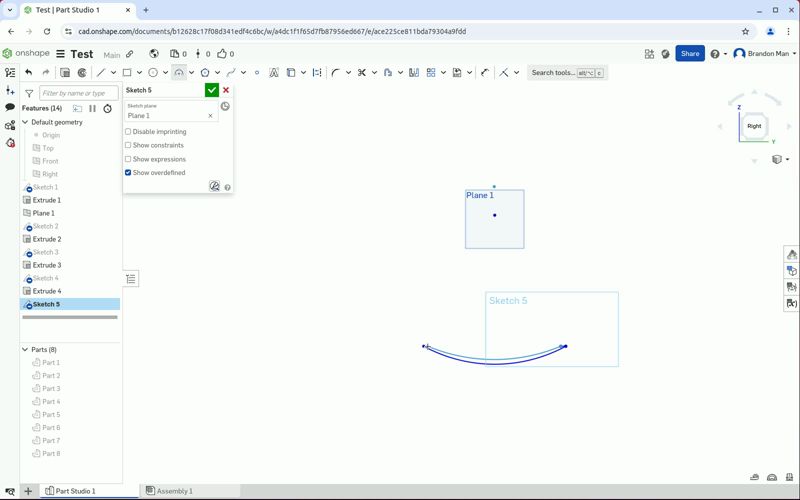
scroll(6)
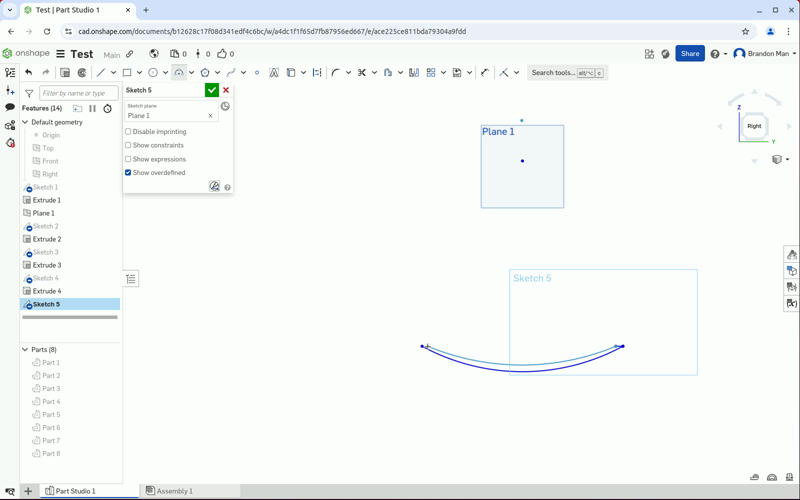
scroll(6)
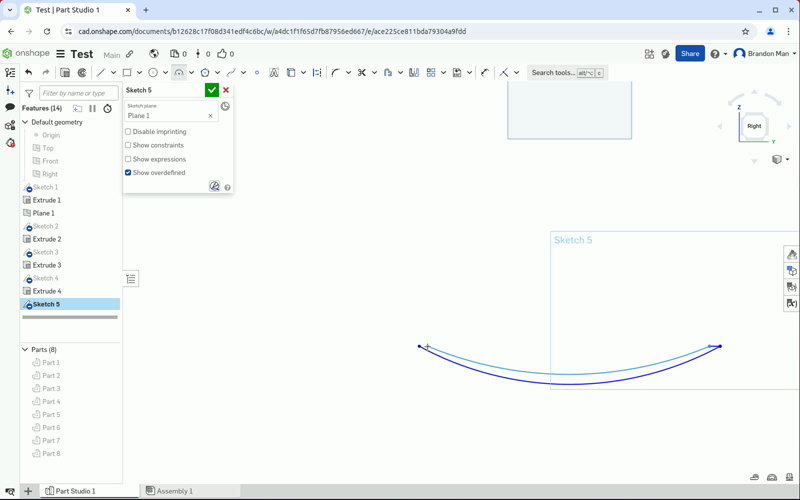
scroll(6)
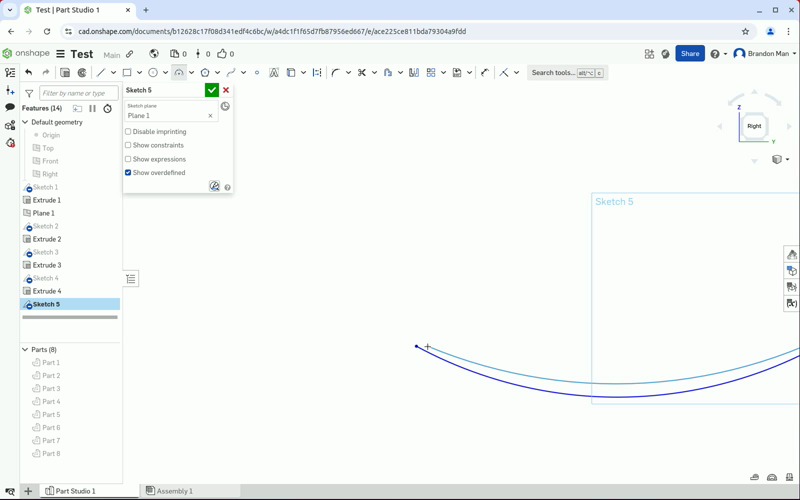
scroll(6)
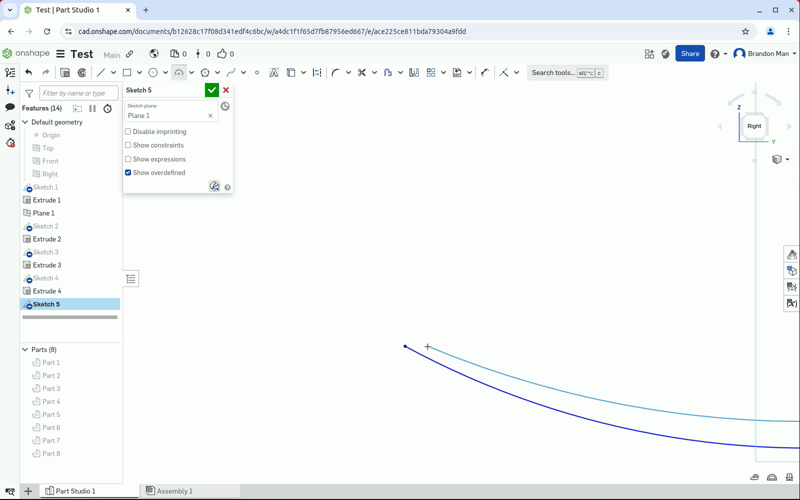
click(427, 346)
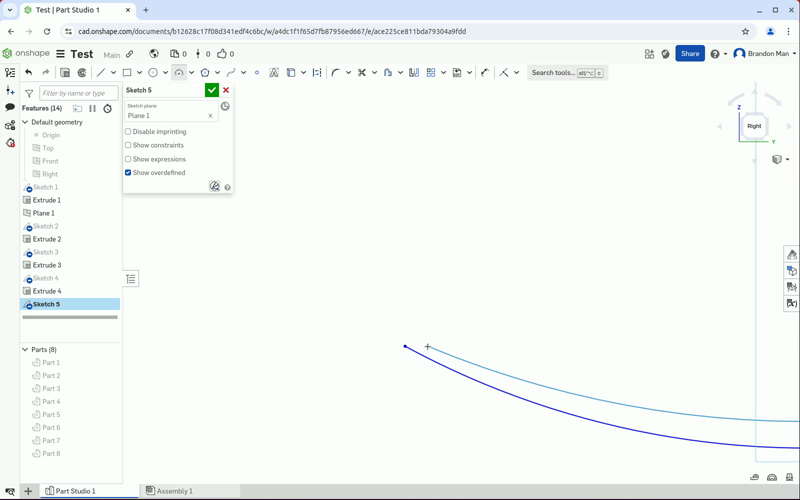
scroll(-6)
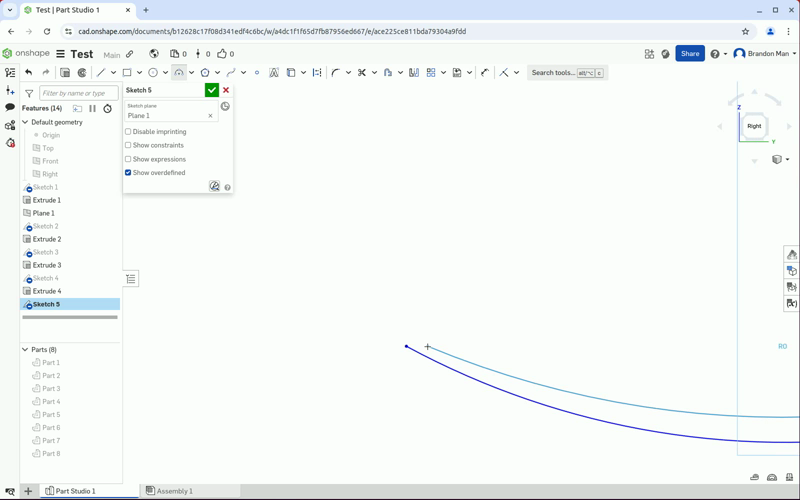
scroll(-6)
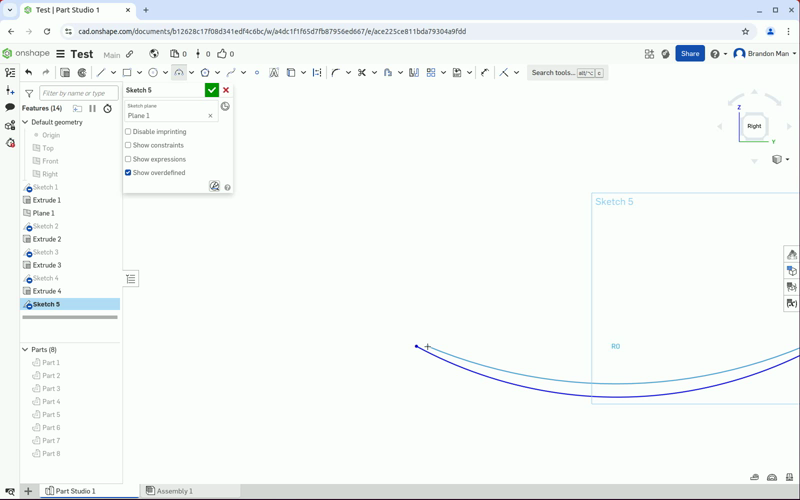
scroll(-6)
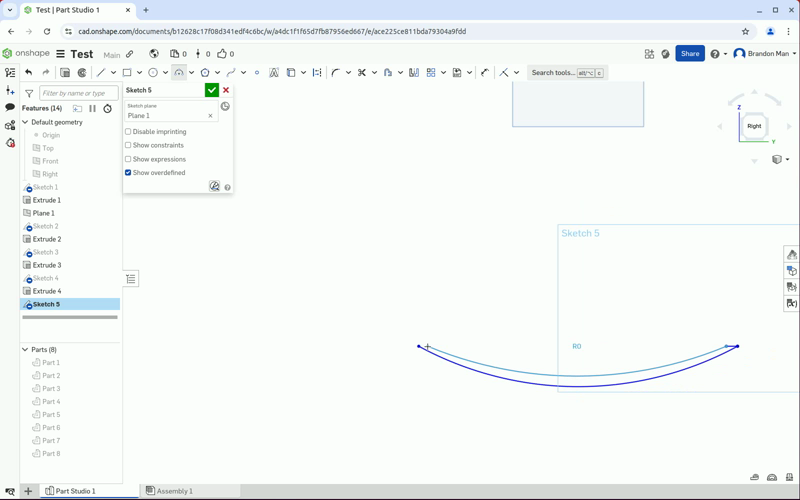
scroll(-6)
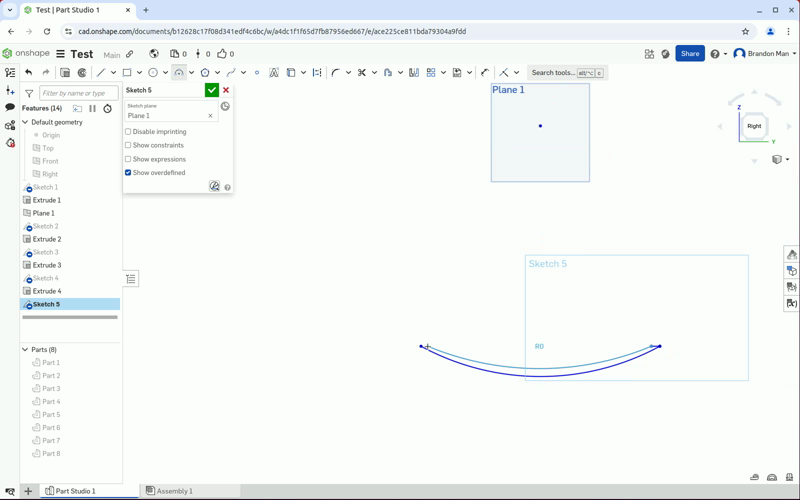
scroll(-6)
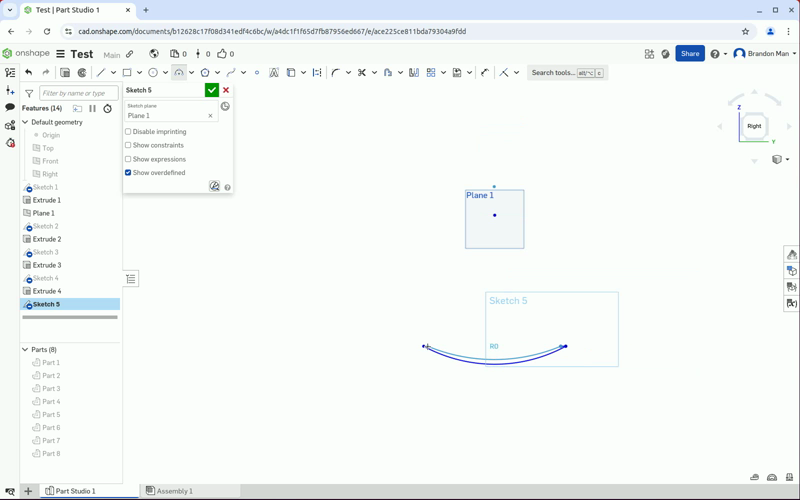
scroll(-6)
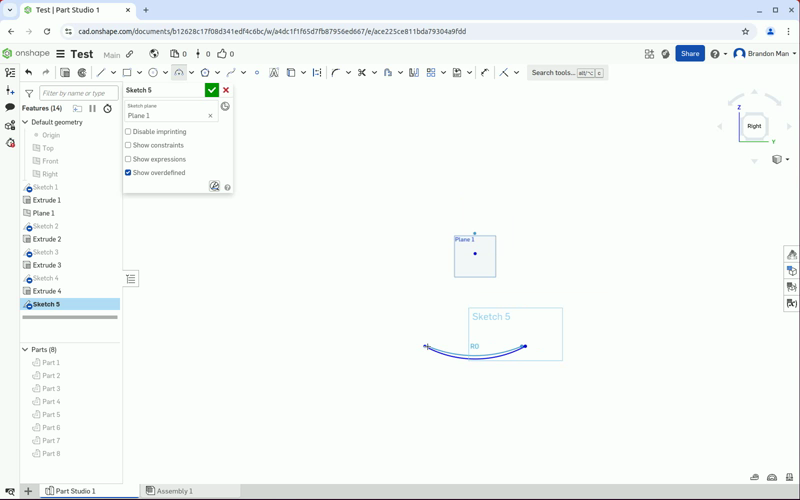
scroll(-6)
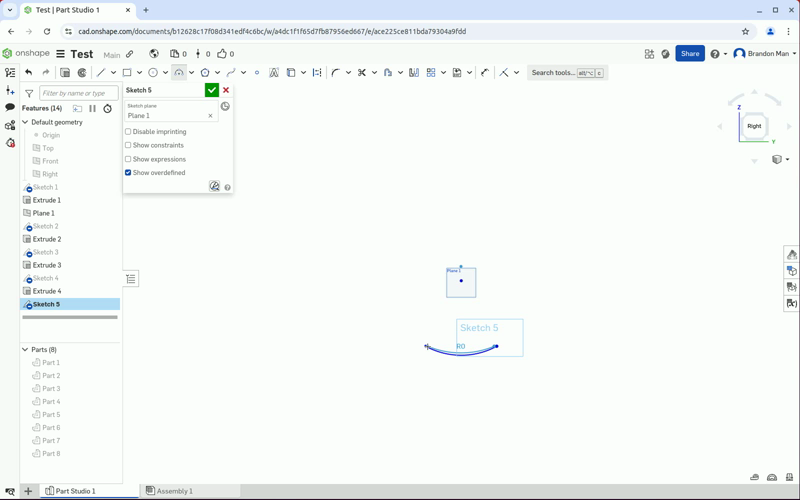
mouse_move(461, 354)
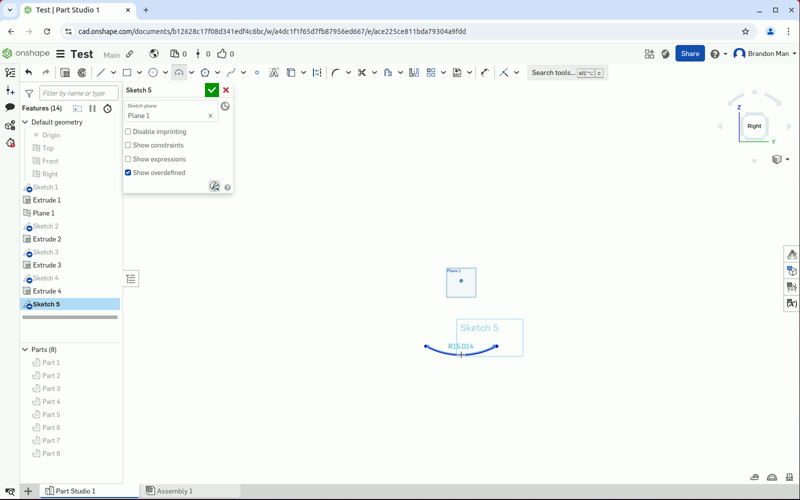
scroll(6)
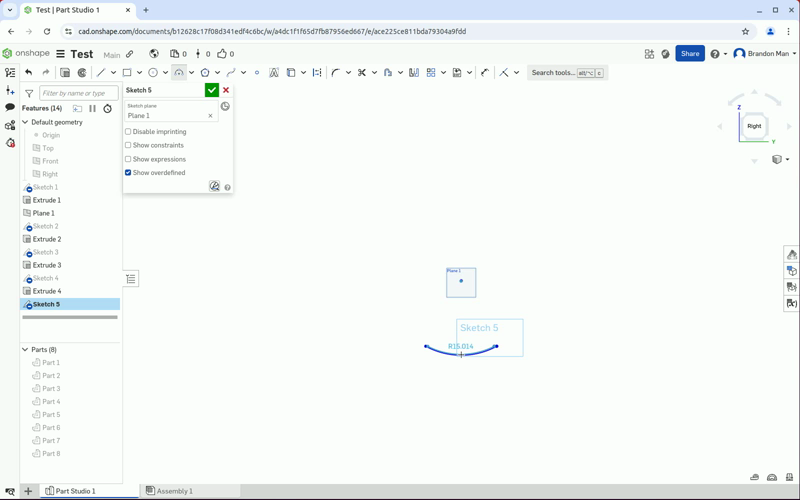
scroll(6)
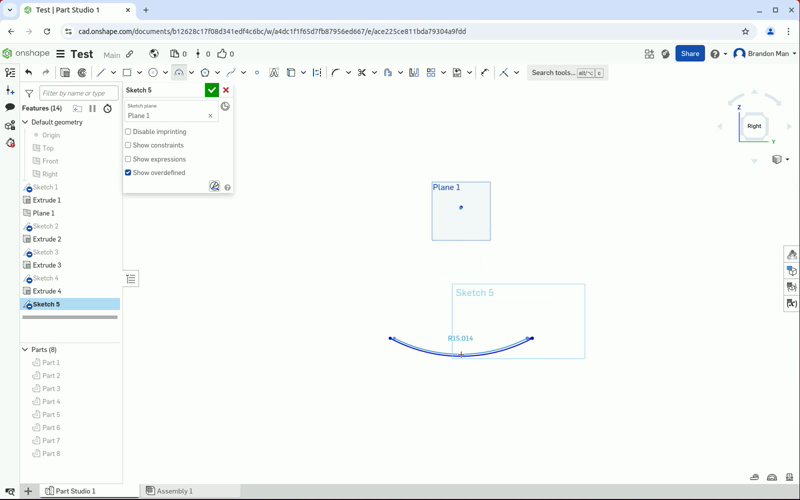
scroll(6)
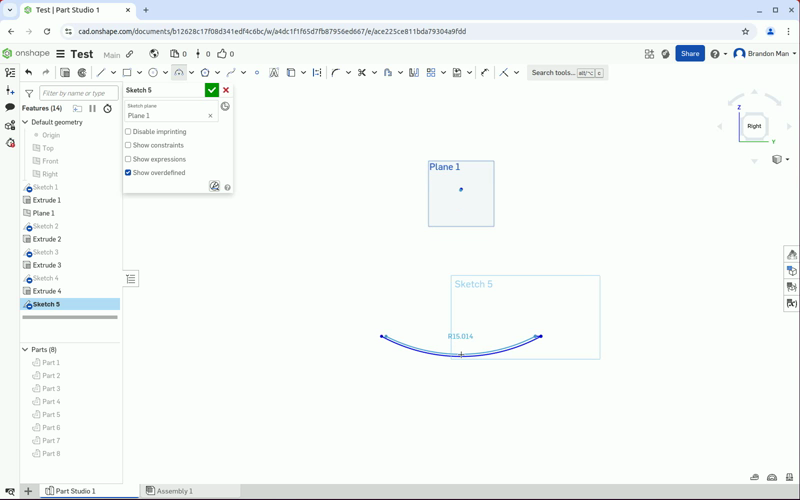
scroll(6)
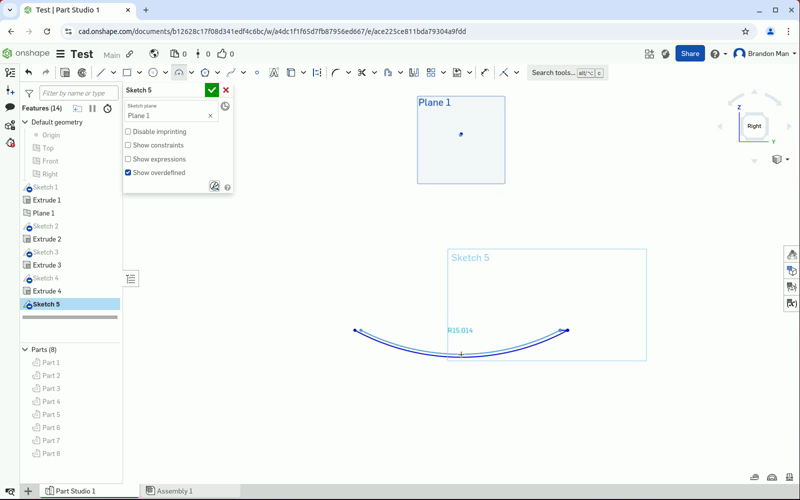
scroll(6)
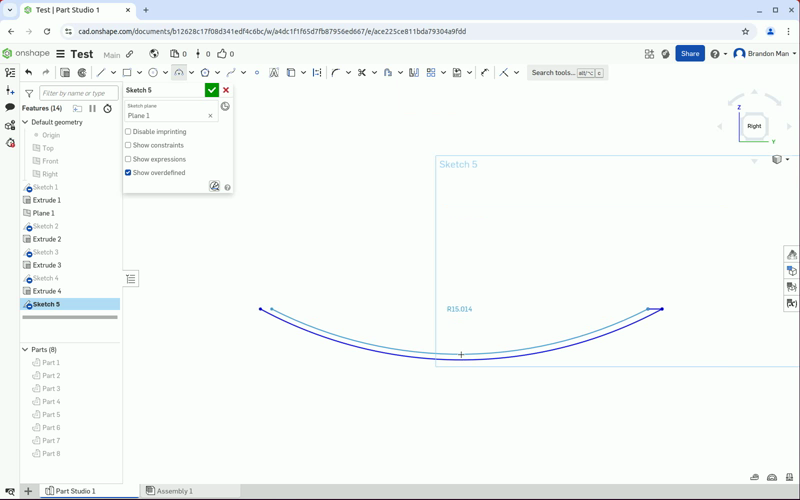
scroll(6)
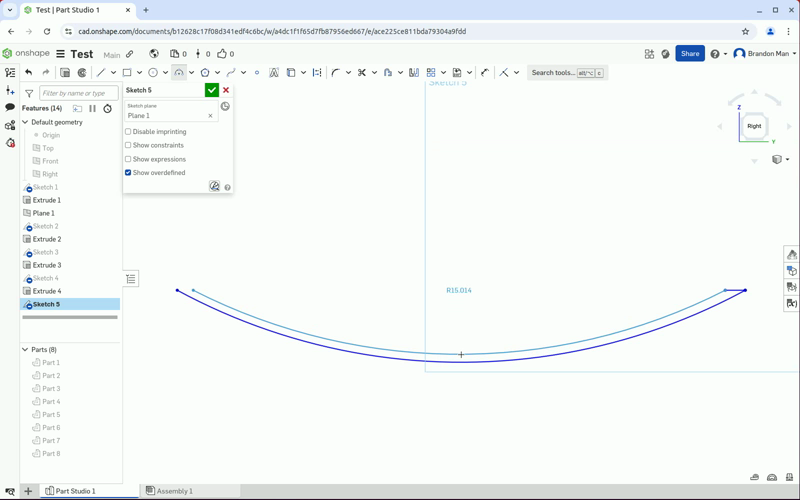
scroll(6)
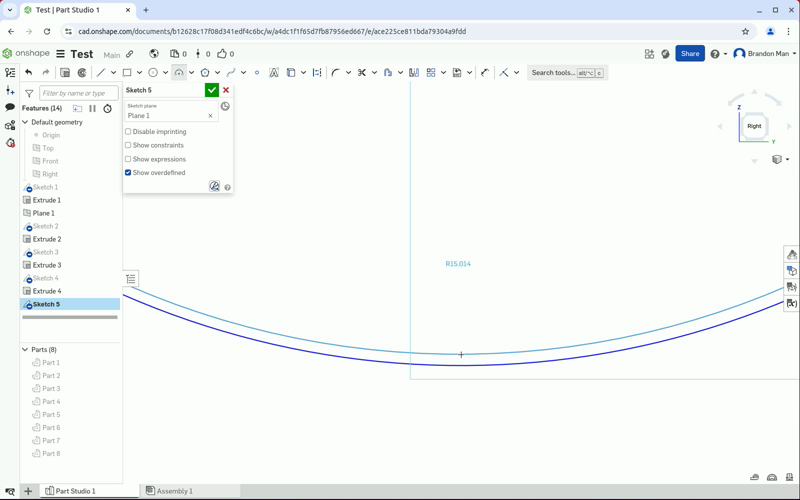
click(461, 354)
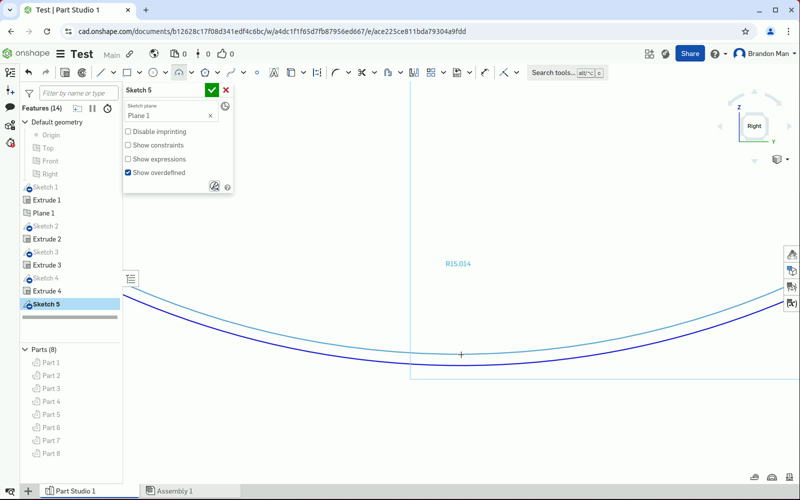
scroll(-6)
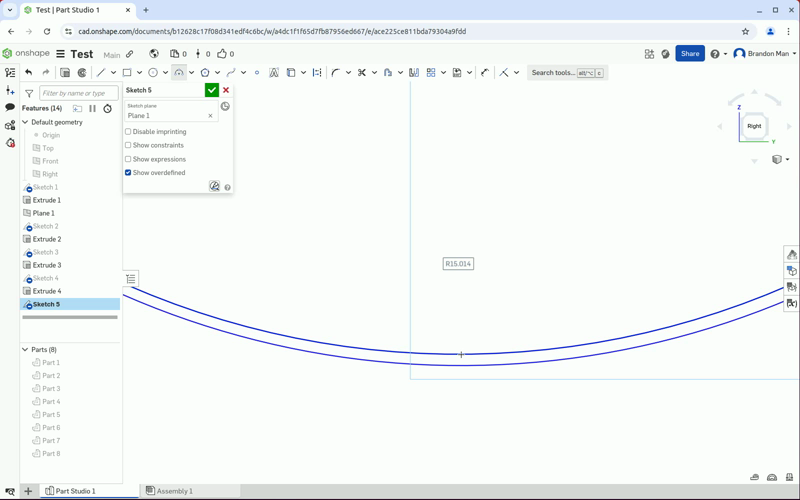
scroll(-6)
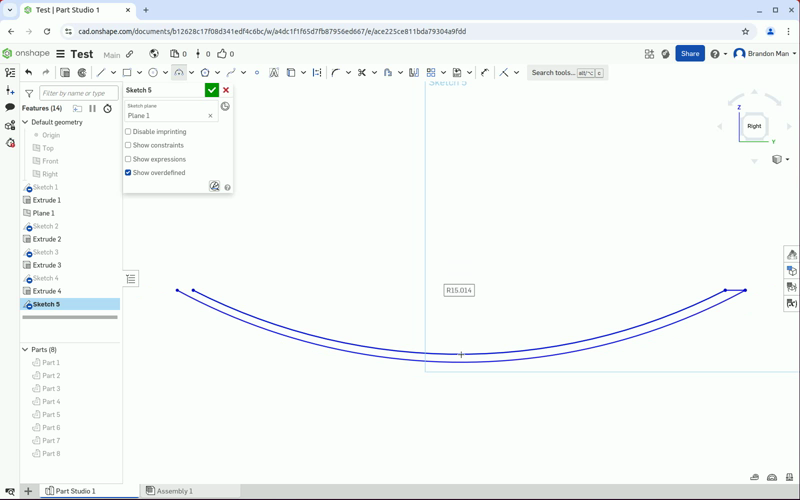
scroll(-6)
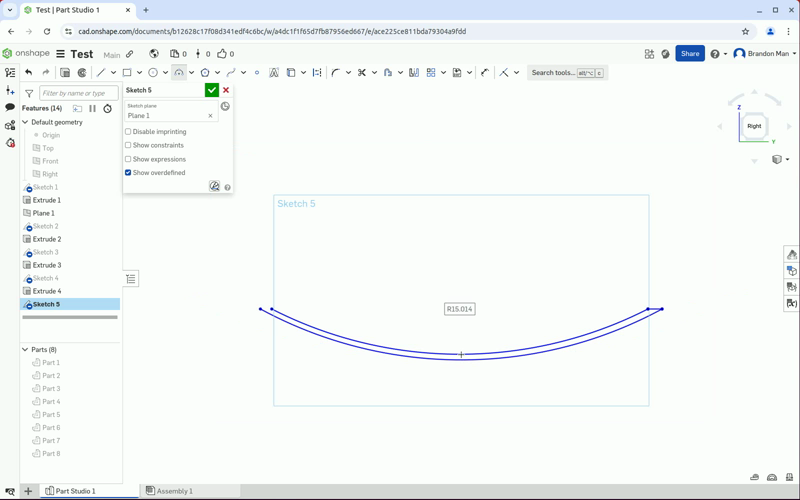
scroll(-6)
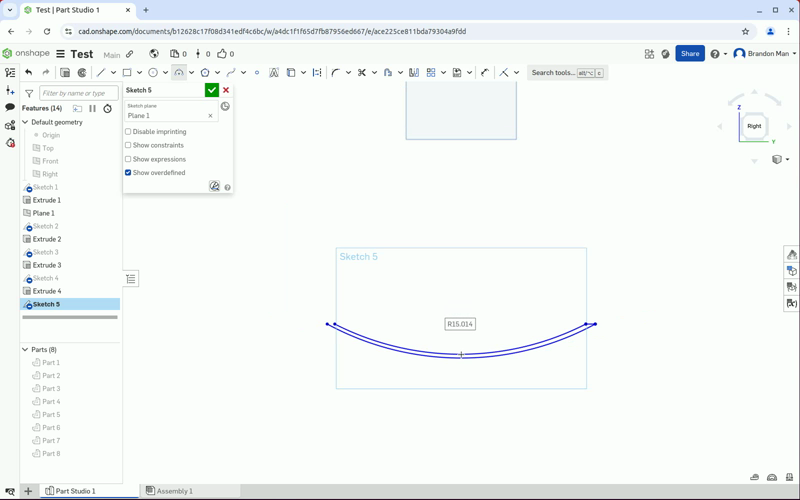
scroll(-6)
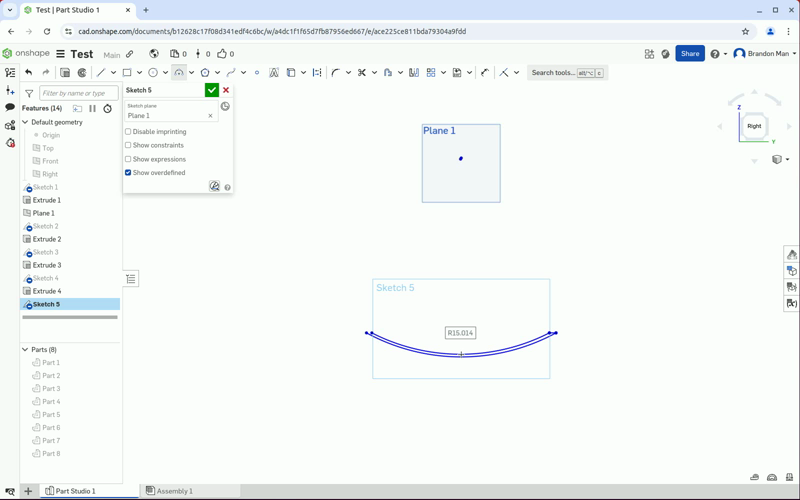
scroll(-6)
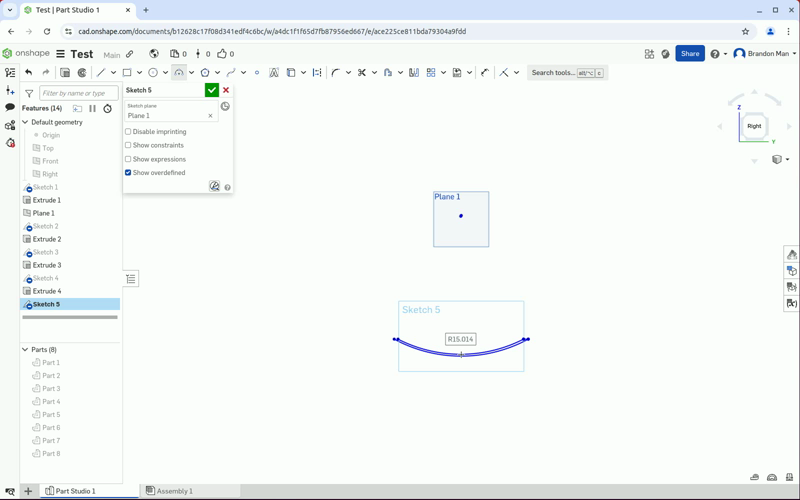
scroll(-6)
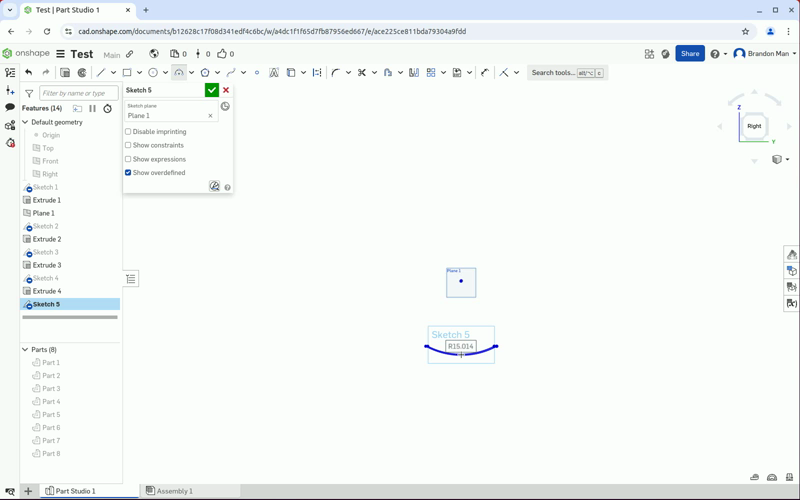
key_up(shift)
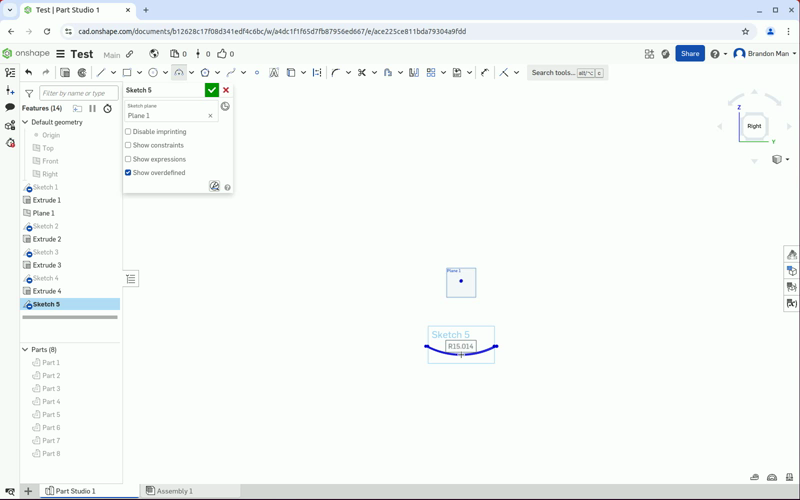
key(esc)
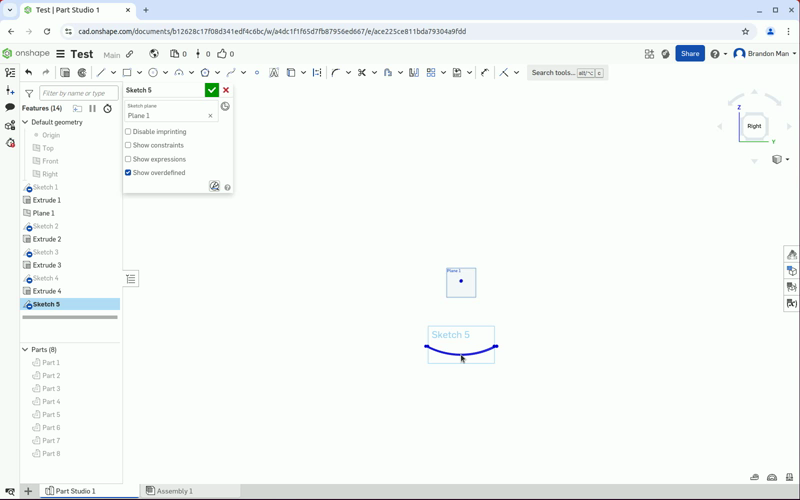
key(l)
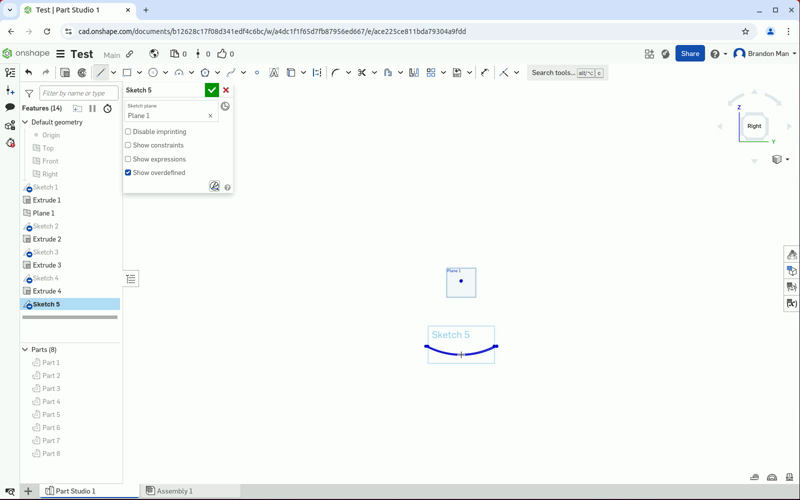
mouse_move(427, 346)
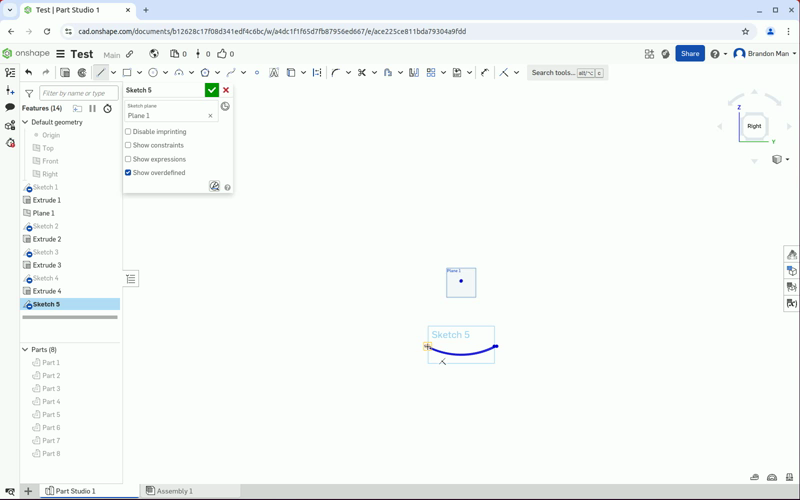
scroll(6)
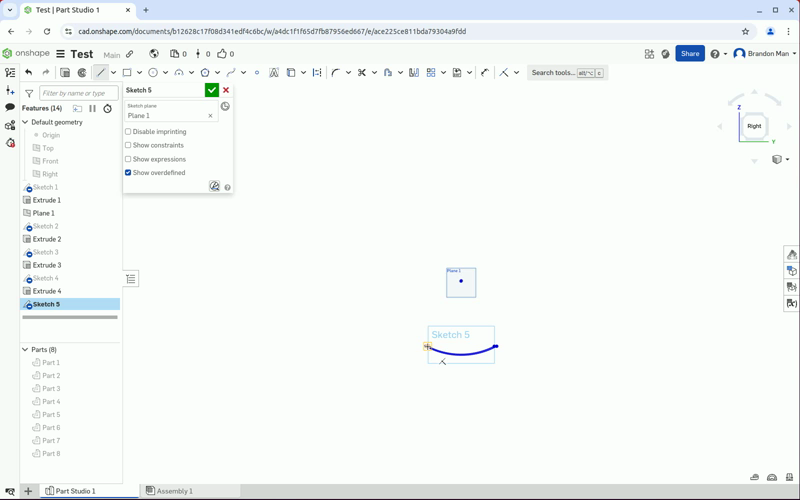
scroll(6)
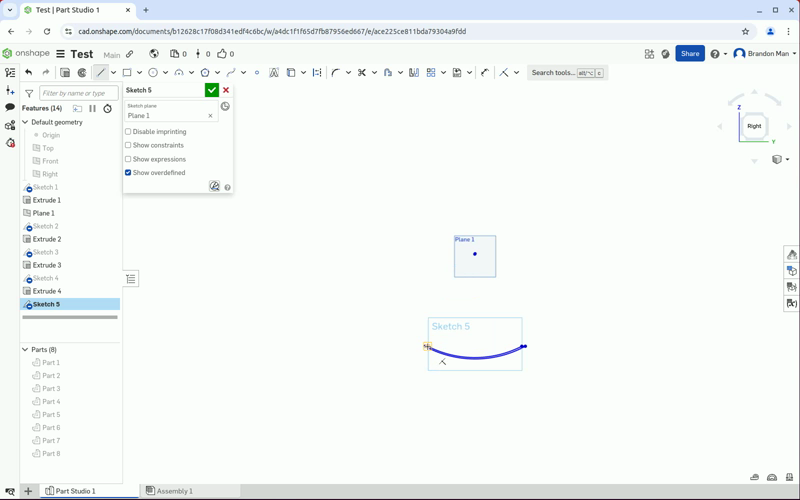
scroll(6)
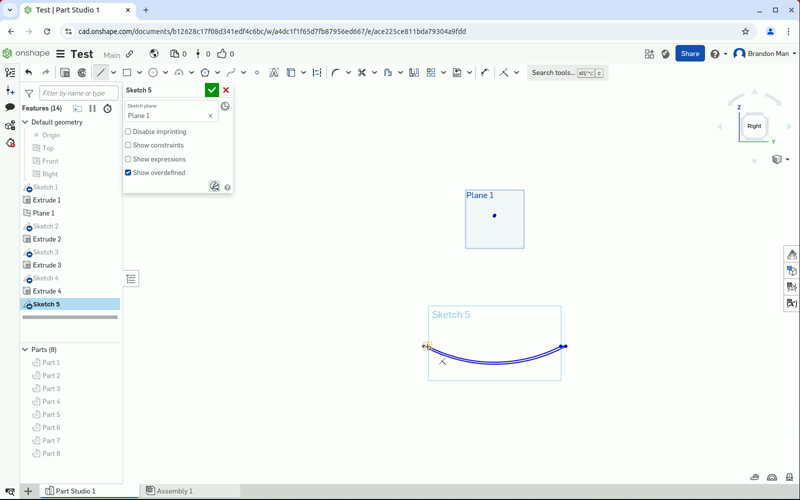
scroll(6)
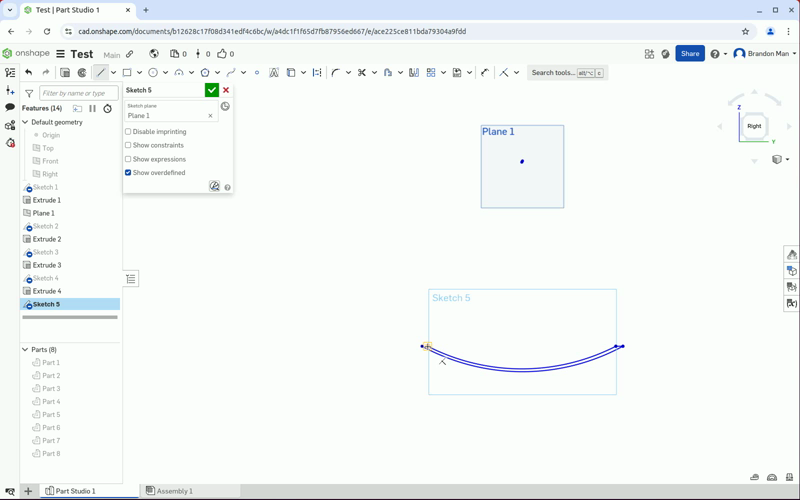
scroll(6)
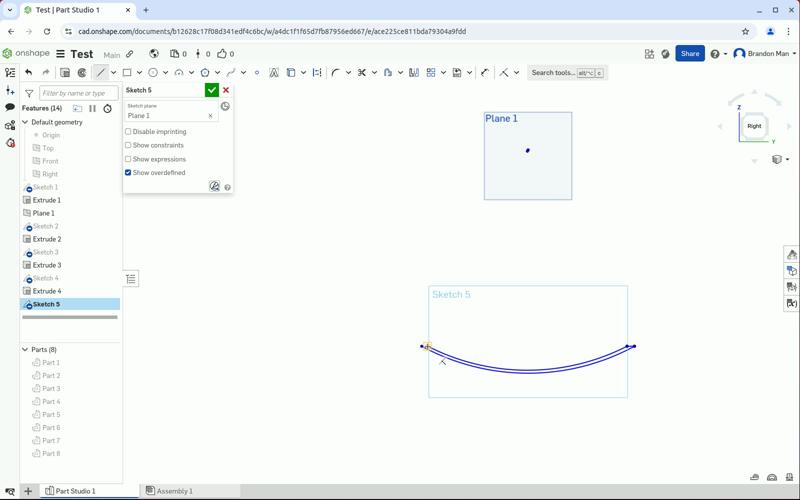
scroll(6)
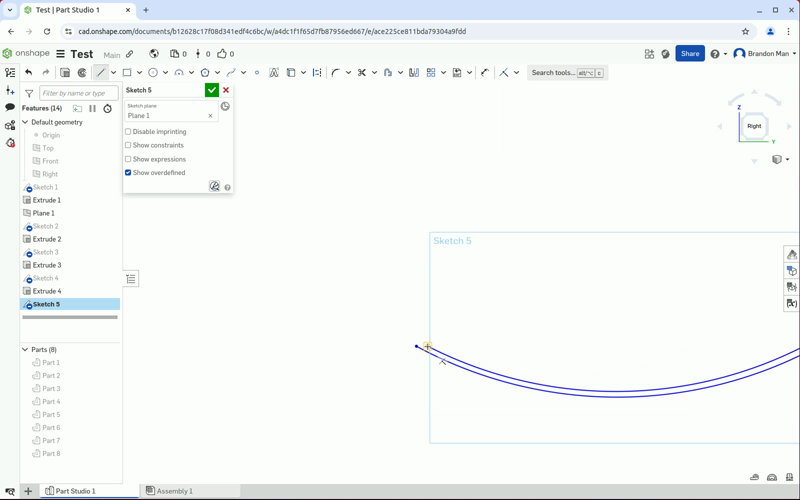
scroll(6)
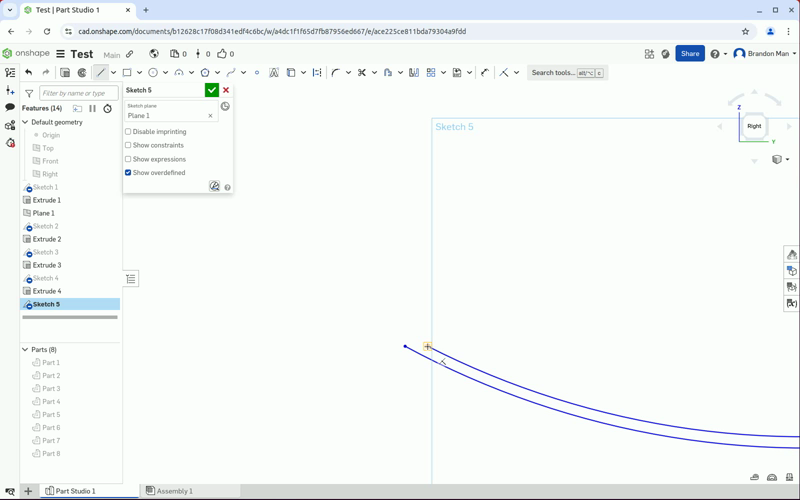
click(427, 346)
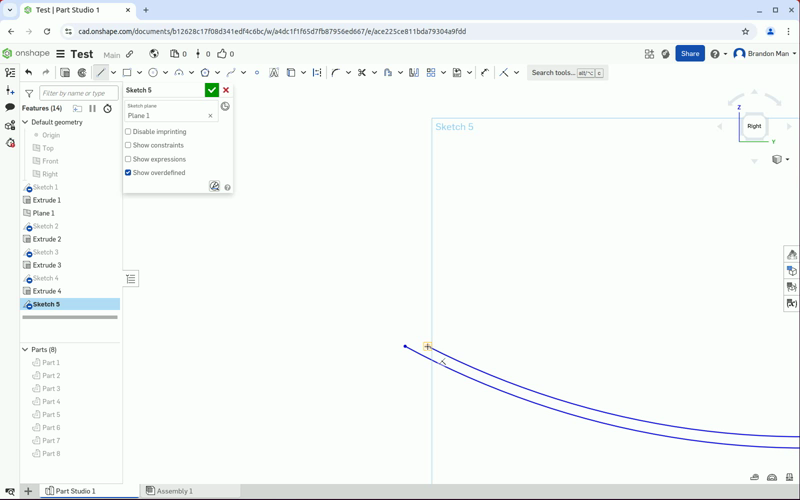
scroll(-6)
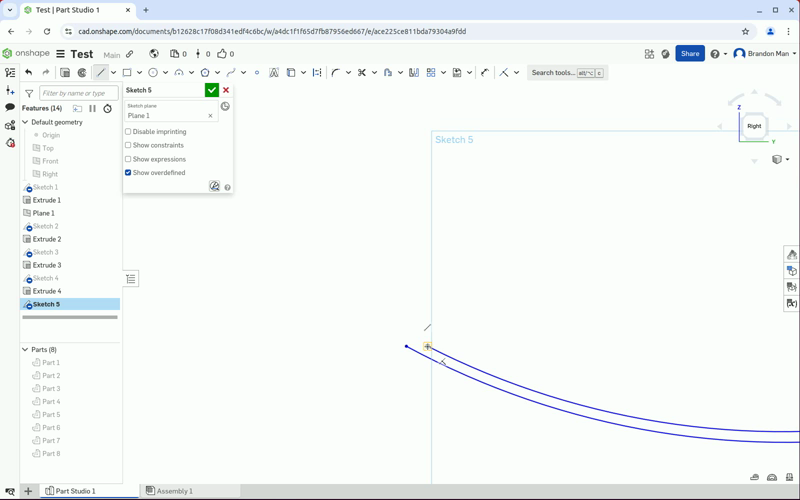
scroll(-6)
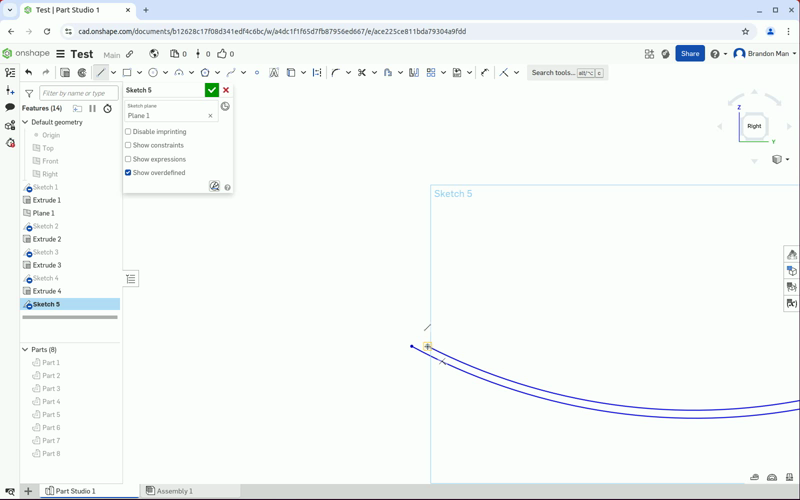
scroll(-6)
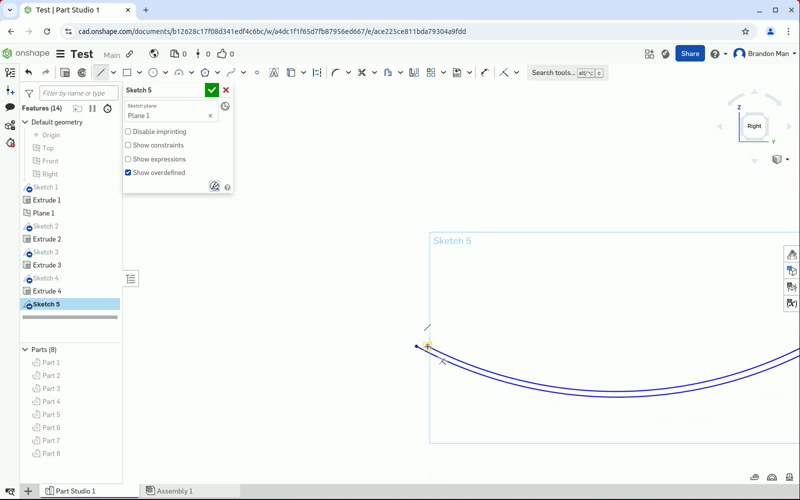
scroll(-6)
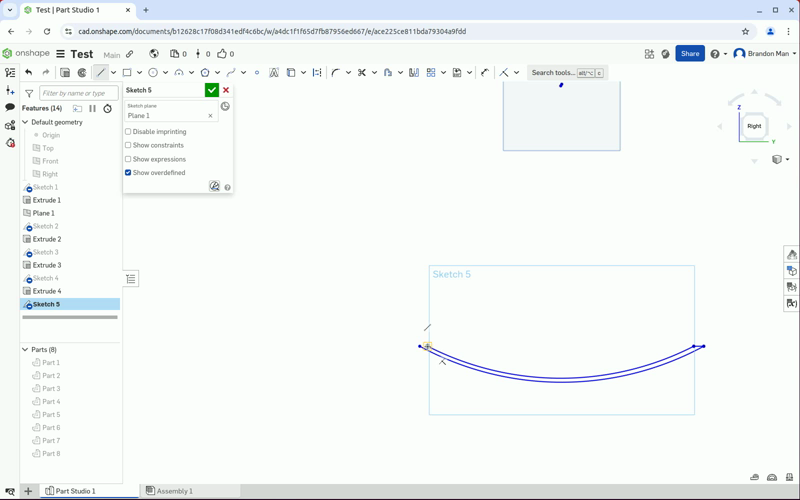
scroll(-6)
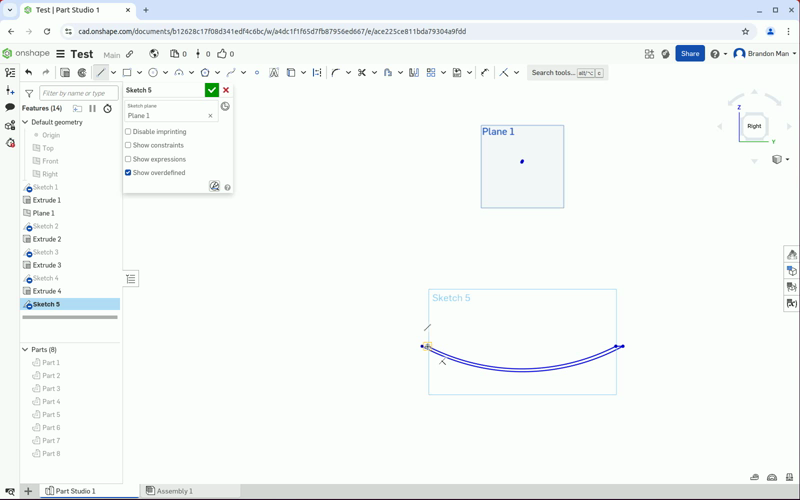
scroll(-6)
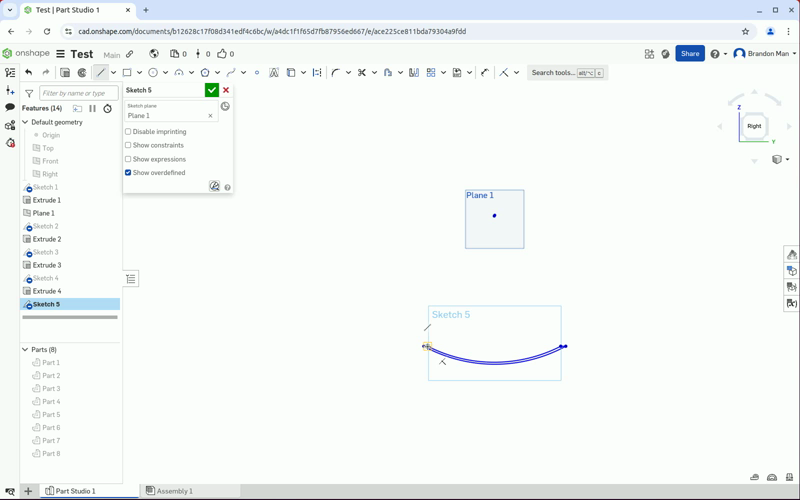
scroll(-6)
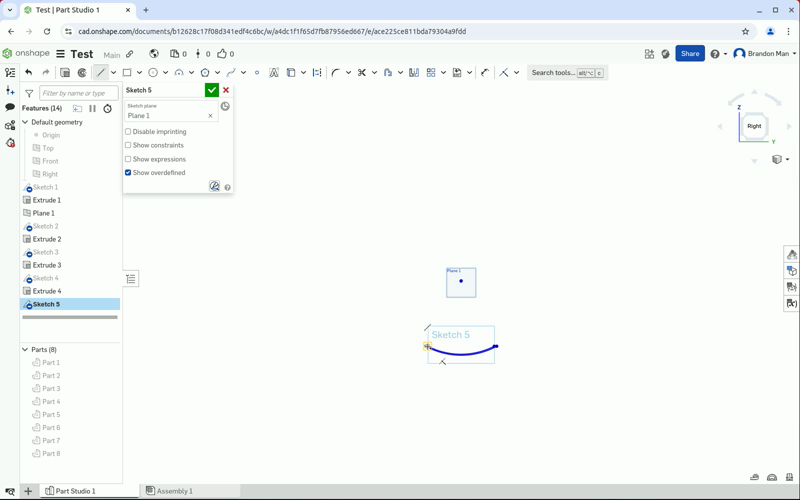
mouse_move(457, 346)
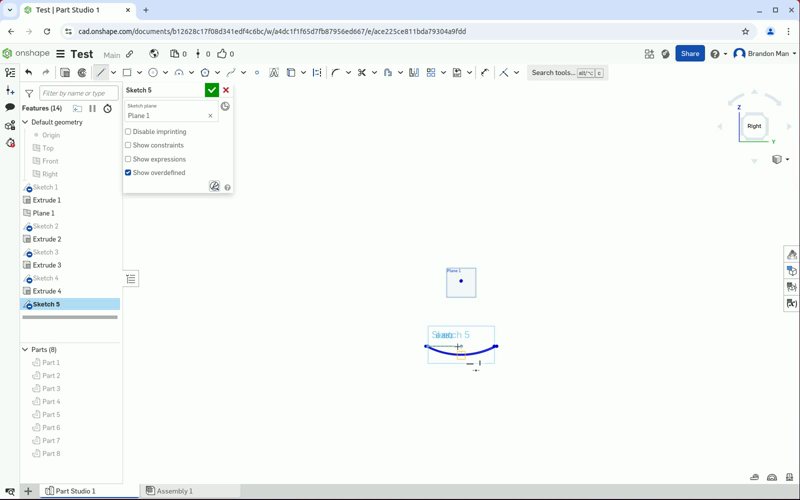
key_down(shift)
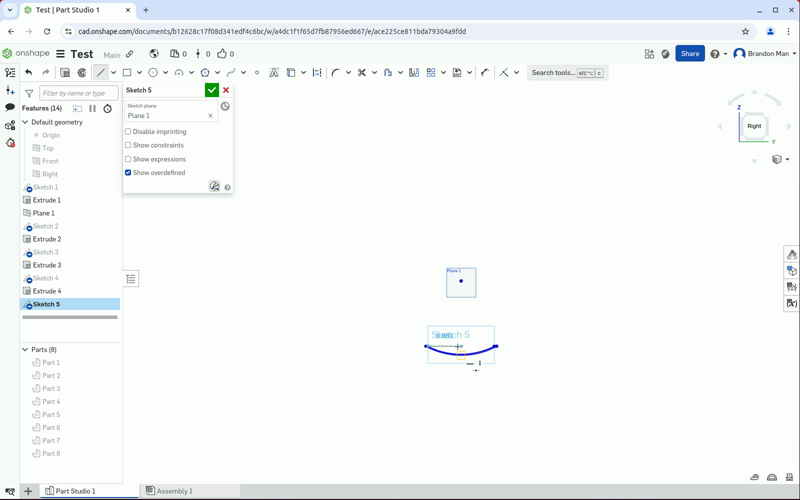
mouse_move(425, 346)
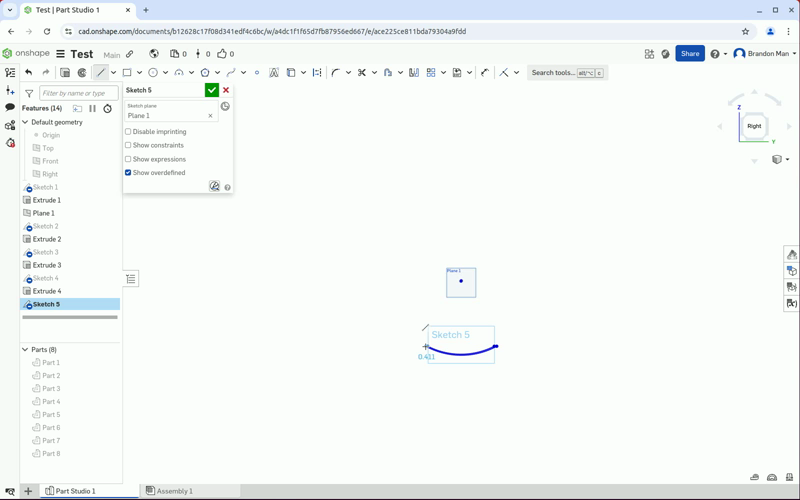
scroll(6)
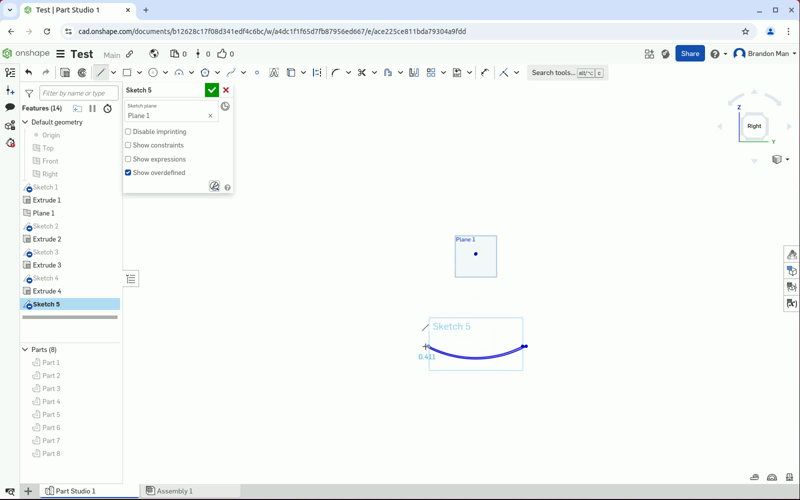
scroll(6)
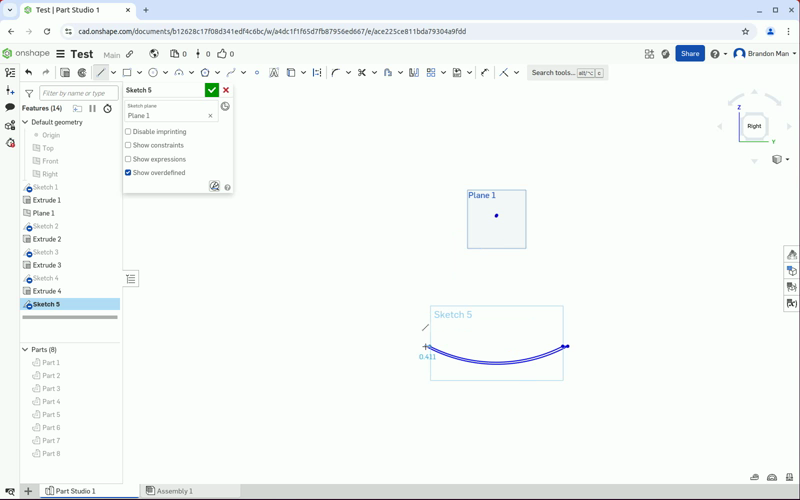
scroll(6)
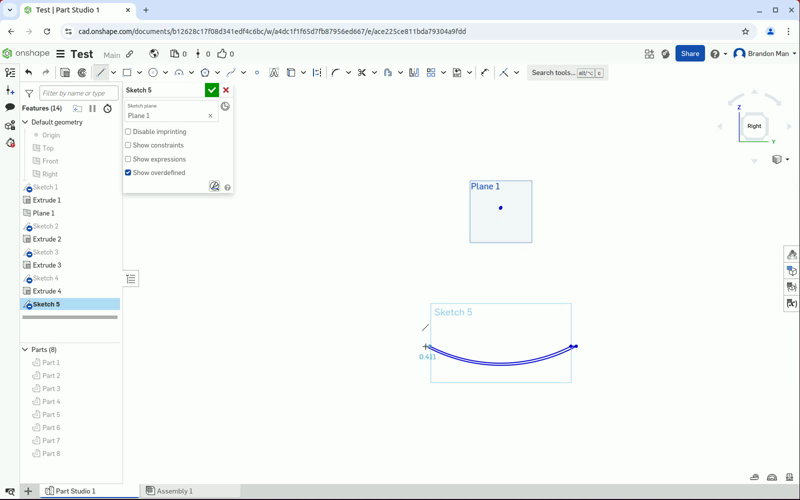
scroll(6)
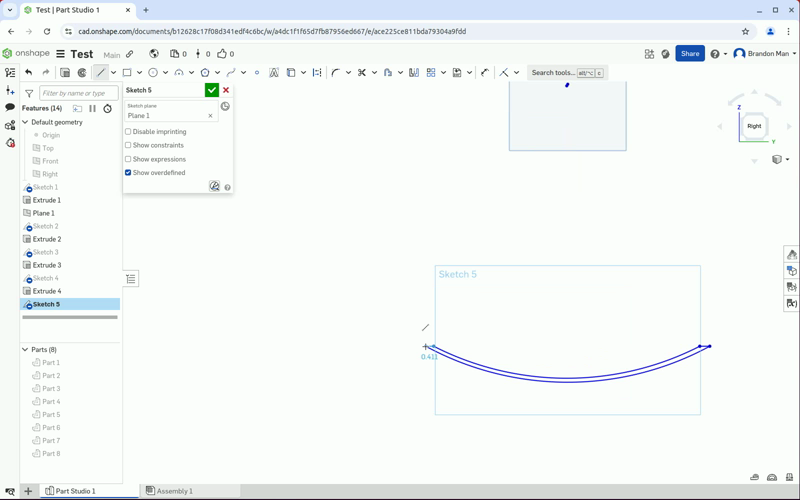
scroll(6)
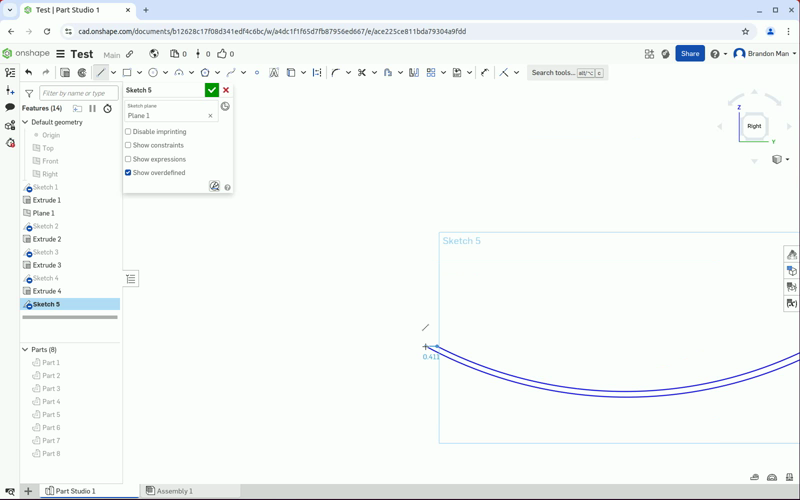
scroll(6)
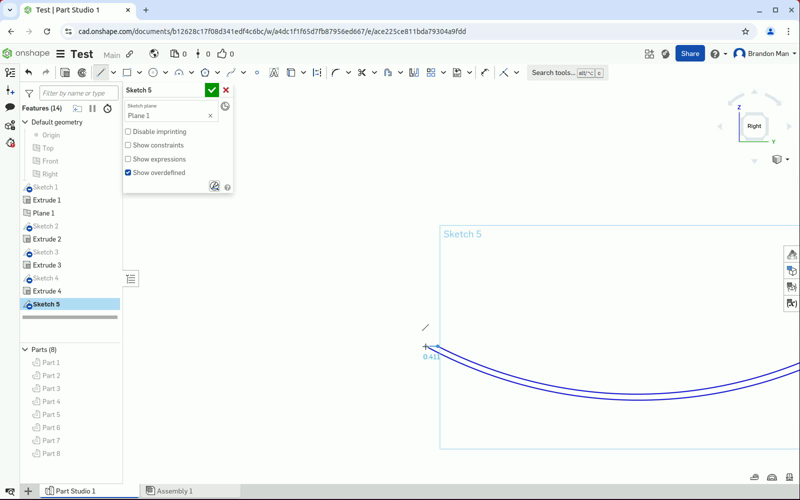
scroll(6)
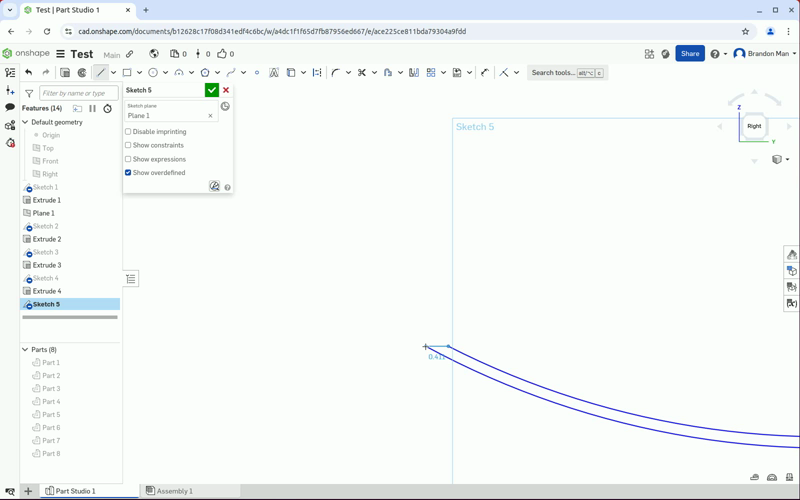
key_up(shift)
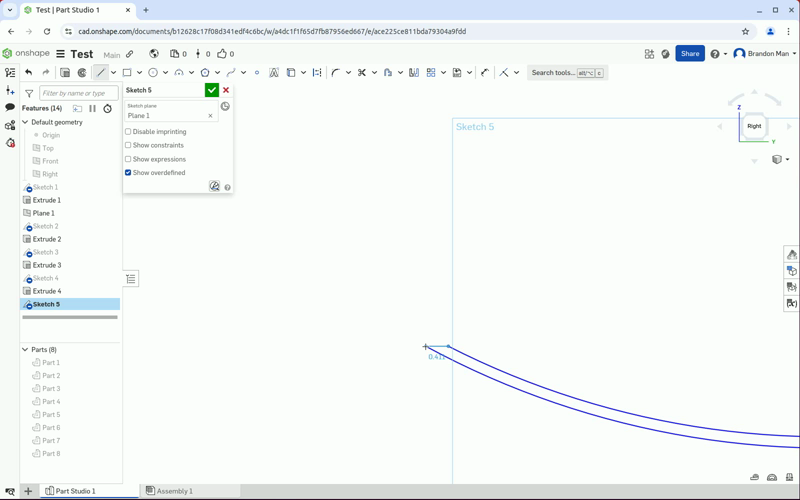
click(425, 346)
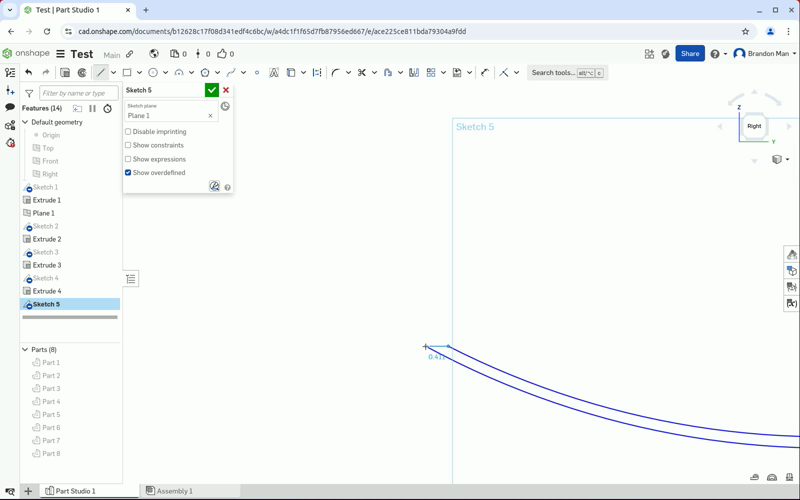
scroll(-6)
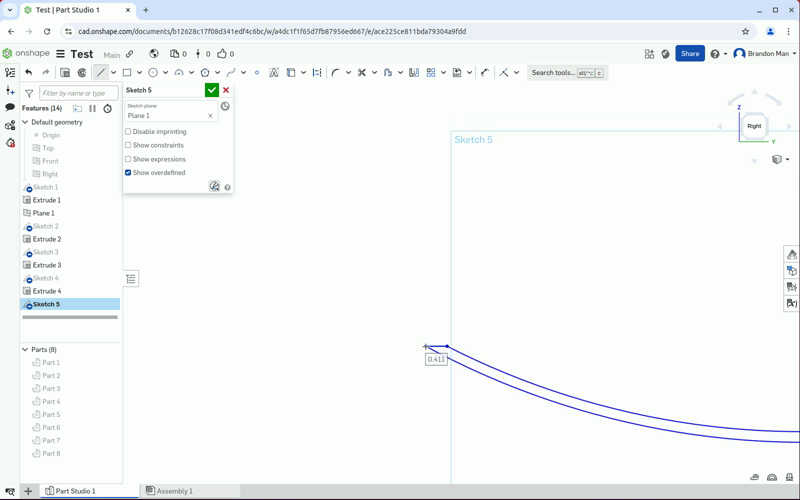
scroll(-6)
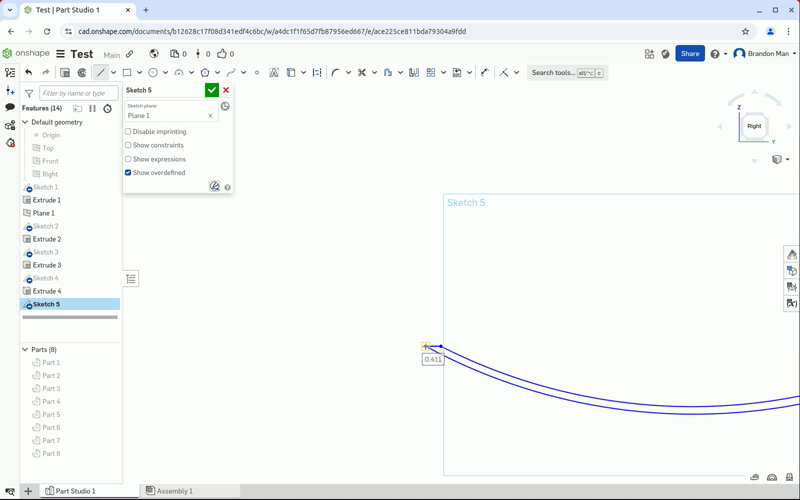
scroll(-6)
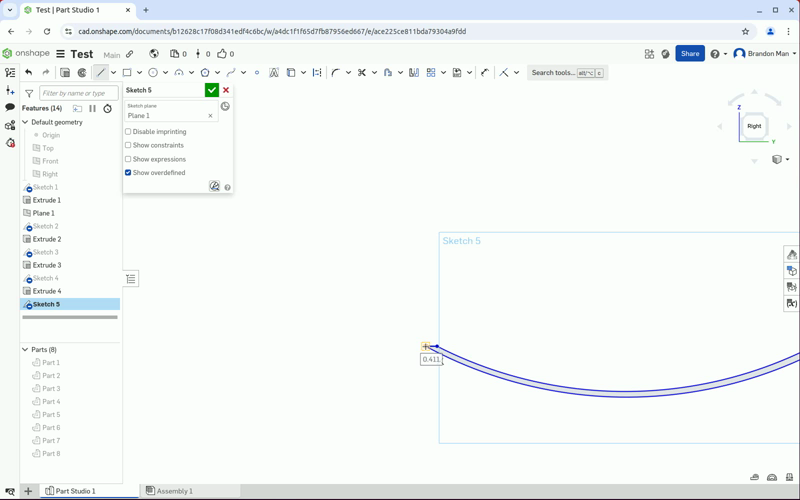
scroll(-6)
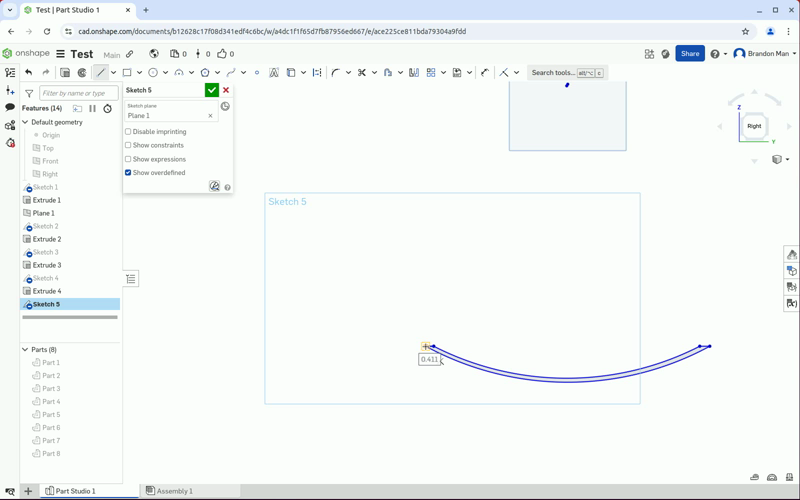
scroll(-6)
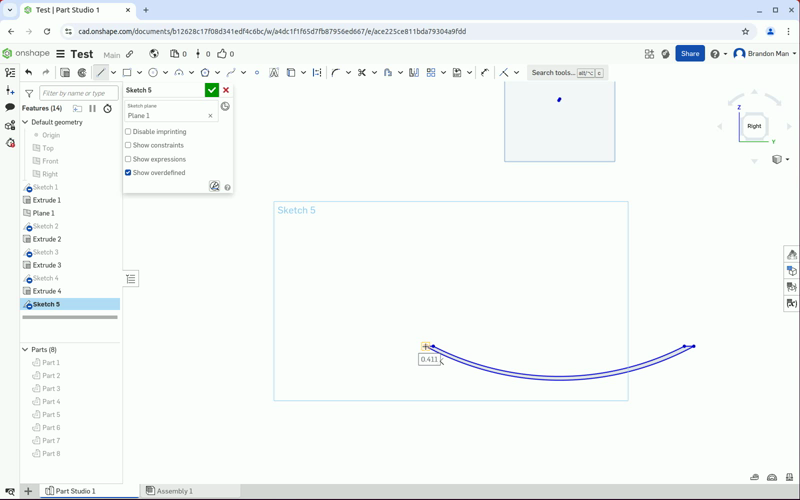
scroll(-6)
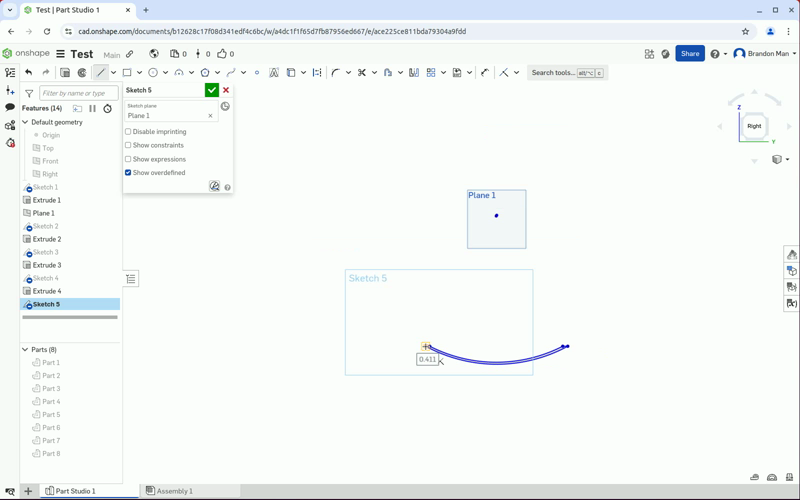
scroll(-6)
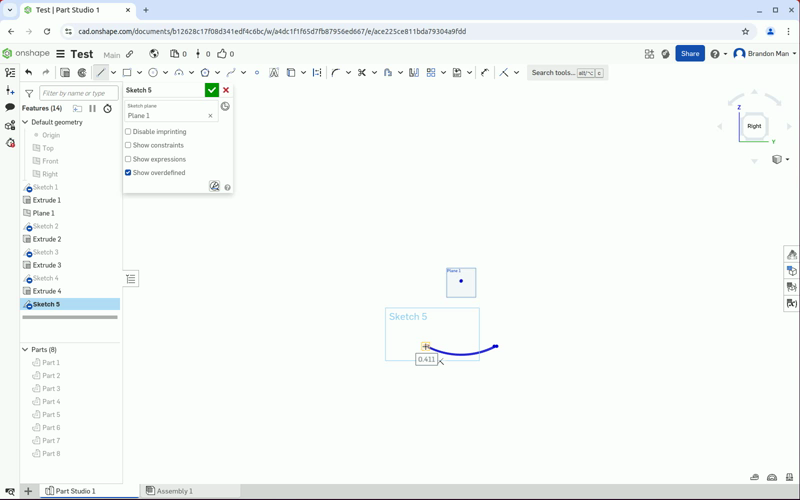
key(esc)
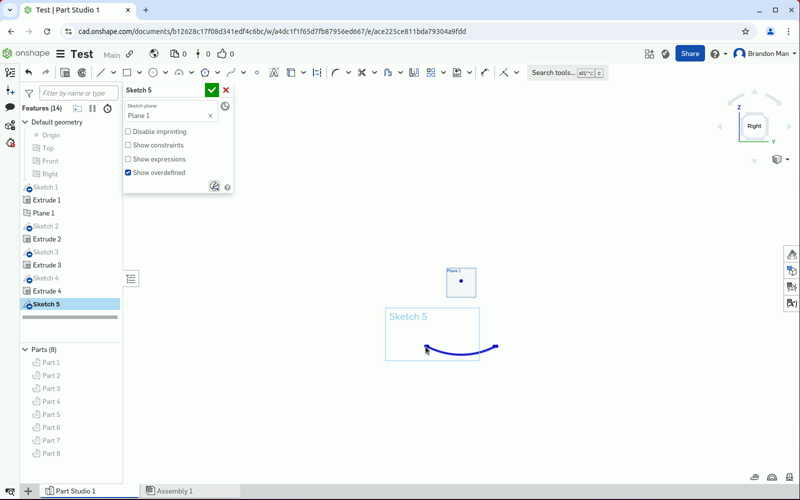
mouse_move(486, 350)
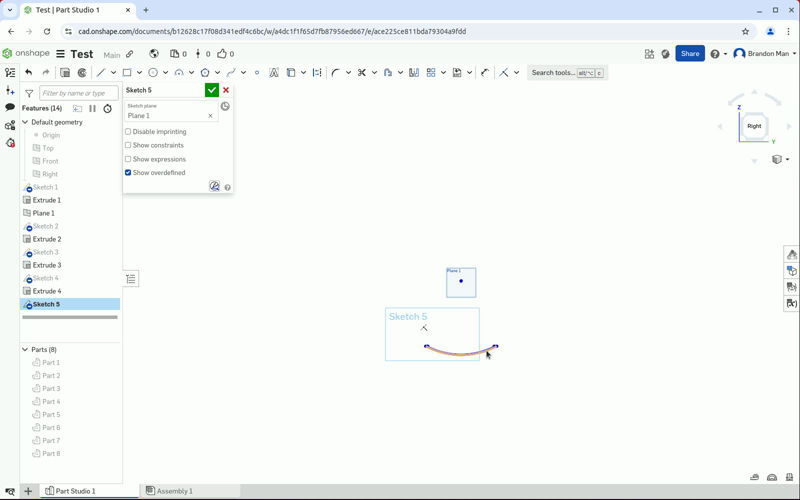
scroll(6)
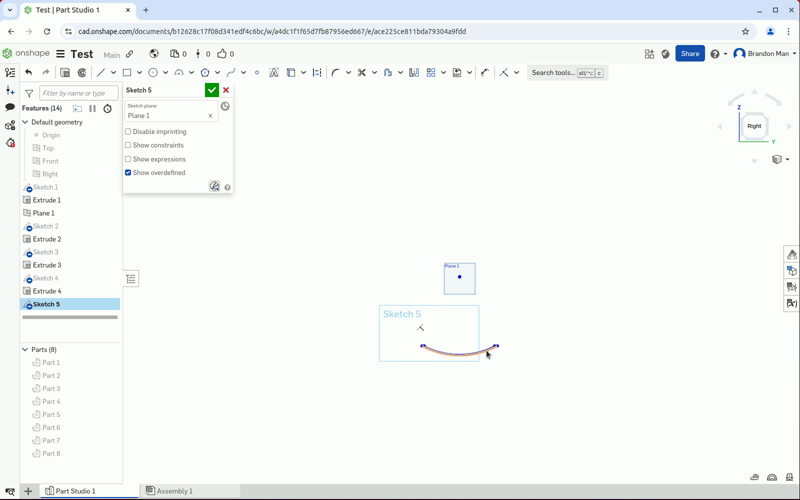
scroll(6)
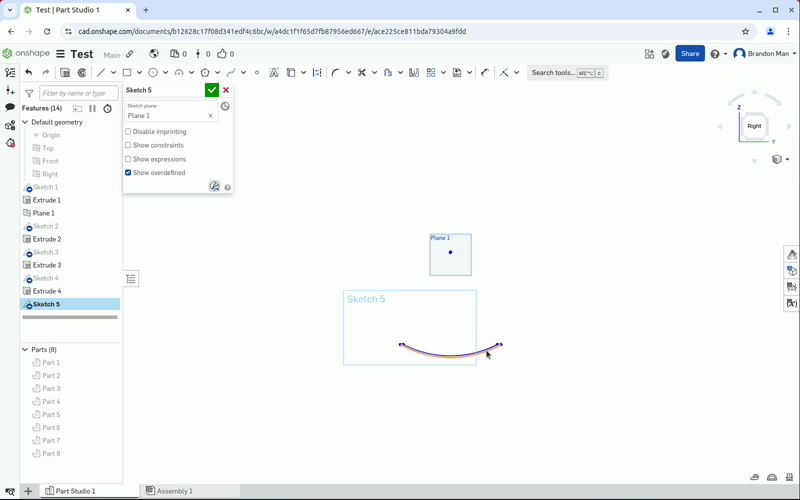
scroll(6)
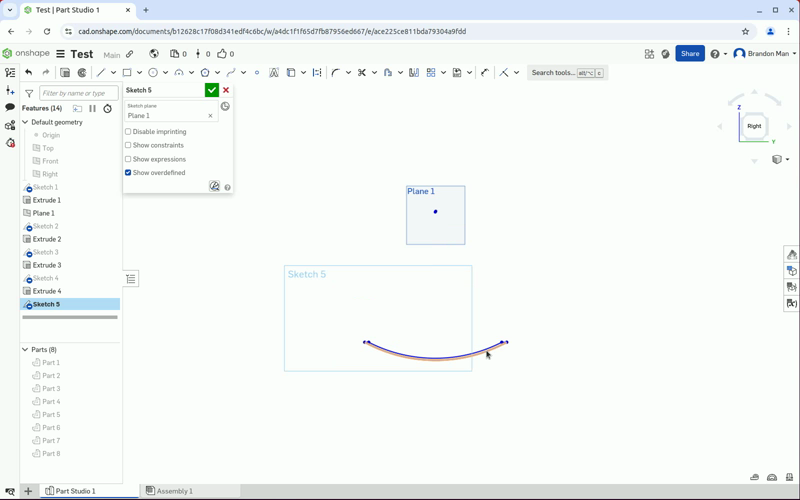
scroll(6)
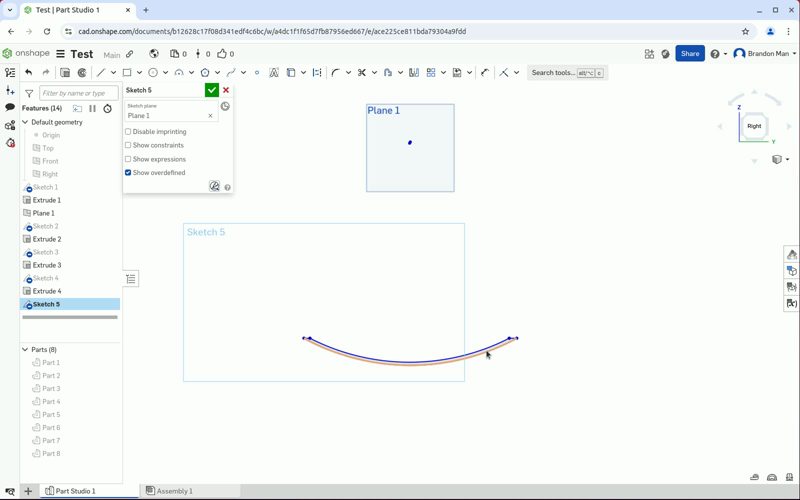
scroll(6)
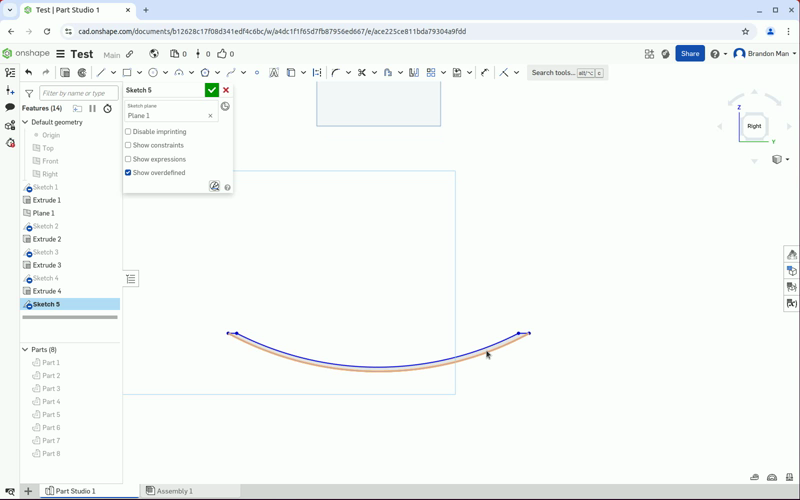
scroll(6)
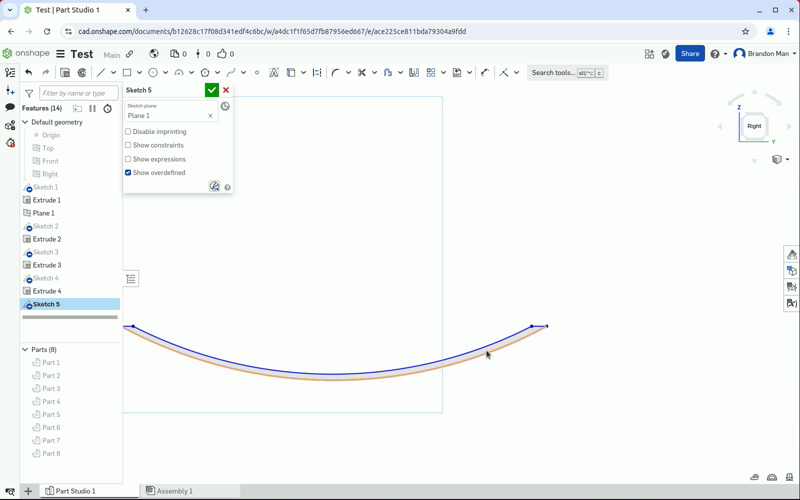
scroll(6)
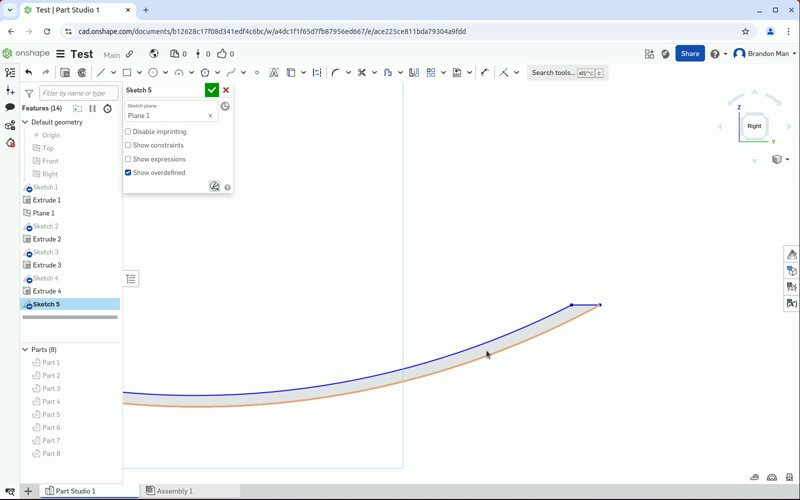
click(486, 350)
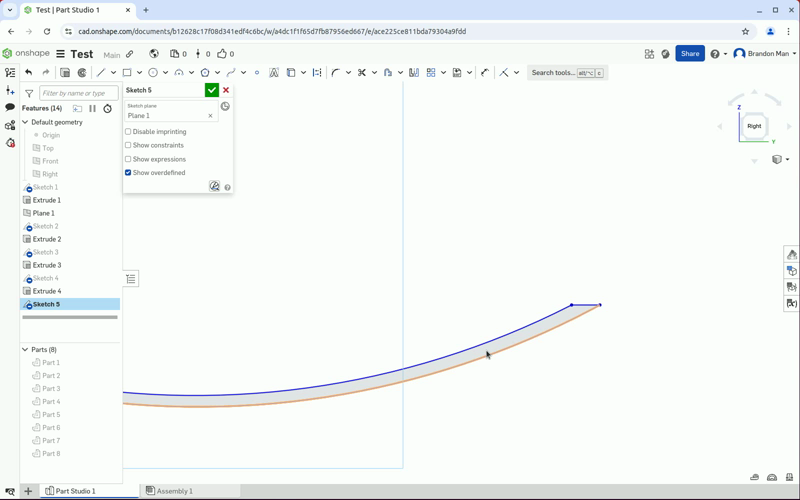
scroll(-6)
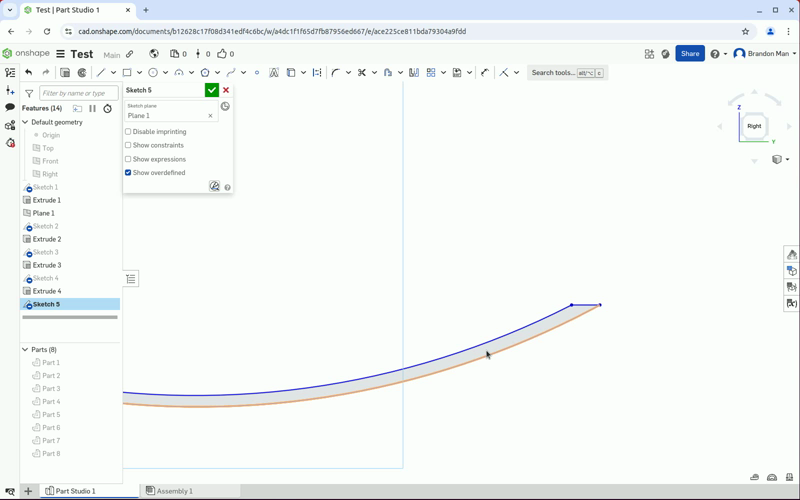
scroll(-6)
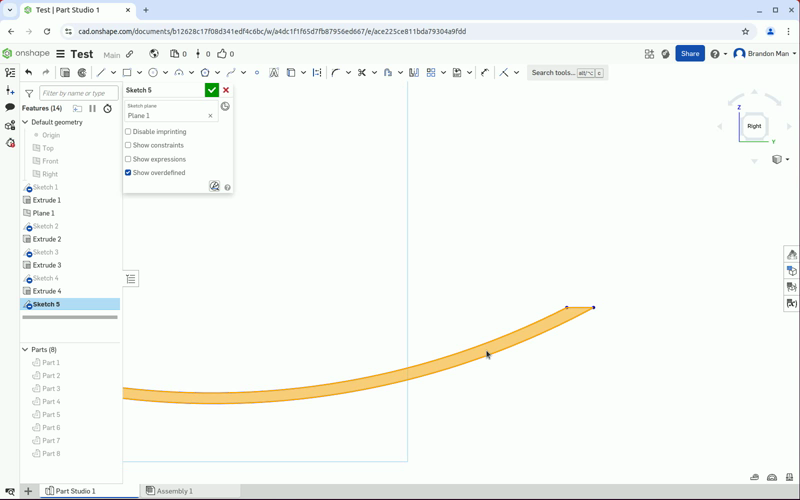
scroll(-6)
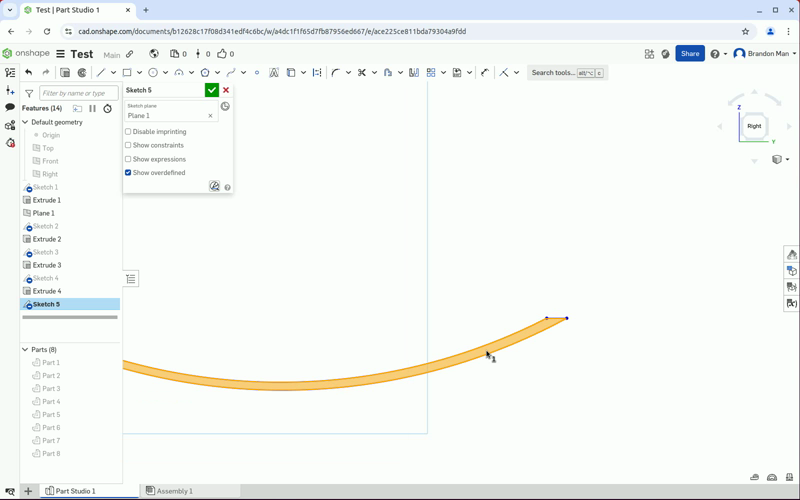
scroll(-6)
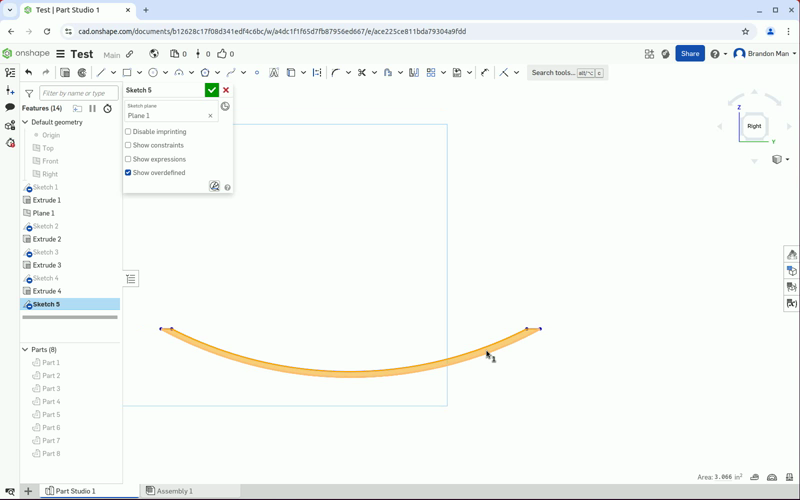
scroll(-6)
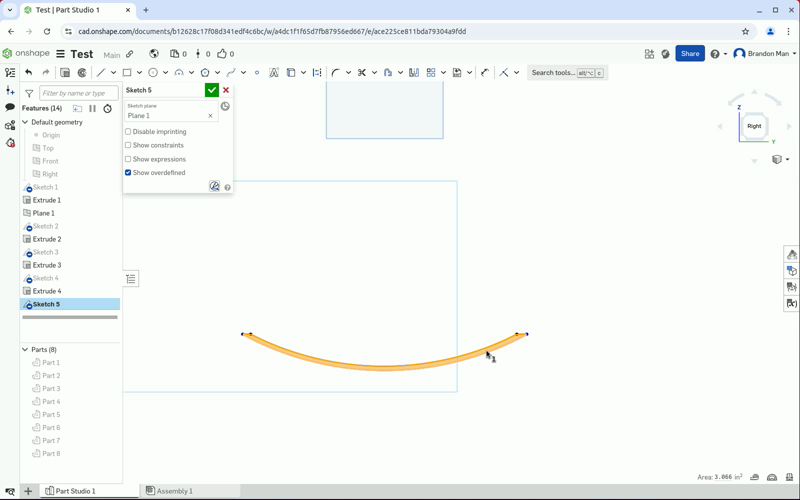
scroll(-6)
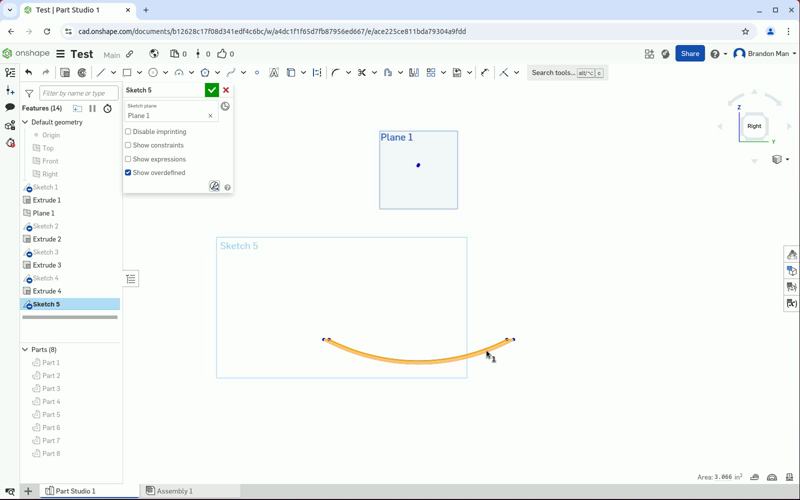
scroll(-6)
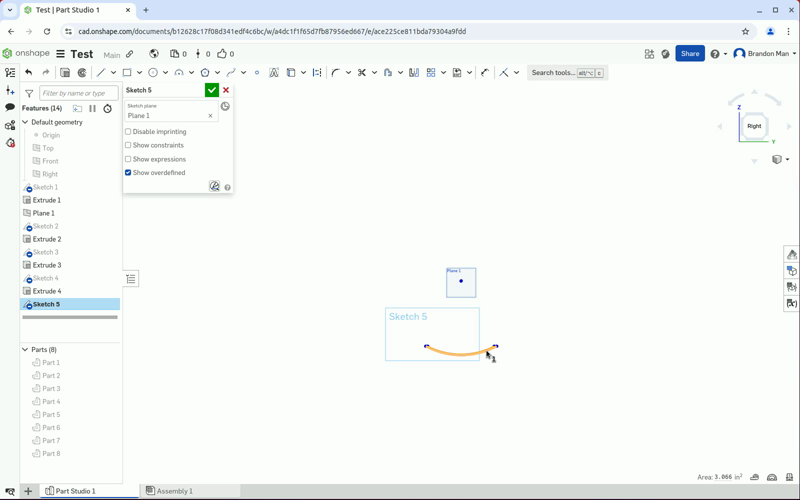
mouse_move(73, 352)
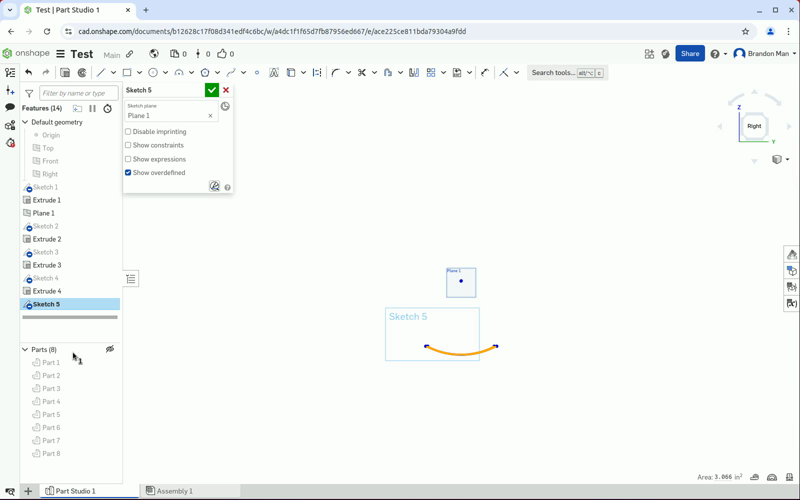
key(shift+y)
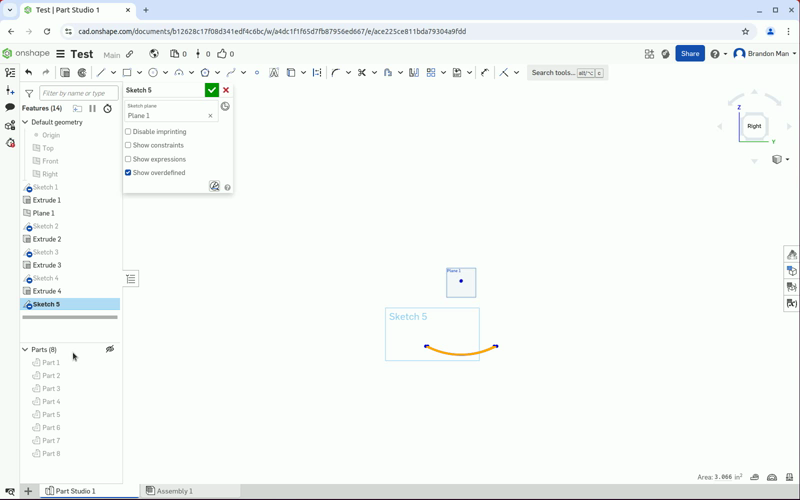
key(shift+e)
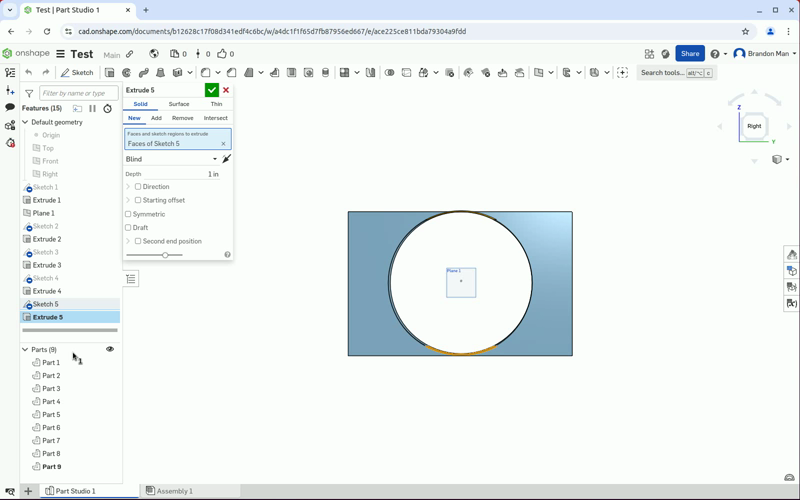
mouse_move(143, 106)
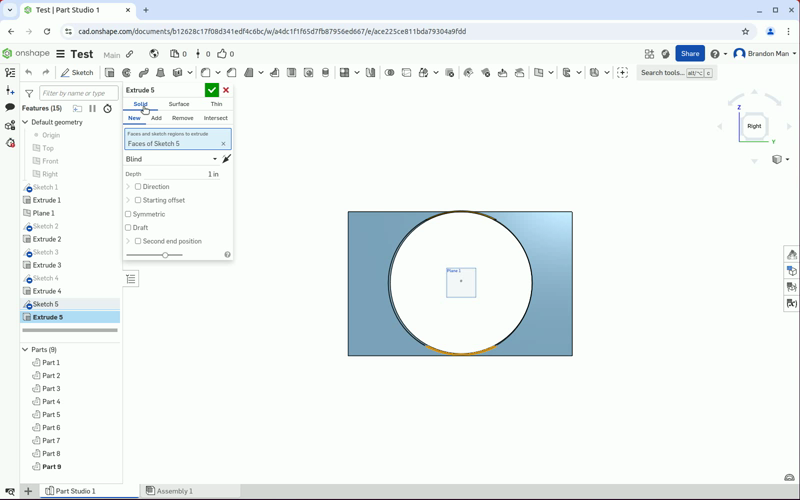
click(143, 106)
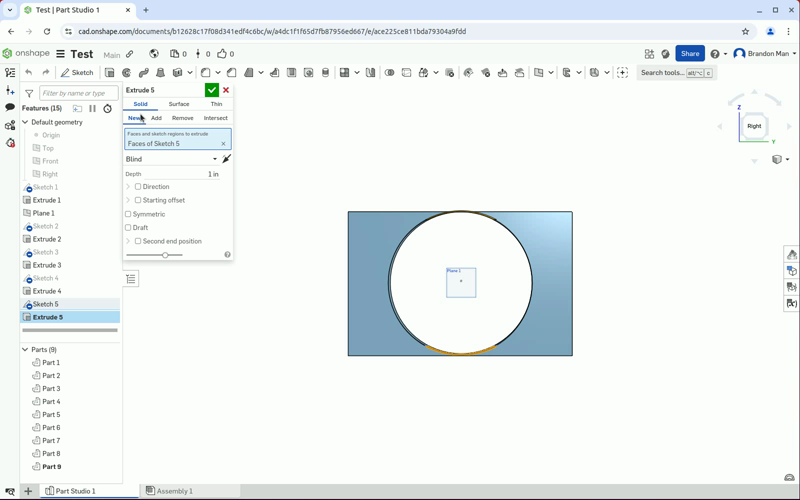
mouse_move(137, 120)
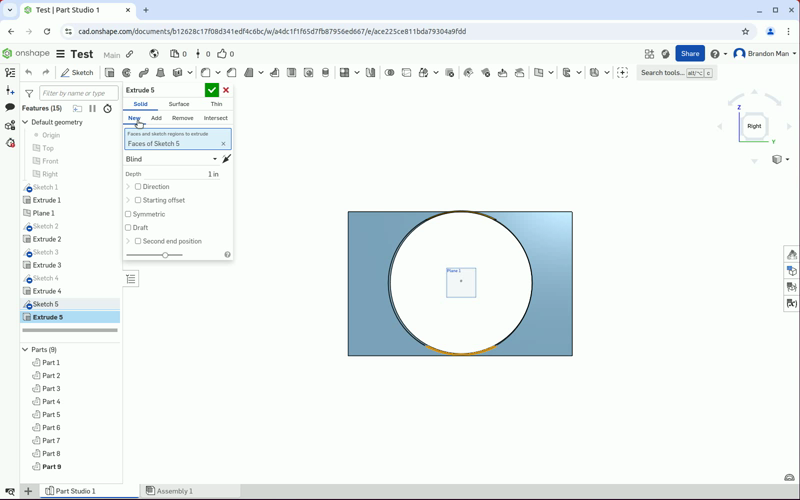
click(137, 120)
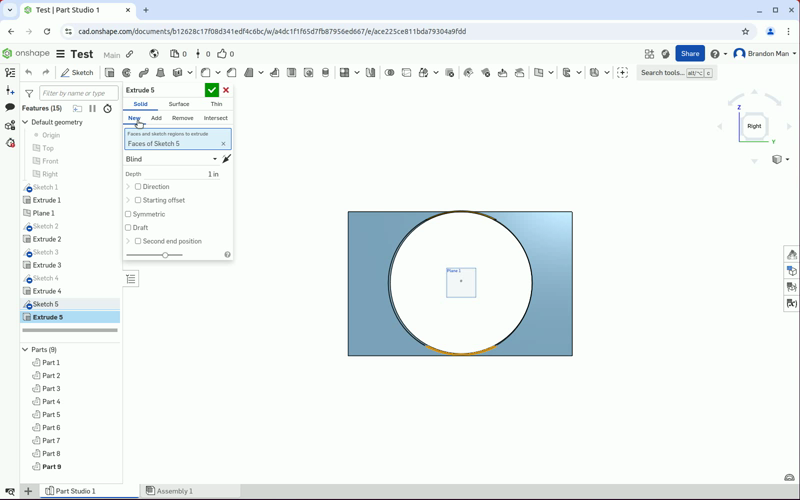
key(tab, 4)
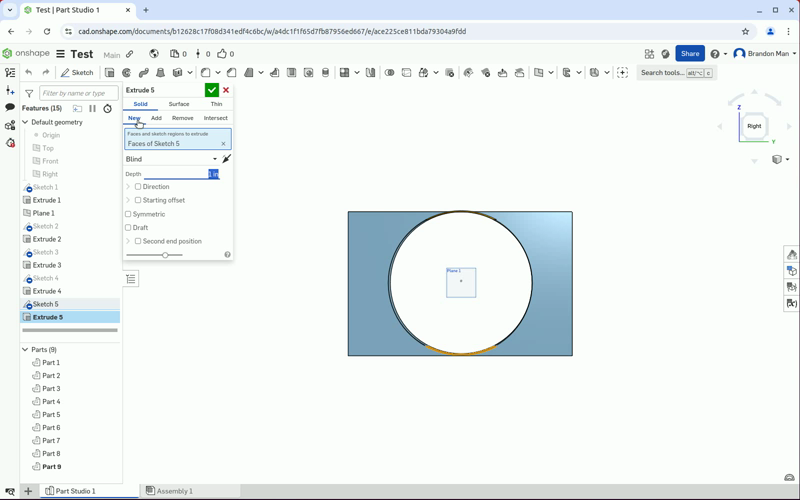
text(14.924)
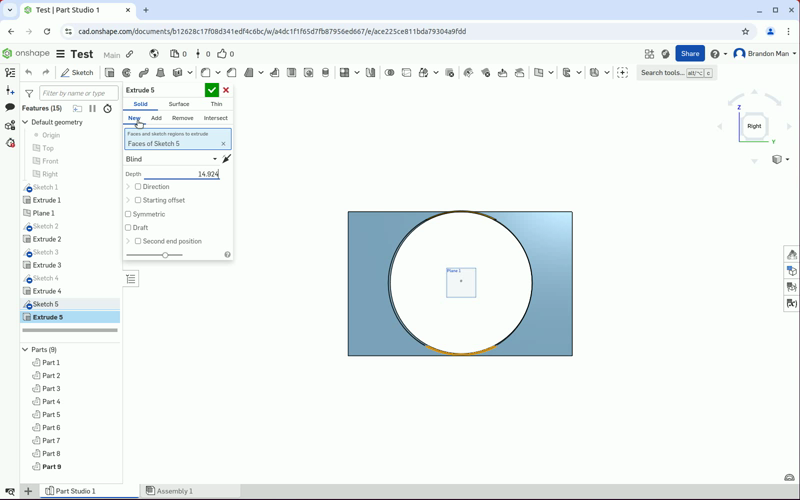
key(enter)
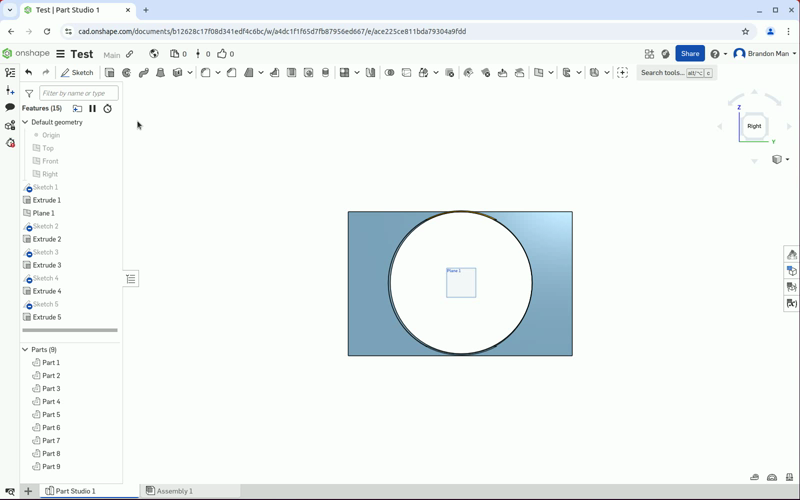
key(shift+h)
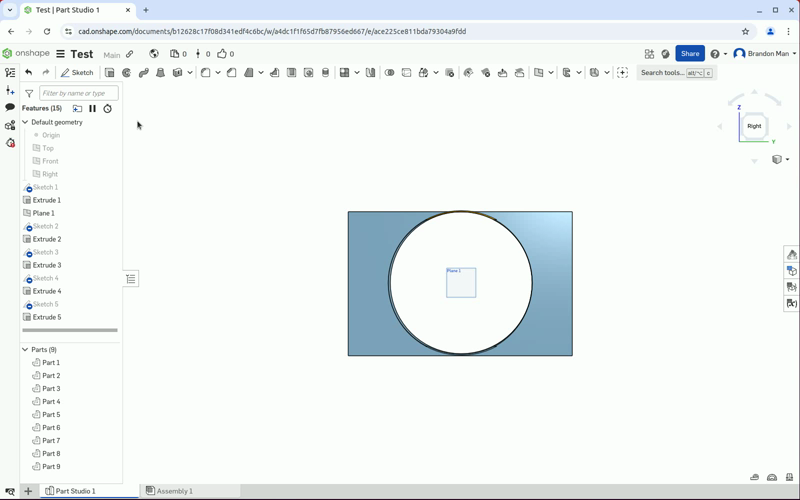
key(shift+h)
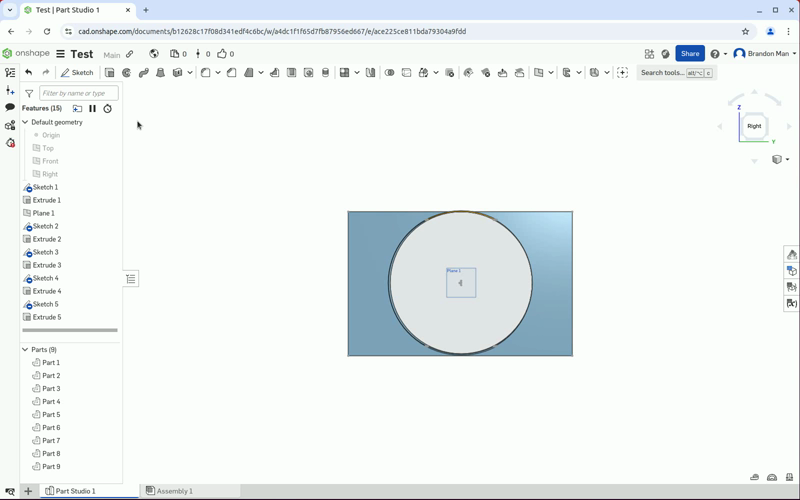
key(shift+7)
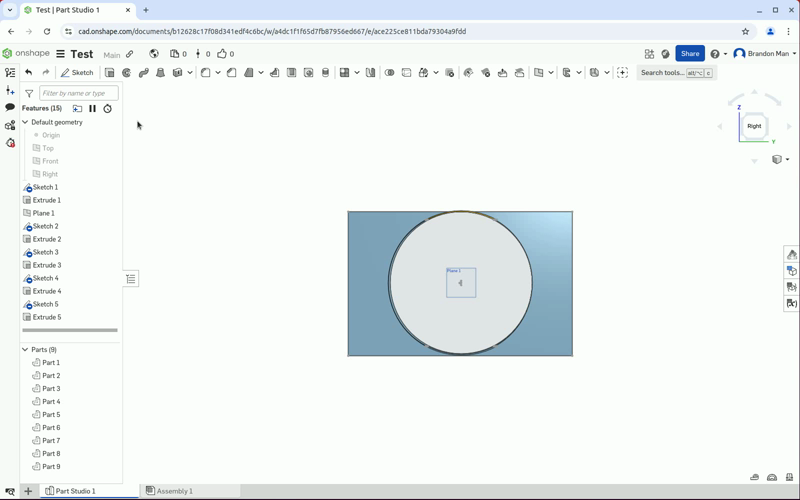
key(right, 2)
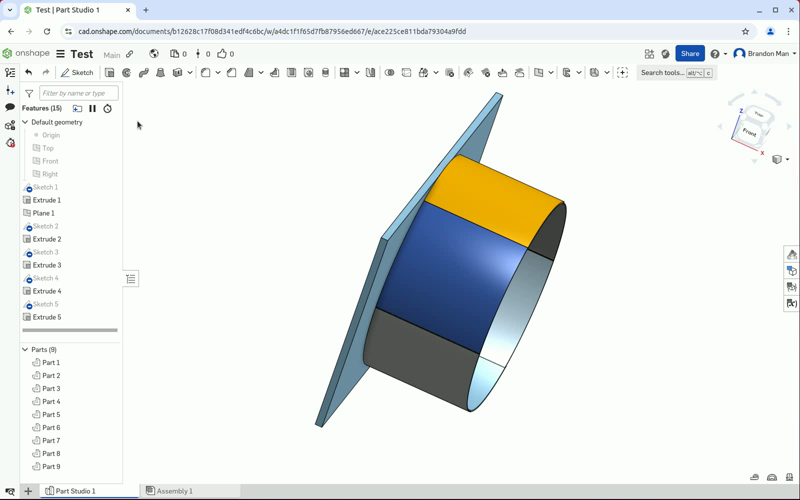
key(down, 2)
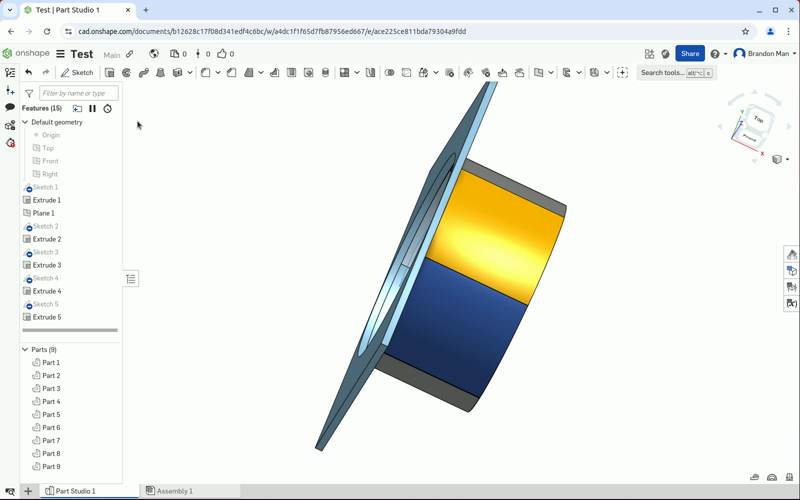
key(up, 2)
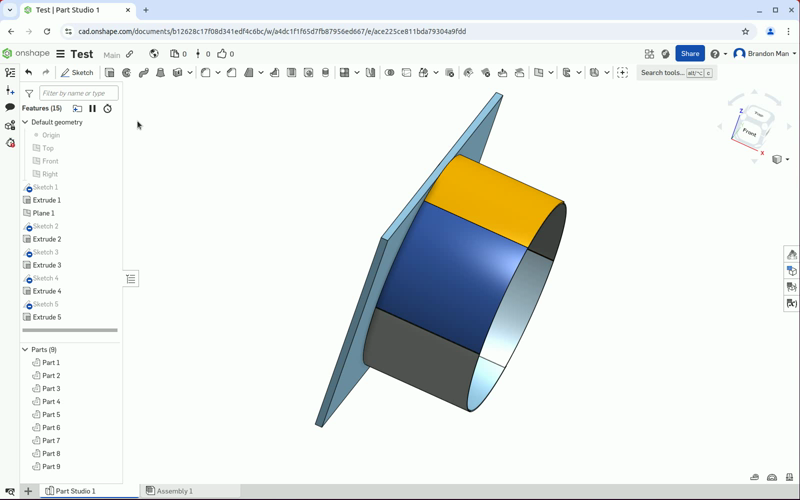
key(left, 2)
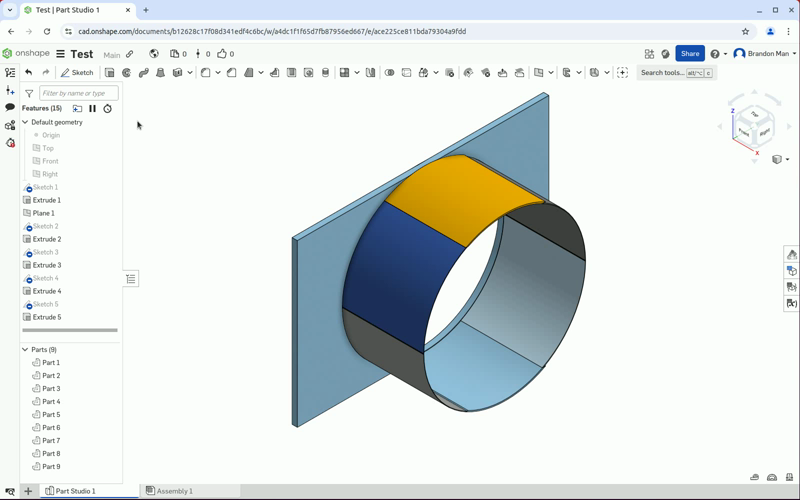
mouse_move(73, 189)
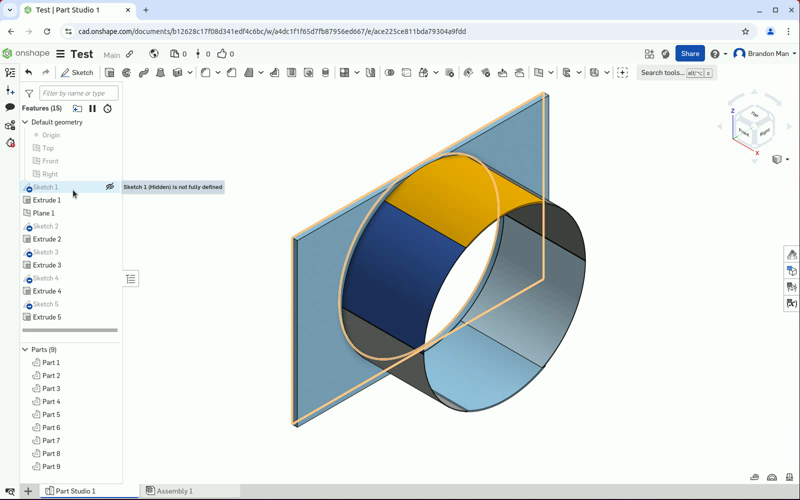
click(73, 189)